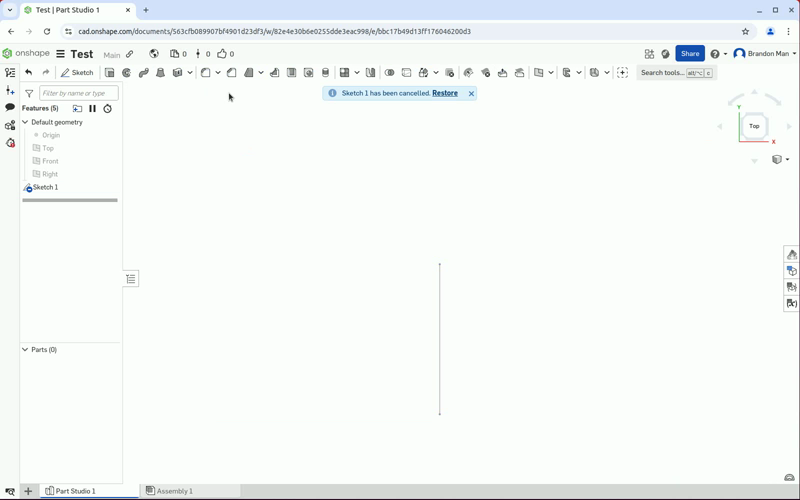
key(shift+h)
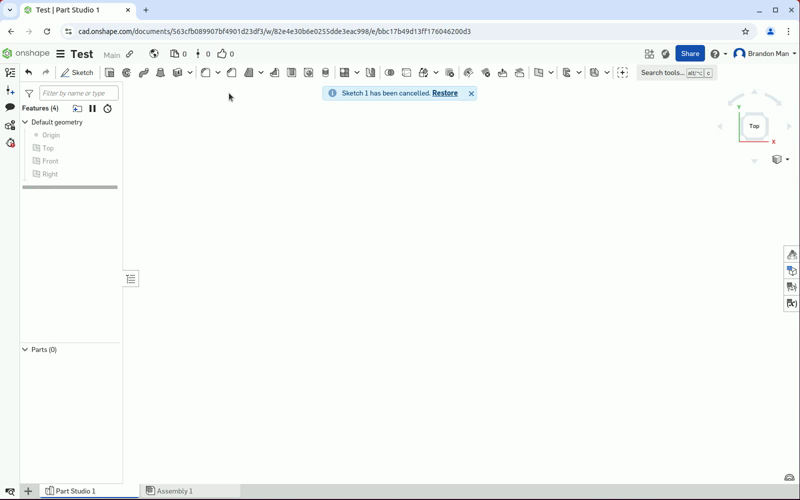
key(shift+s)
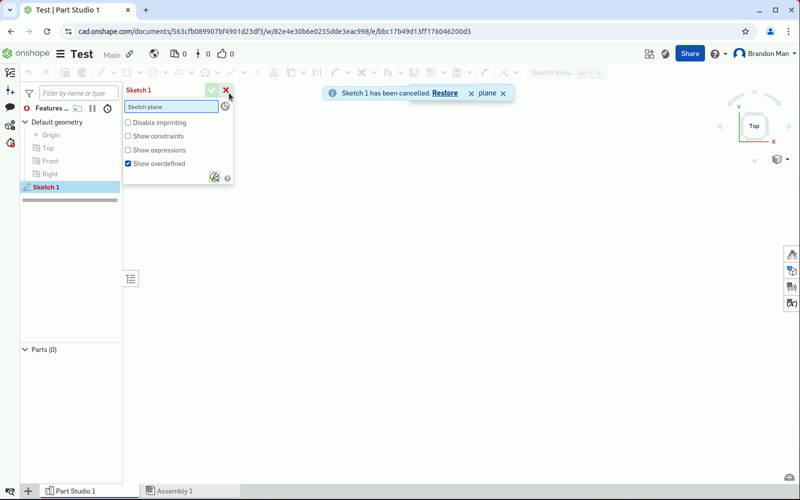
mouse_move(73, 150)
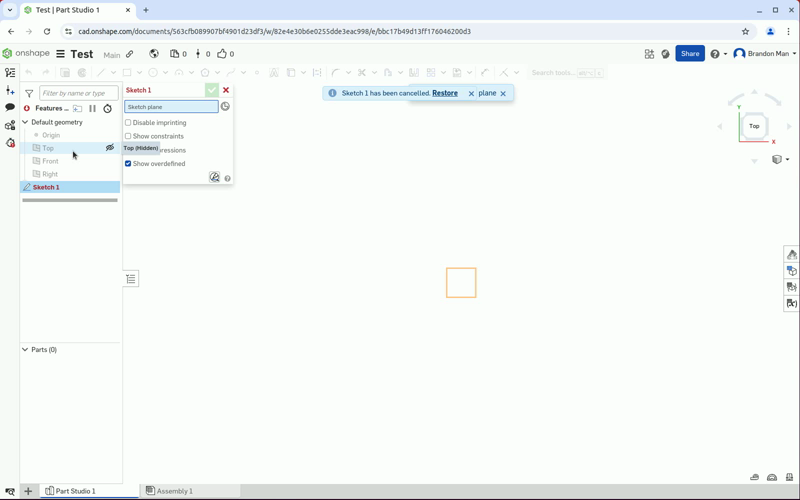
click(73, 150)
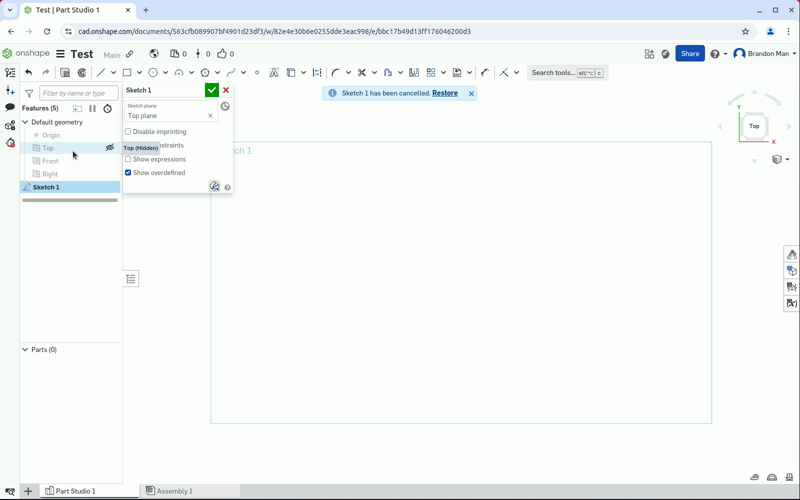
mouse_move(73, 352)
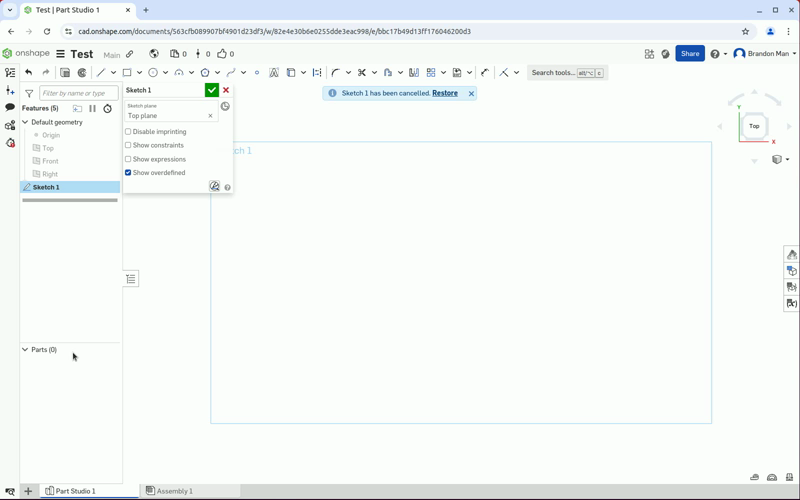
key(y)
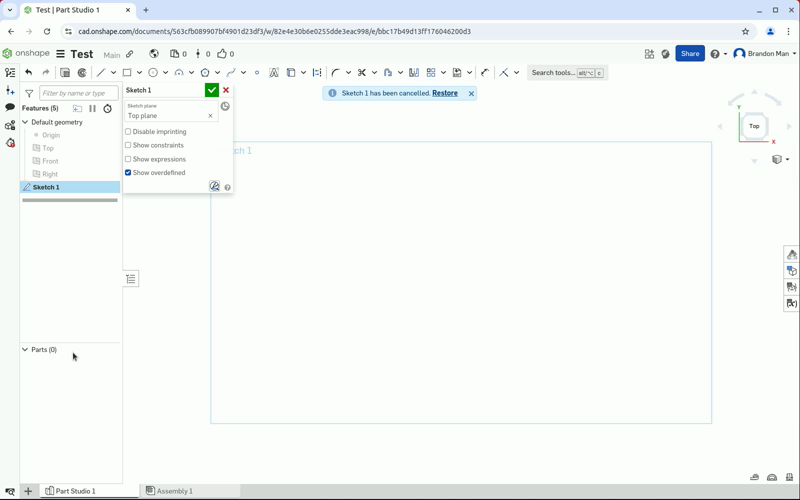
key(l)
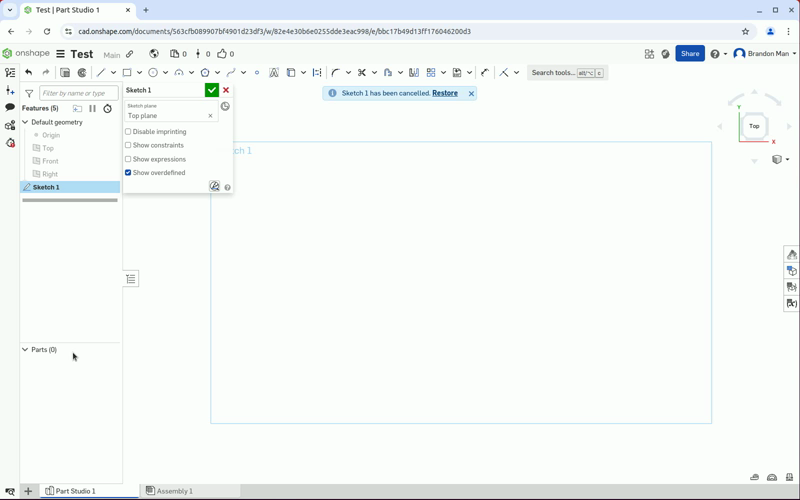
key_down(shift)
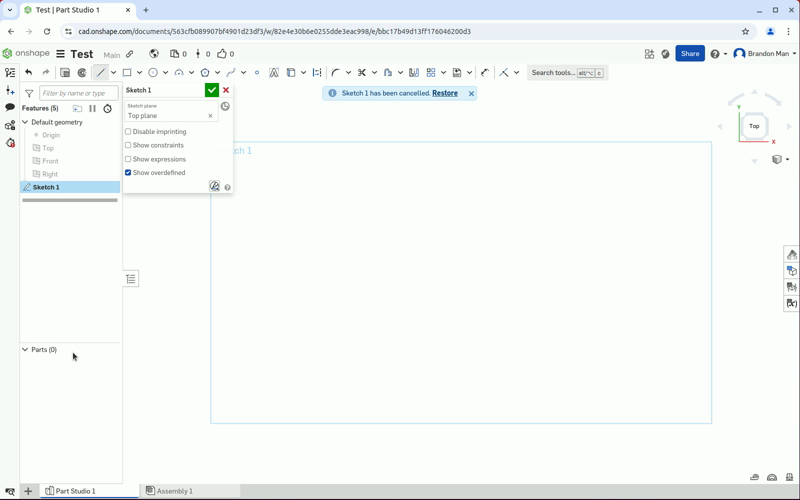
mouse_move(349, 327)
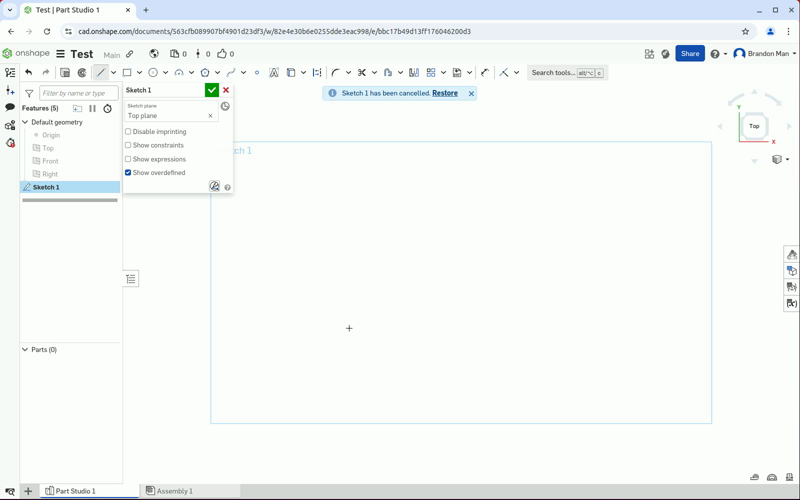
click(349, 327)
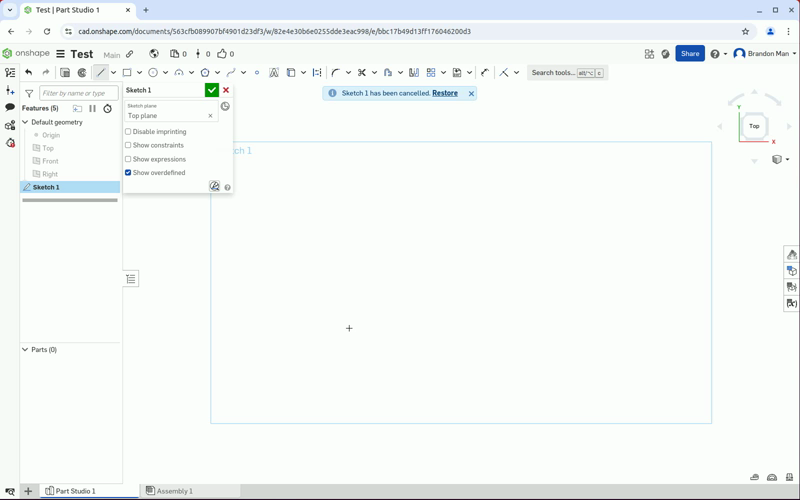
key_up(shift)
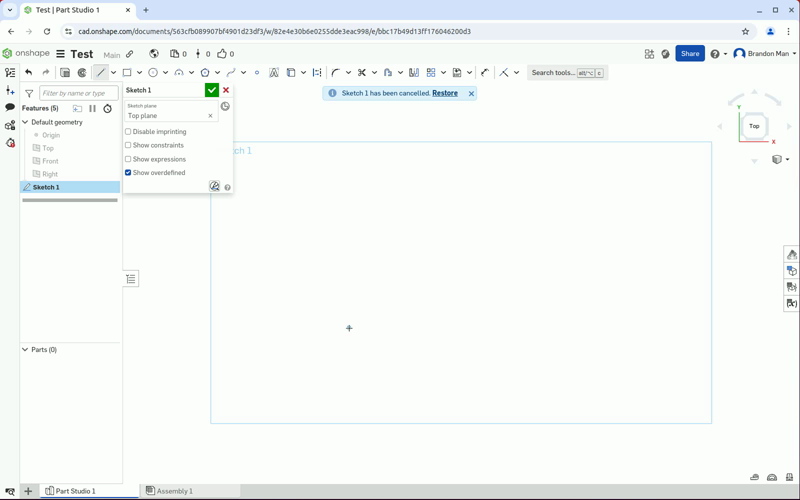
key_down(shift)
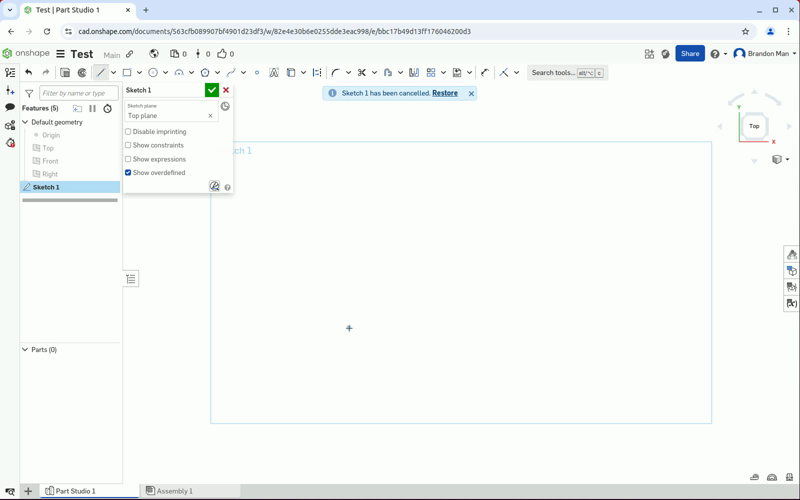
mouse_move(460, 327)
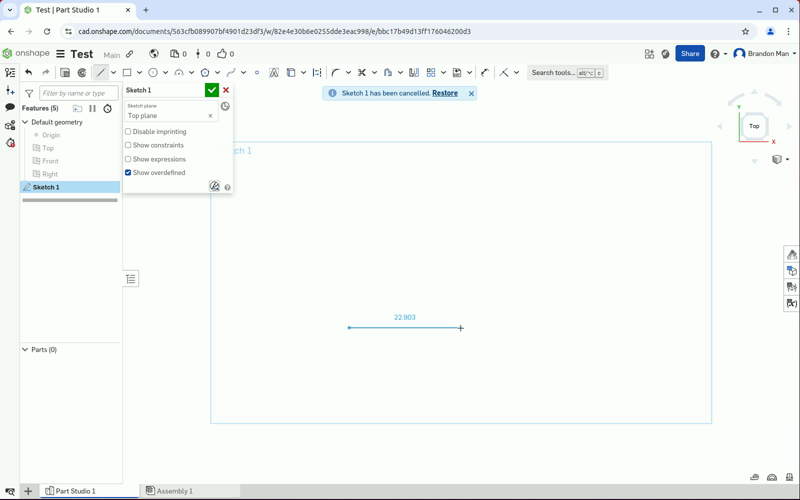
click(460, 327)
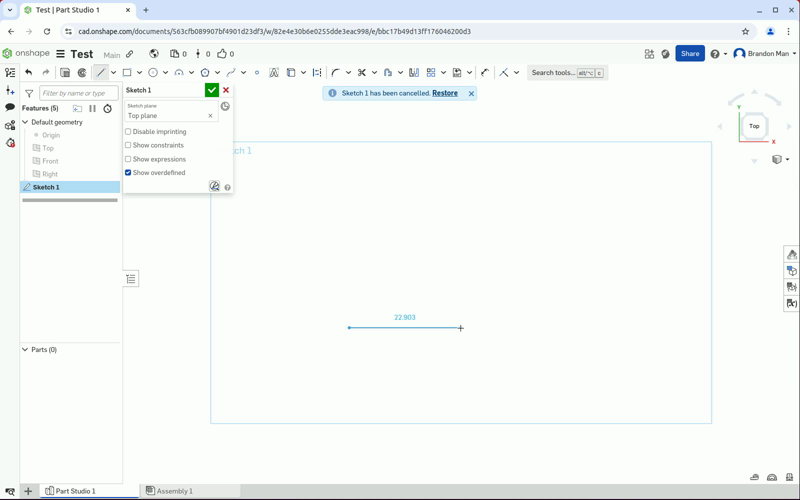
key_up(shift)
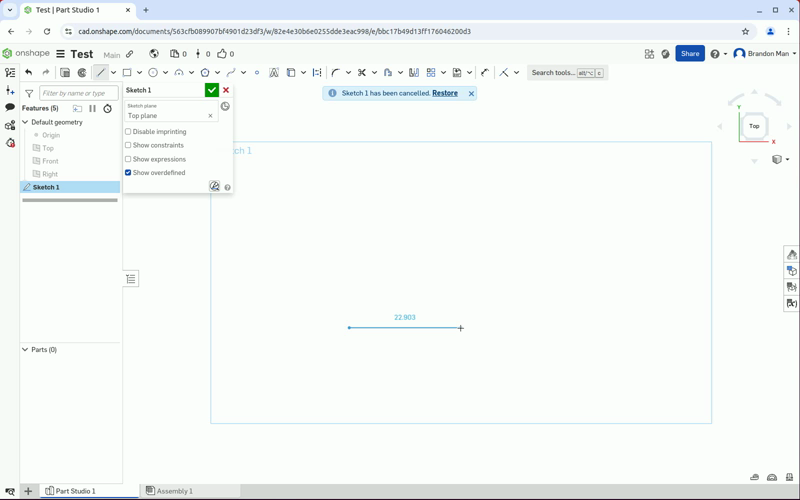
key_down(shift)
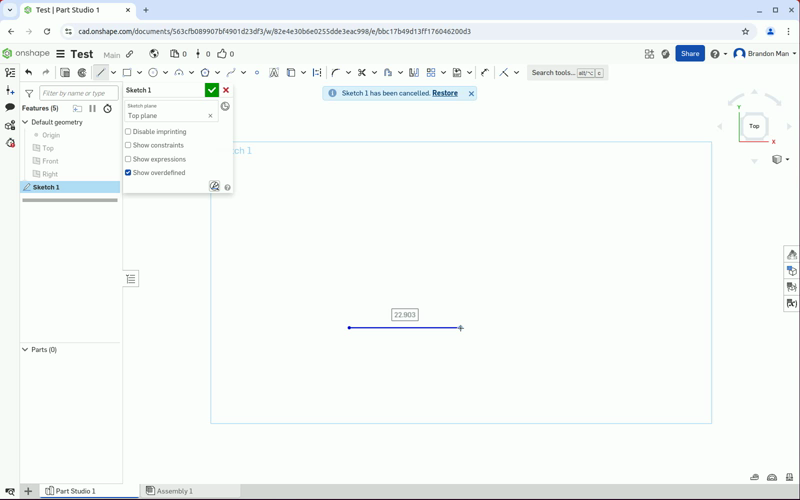
mouse_move(490, 327)
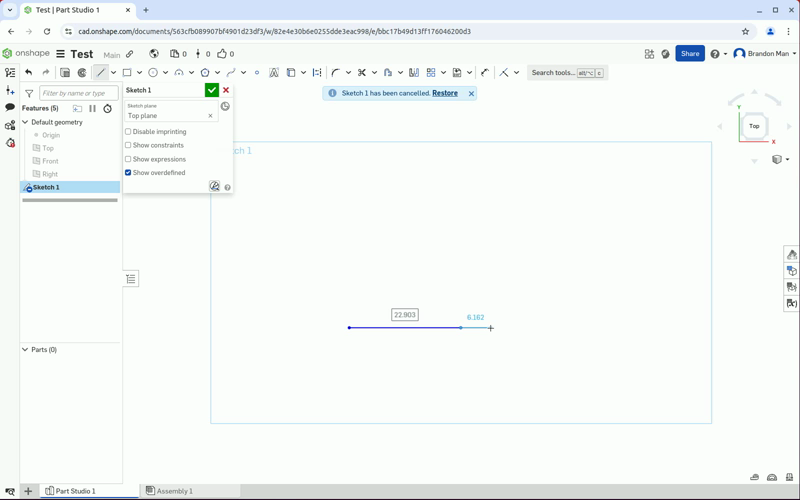
mouse_move(460, 282)
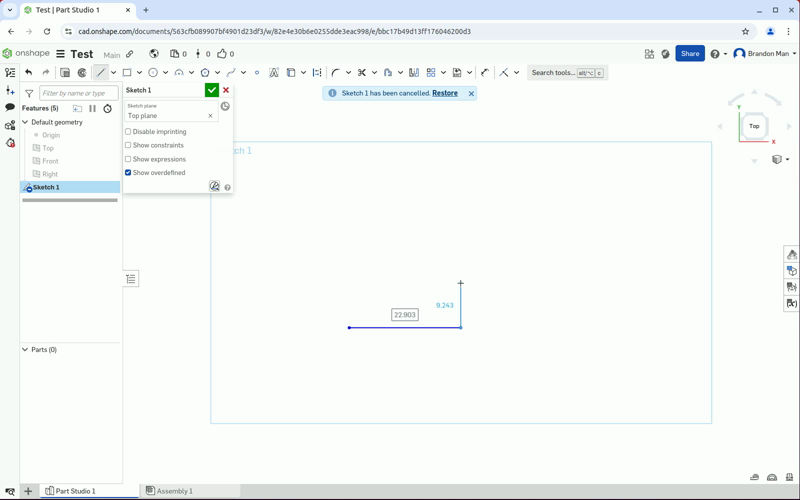
click(460, 282)
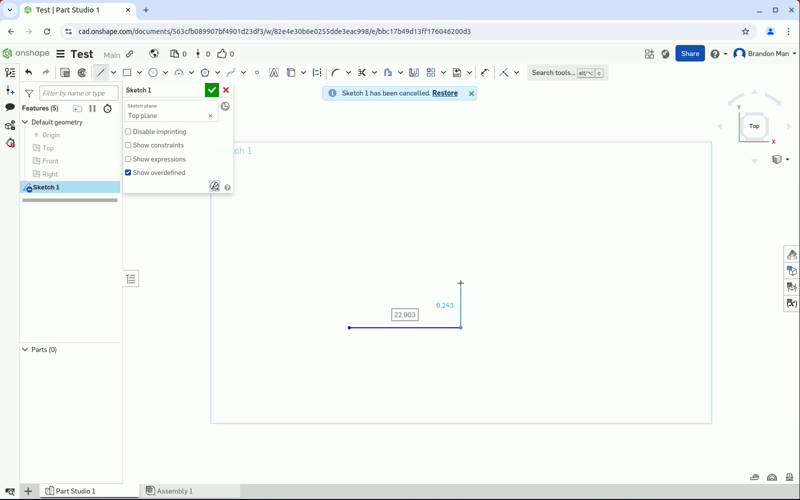
key_up(shift)
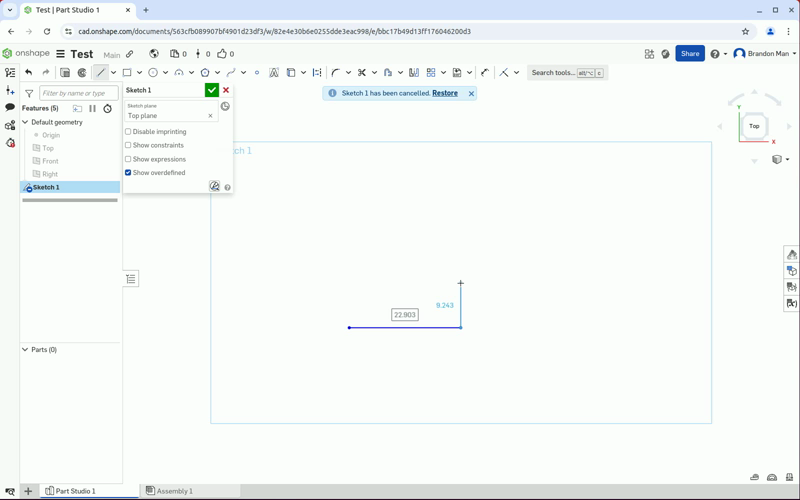
key_down(shift)
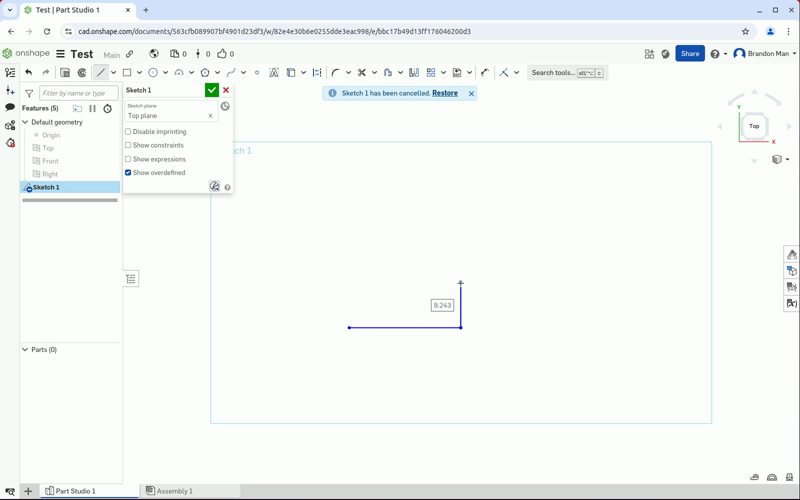
mouse_move(349, 282)
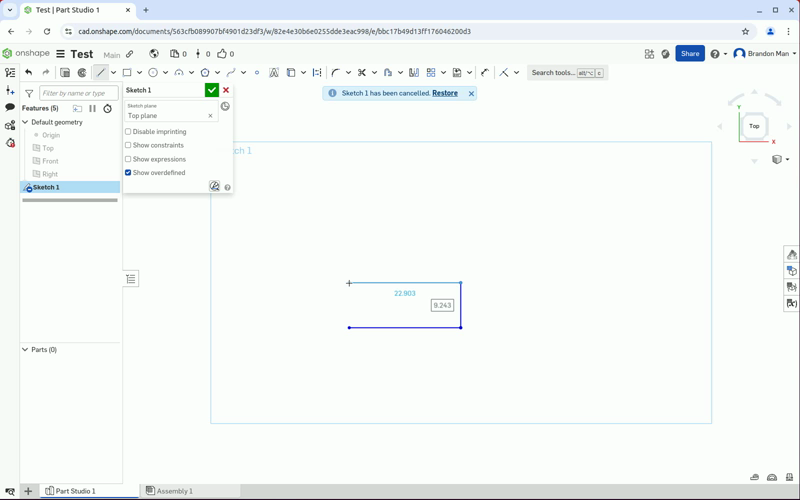
click(349, 282)
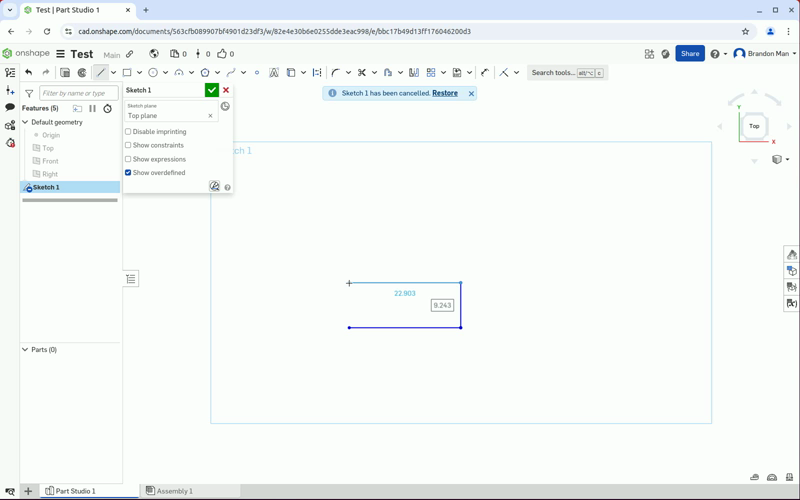
key_up(shift)
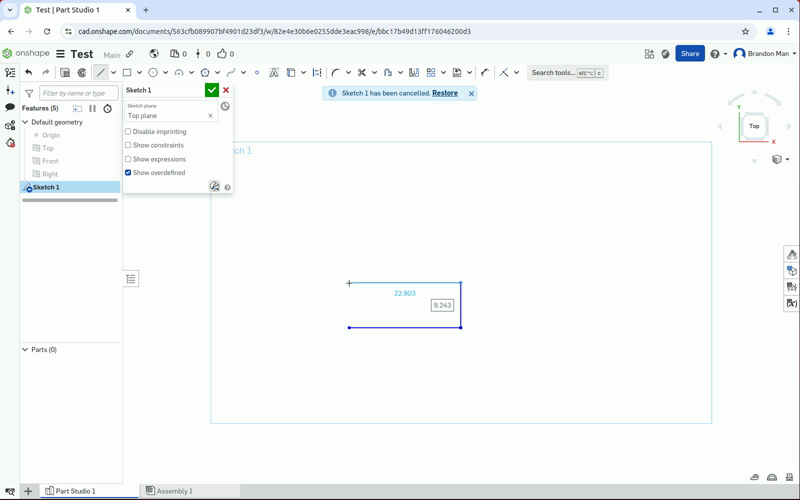
mouse_move(379, 282)
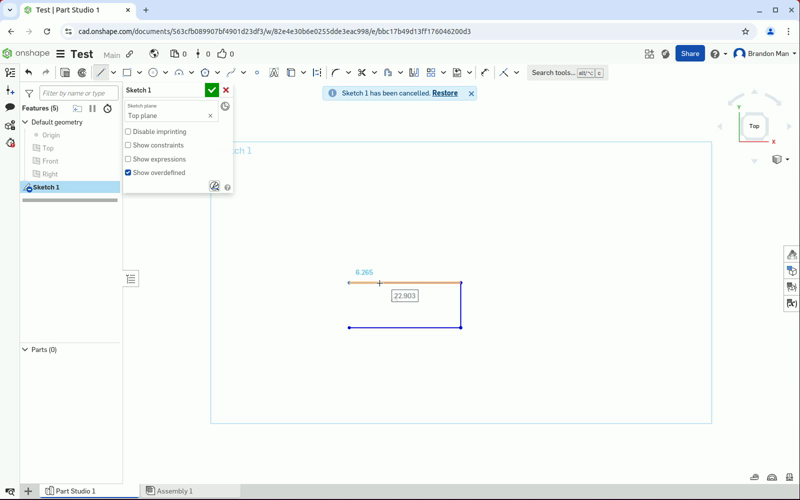
key_down(shift)
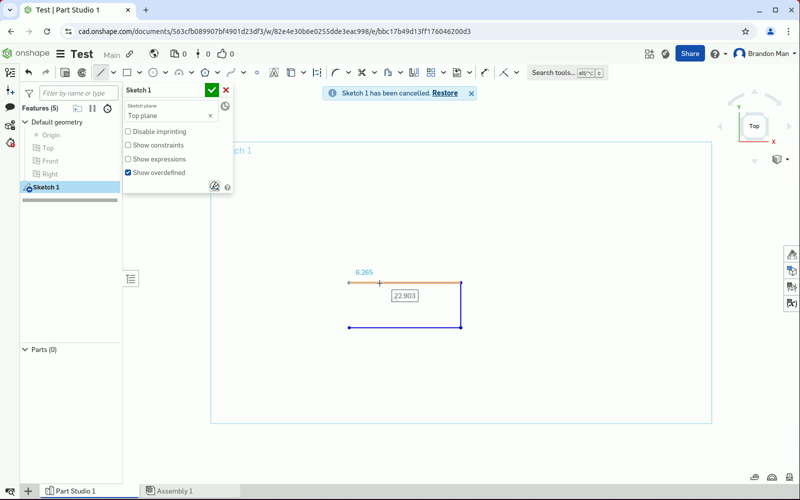
mouse_move(349, 327)
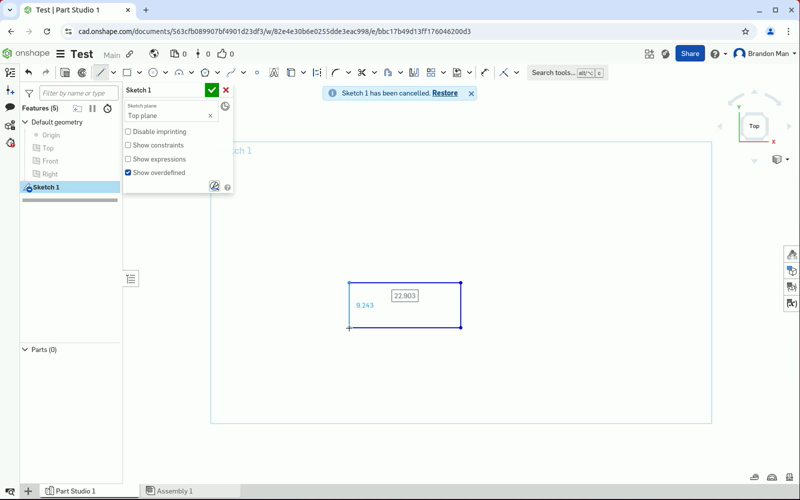
key_up(shift)
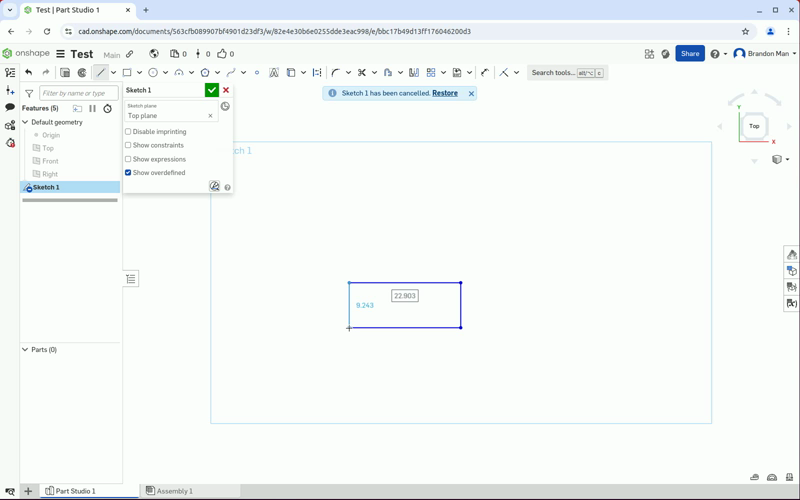
click(349, 327)
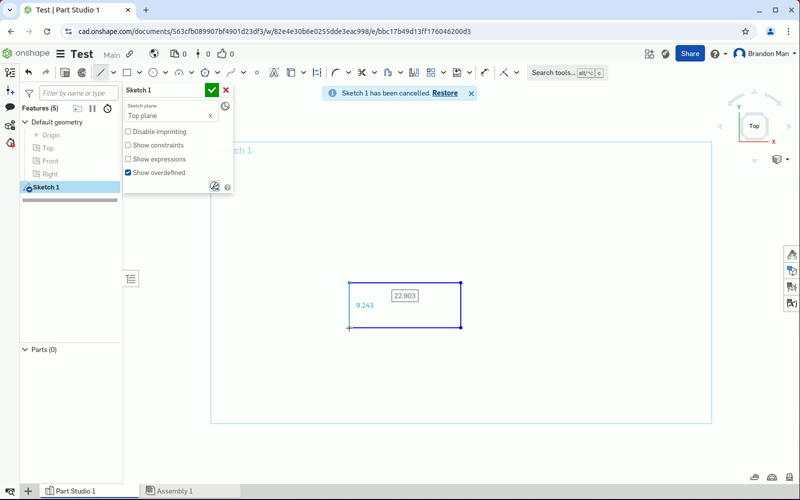
key(esc)
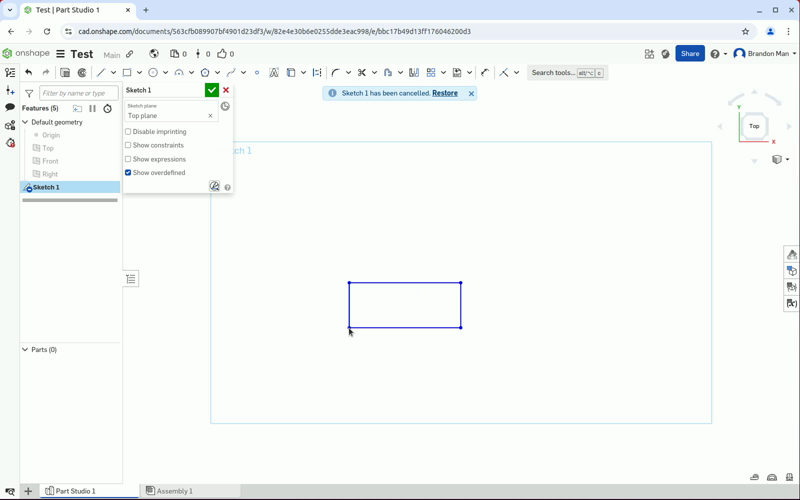
mouse_move(440, 315)
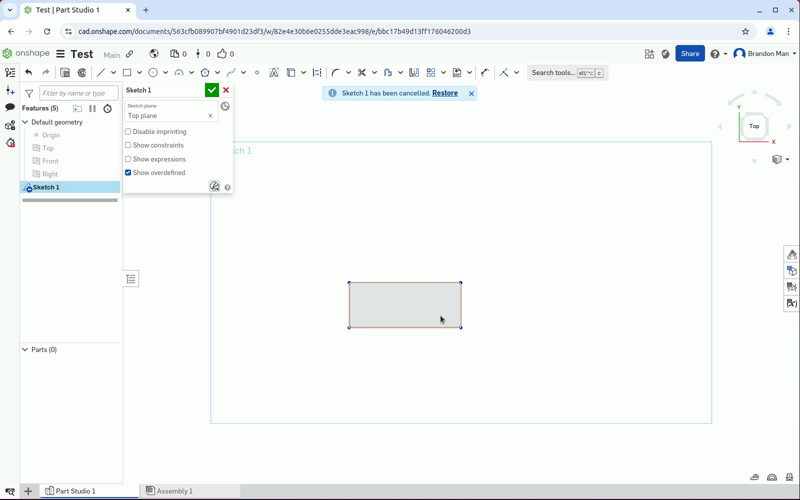
click(440, 315)
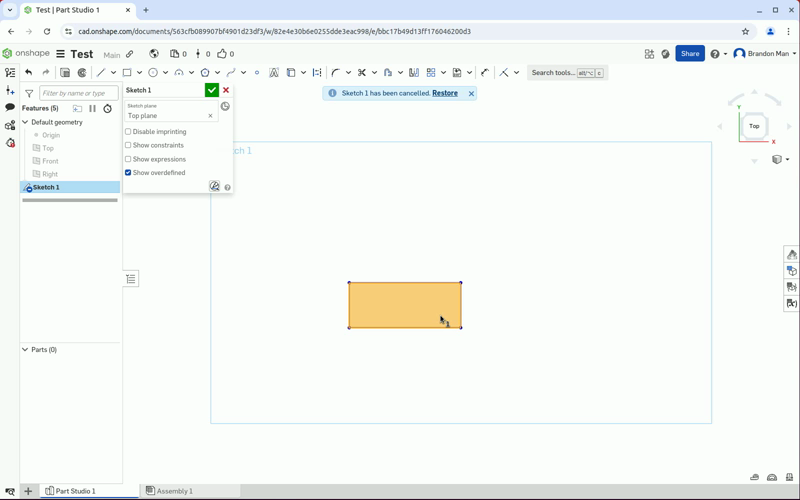
mouse_move(73, 352)
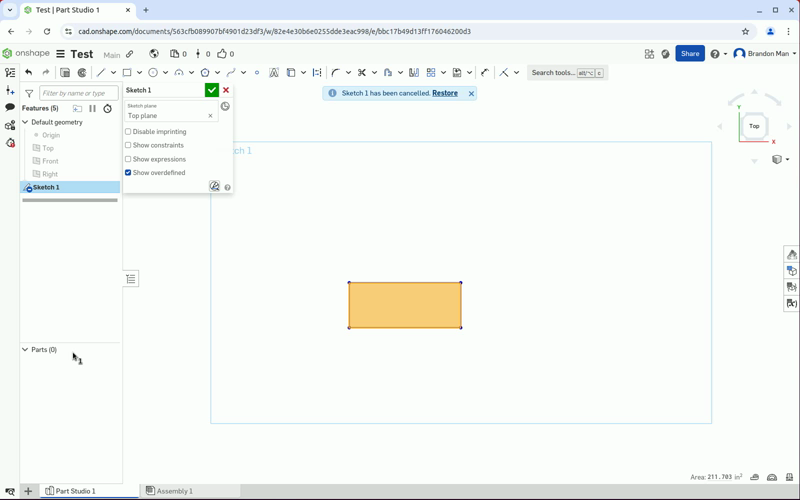
key(shift+y)
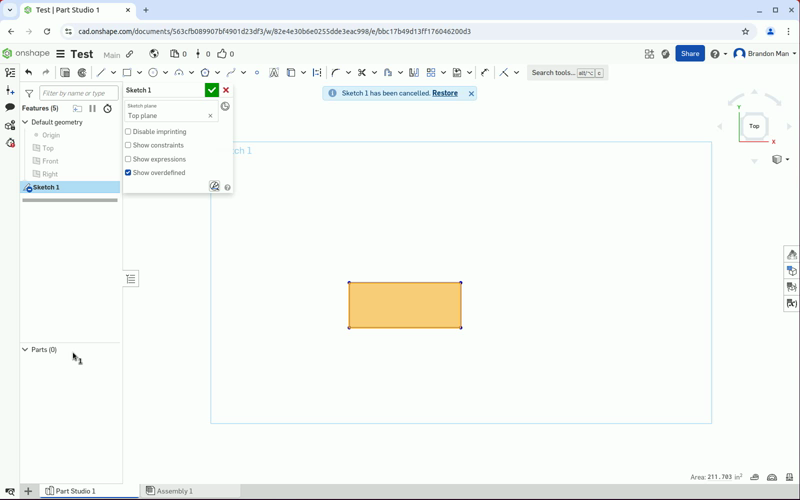
key(shift+e)
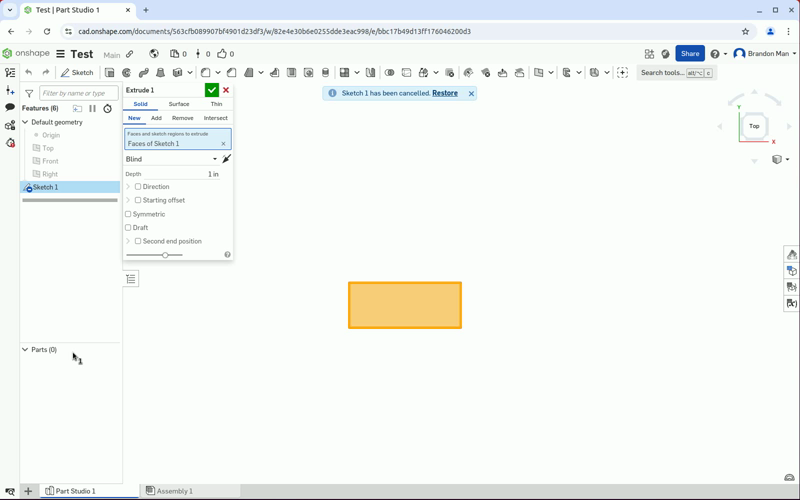
mouse_move(143, 106)
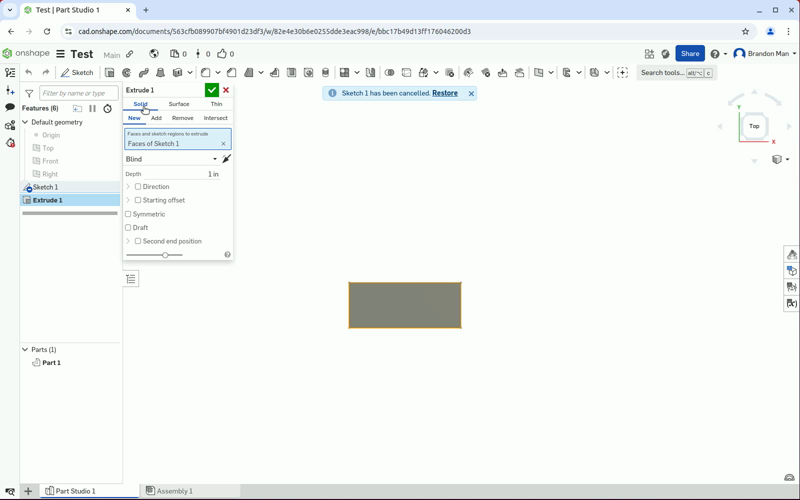
click(143, 106)
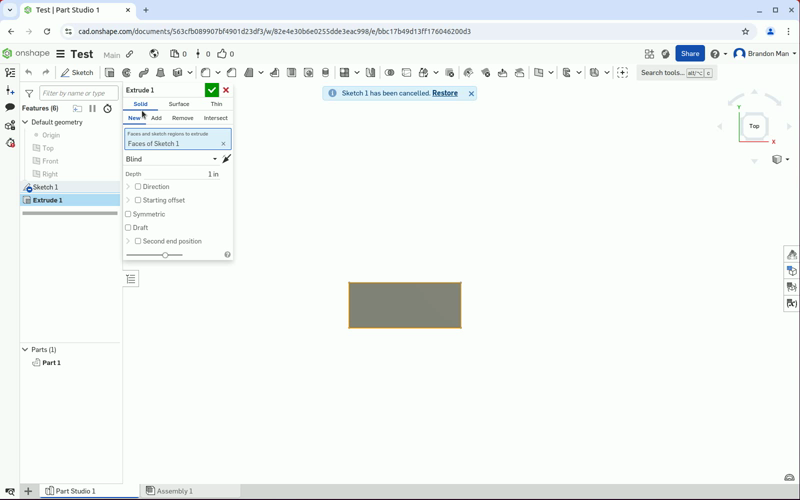
mouse_move(137, 120)
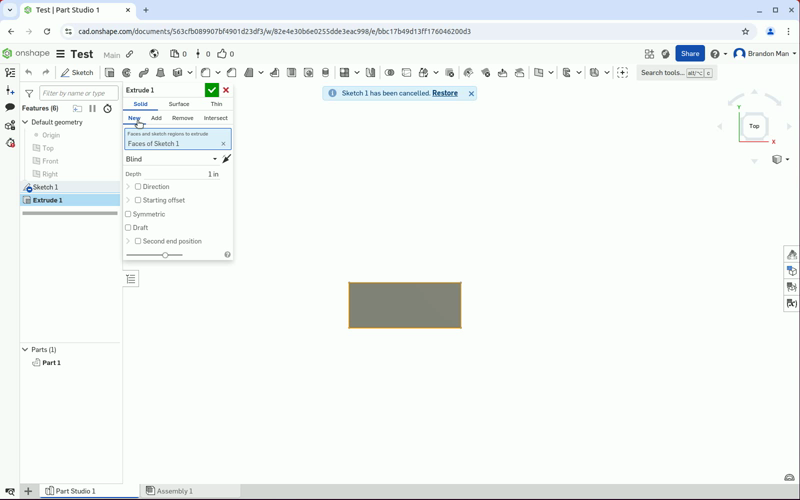
click(137, 120)
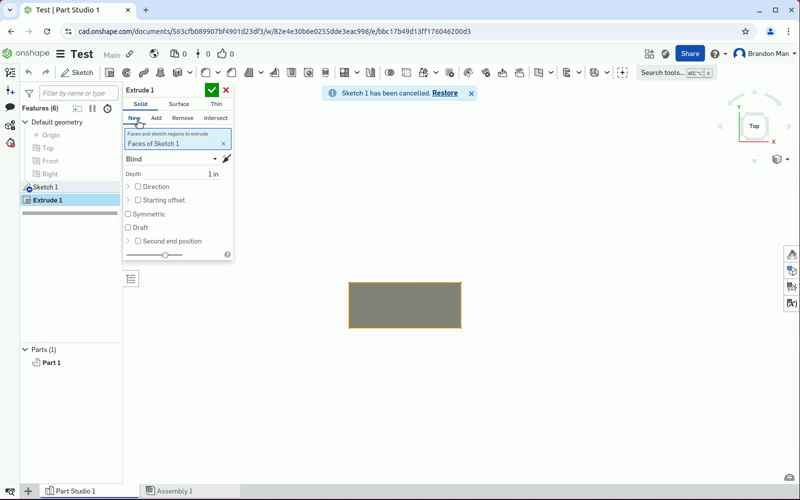
key(tab, 4)
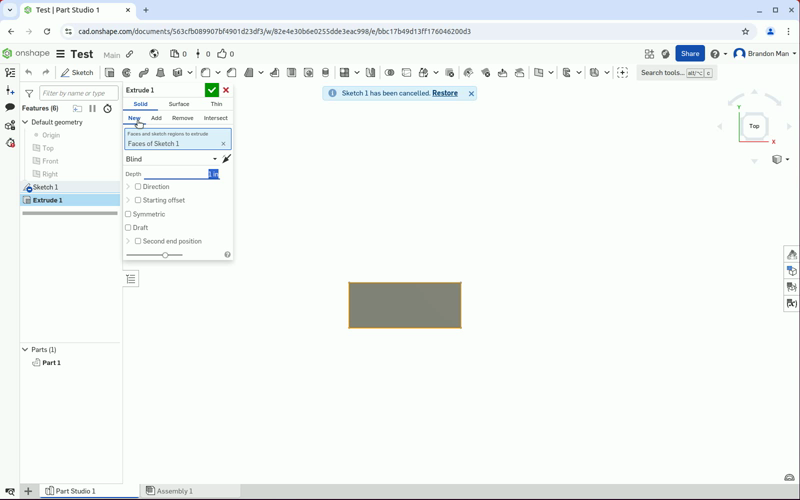
text(-0.241)
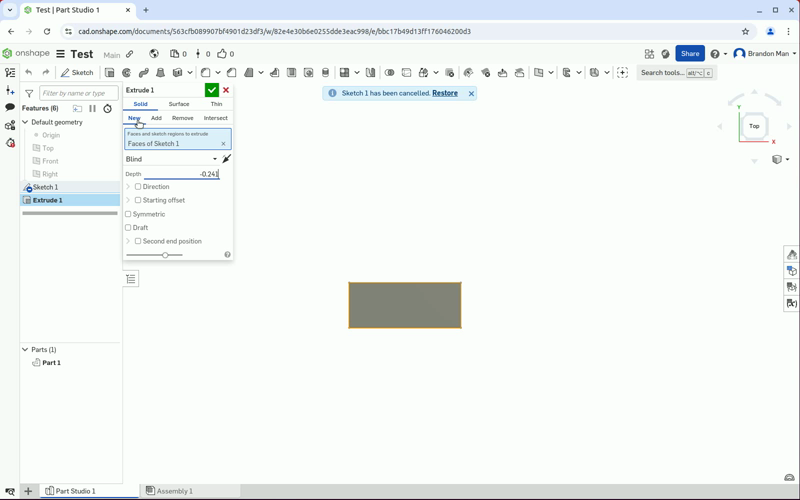
key(enter)
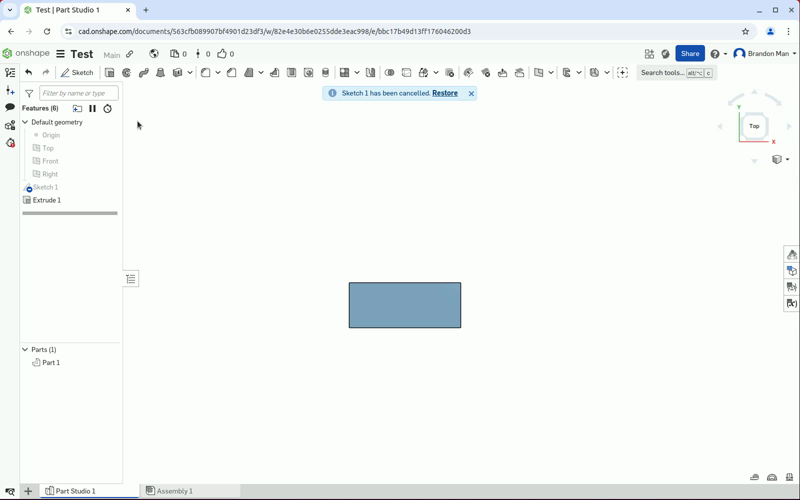
key(shift+h)
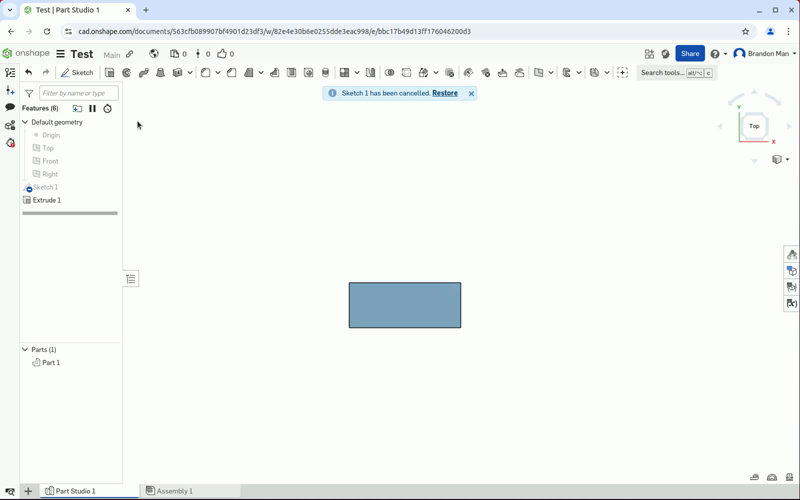
key(shift+h)
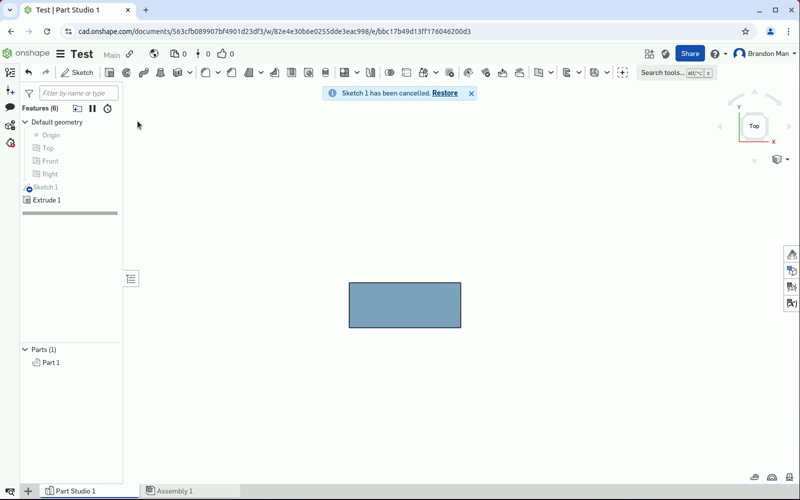
mouse_move(73, 189)
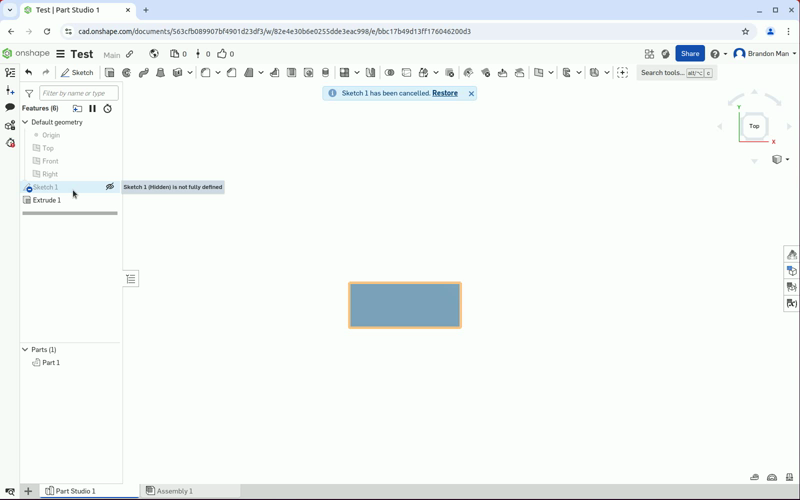
click(73, 189)
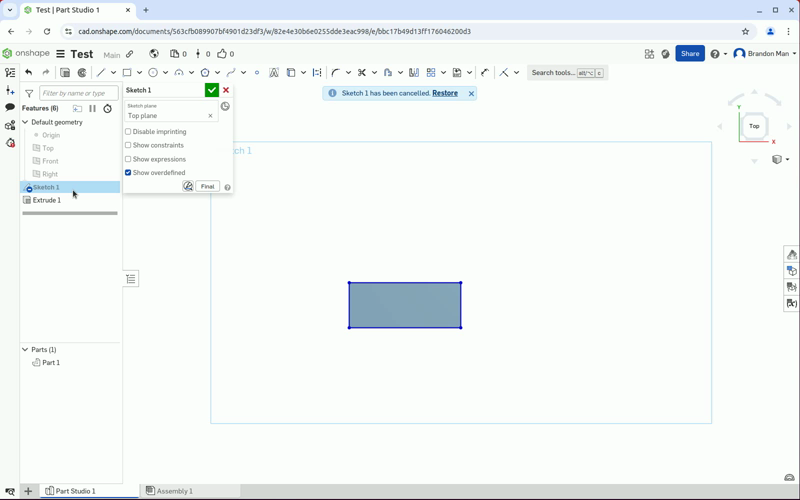
mouse_move(229, 92)
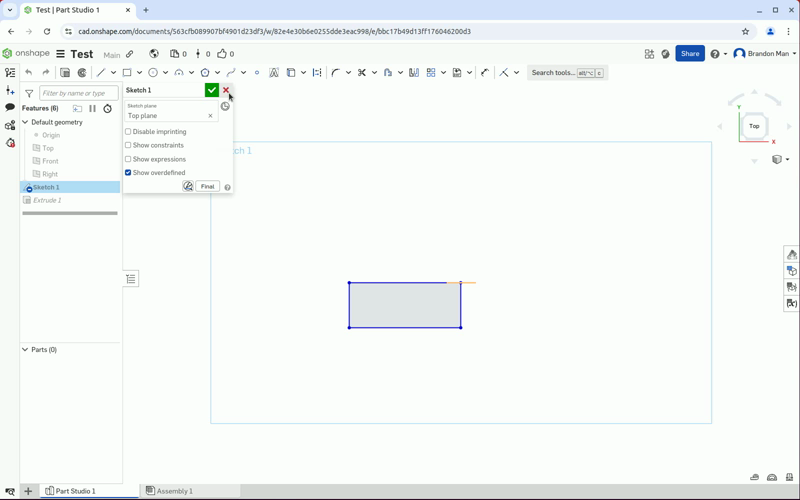
click(229, 92)
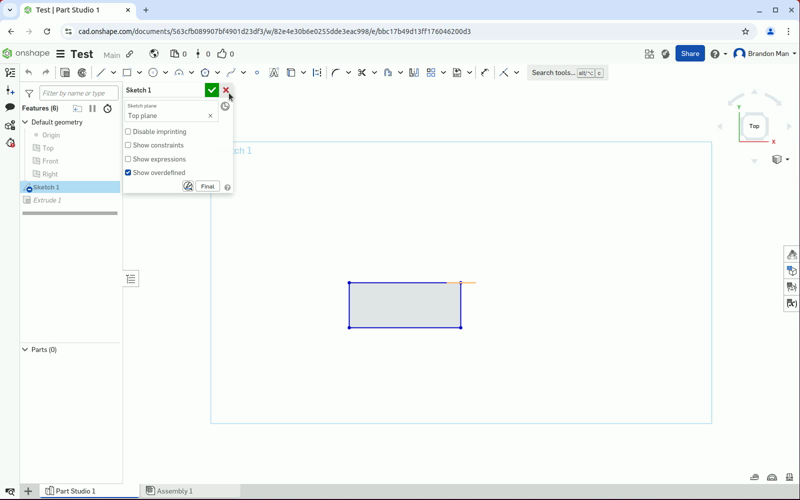
key(shift+s)
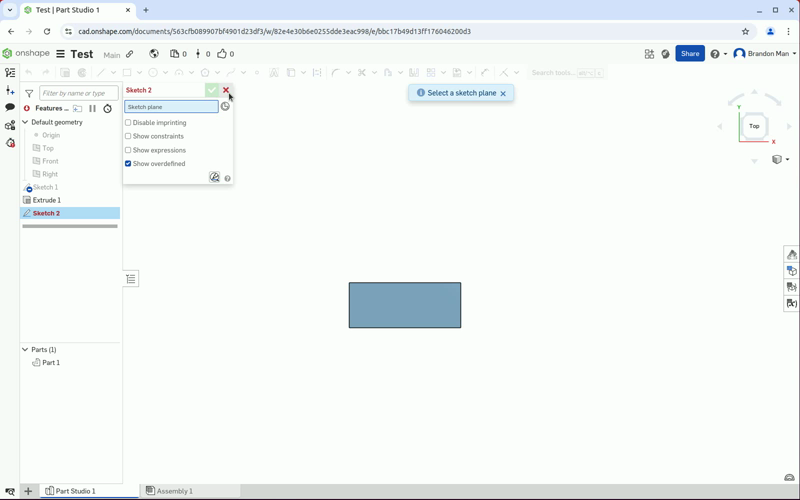
mouse_move(73, 150)
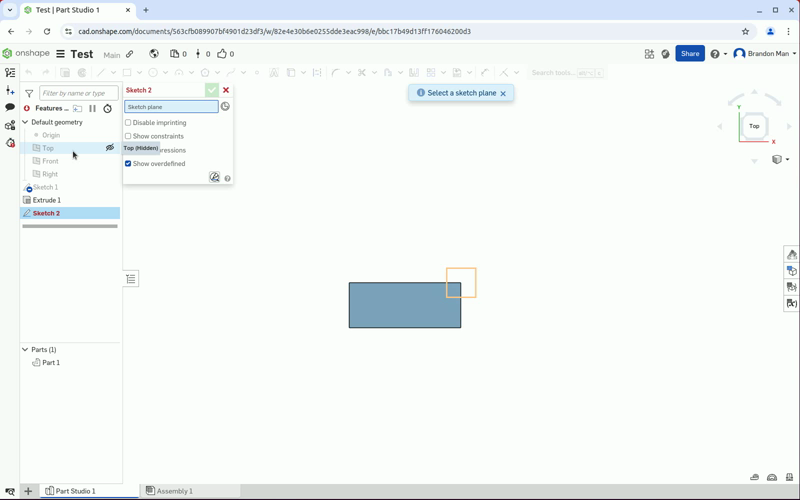
click(73, 150)
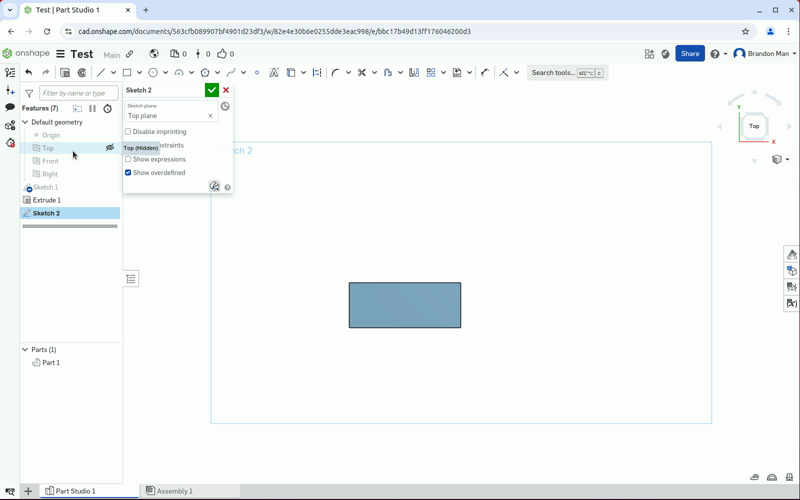
mouse_move(73, 352)
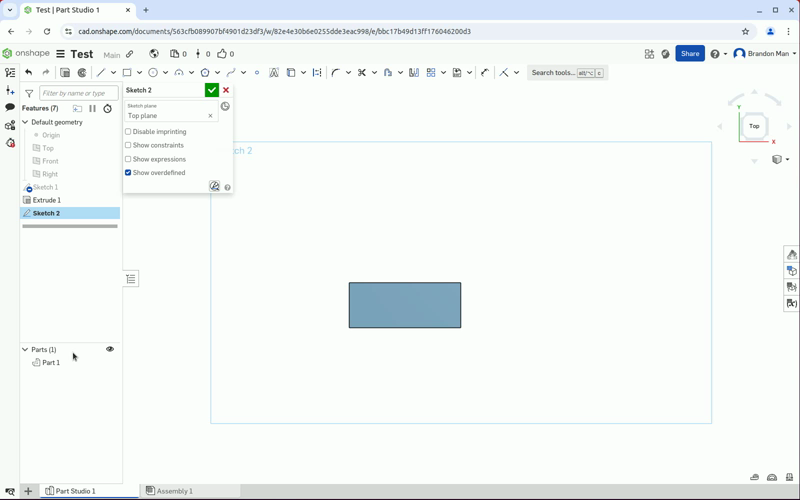
key(y)
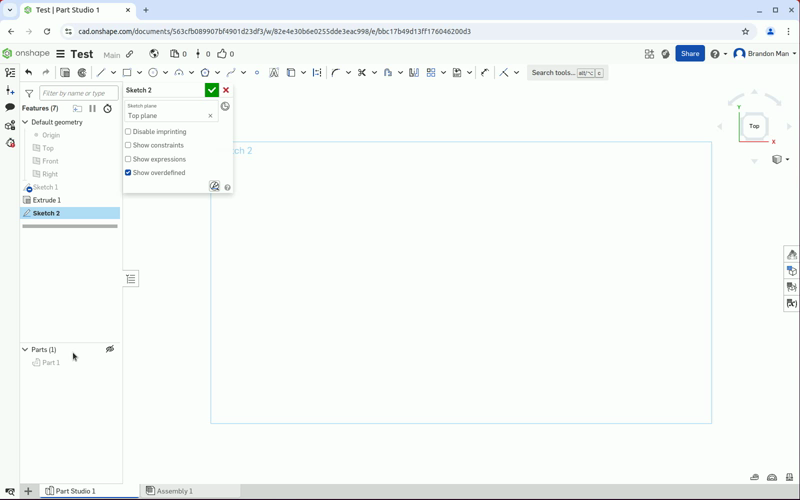
key(c)
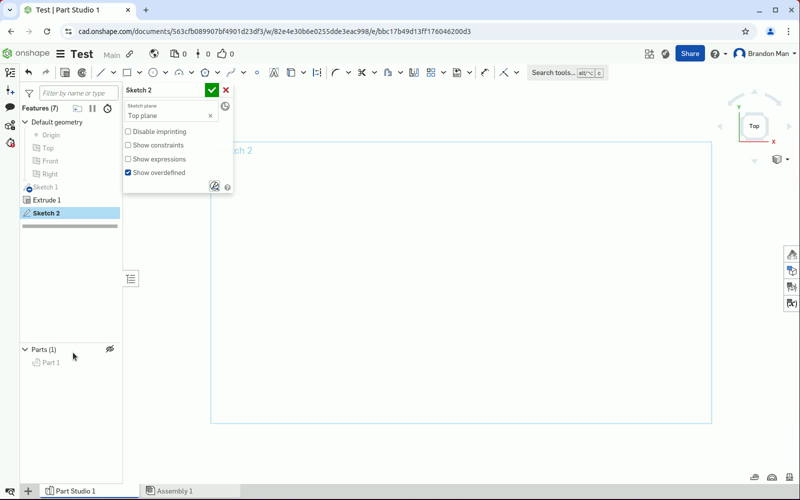
key_down(shift)
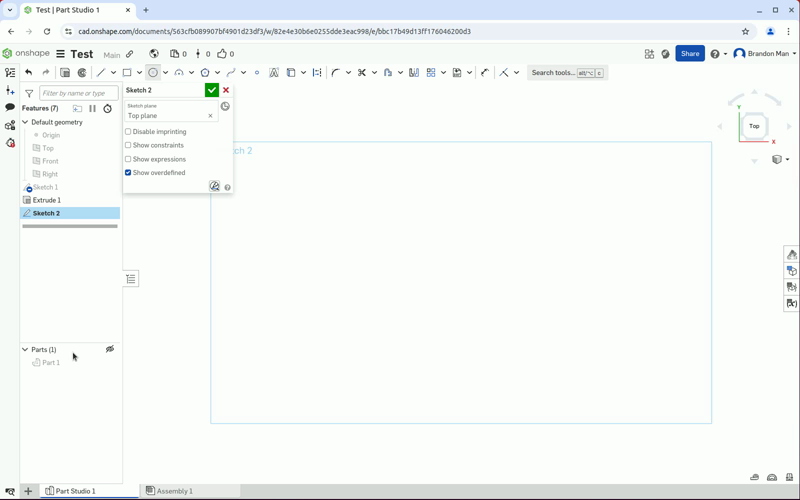
mouse_move(349, 282)
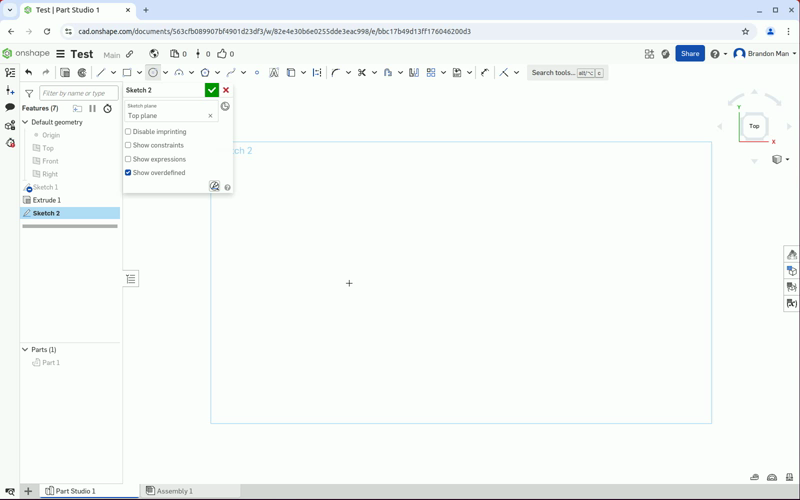
click(349, 282)
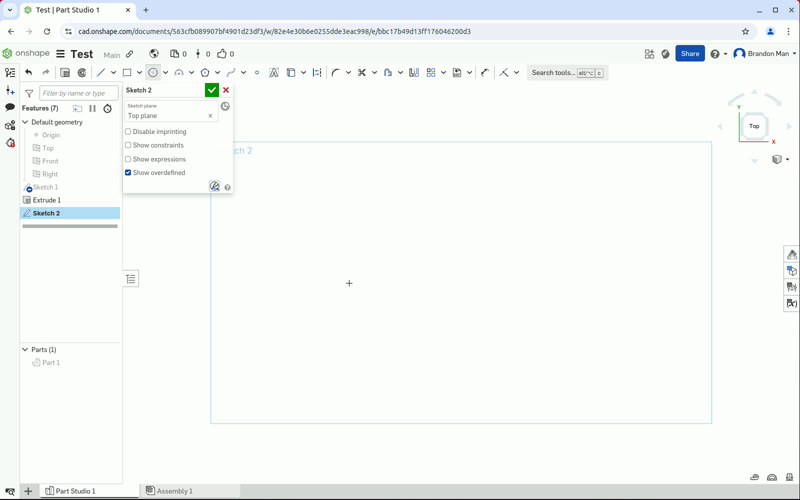
key_up(shift)
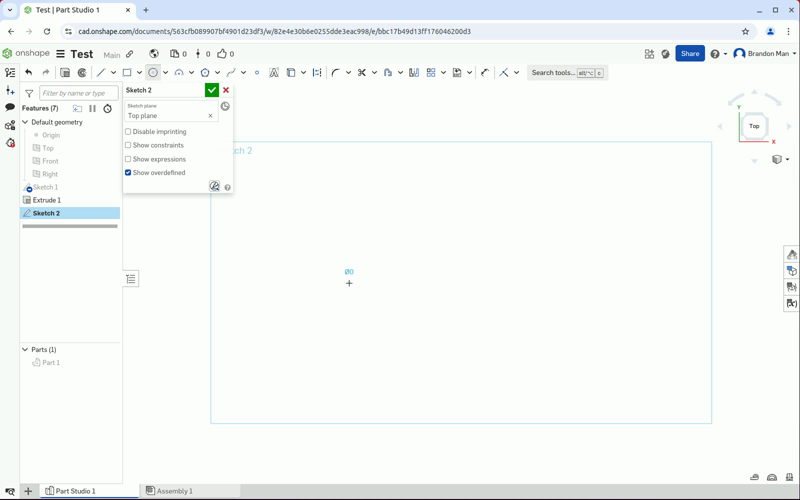
mouse_move(350, 282)
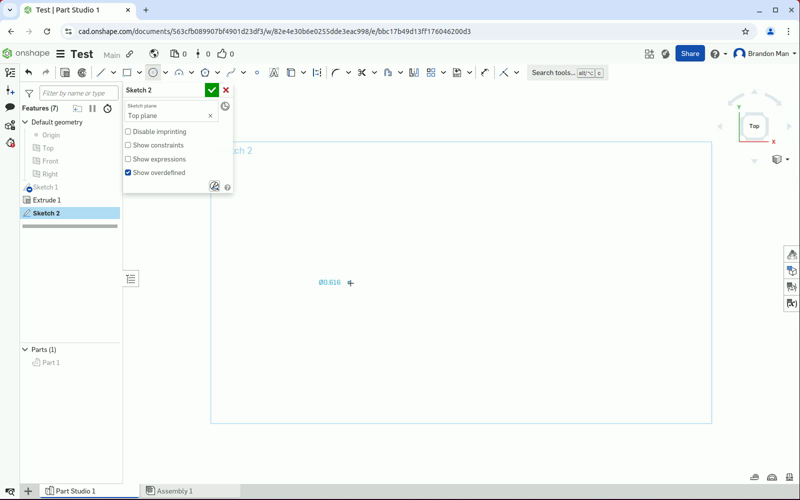
scroll(6)
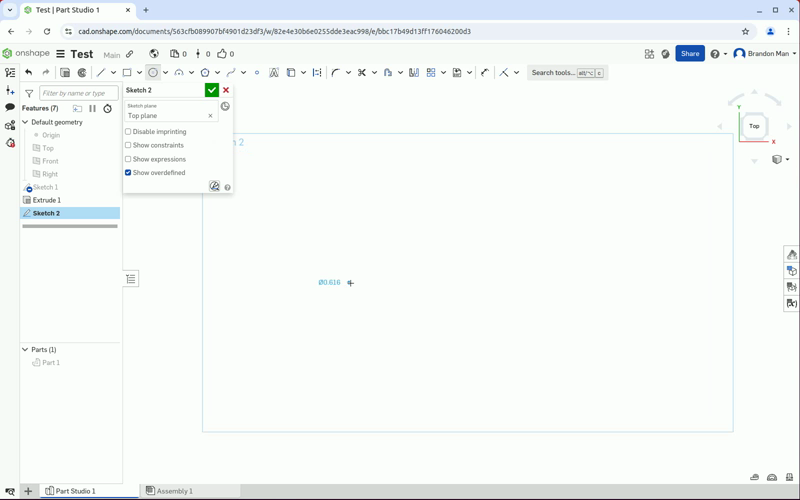
scroll(6)
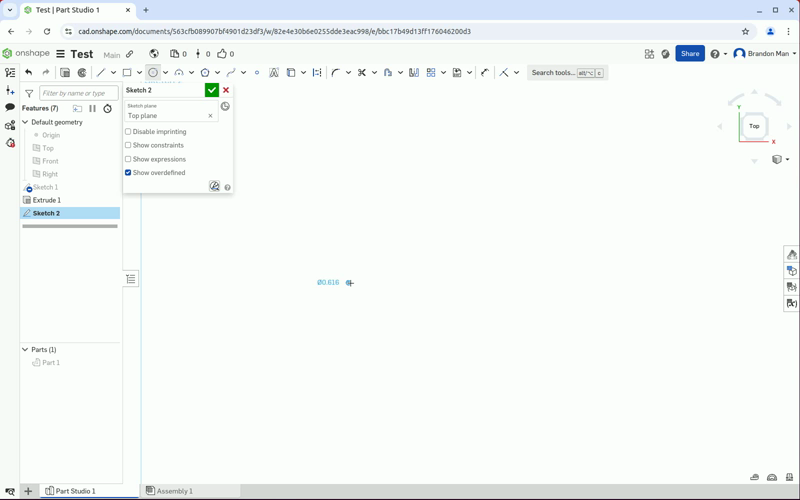
scroll(6)
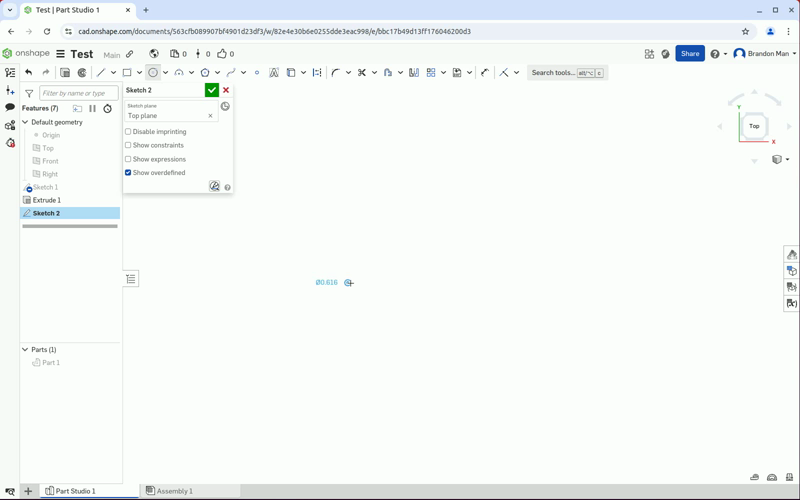
scroll(6)
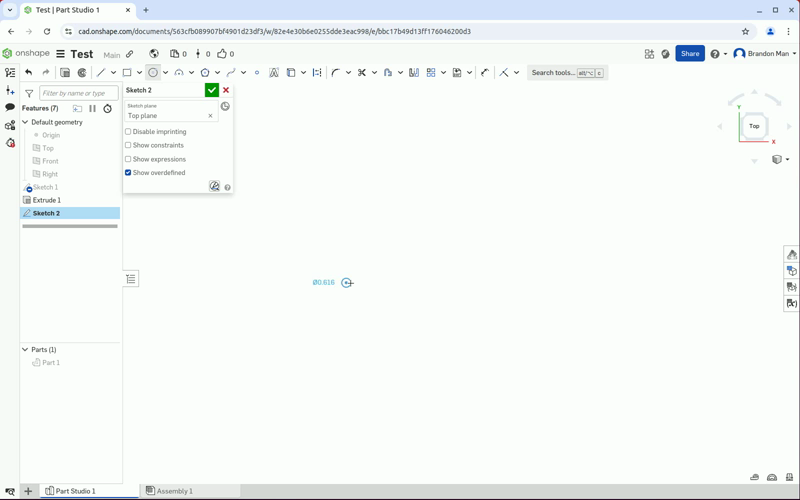
scroll(6)
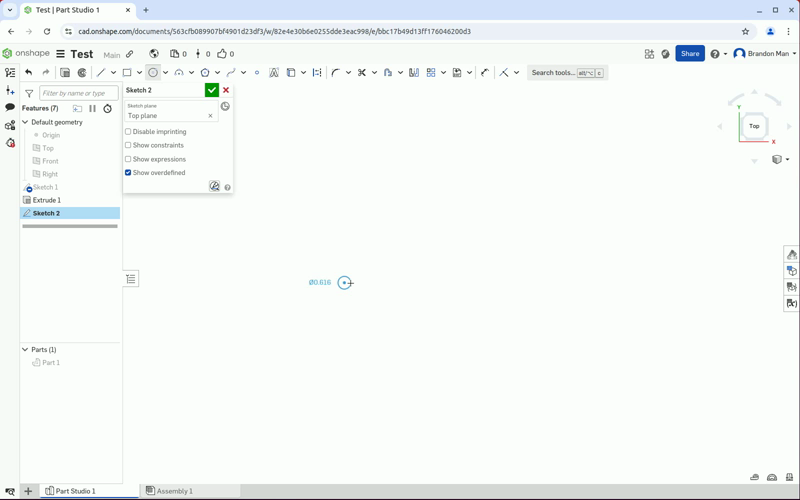
scroll(6)
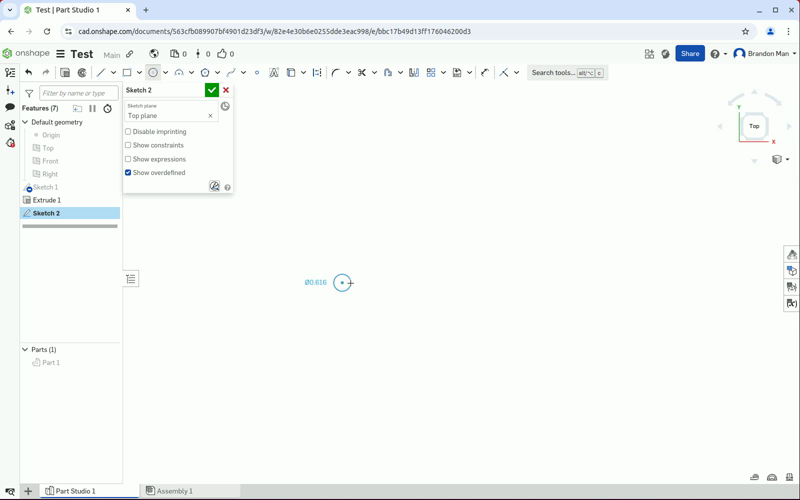
scroll(6)
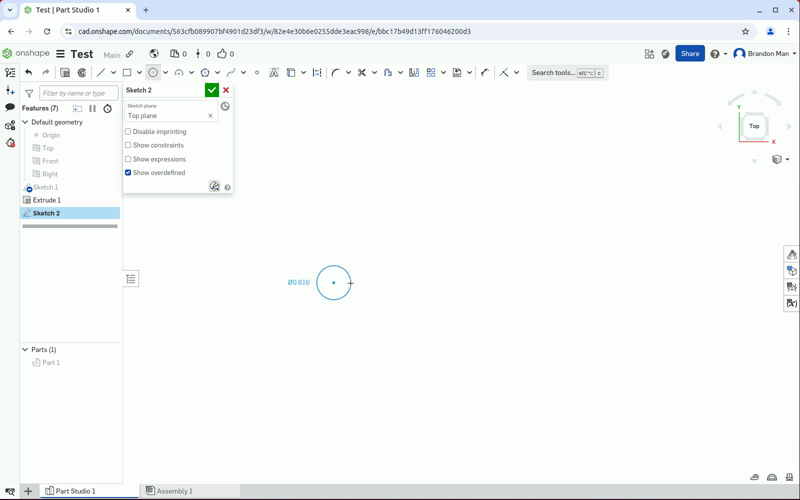
click(350, 282)
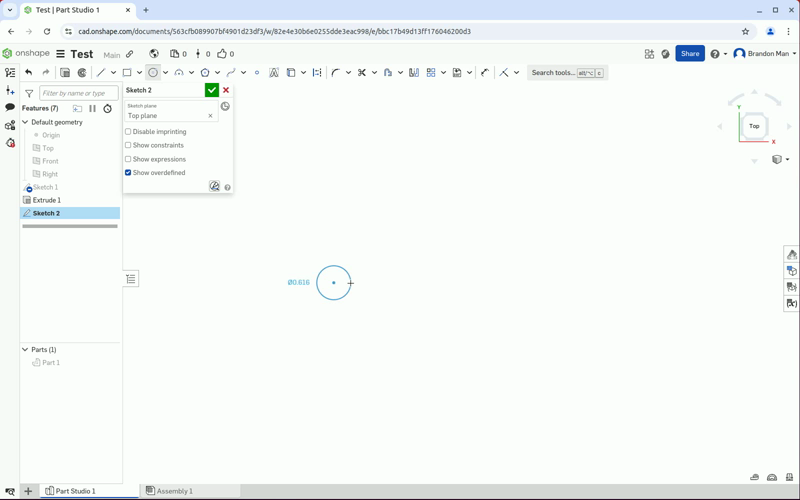
scroll(-6)
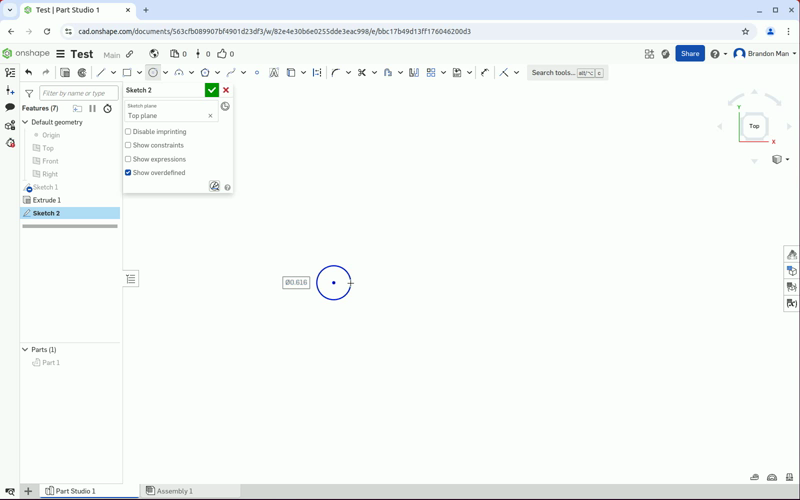
scroll(-6)
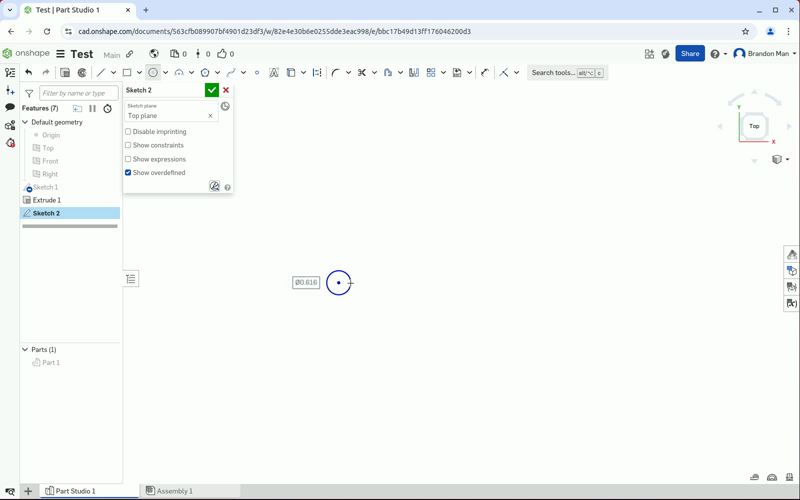
scroll(-6)
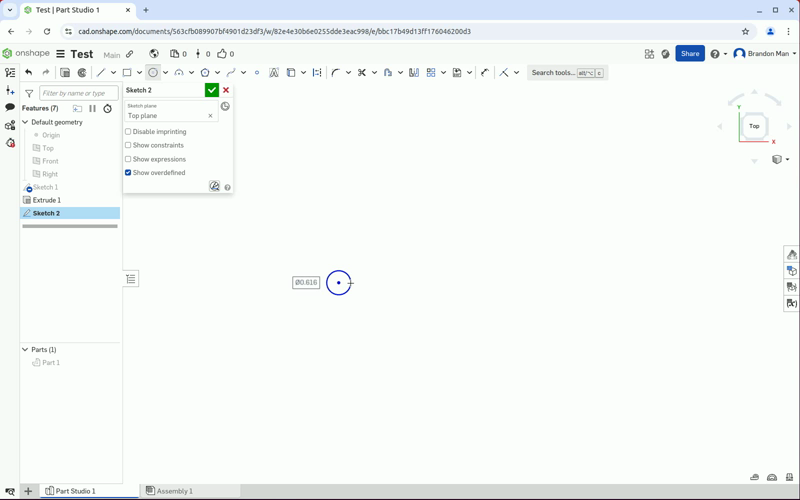
scroll(-6)
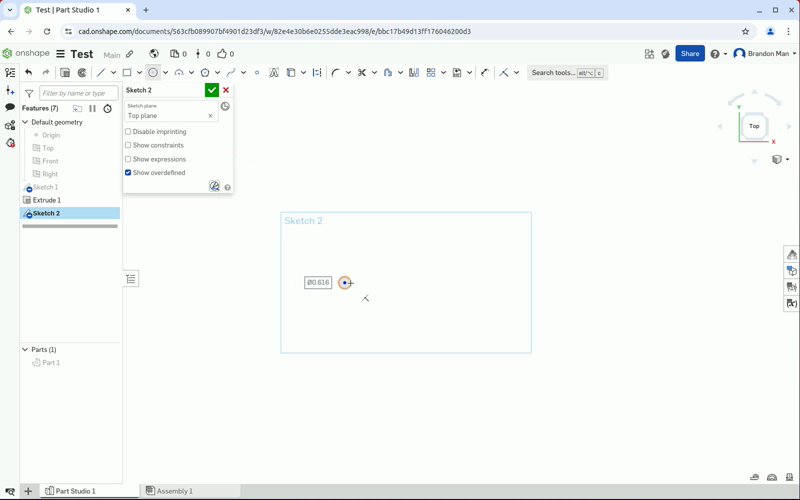
scroll(-6)
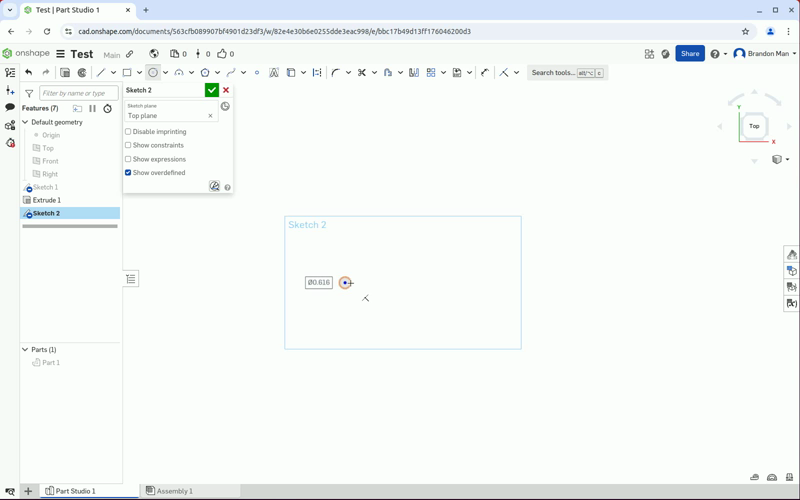
scroll(-6)
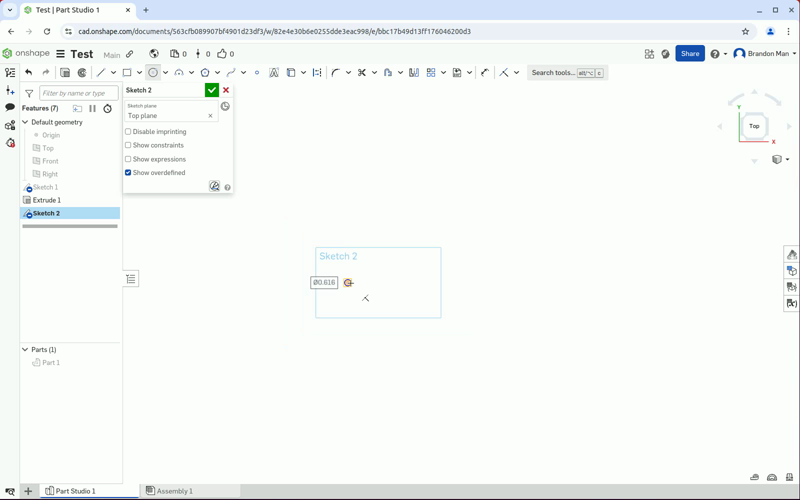
scroll(-6)
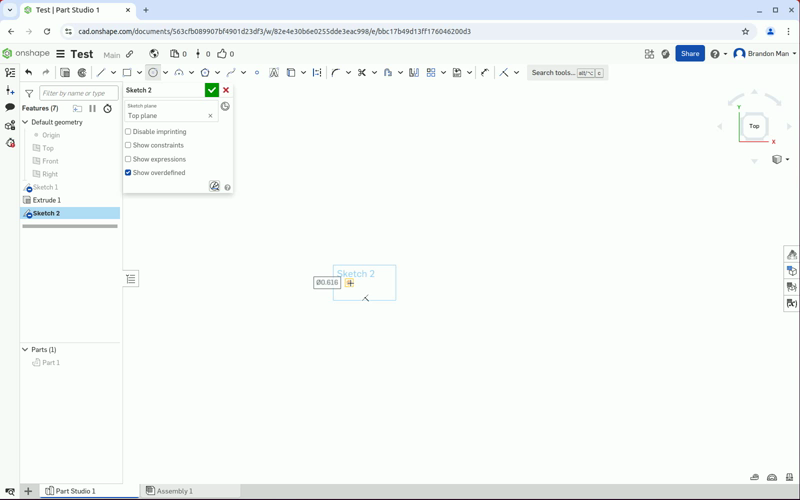
key(esc)
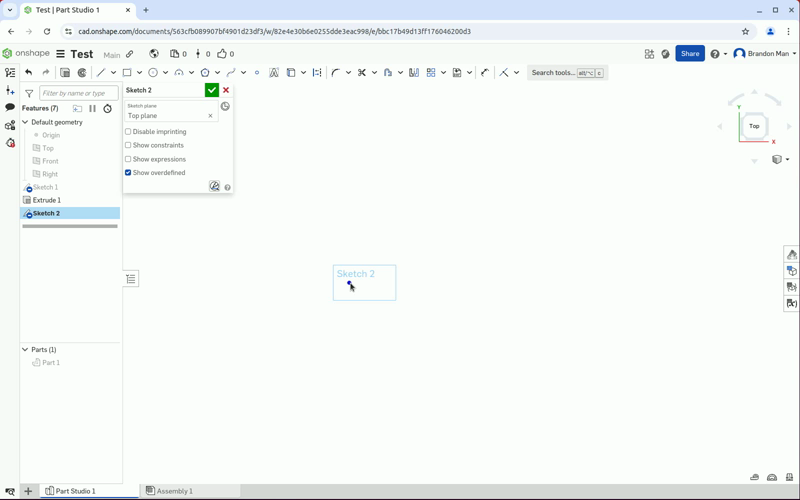
mouse_move(349, 283)
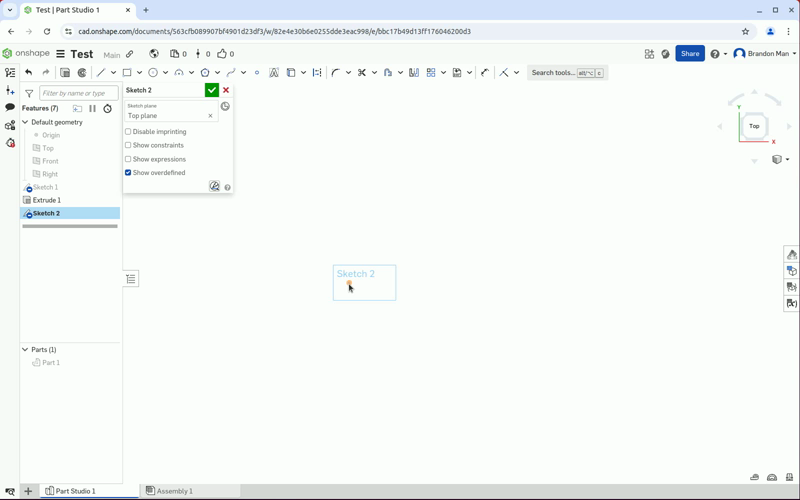
scroll(6)
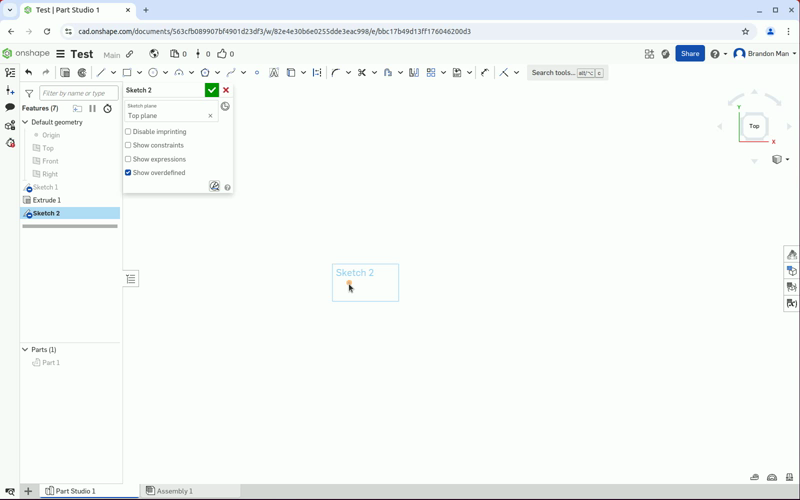
scroll(6)
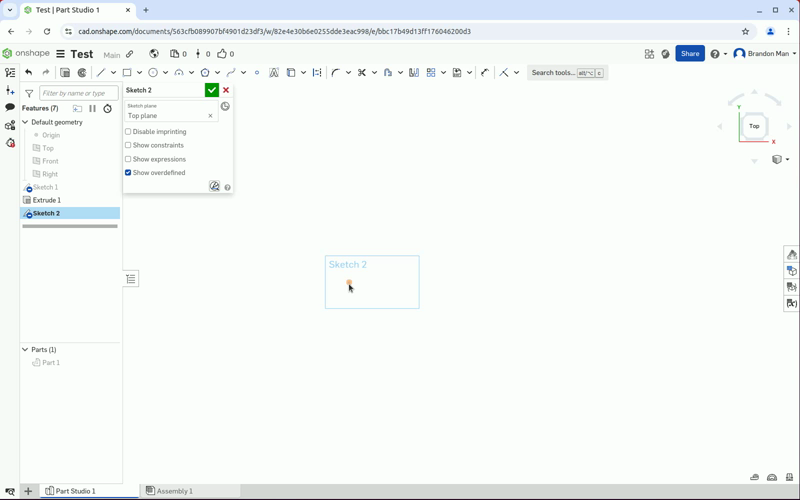
scroll(6)
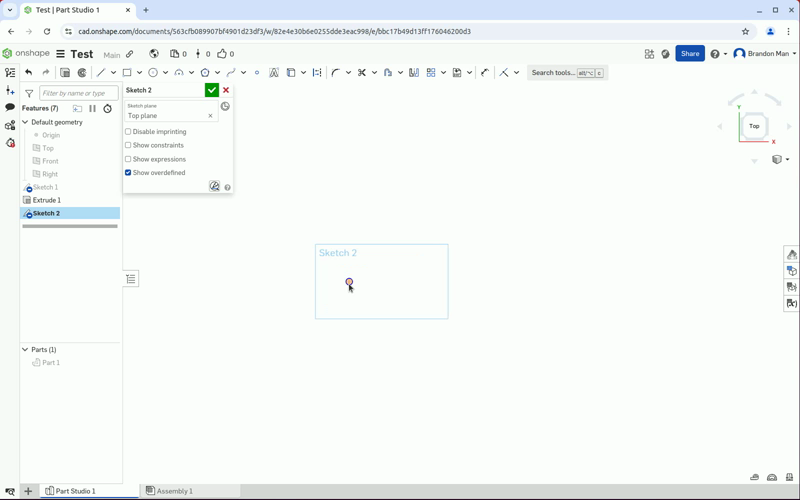
scroll(6)
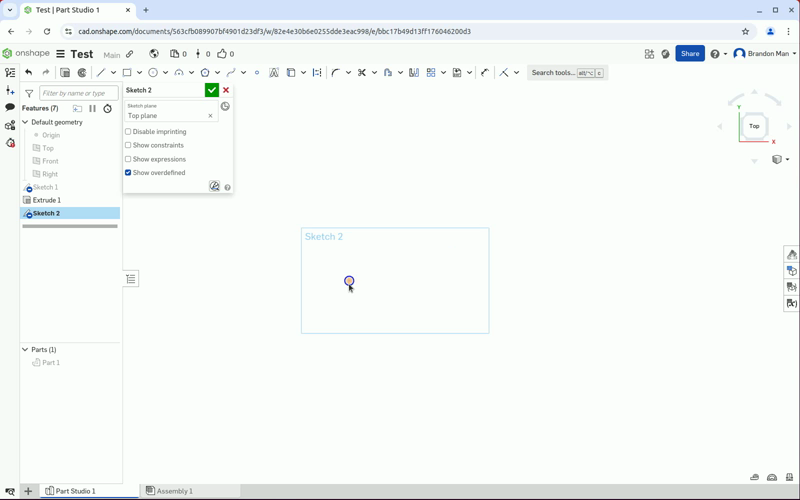
scroll(6)
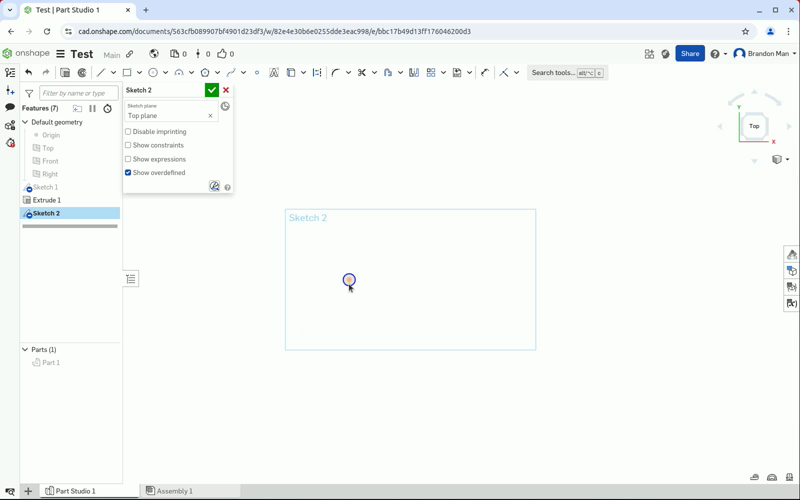
scroll(6)
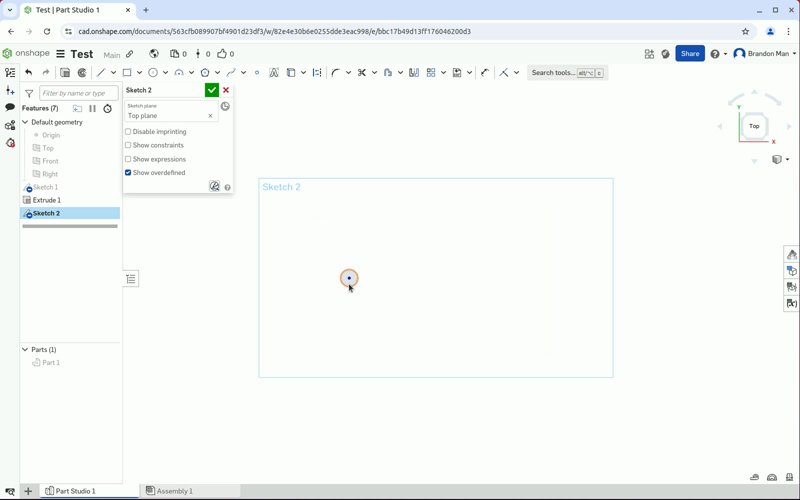
scroll(6)
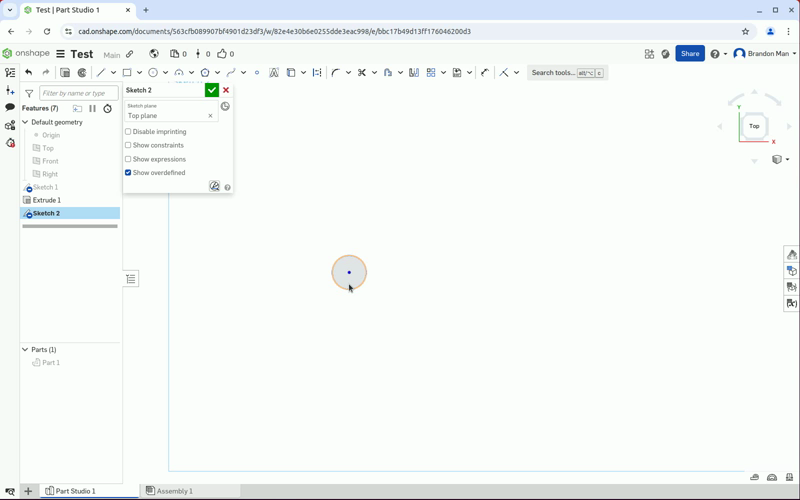
click(349, 283)
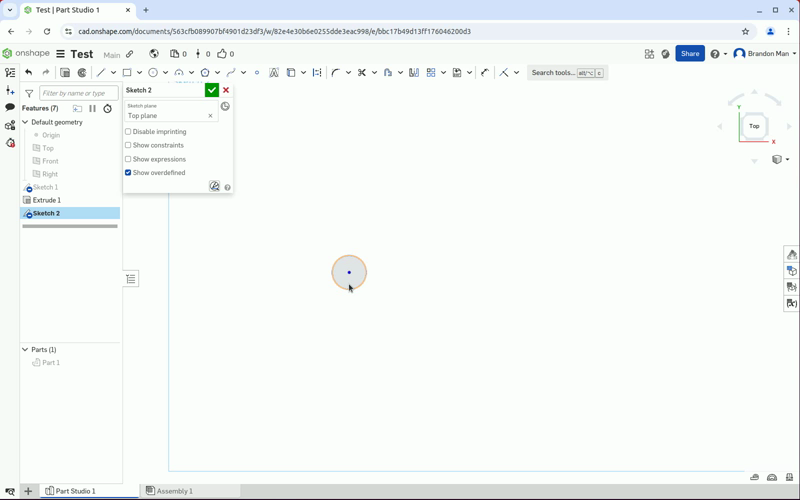
scroll(-6)
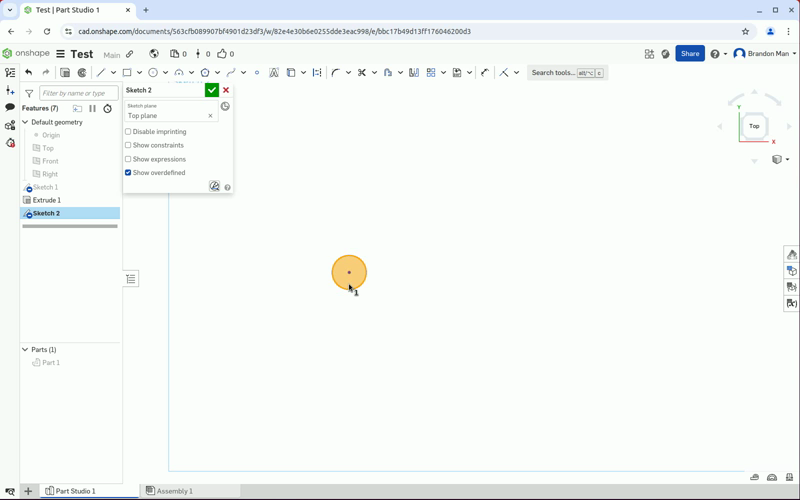
scroll(-6)
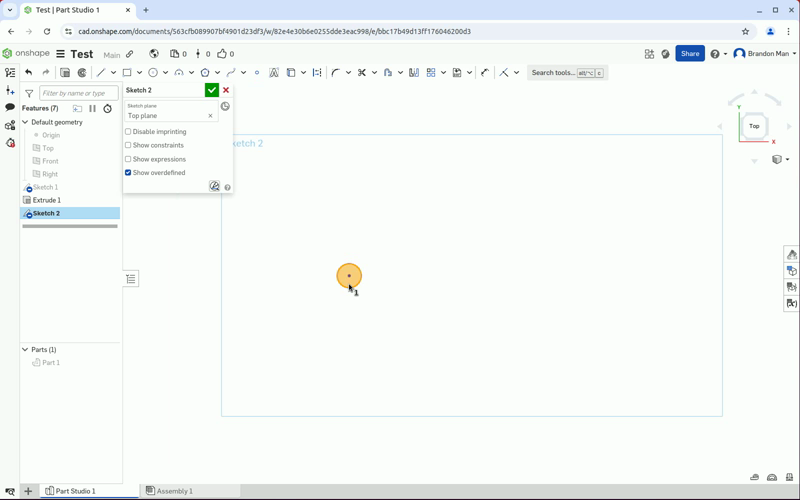
scroll(-6)
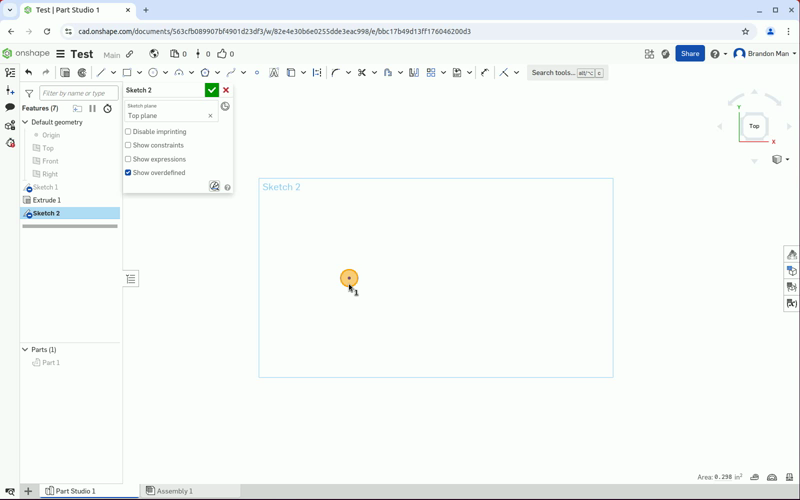
scroll(-6)
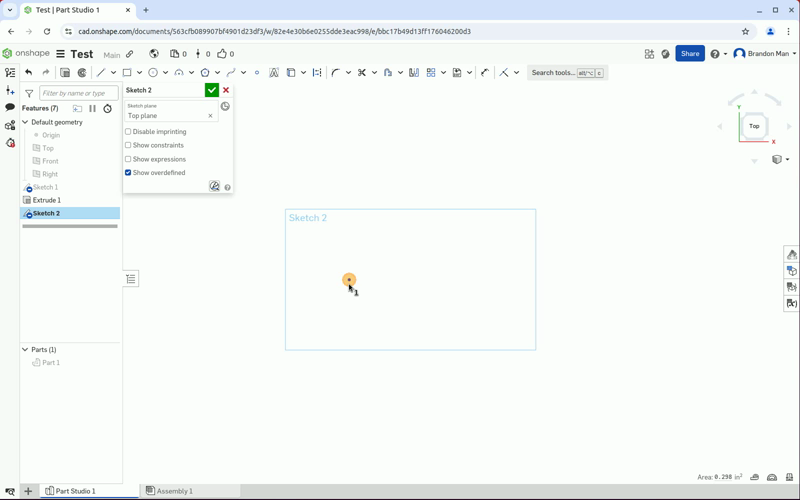
scroll(-6)
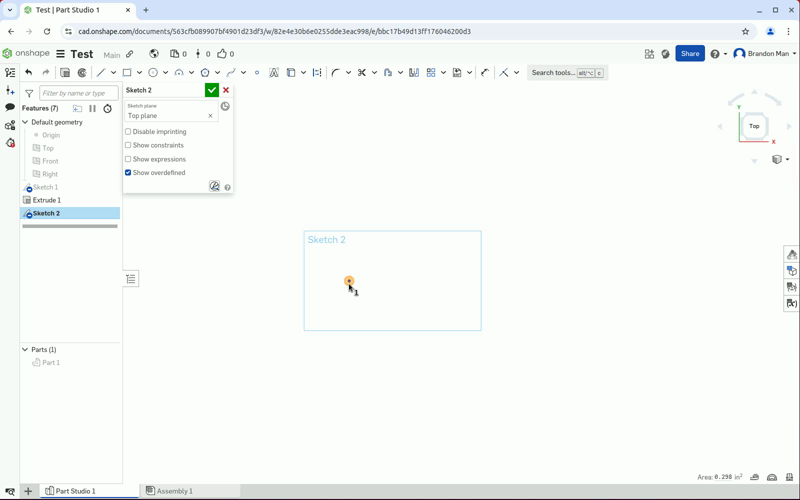
scroll(-6)
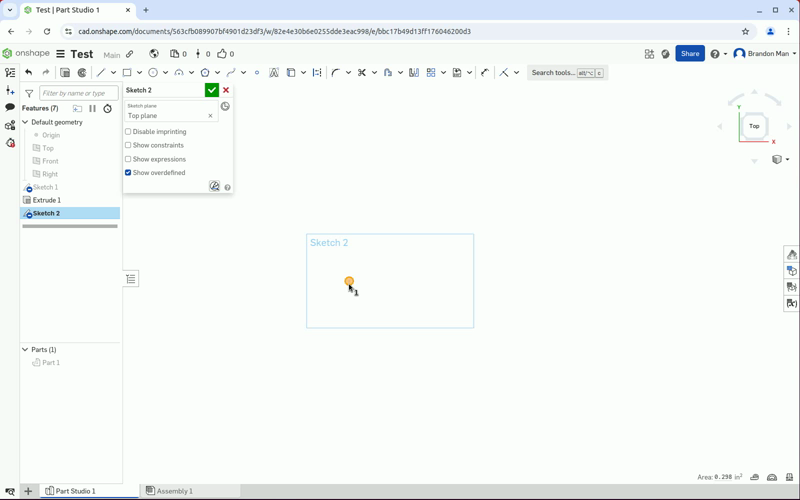
scroll(-6)
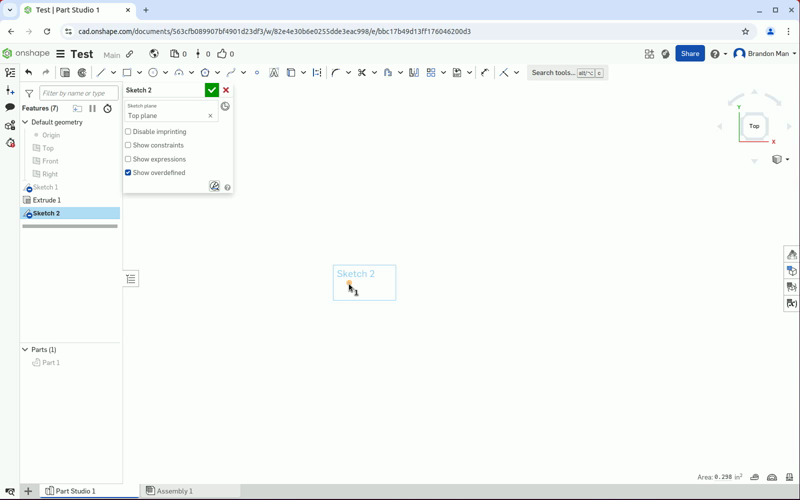
mouse_move(73, 352)
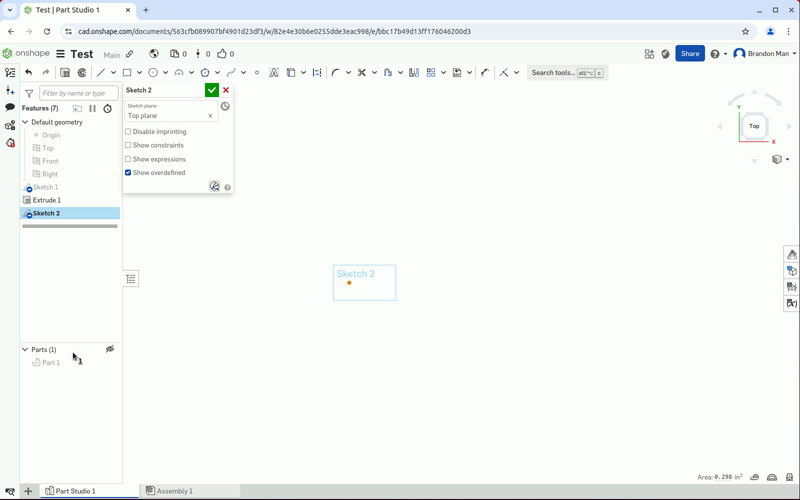
key(shift+y)
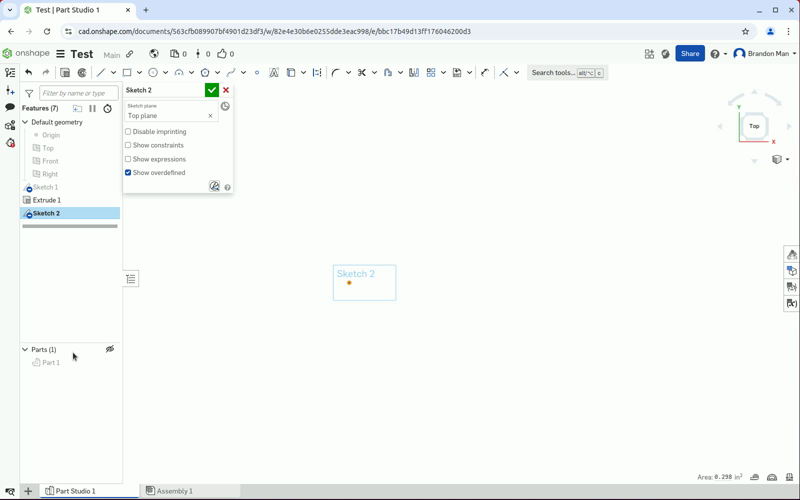
key(shift+e)
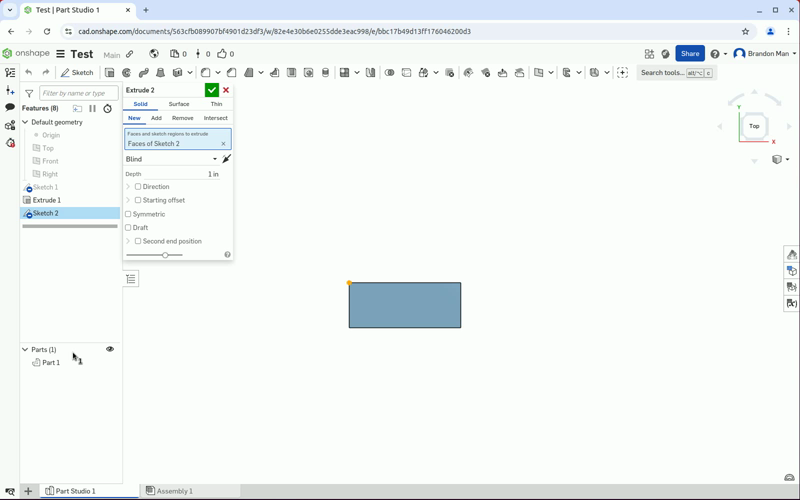
mouse_move(143, 106)
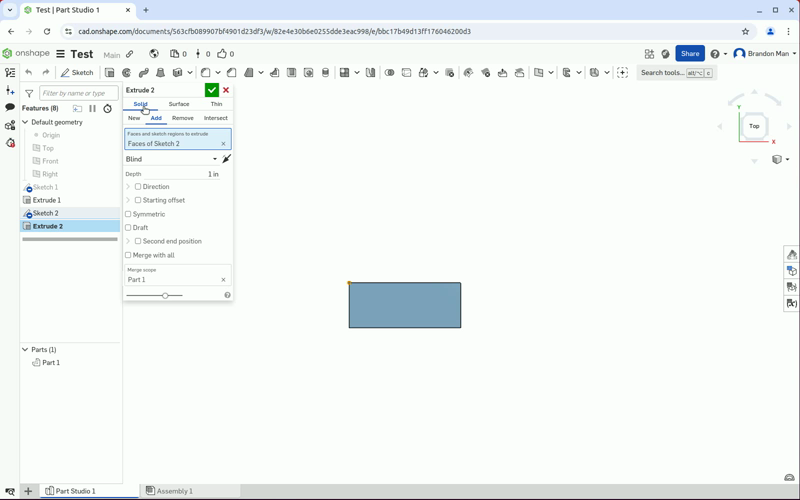
click(143, 106)
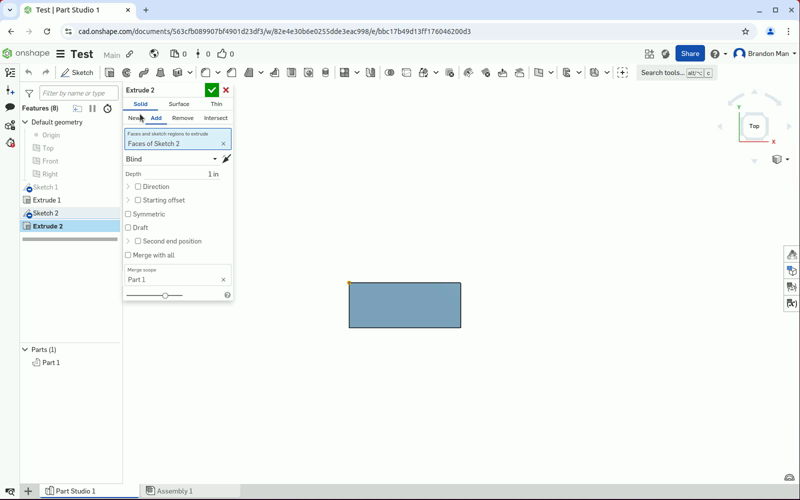
mouse_move(137, 120)
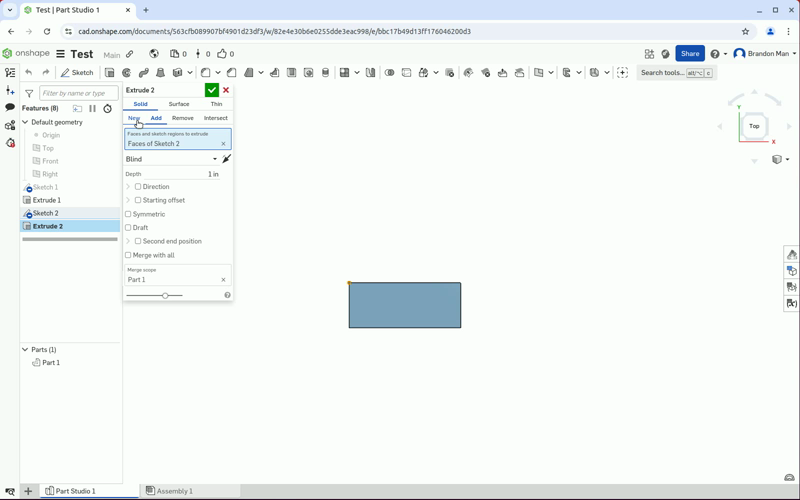
click(137, 120)
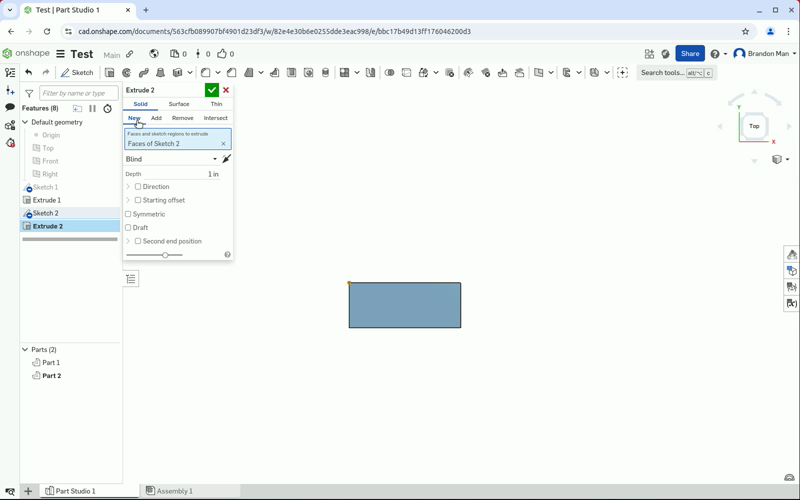
key(tab, 4)
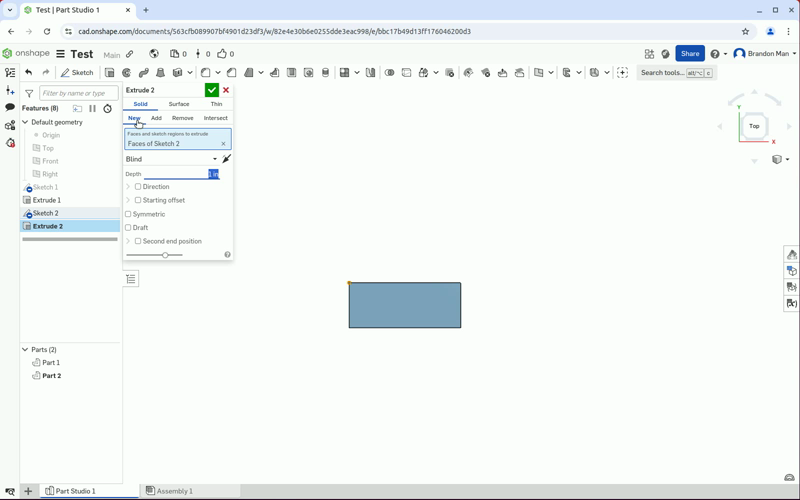
text(11.073)
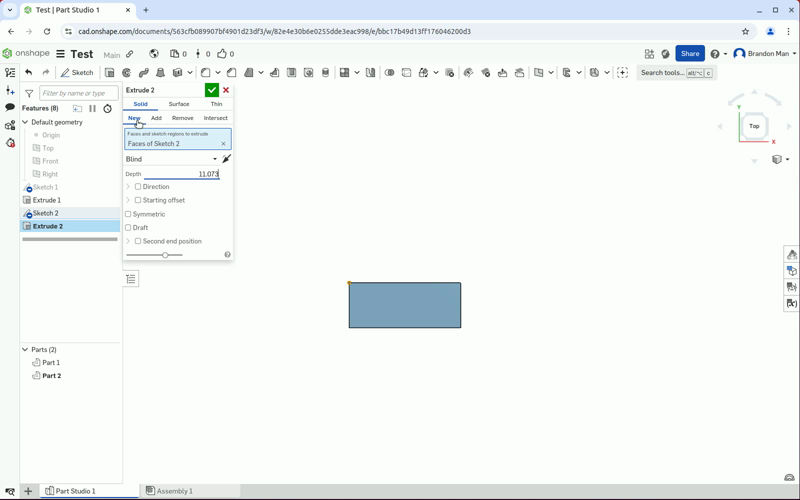
key(enter)
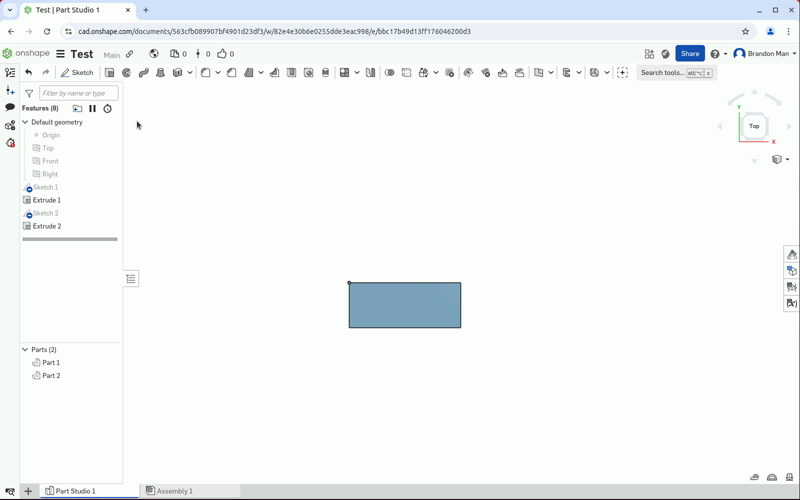
key(shift+h)
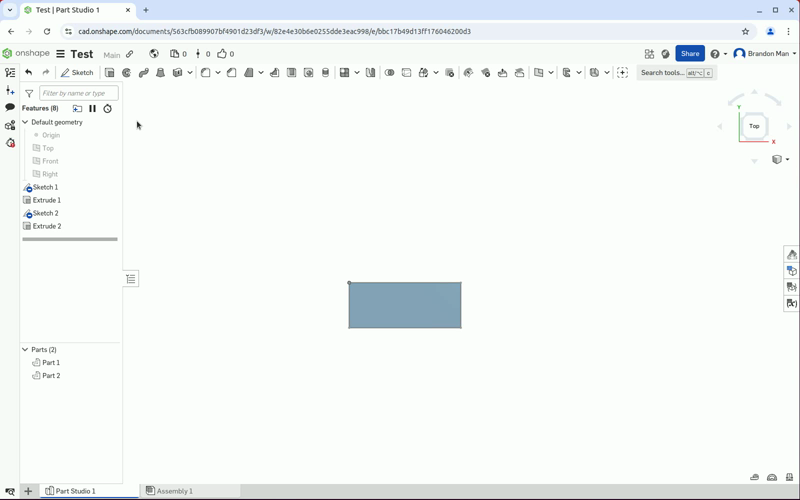
key(shift+h)
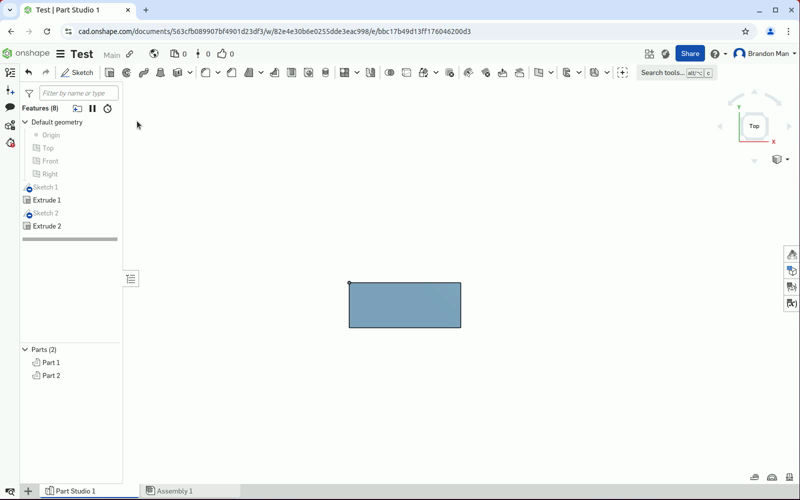
mouse_move(73, 189)
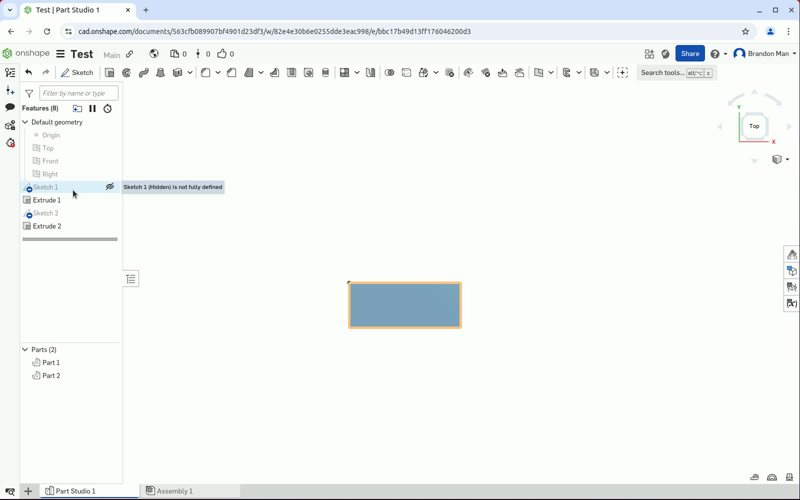
click(73, 189)
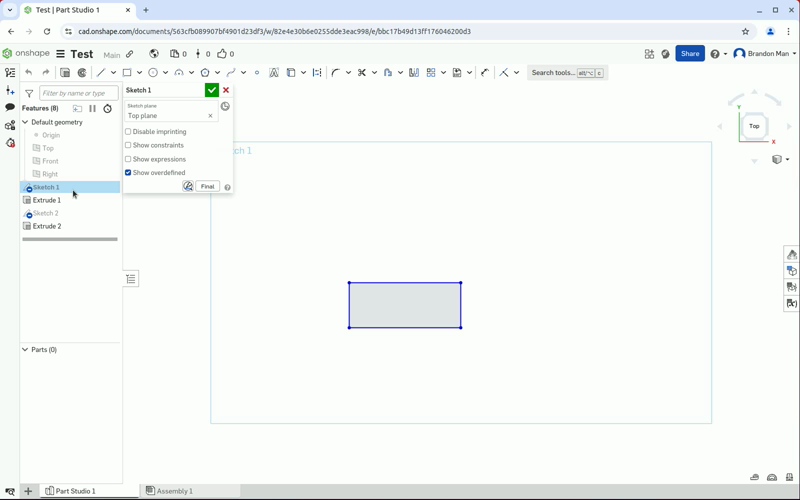
mouse_move(229, 92)
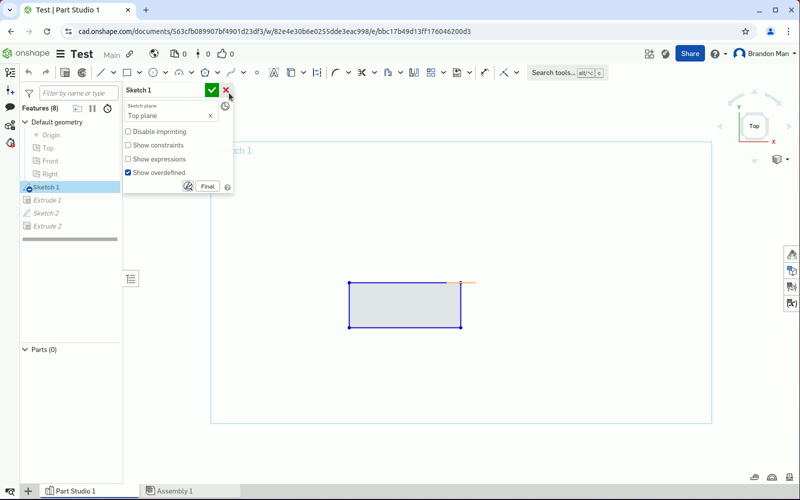
click(229, 92)
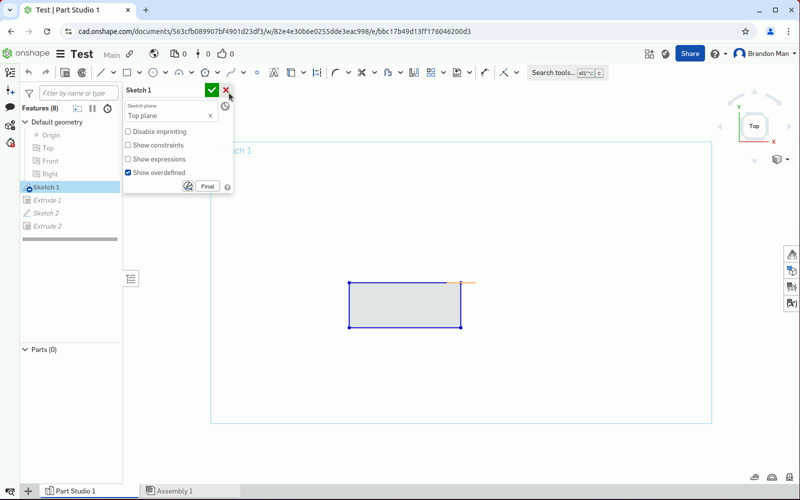
key(shift+s)
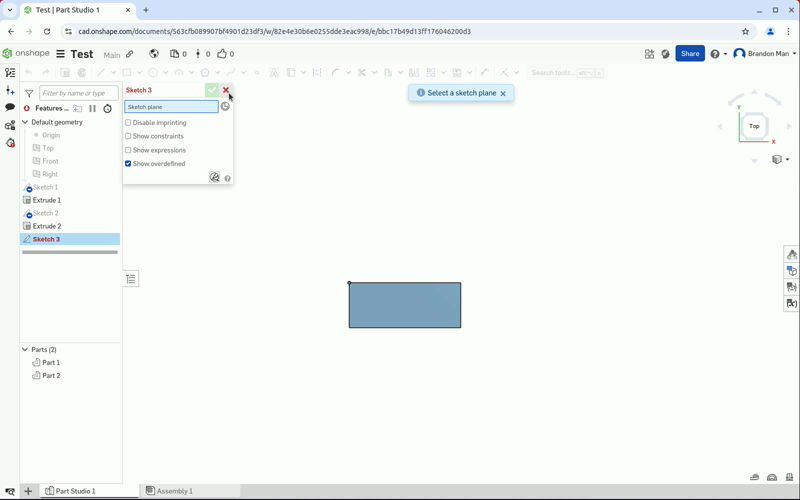
mouse_move(73, 150)
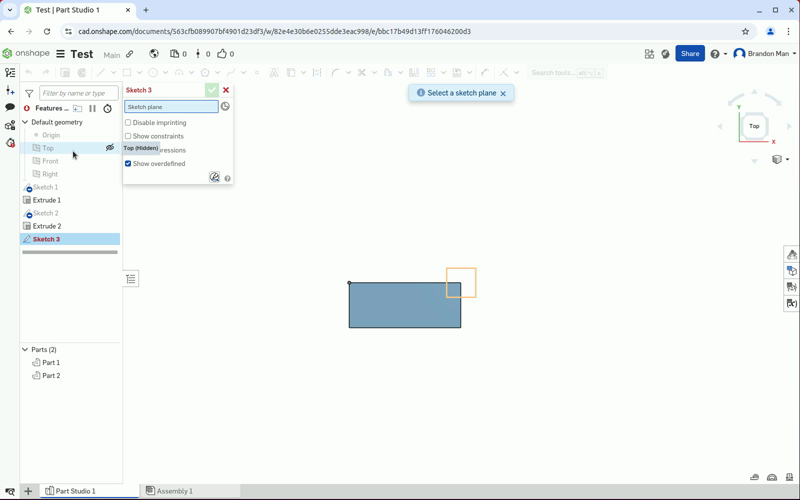
click(73, 150)
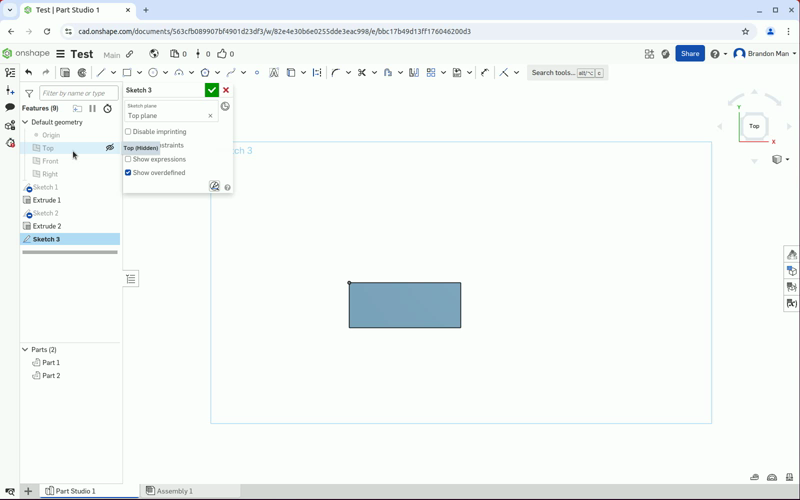
mouse_move(73, 352)
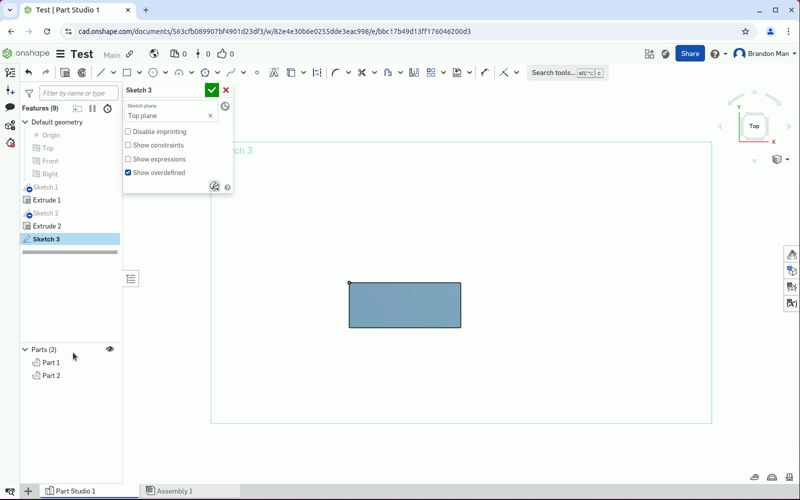
key(y)
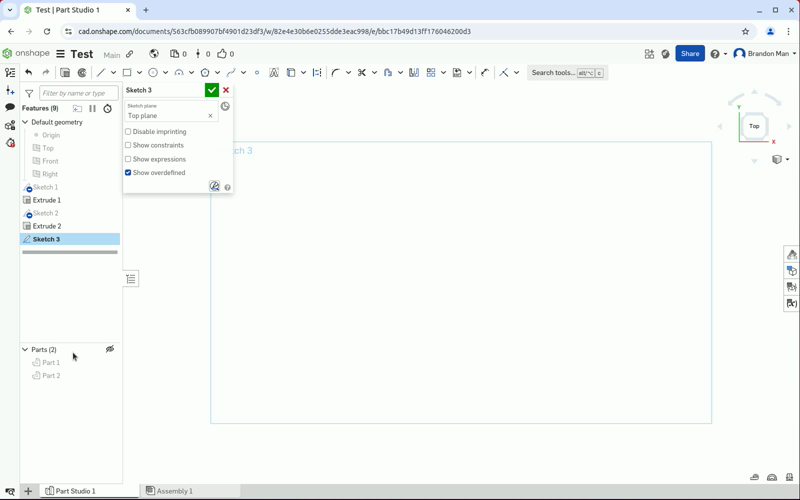
key(c)
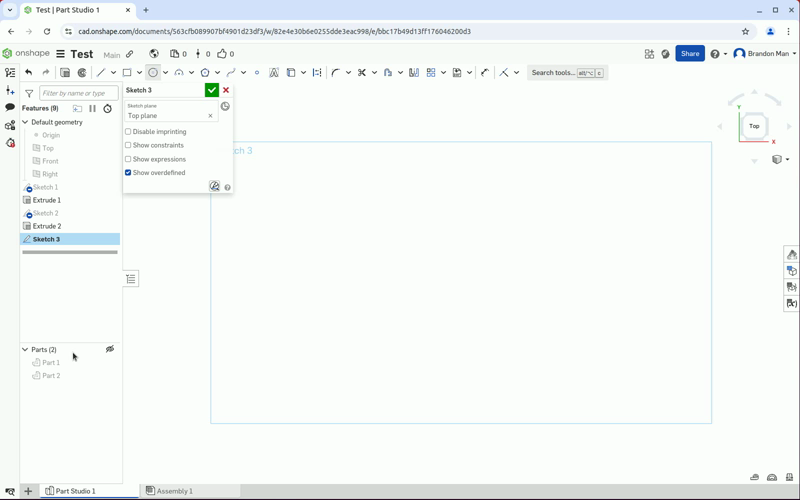
key_down(shift)
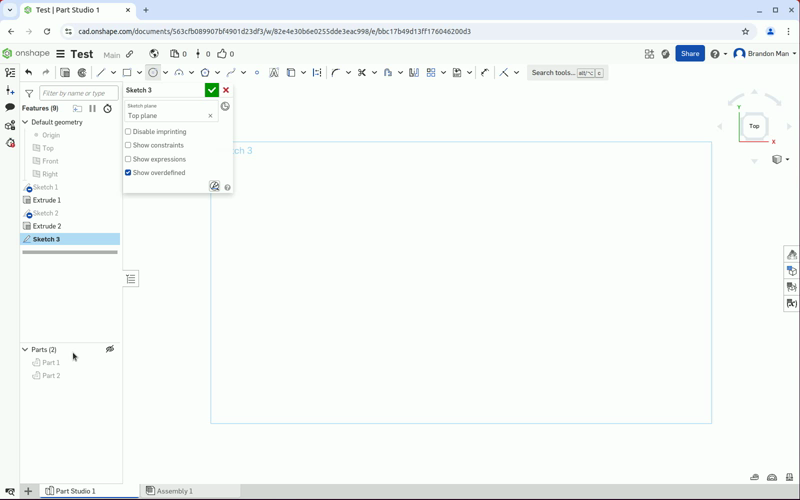
mouse_move(371, 282)
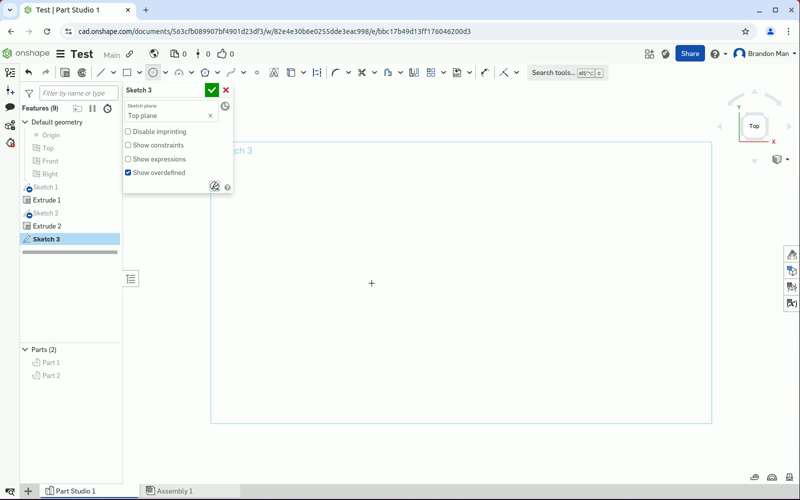
click(371, 282)
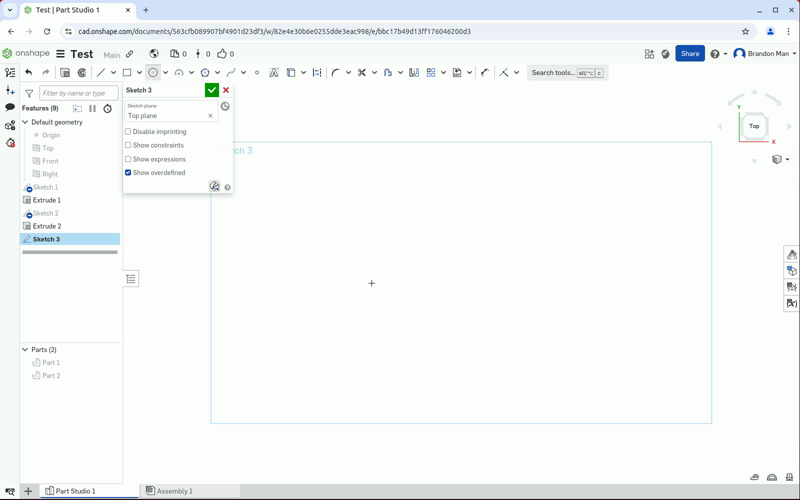
key_up(shift)
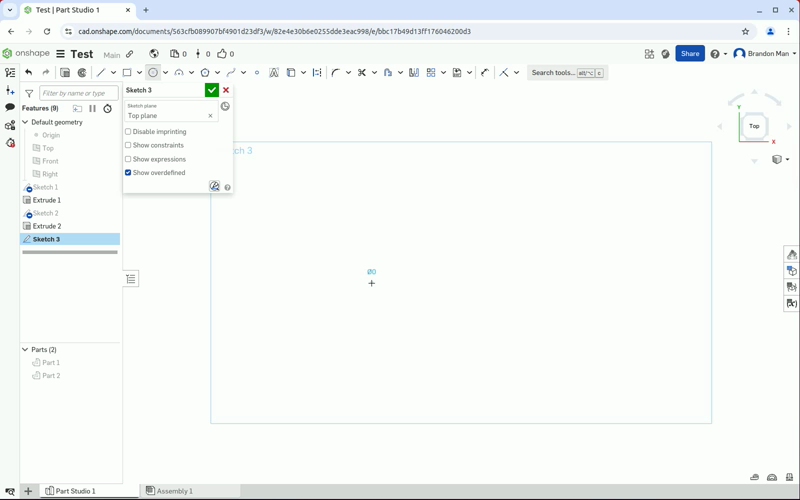
mouse_move(372, 282)
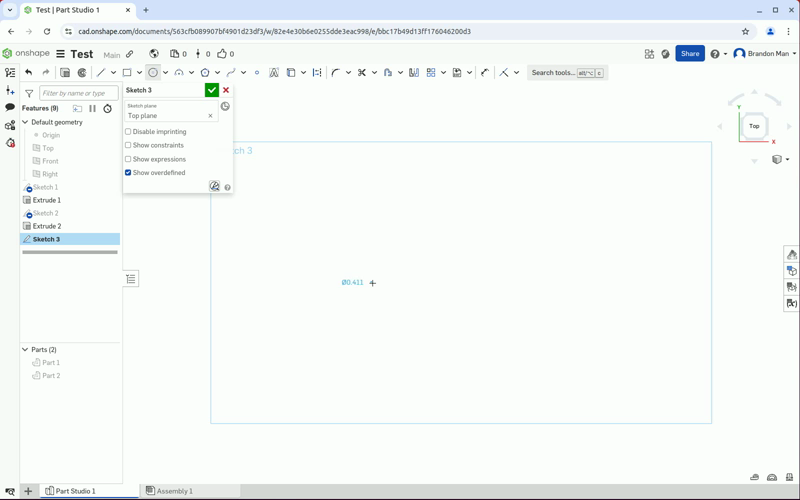
scroll(6)
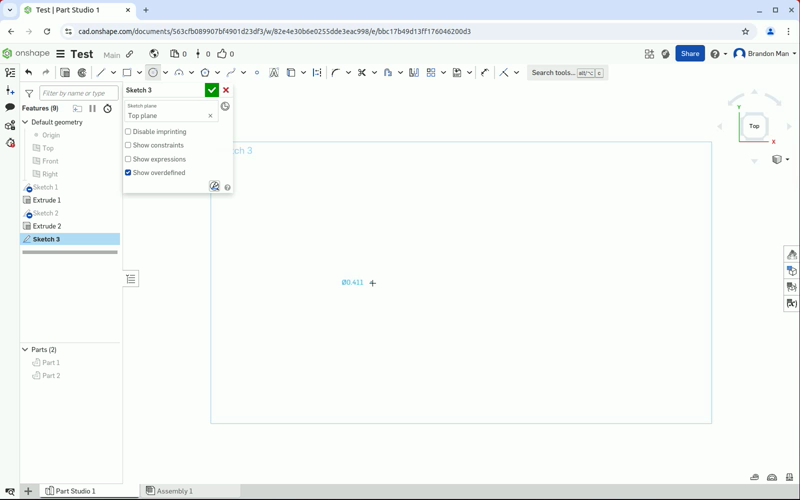
scroll(6)
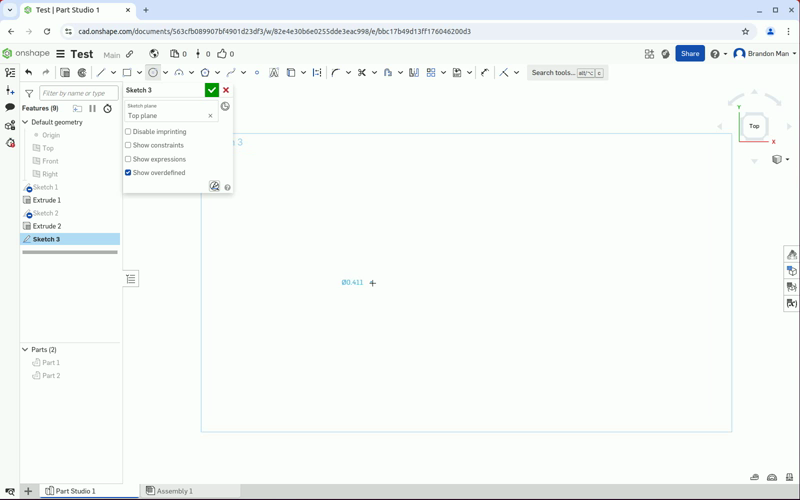
scroll(6)
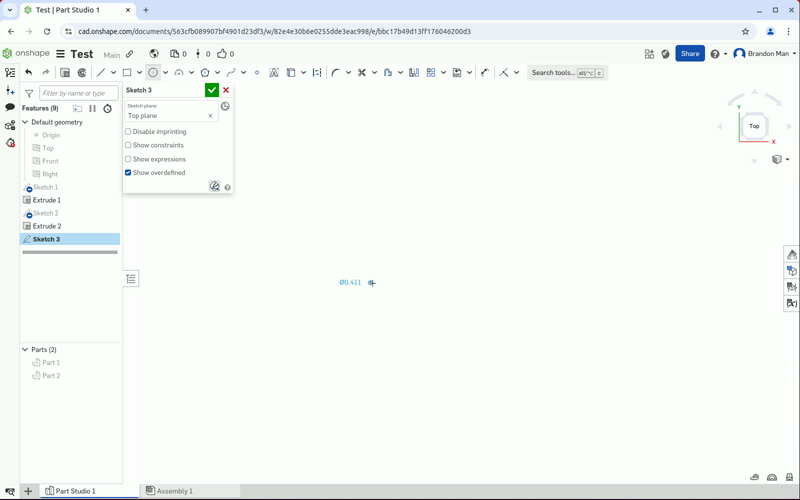
scroll(6)
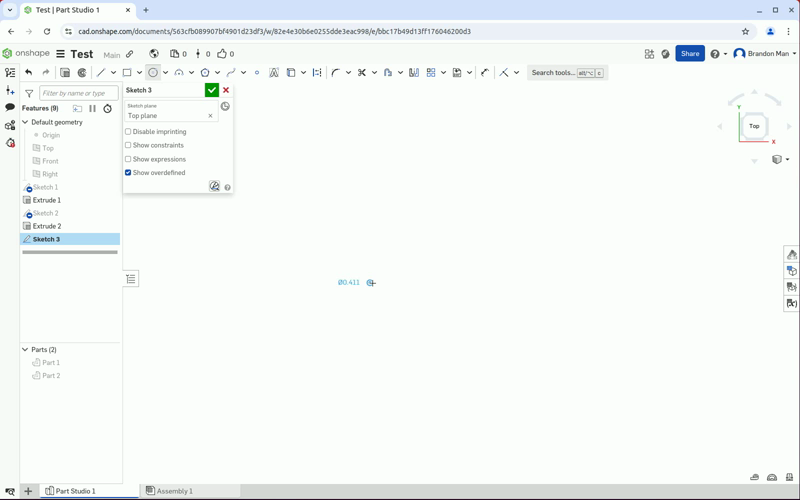
scroll(6)
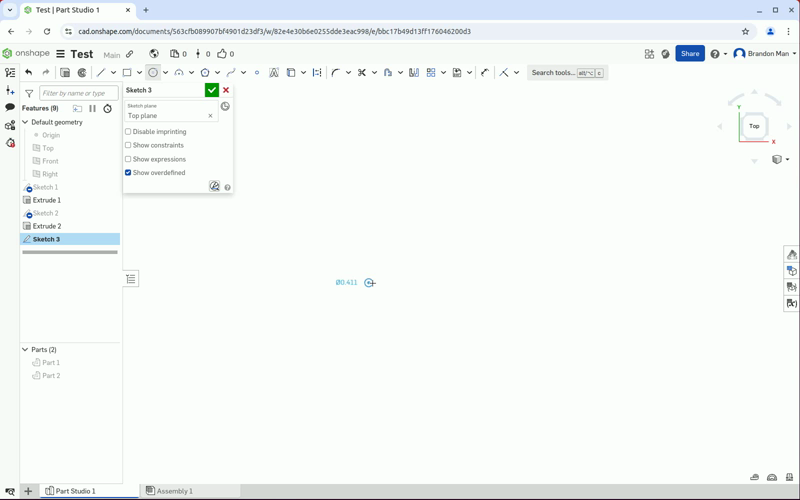
scroll(6)
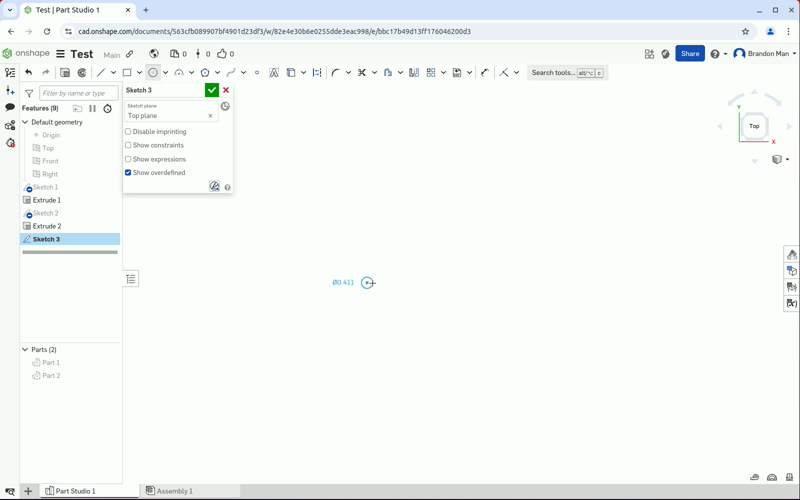
scroll(6)
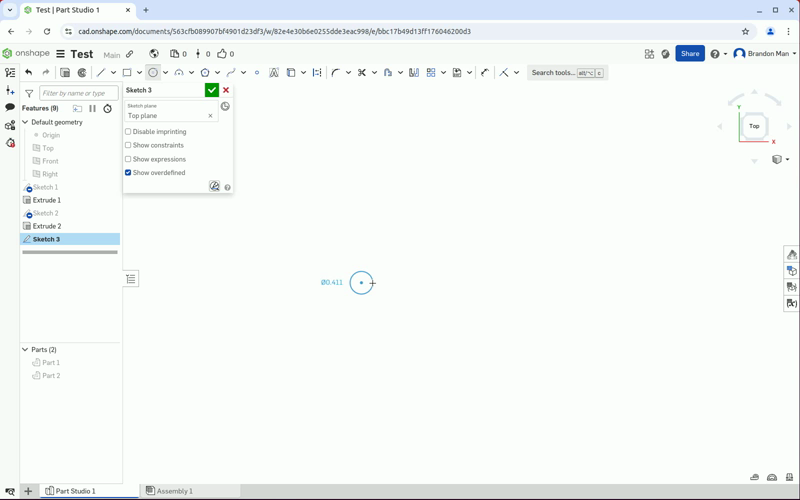
click(372, 282)
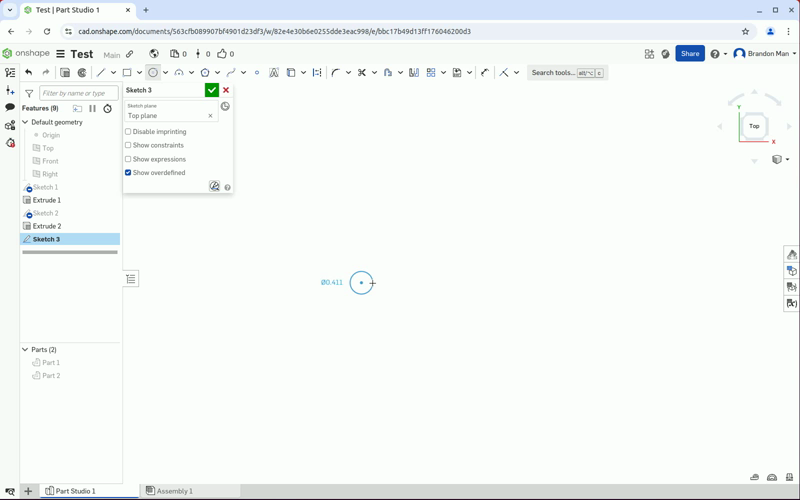
scroll(-6)
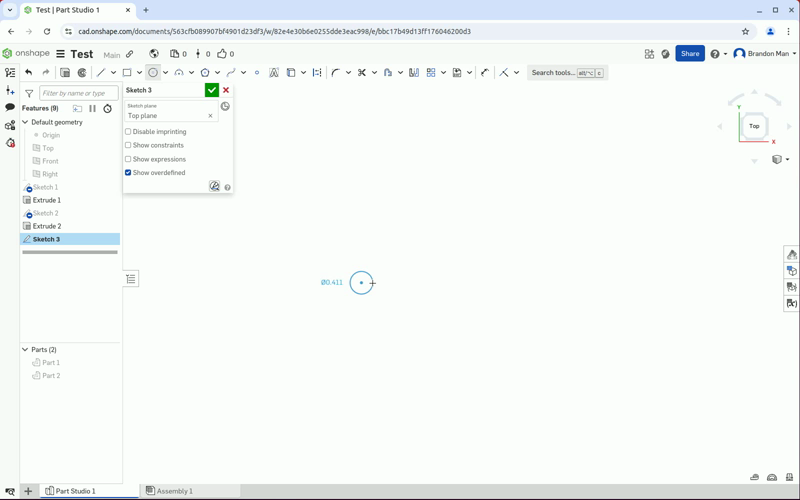
scroll(-6)
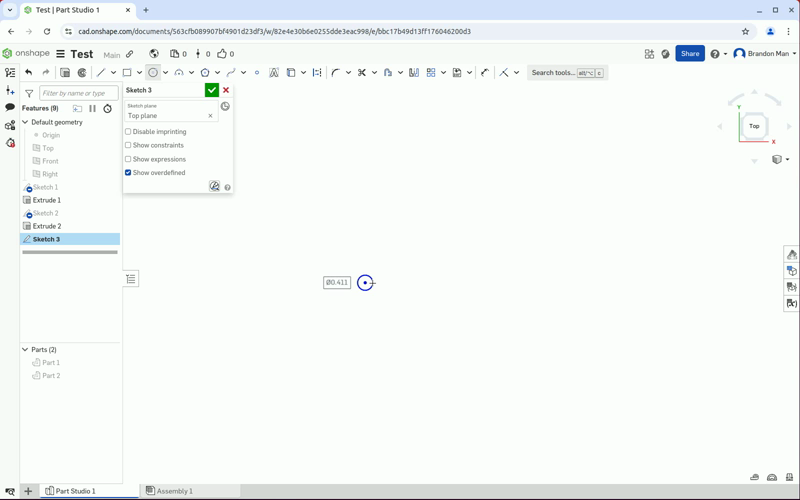
scroll(-6)
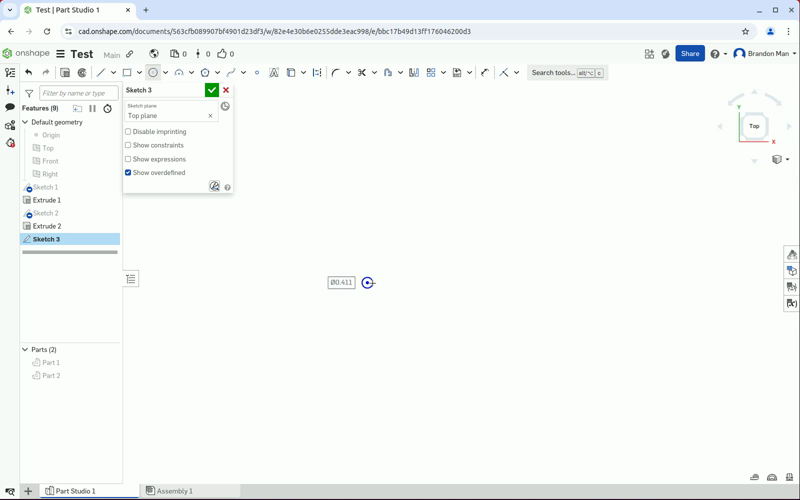
scroll(-6)
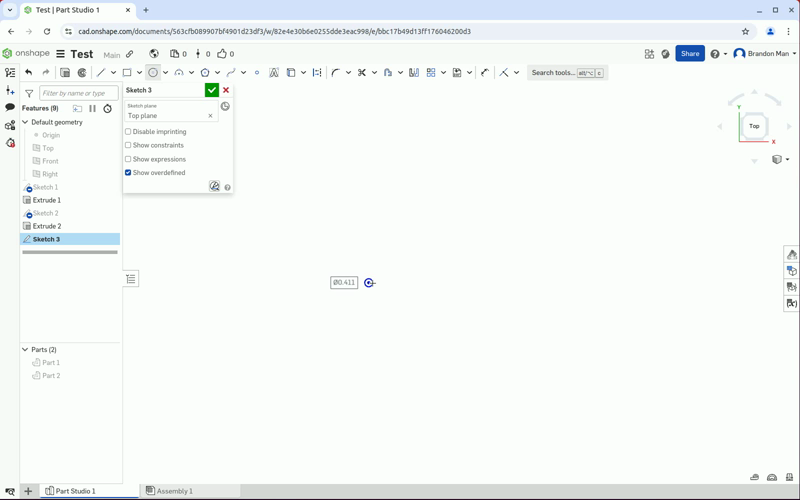
scroll(-6)
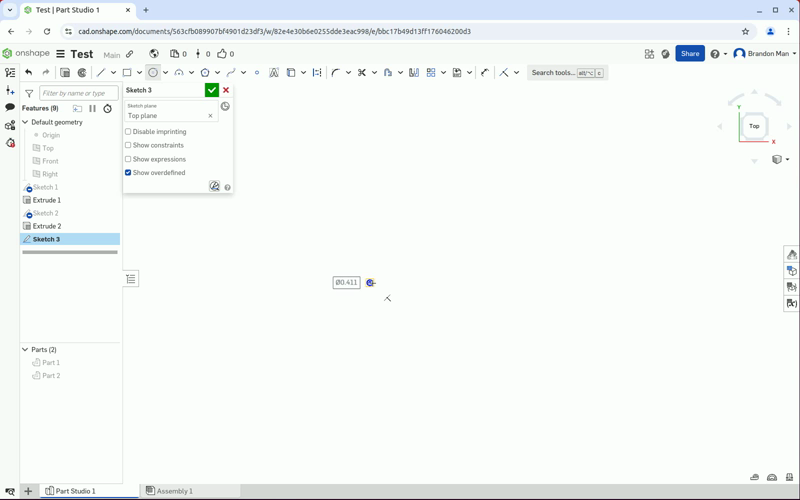
scroll(-6)
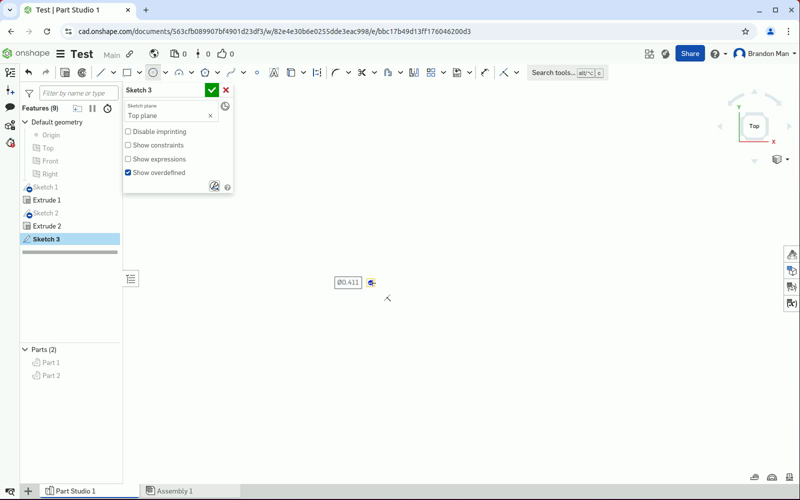
scroll(-6)
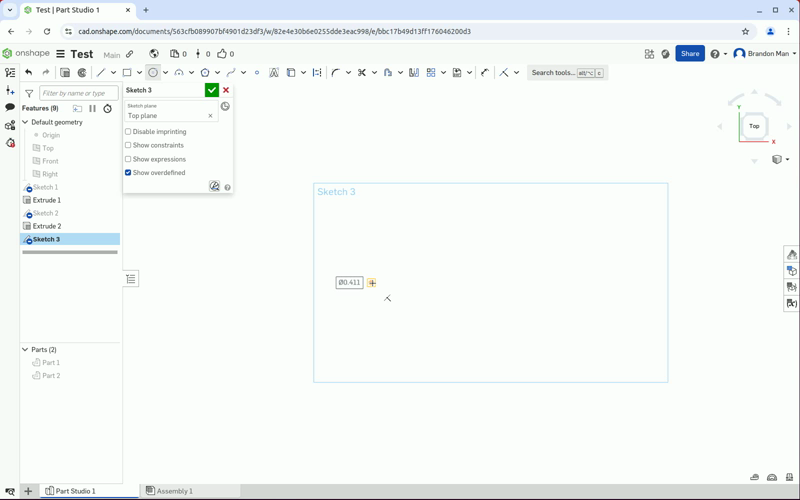
key(esc)
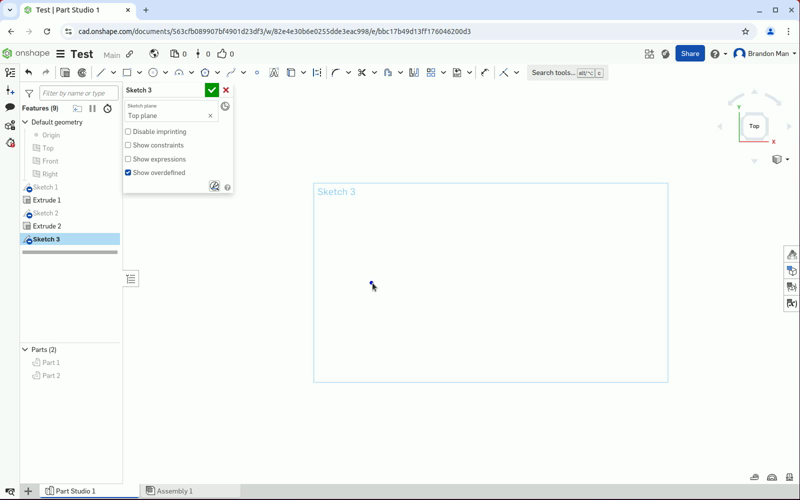
mouse_move(372, 282)
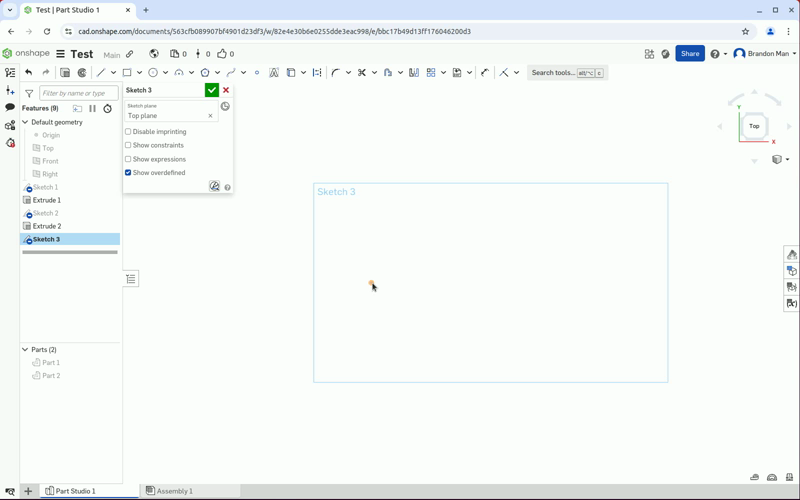
scroll(6)
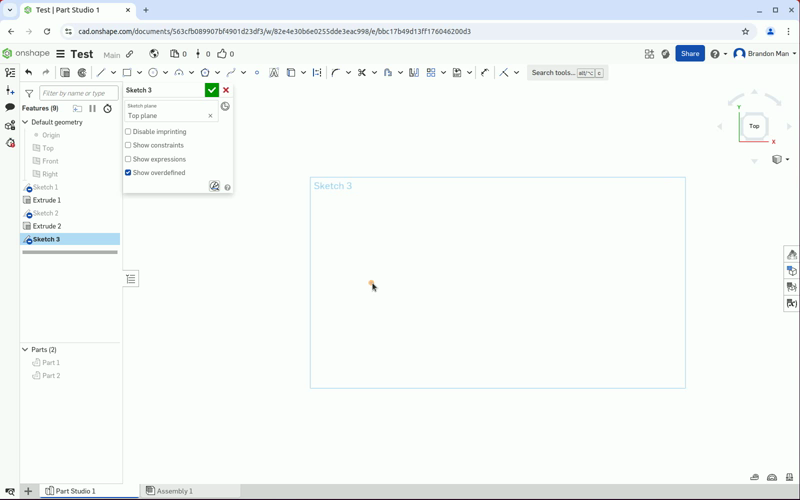
scroll(6)
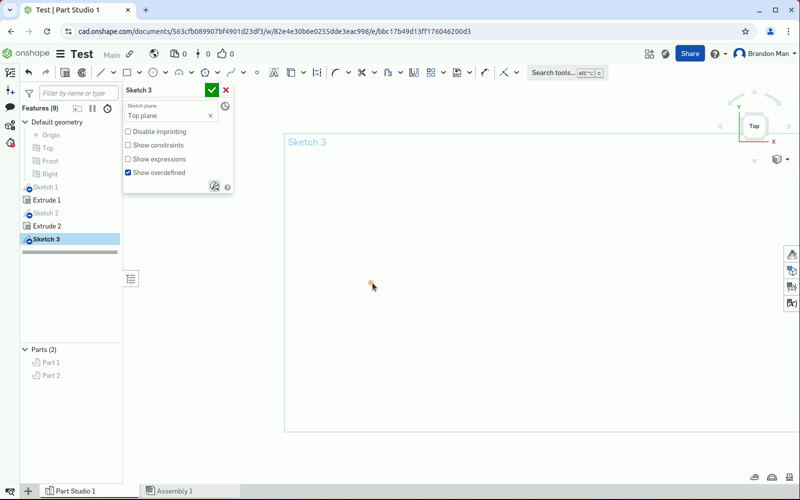
scroll(6)
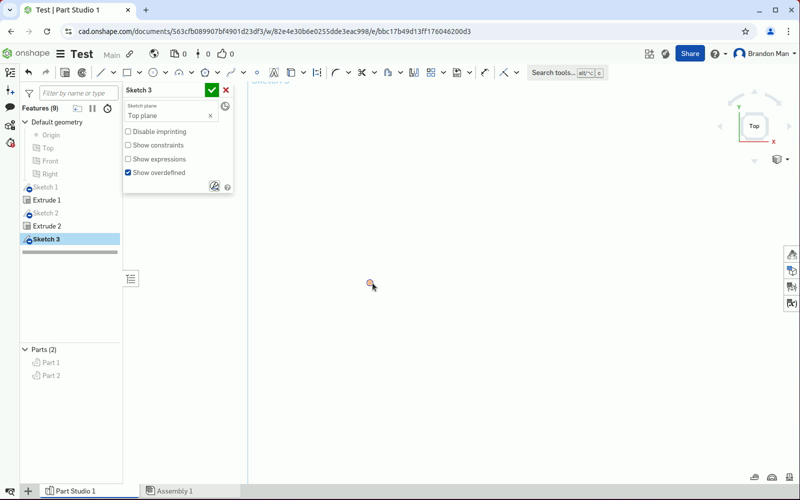
scroll(6)
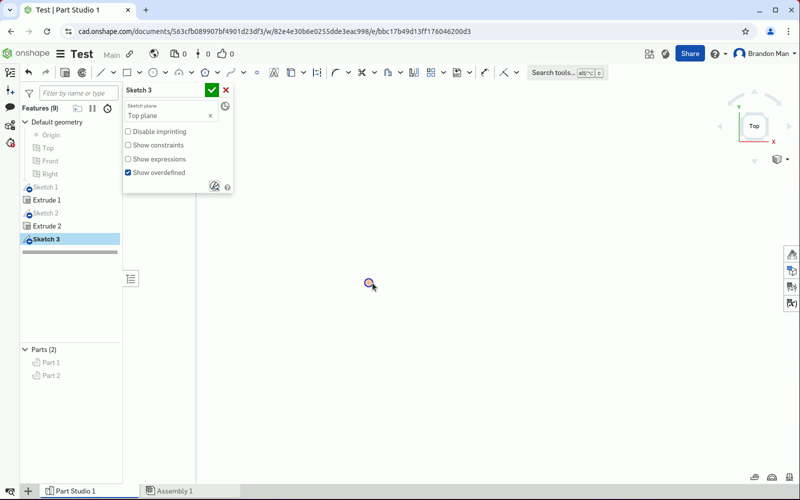
scroll(6)
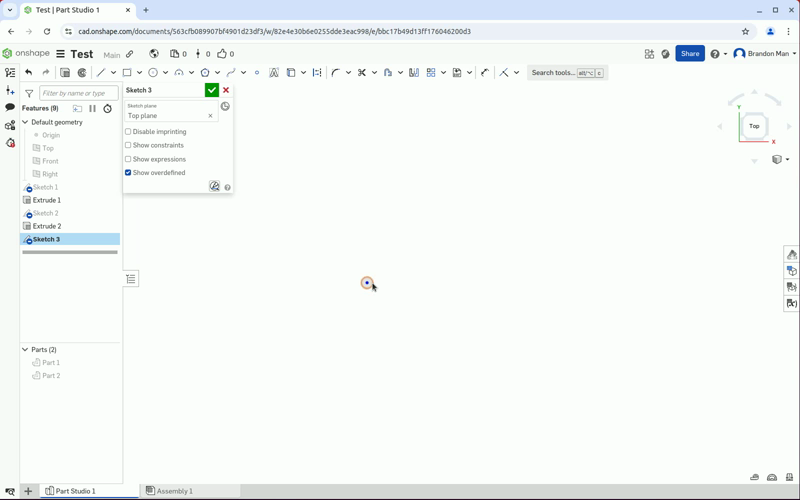
scroll(6)
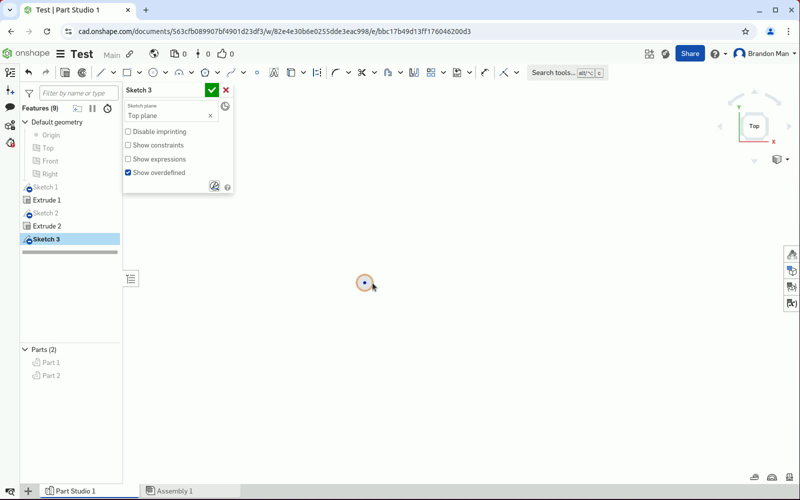
scroll(6)
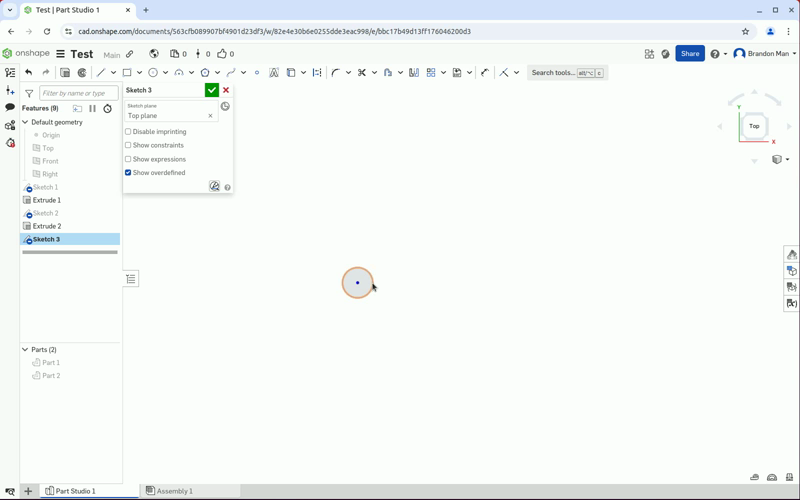
click(372, 282)
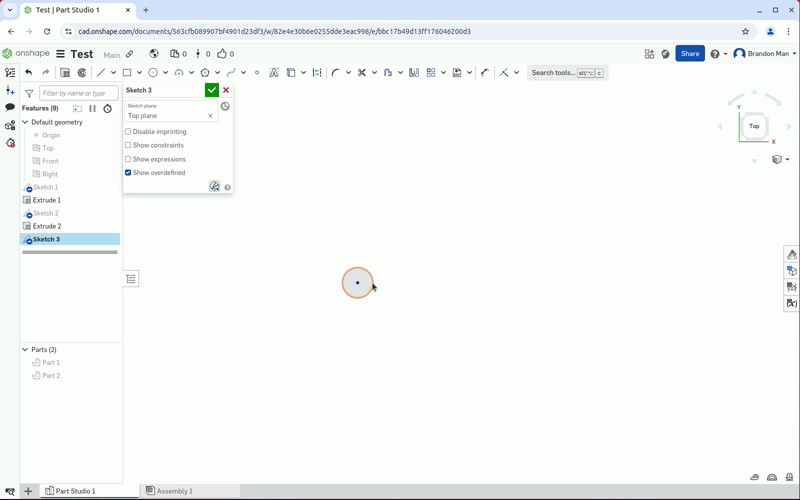
scroll(-6)
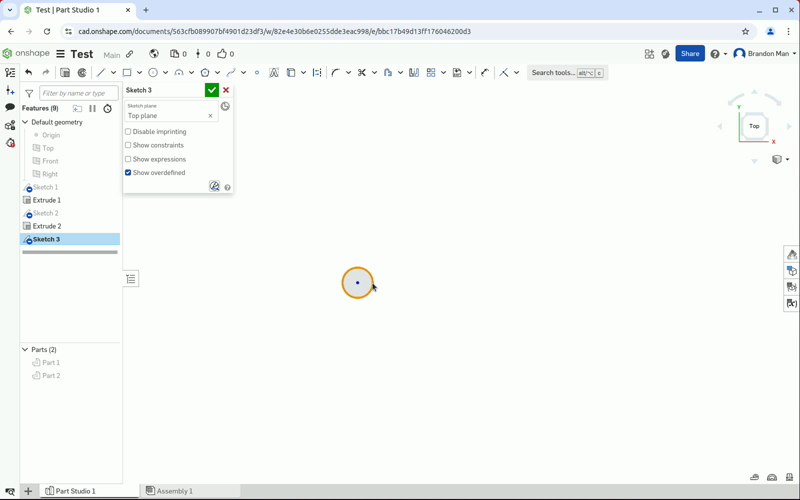
scroll(-6)
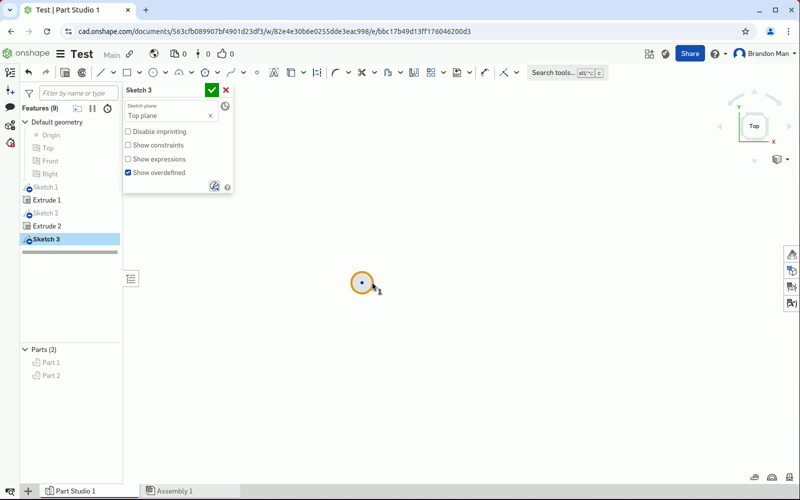
scroll(-6)
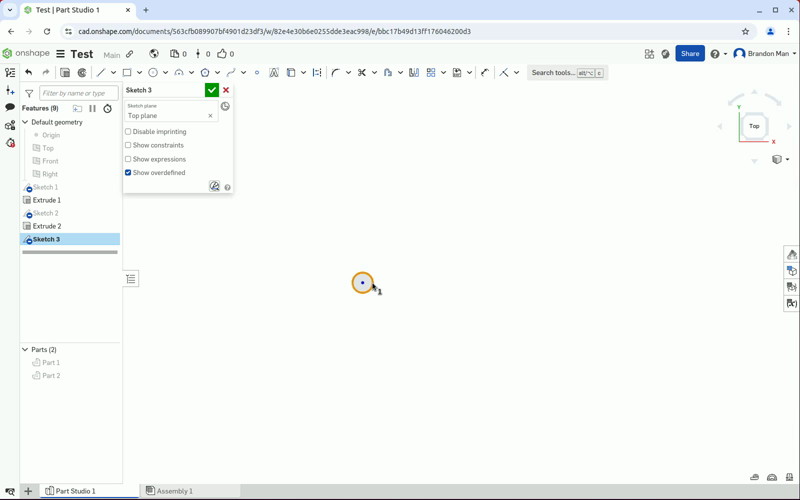
scroll(-6)
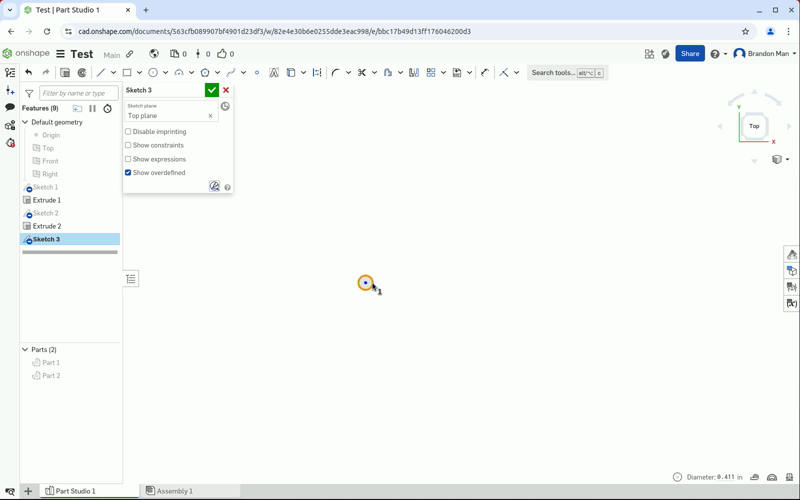
scroll(-6)
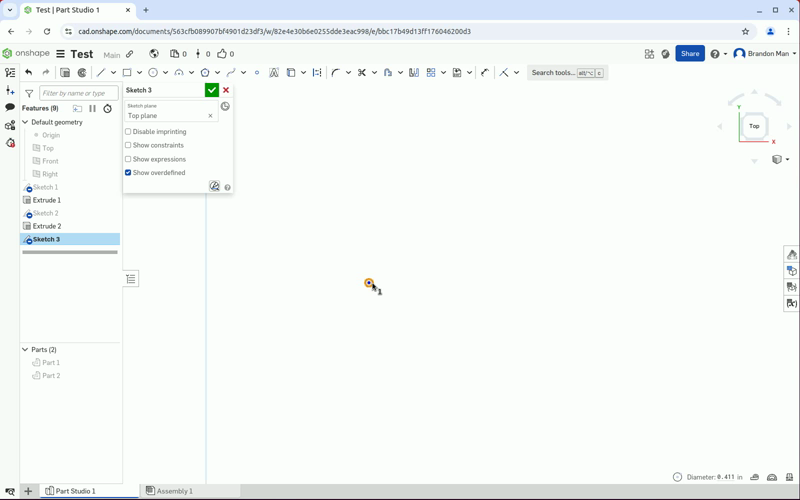
scroll(-6)
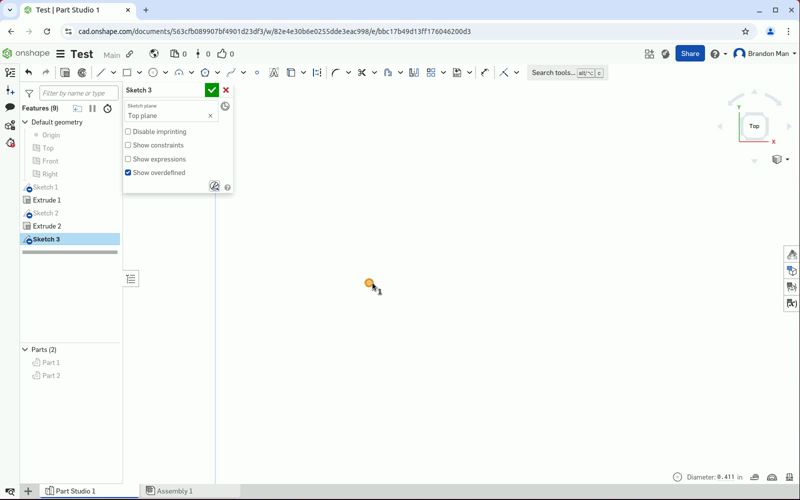
scroll(-6)
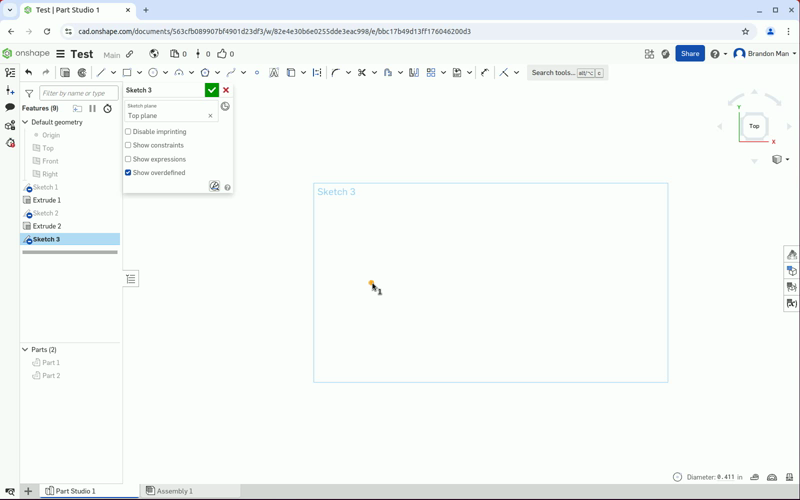
mouse_move(73, 352)
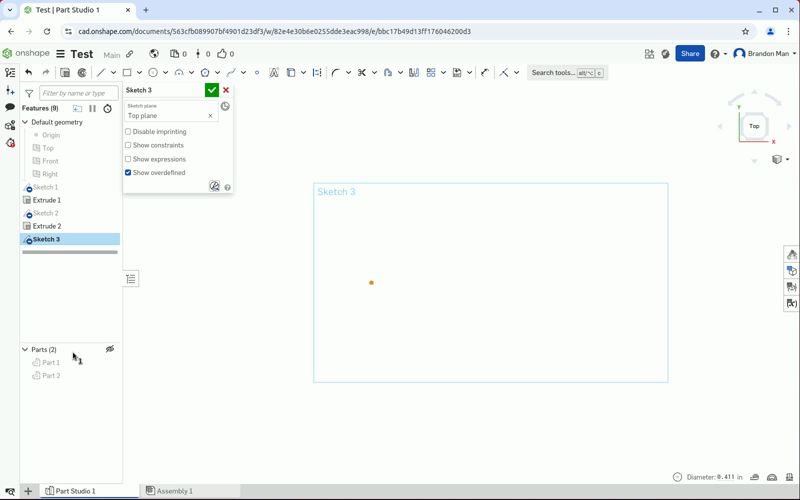
key(shift+y)
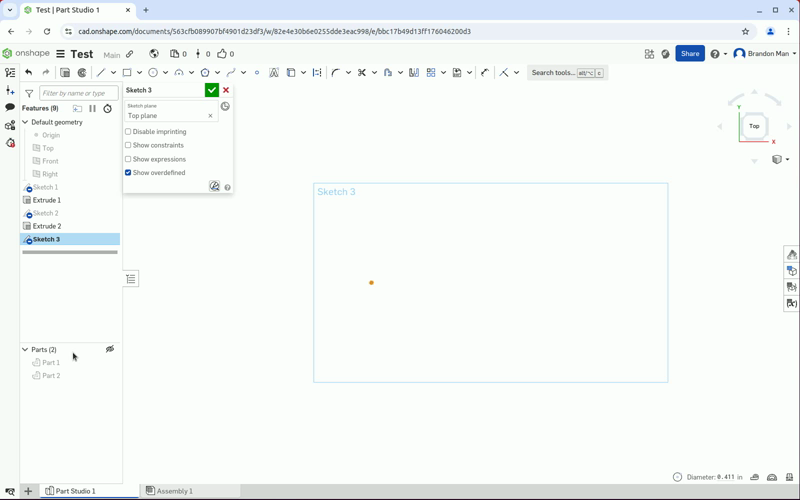
key(shift+e)
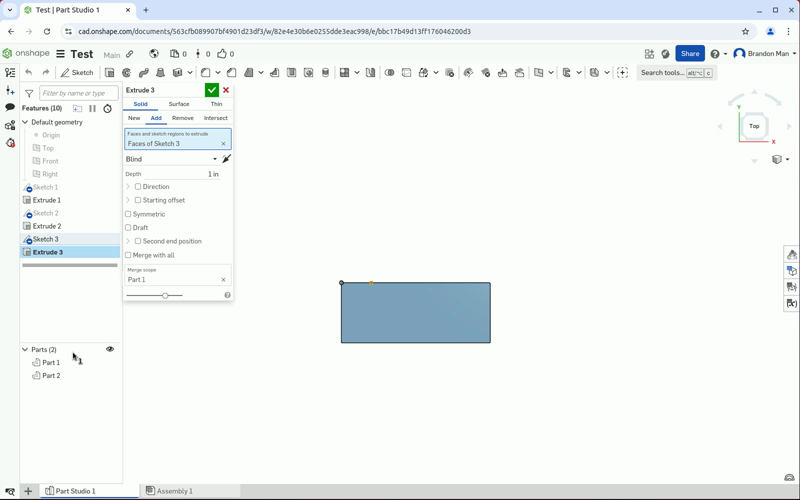
mouse_move(143, 106)
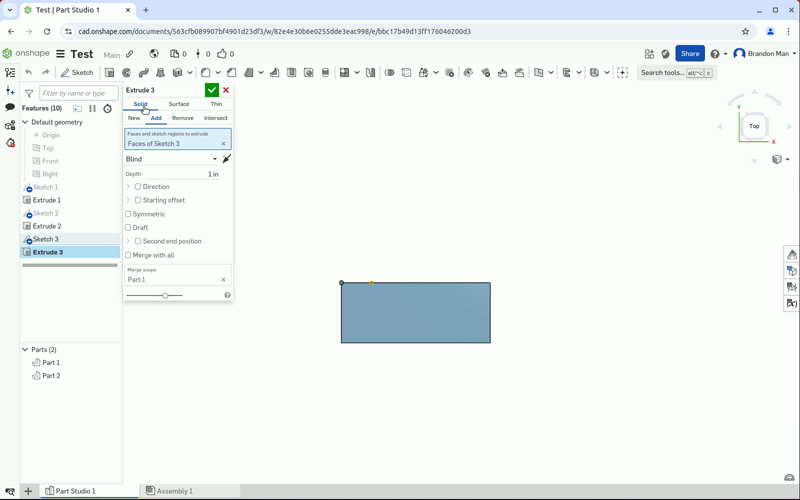
click(143, 106)
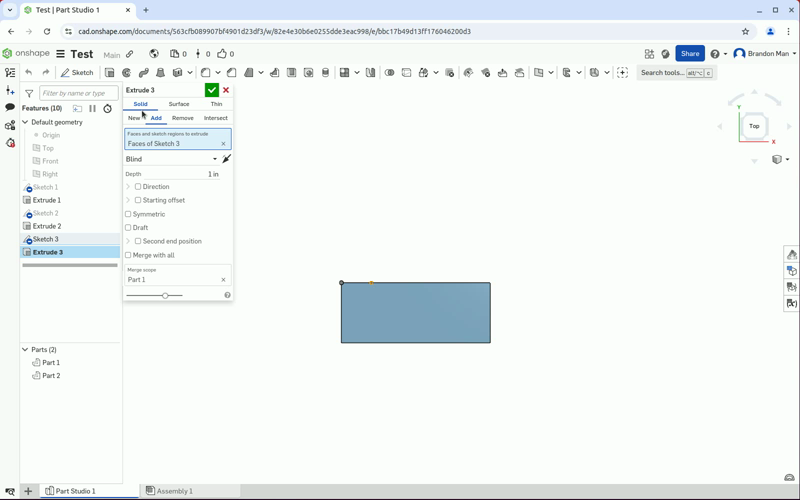
mouse_move(137, 120)
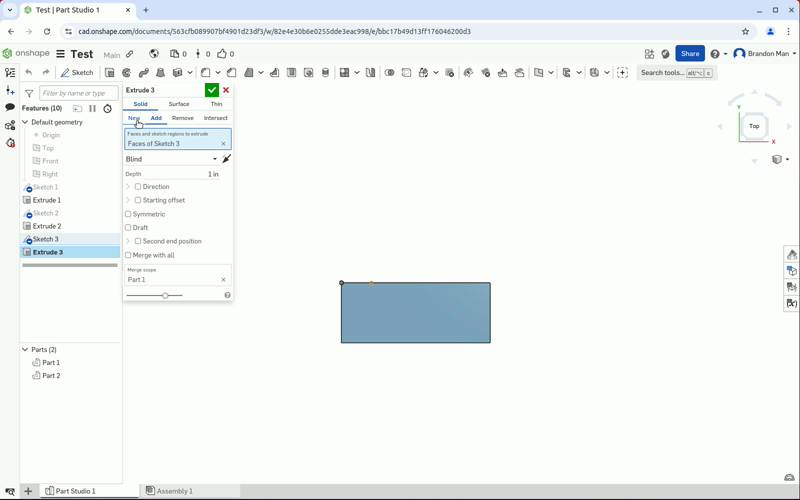
click(137, 120)
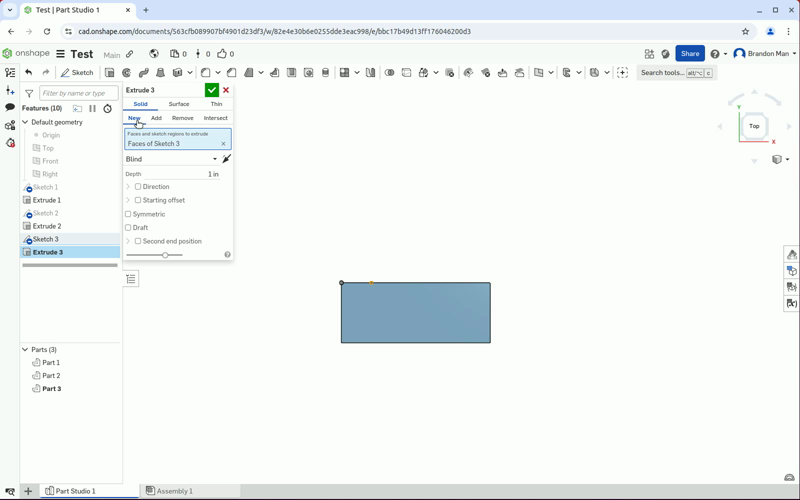
key(tab, 4)
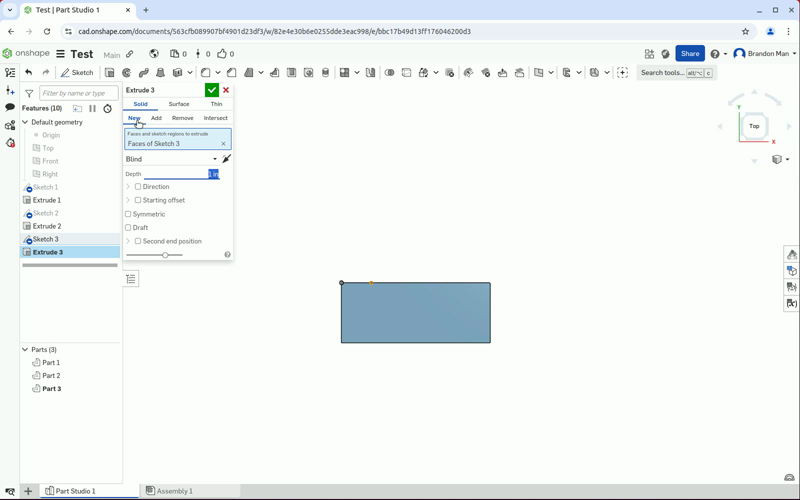
text(11.073)
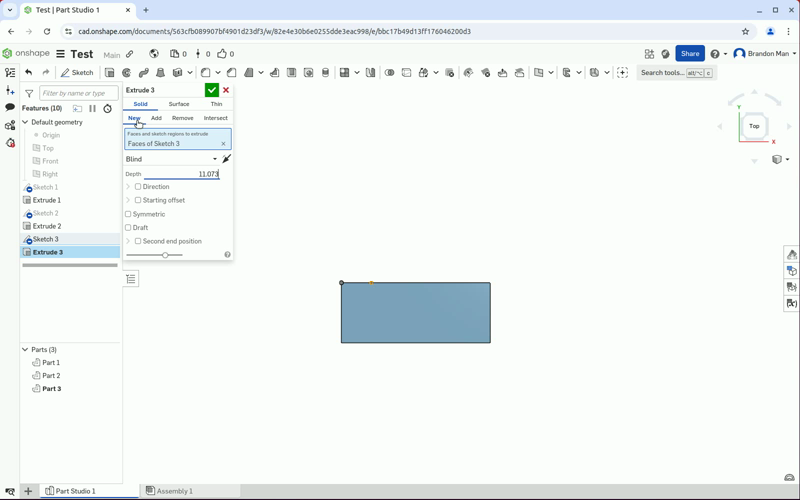
key(enter)
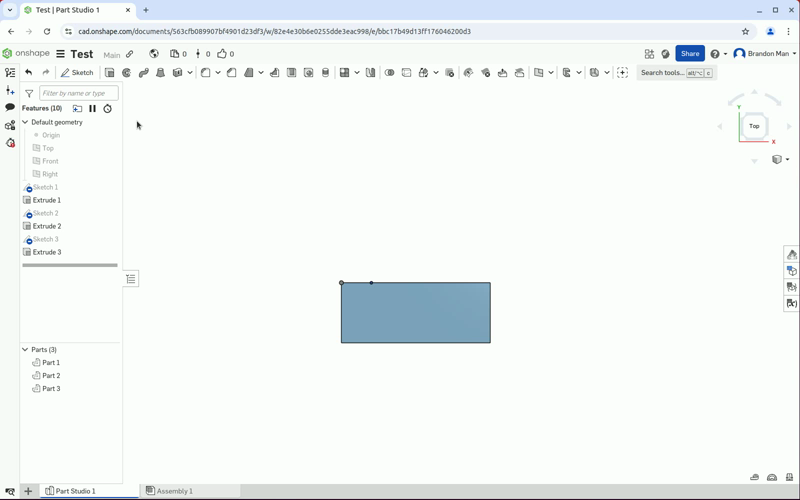
key(shift+h)
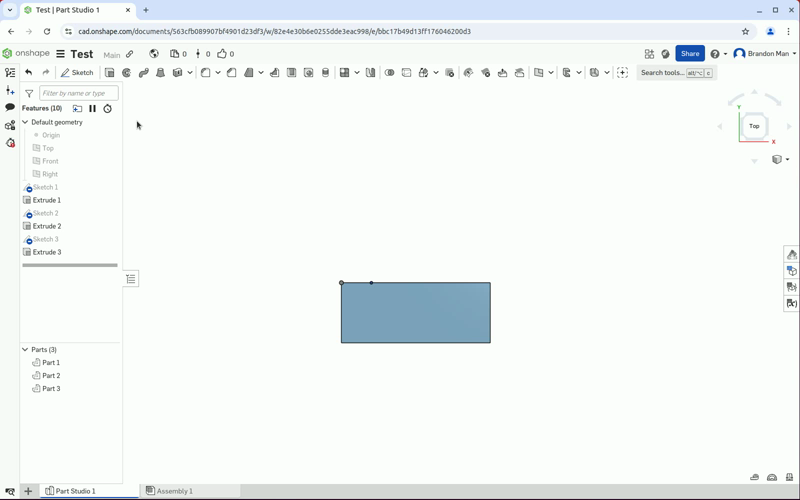
key(shift+h)
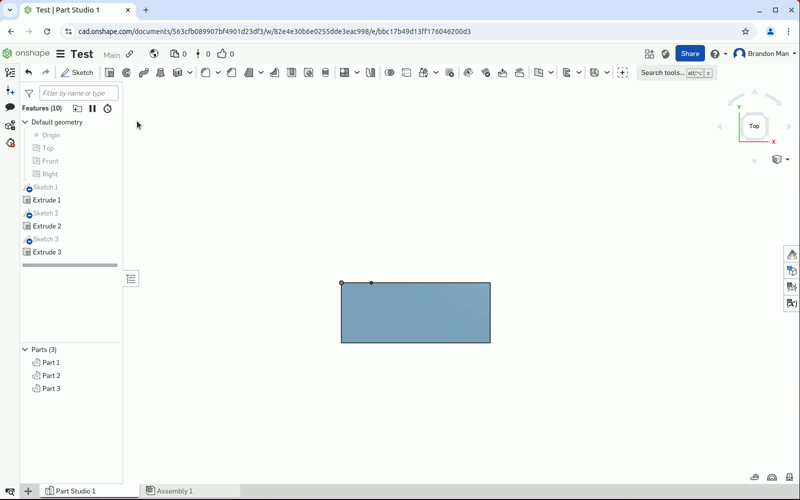
mouse_move(73, 189)
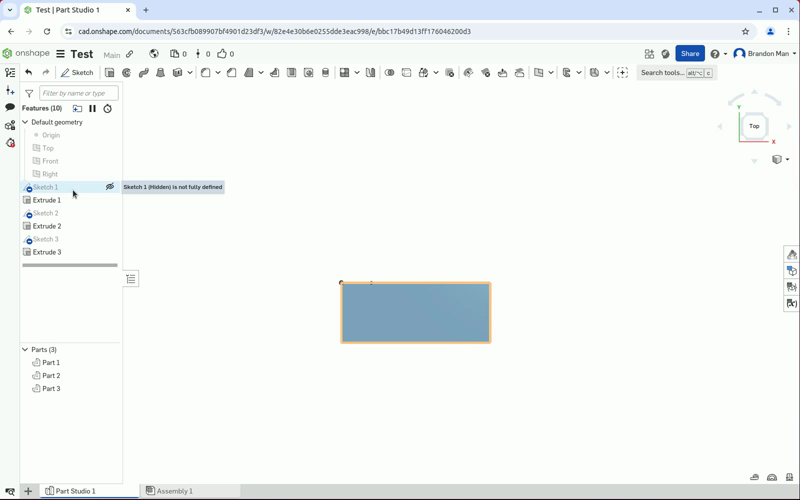
click(73, 189)
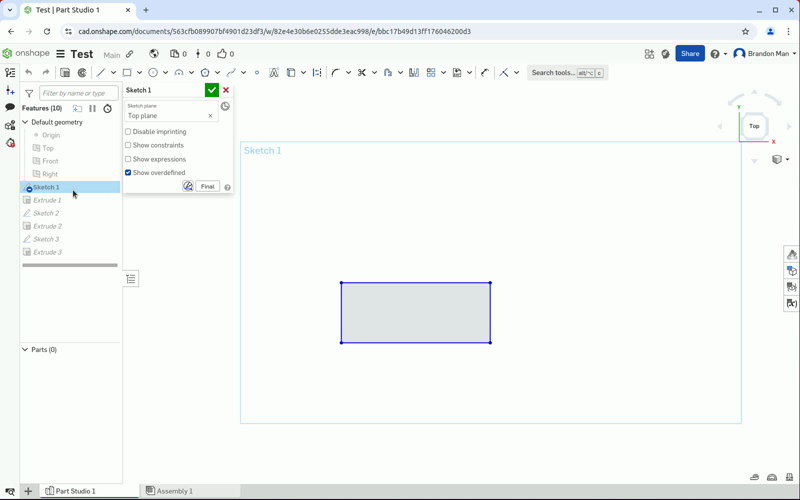
mouse_move(229, 92)
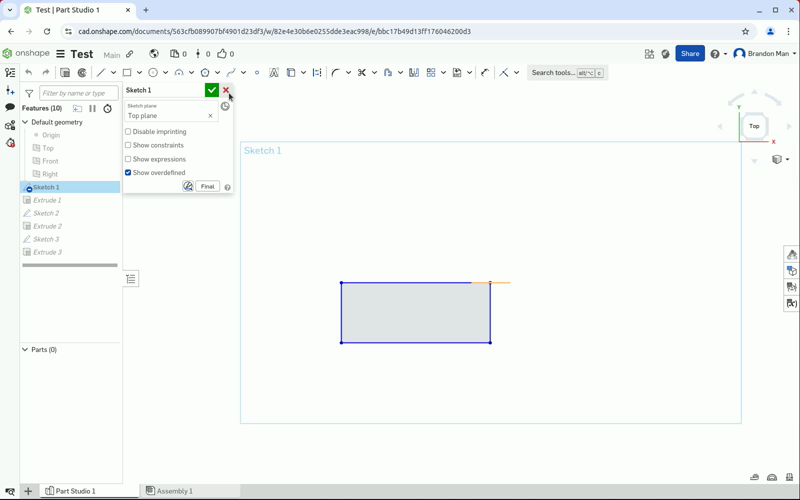
click(229, 92)
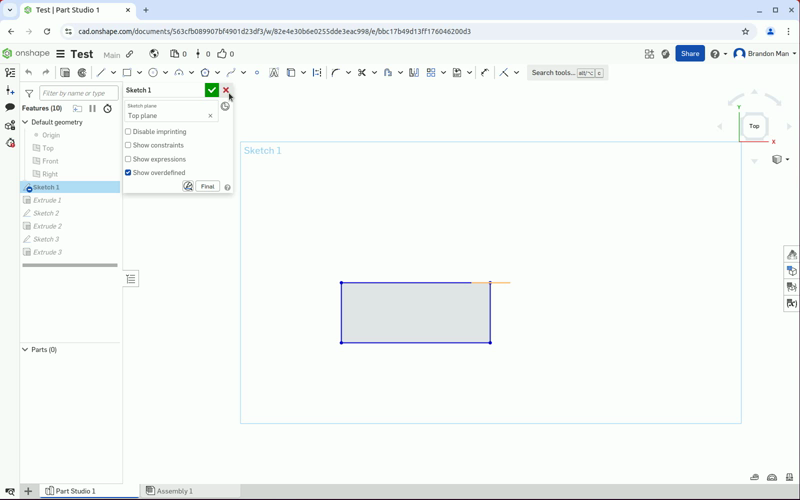
key(shift+s)
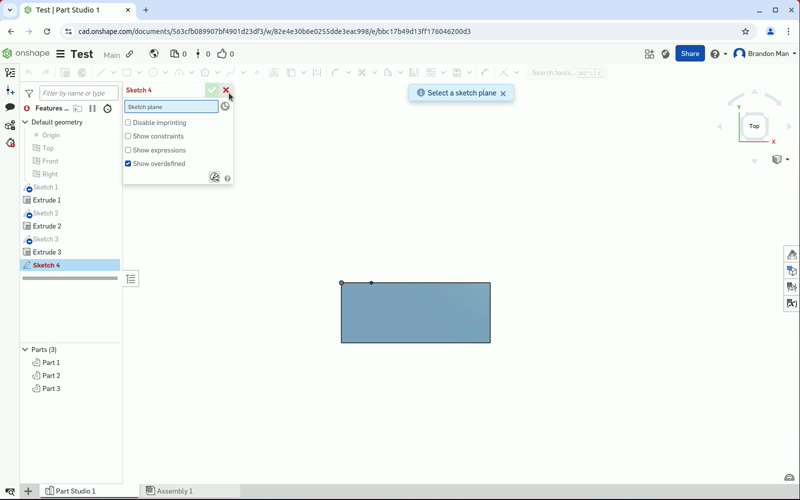
mouse_move(73, 150)
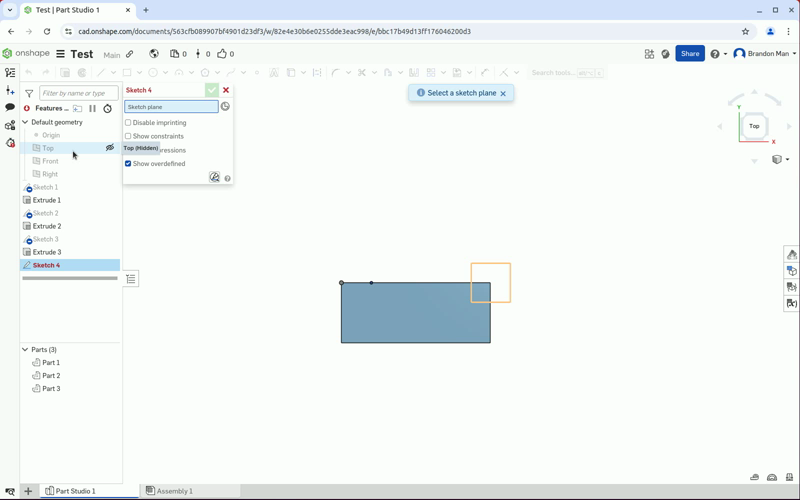
click(73, 150)
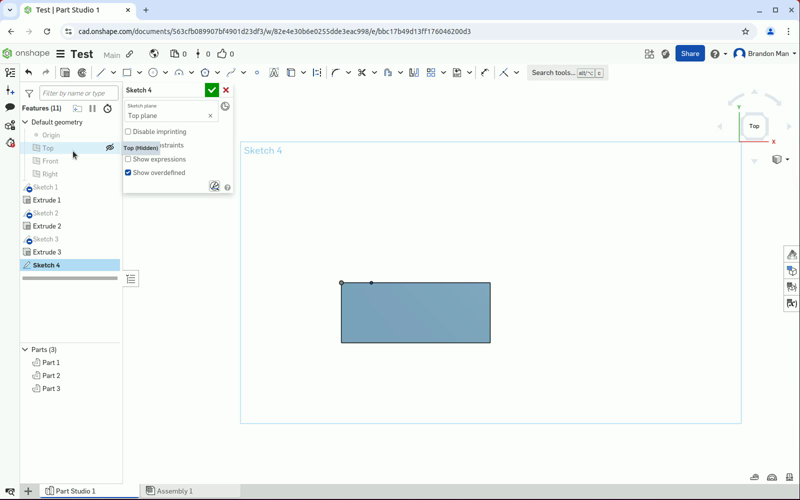
mouse_move(73, 352)
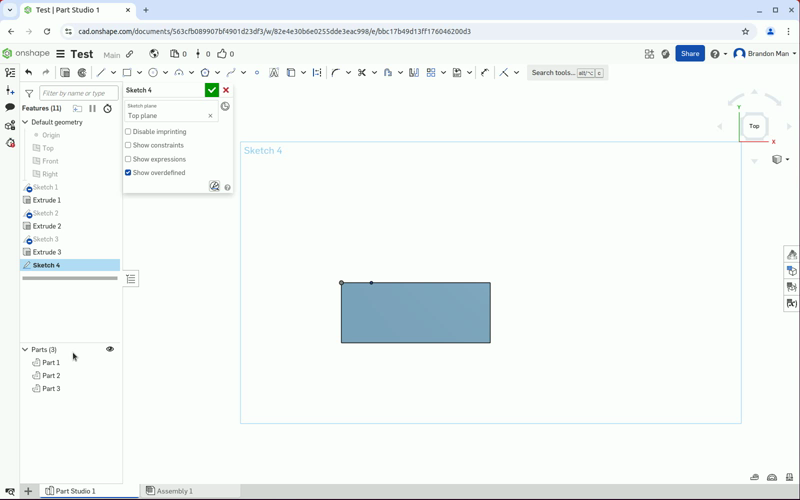
key(y)
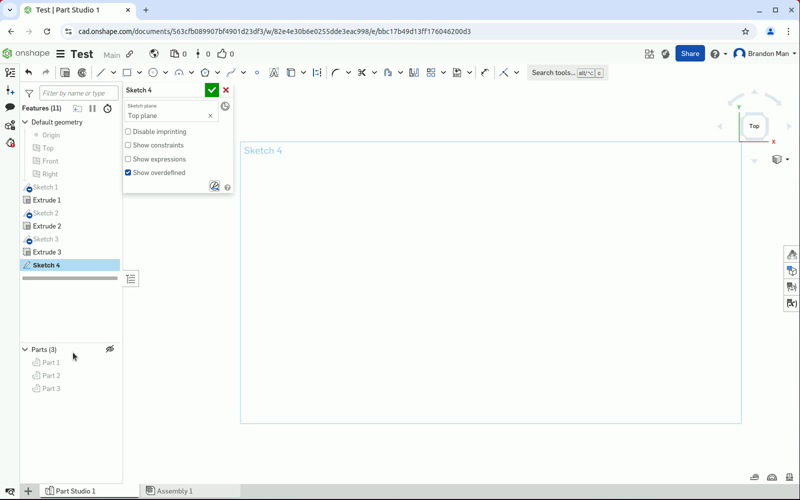
key(c)
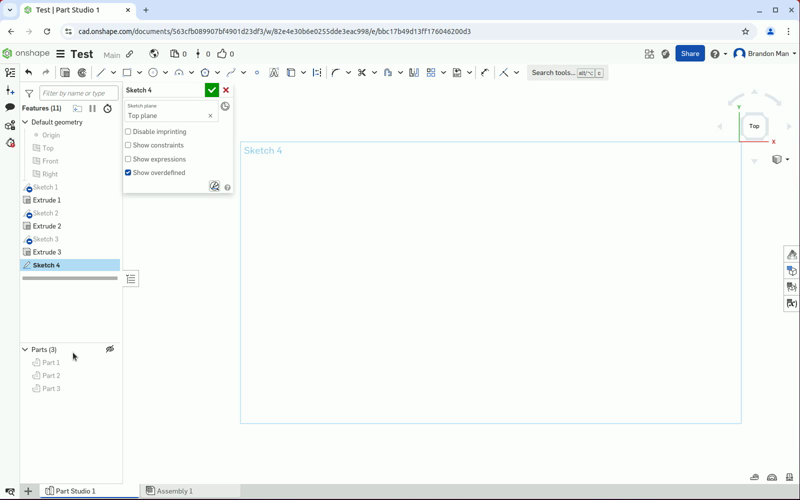
key_down(shift)
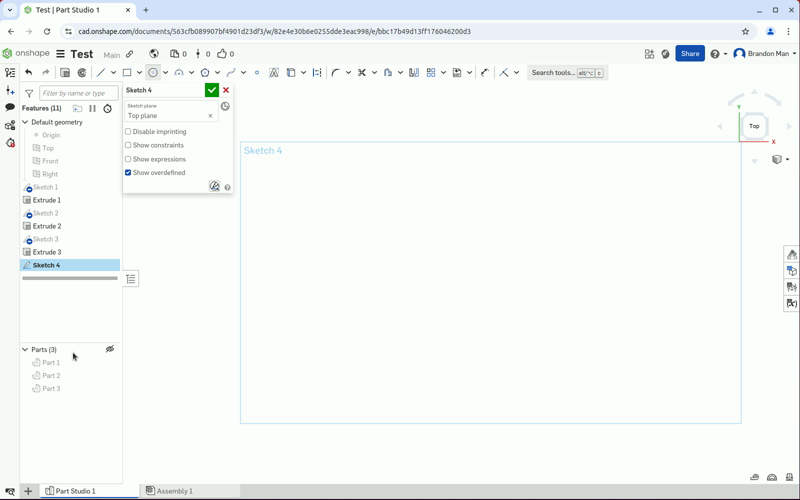
mouse_move(393, 282)
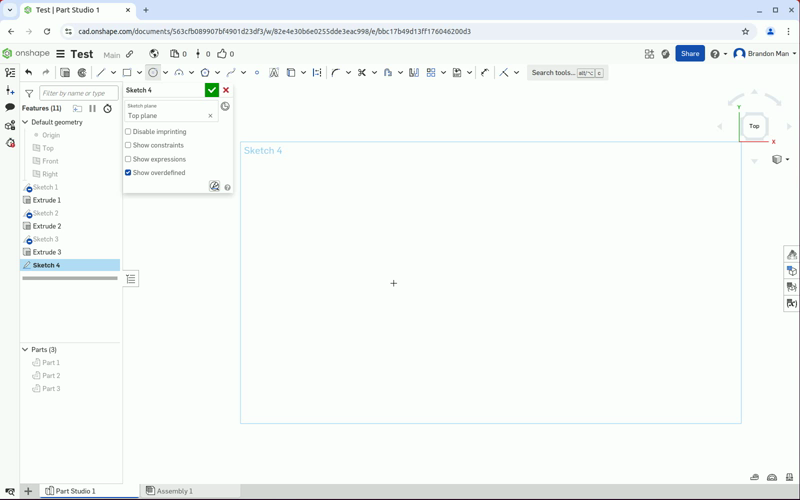
click(393, 282)
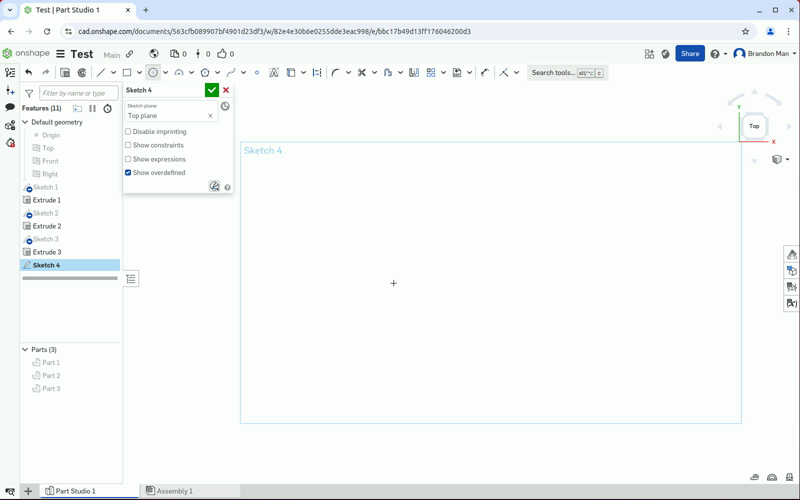
key_up(shift)
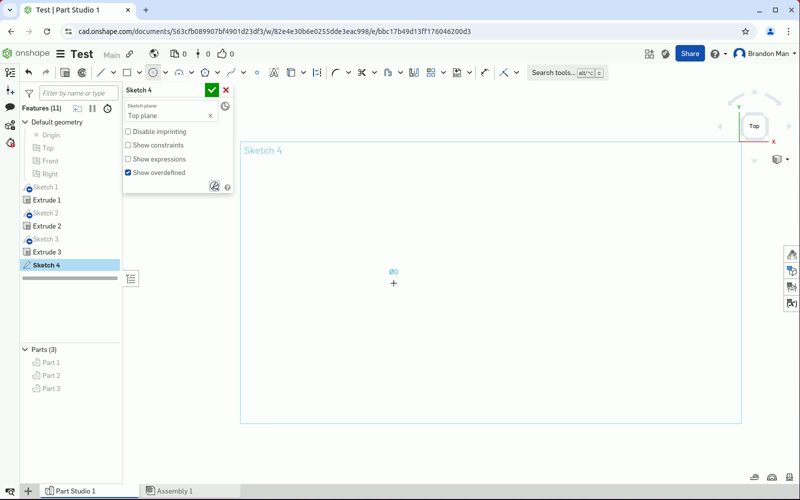
mouse_move(395, 282)
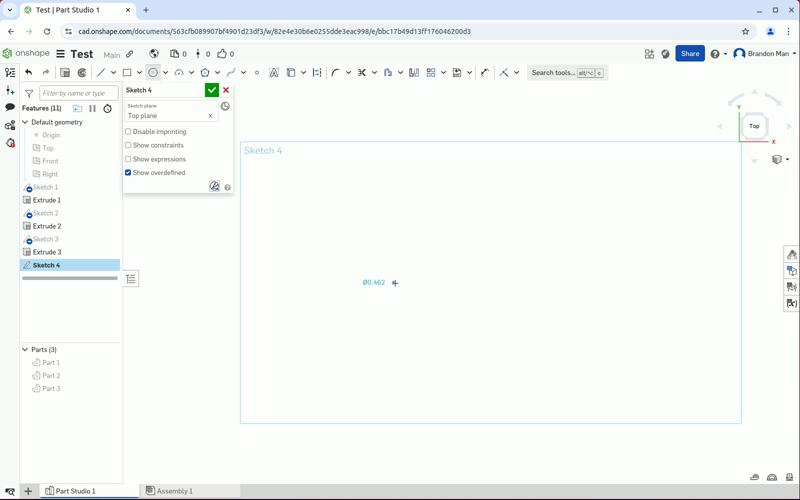
scroll(6)
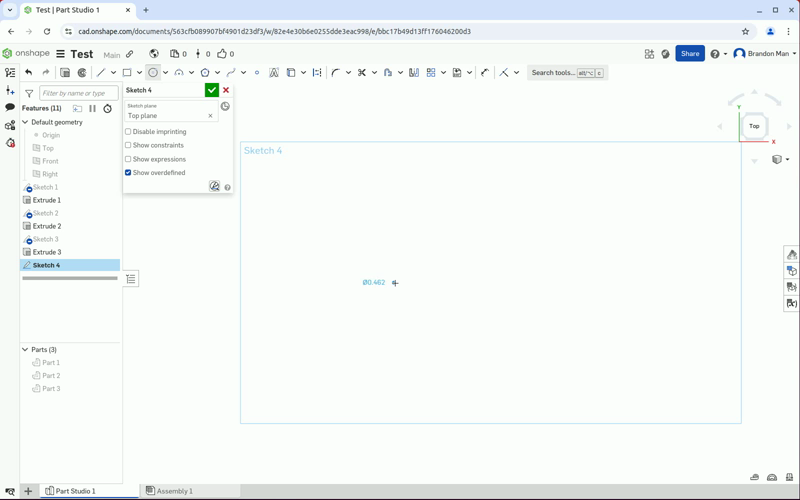
scroll(6)
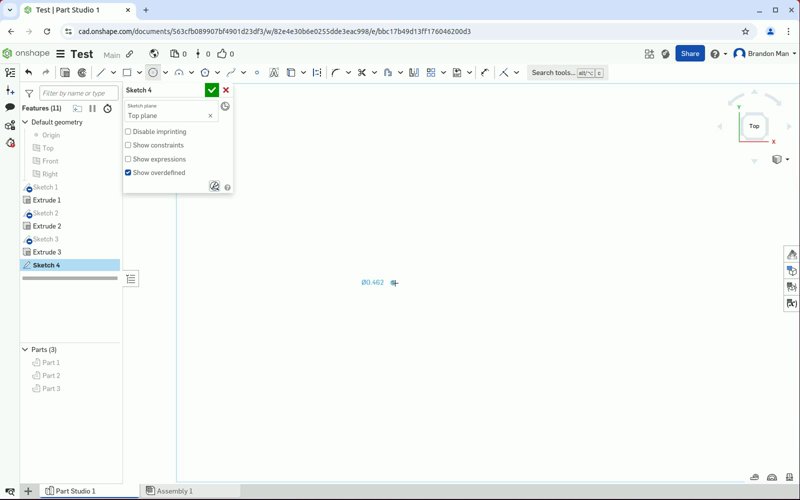
scroll(6)
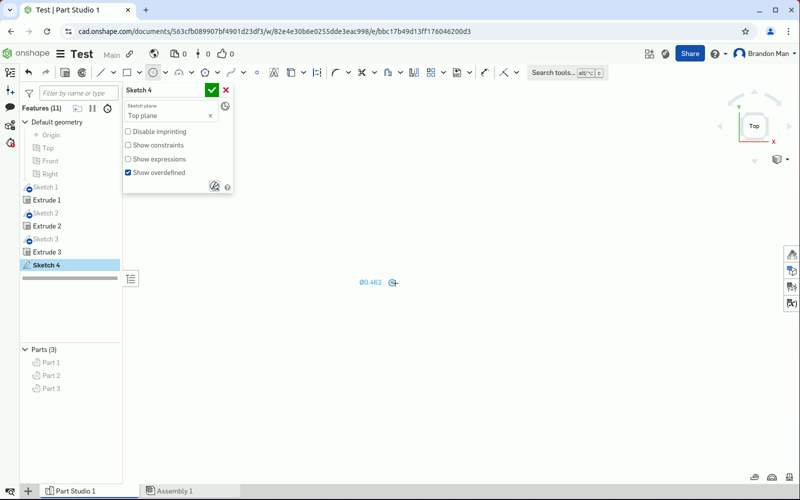
scroll(6)
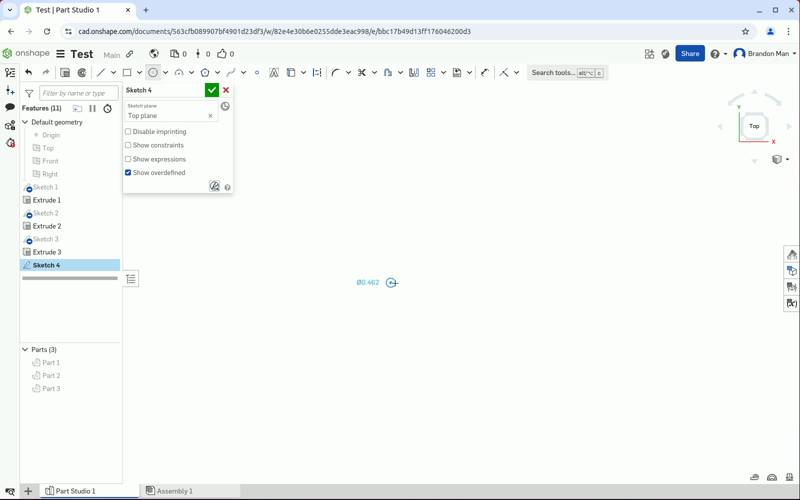
scroll(6)
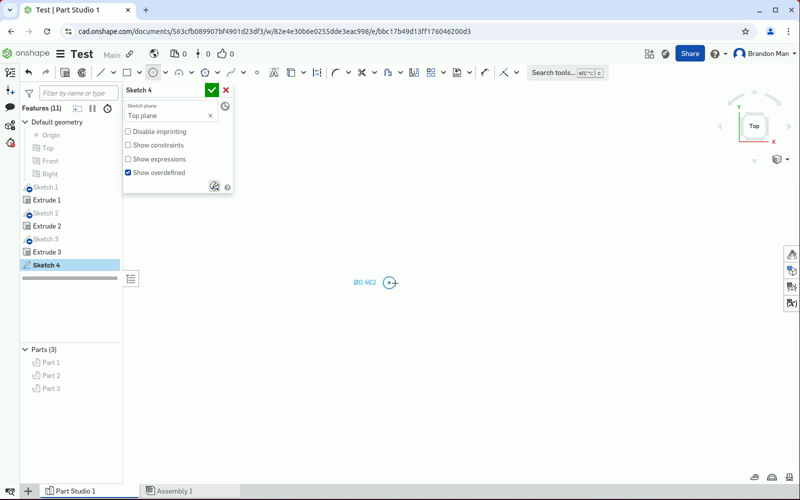
scroll(6)
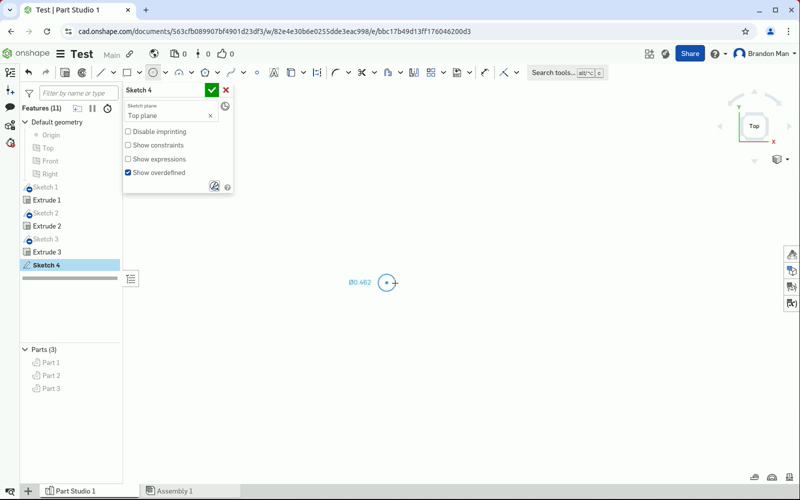
scroll(6)
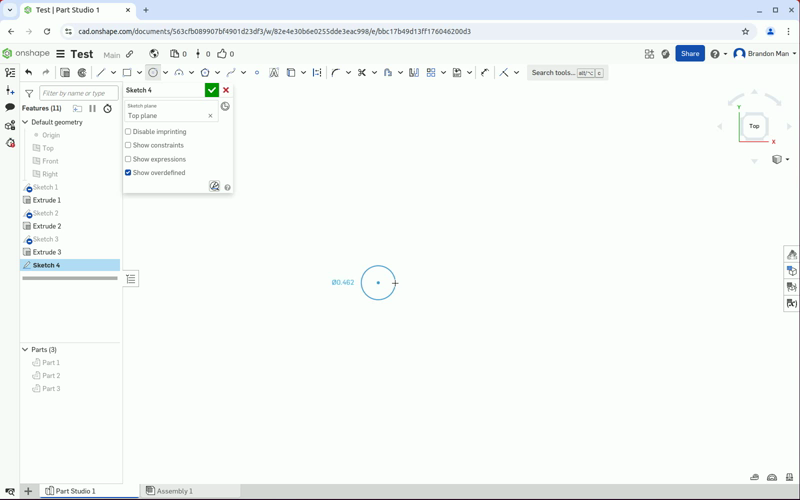
click(395, 282)
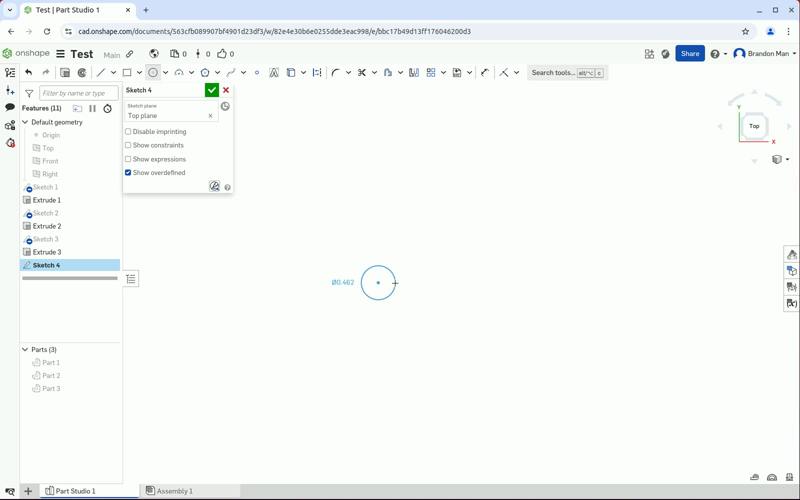
scroll(-6)
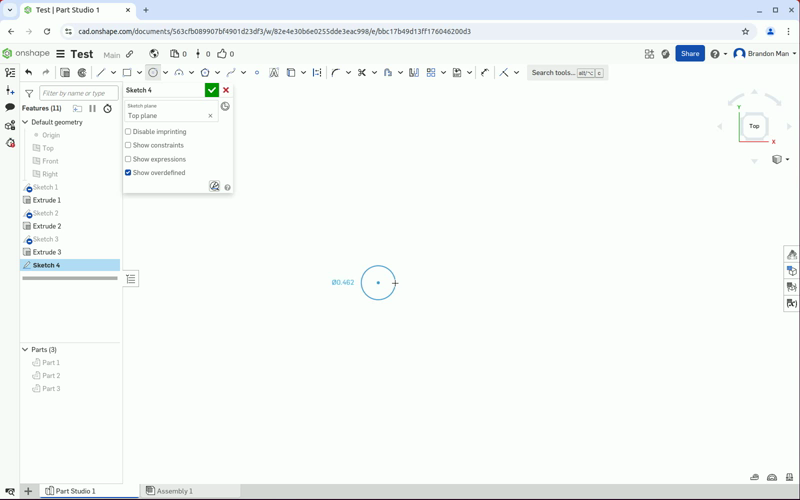
scroll(-6)
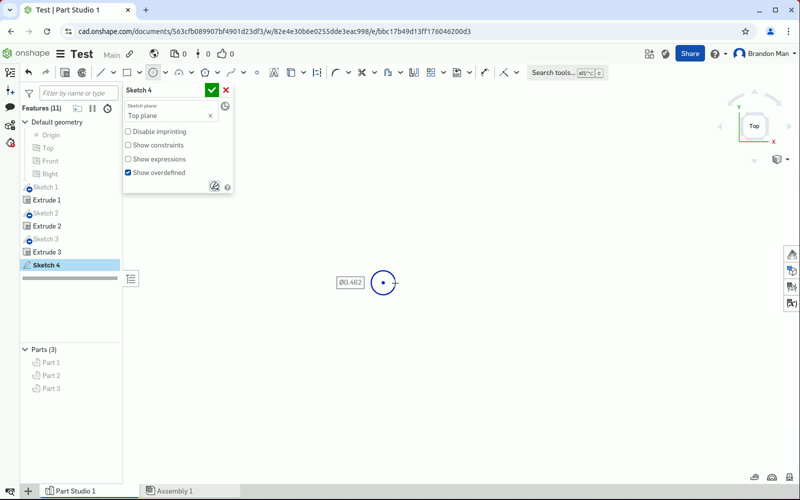
scroll(-6)
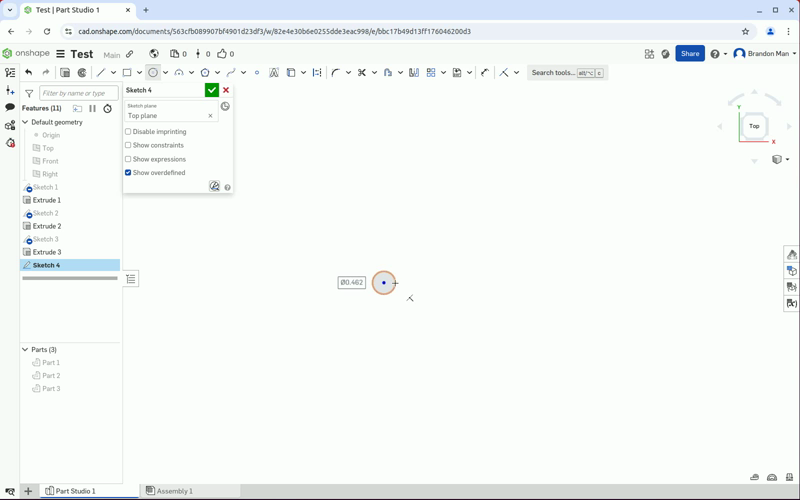
scroll(-6)
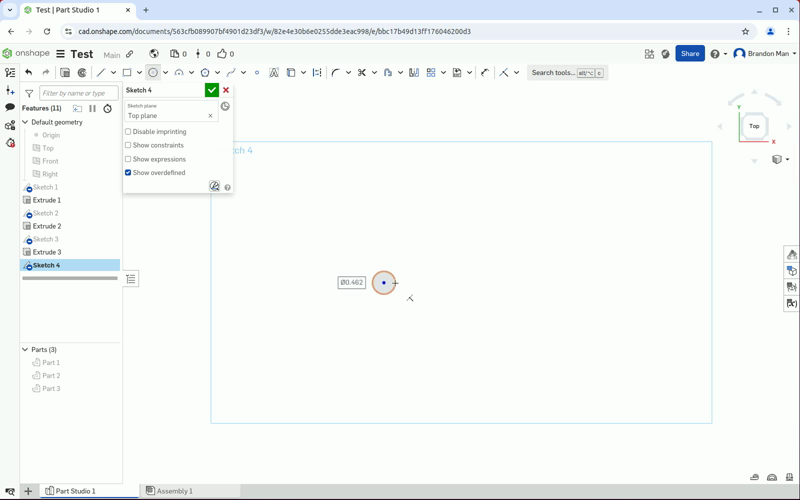
scroll(-6)
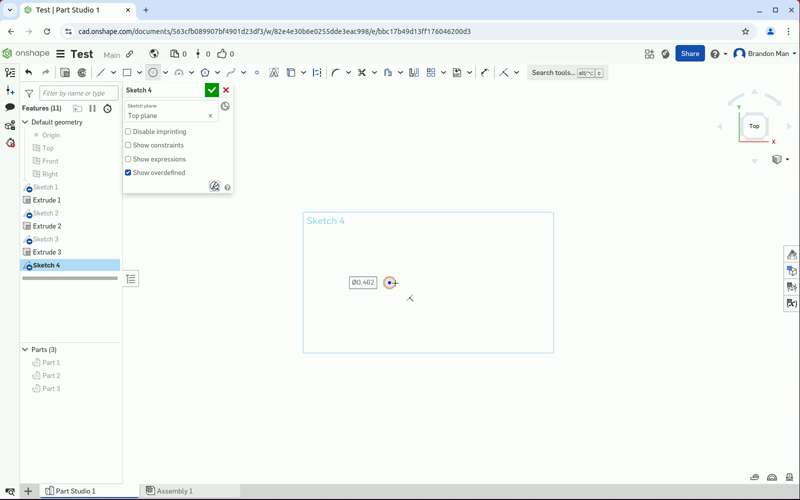
scroll(-6)
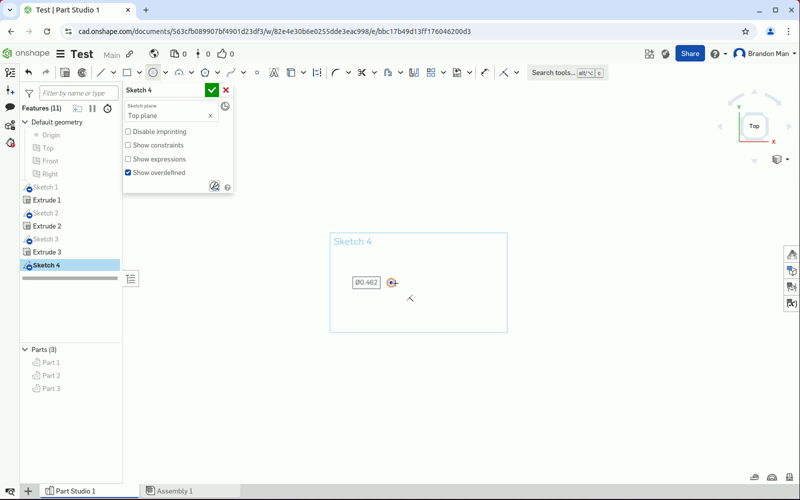
scroll(-6)
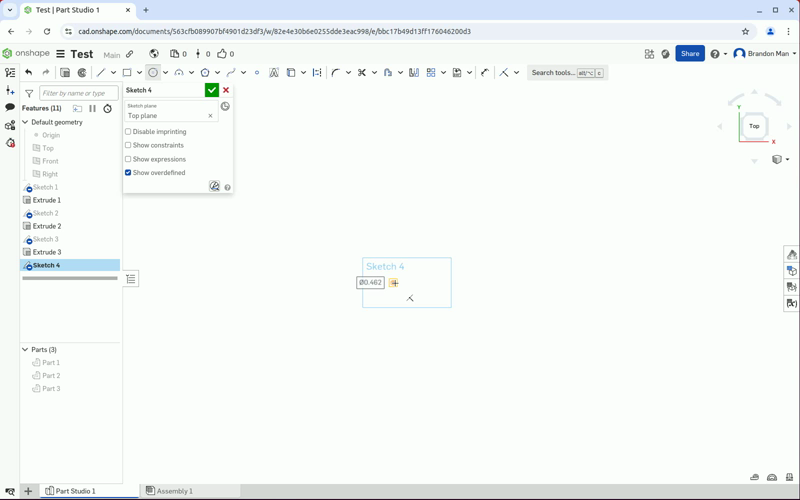
key(esc)
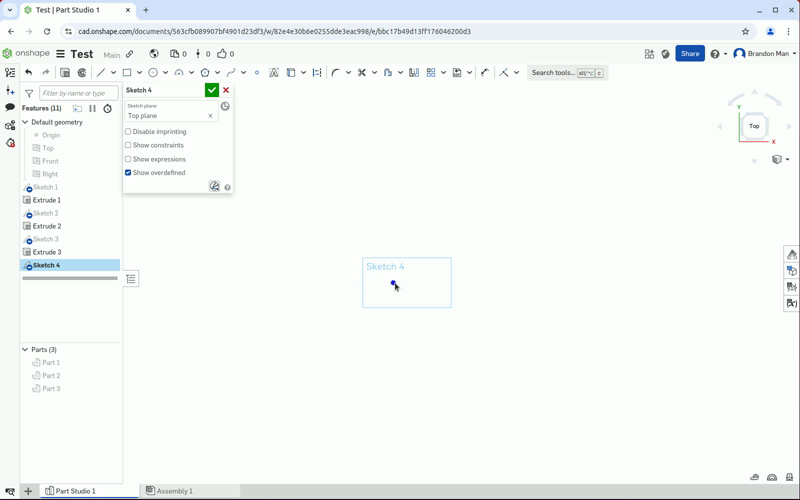
mouse_move(394, 282)
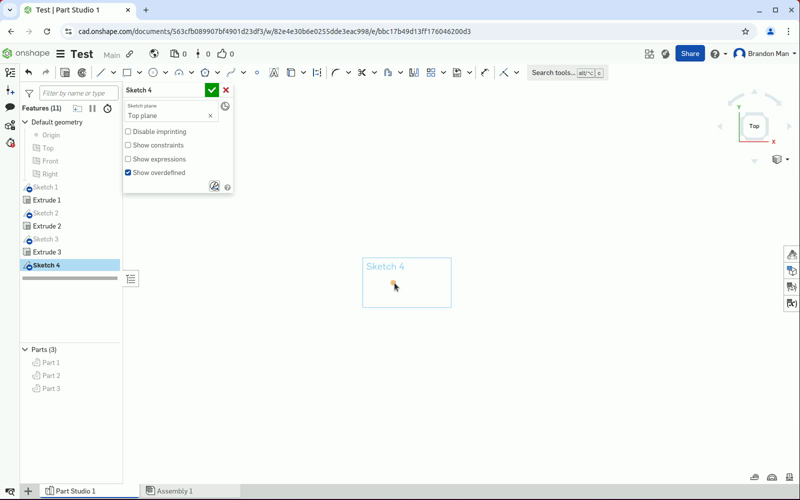
scroll(6)
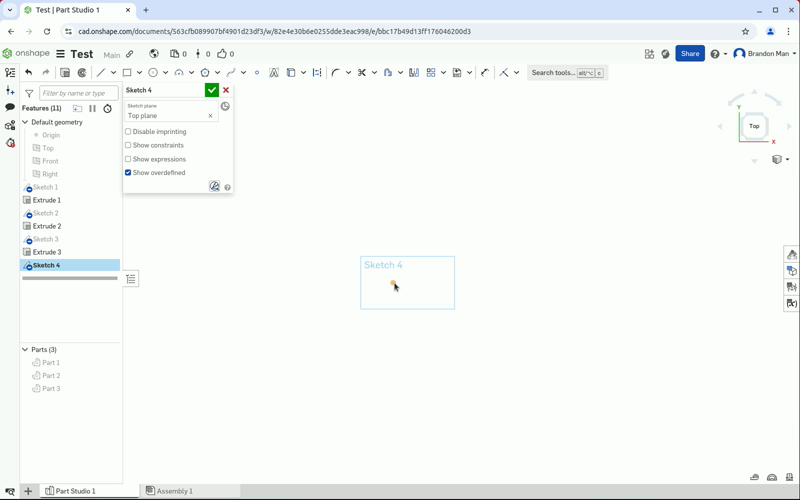
scroll(6)
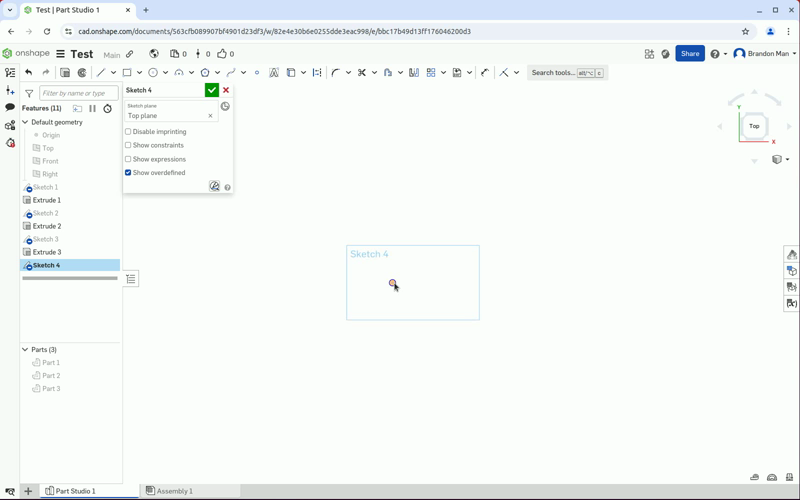
scroll(6)
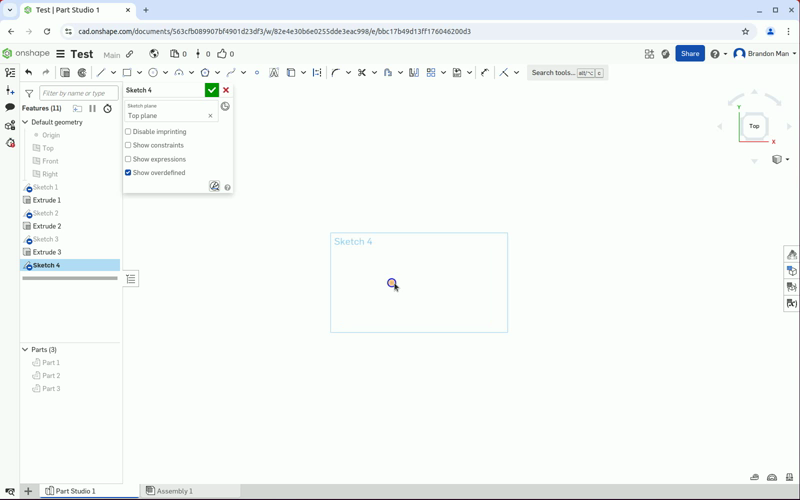
scroll(6)
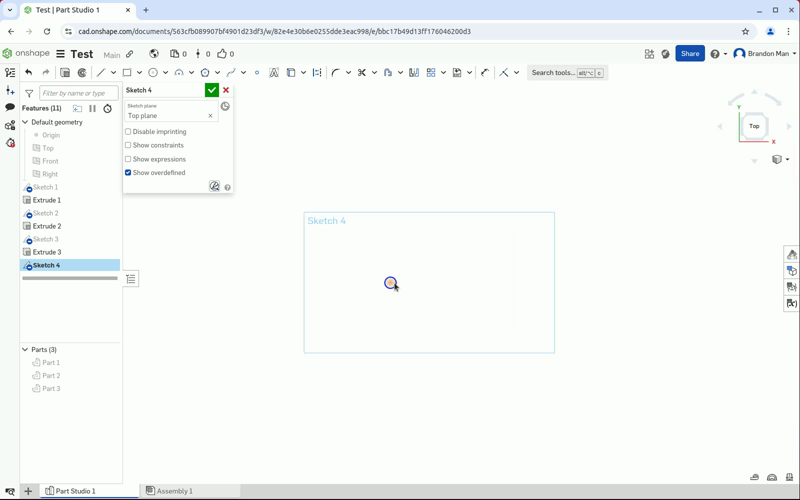
scroll(6)
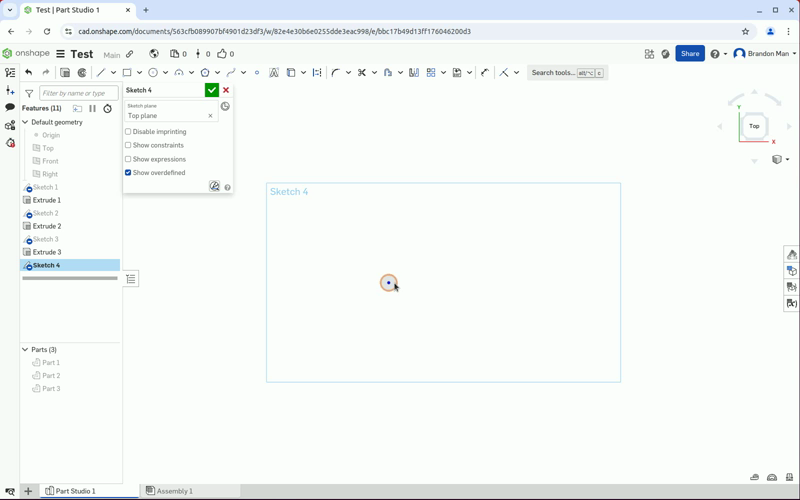
scroll(6)
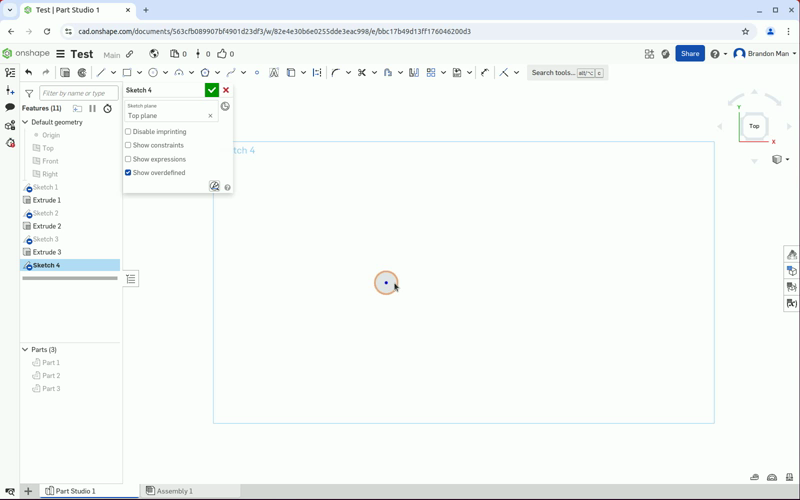
scroll(6)
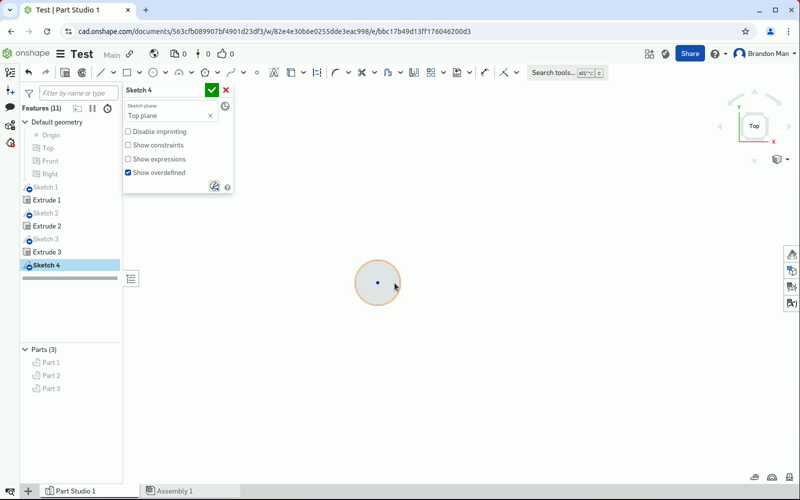
click(394, 282)
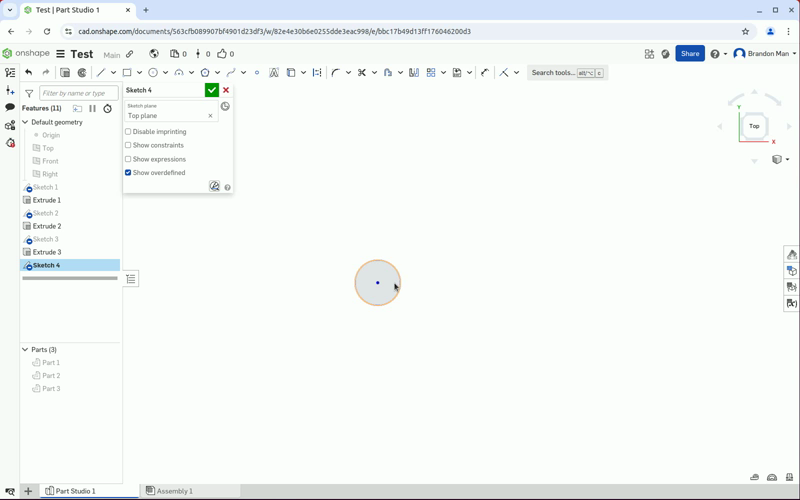
scroll(-6)
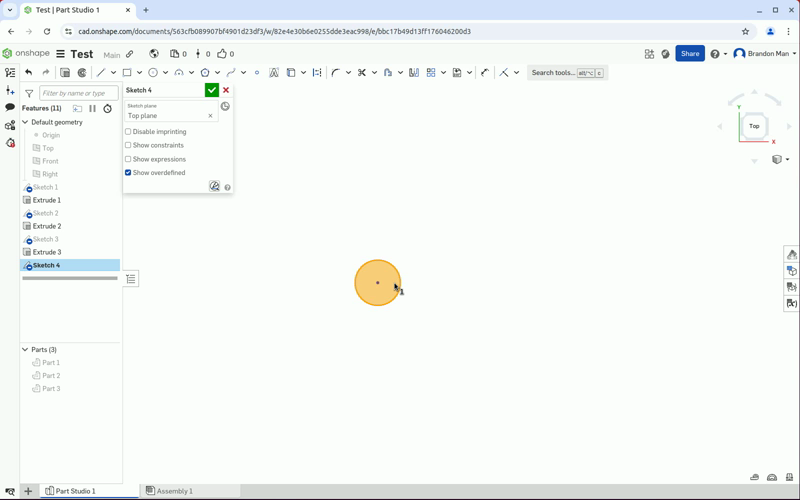
scroll(-6)
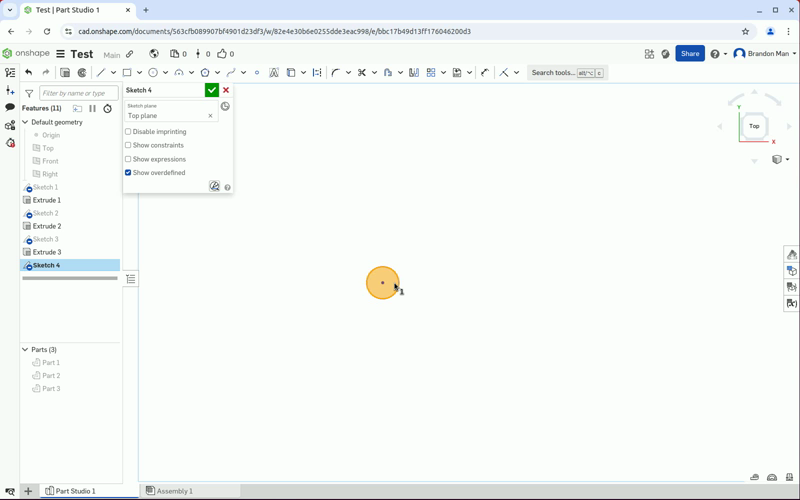
scroll(-6)
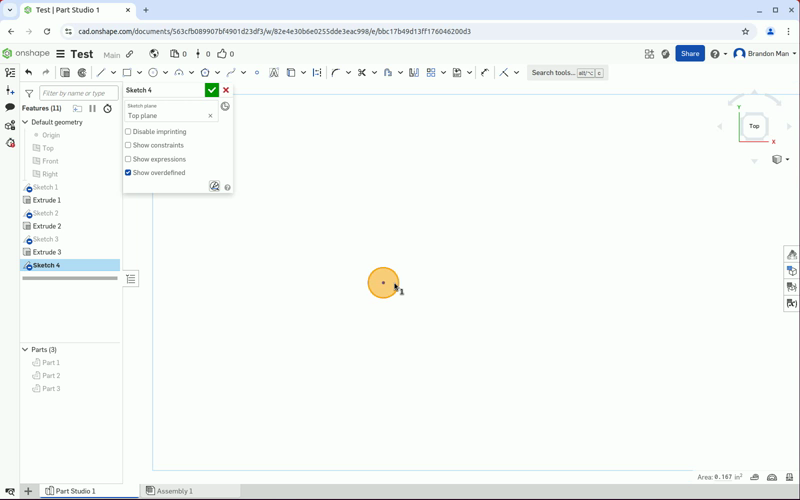
scroll(-6)
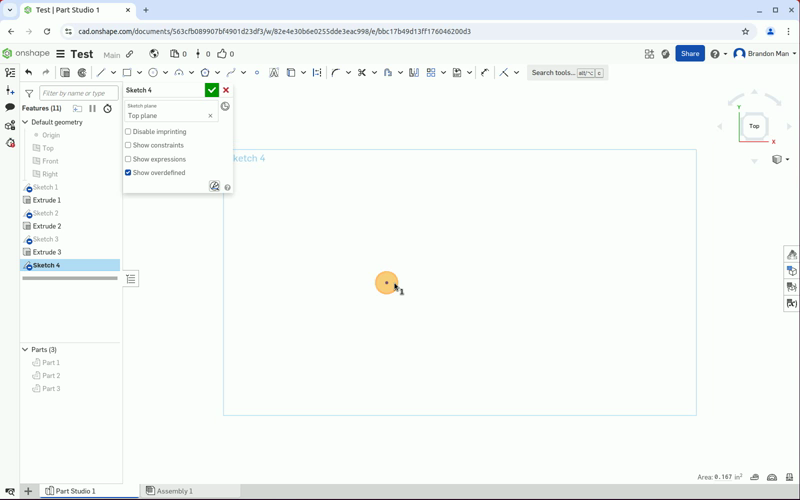
scroll(-6)
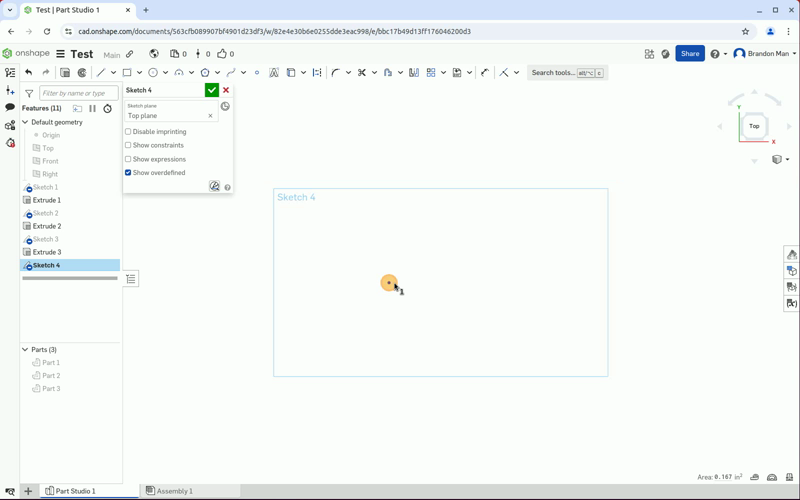
scroll(-6)
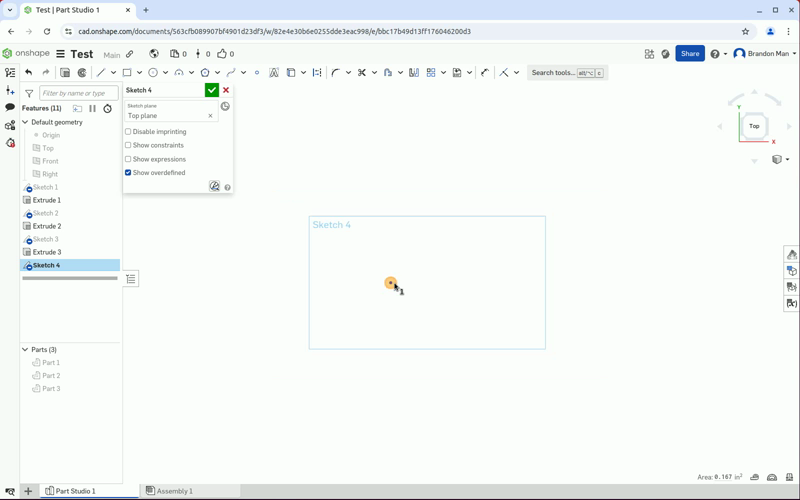
scroll(-6)
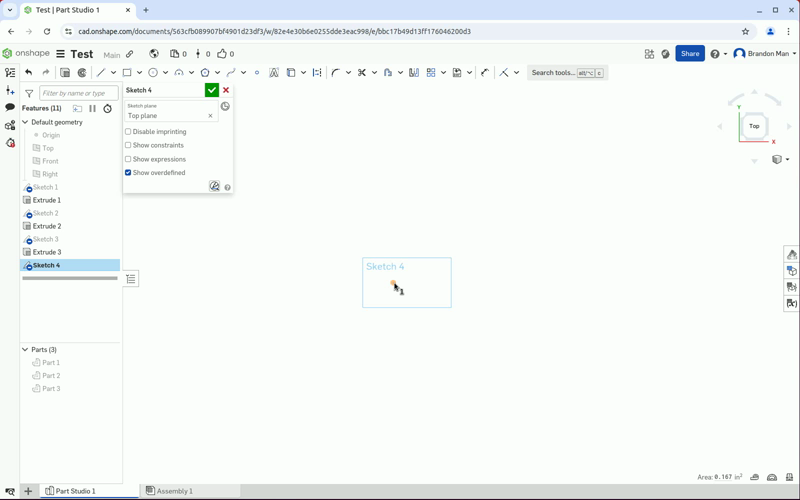
mouse_move(73, 352)
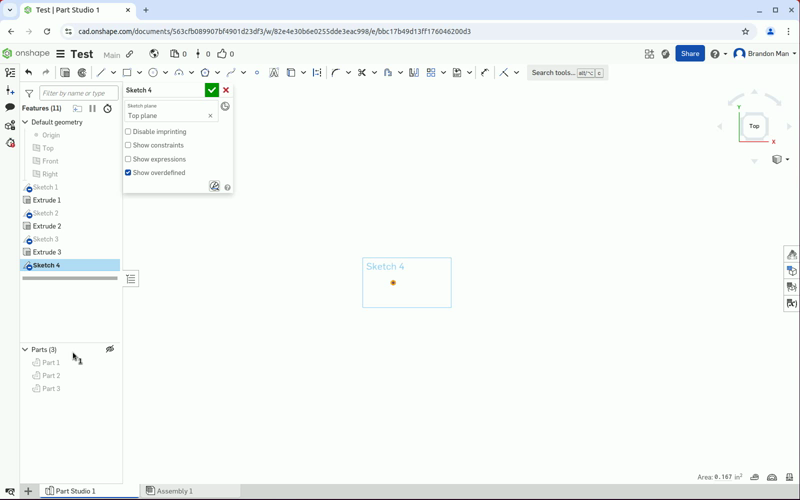
key(shift+y)
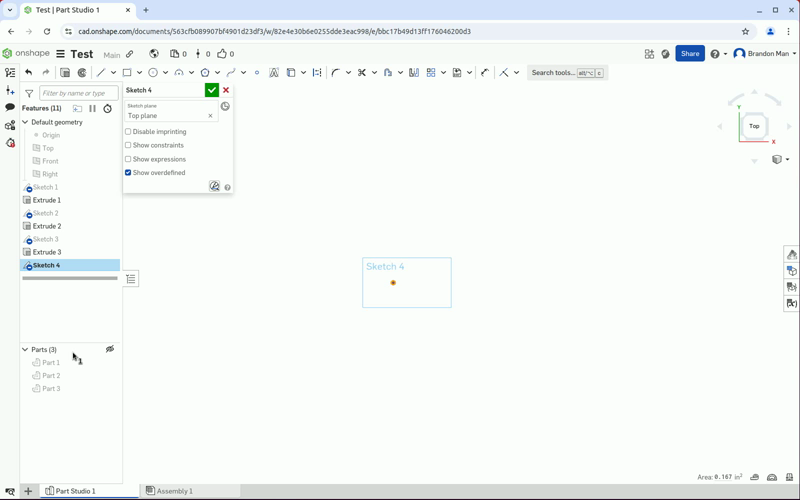
key(shift+e)
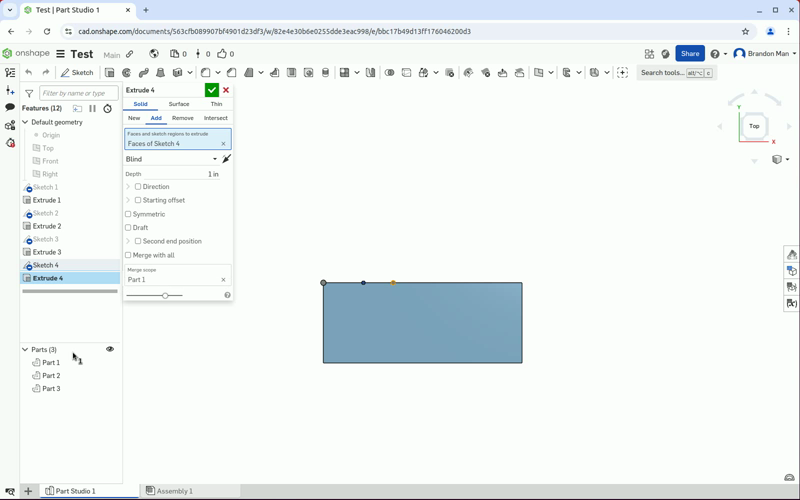
mouse_move(143, 106)
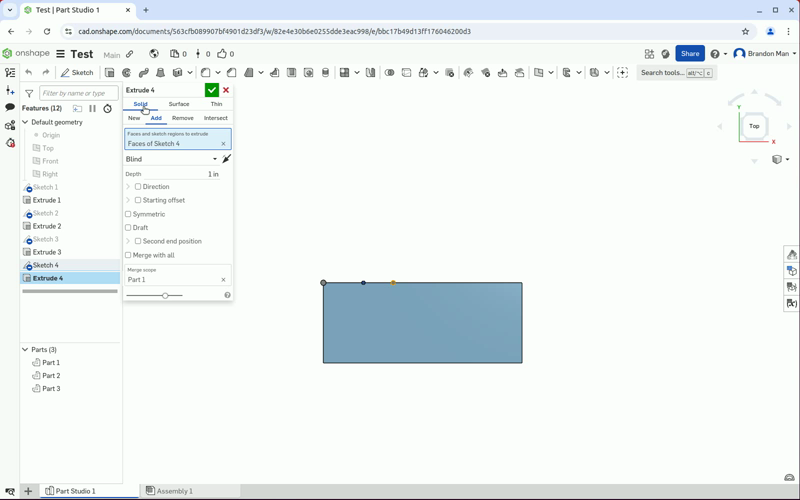
click(143, 106)
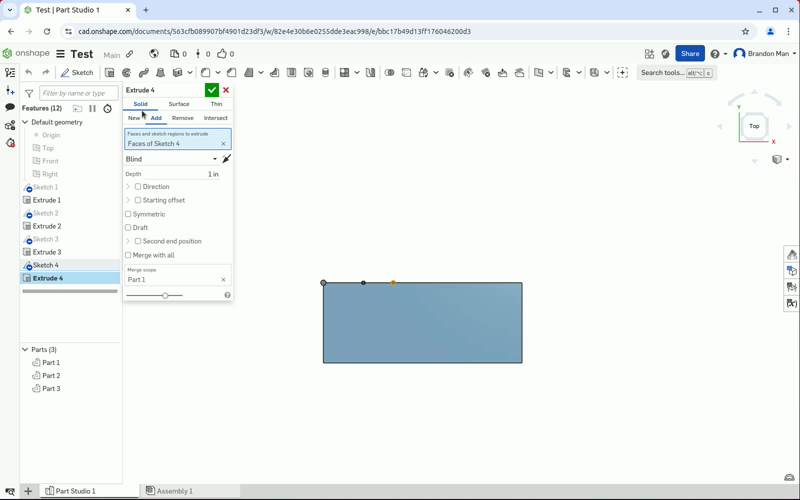
mouse_move(137, 120)
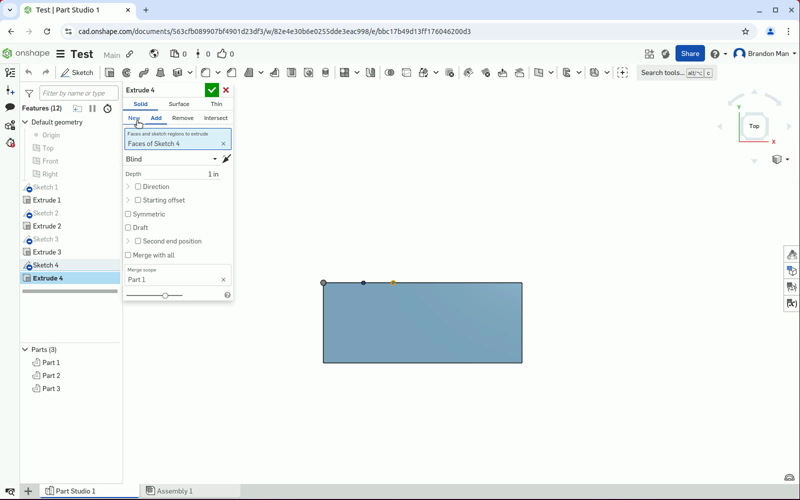
click(137, 120)
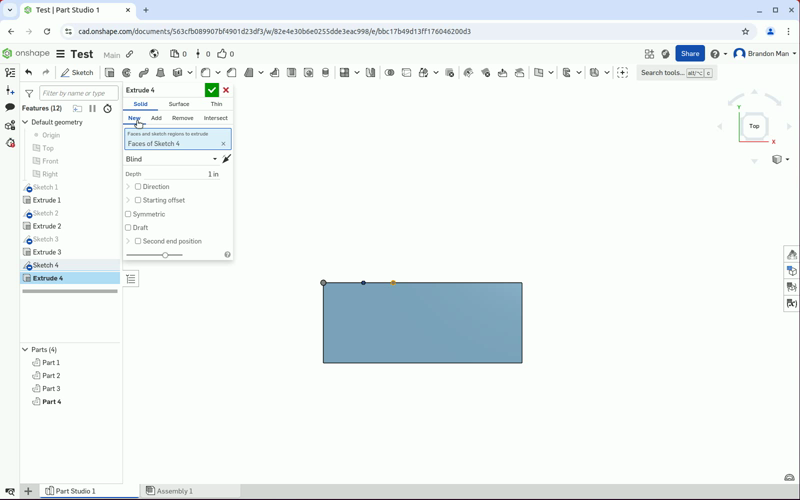
key(tab, 4)
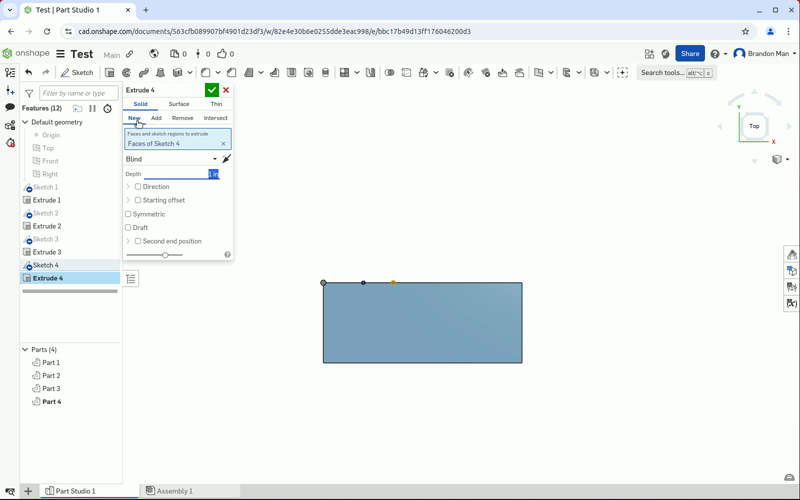
text(11.073)
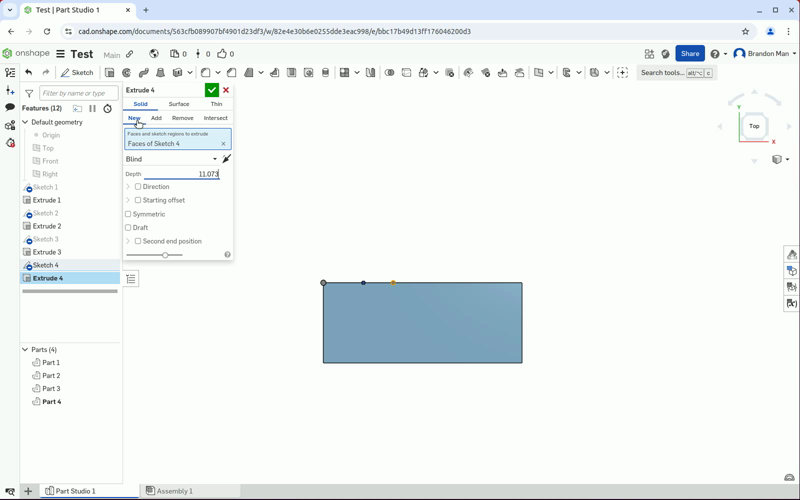
key(enter)
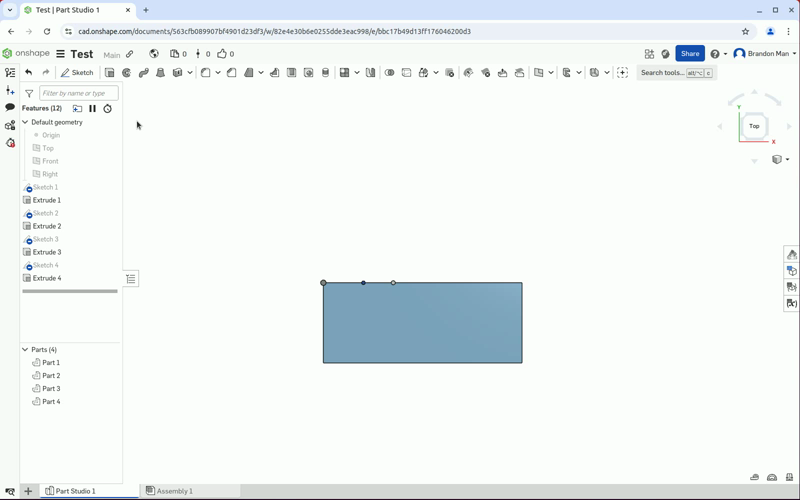
key(shift+h)
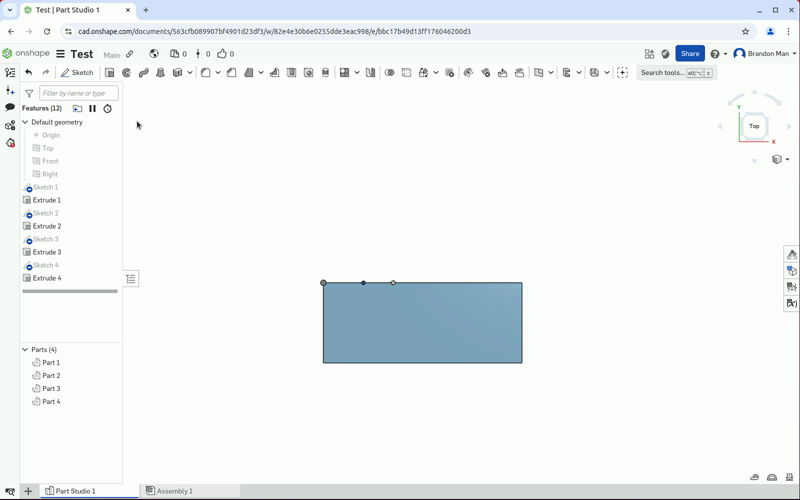
key(shift+h)
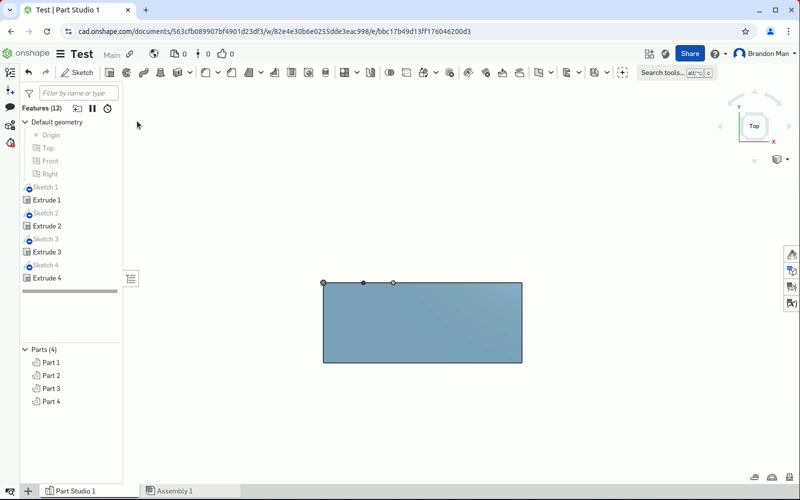
mouse_move(73, 189)
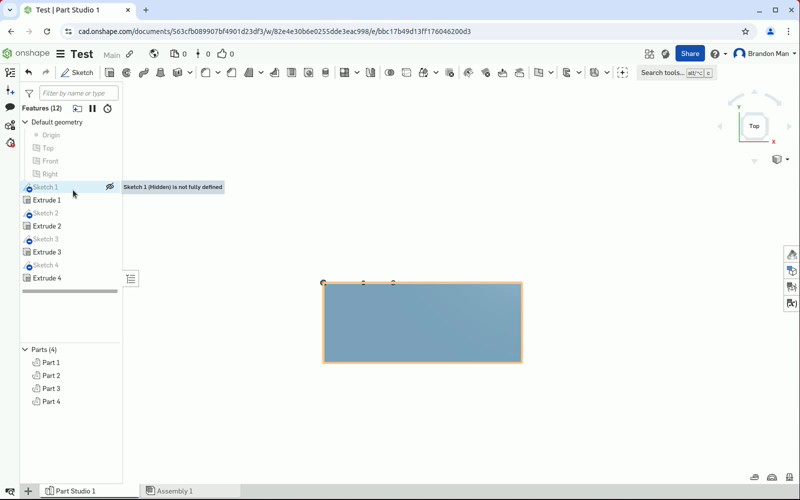
click(73, 189)
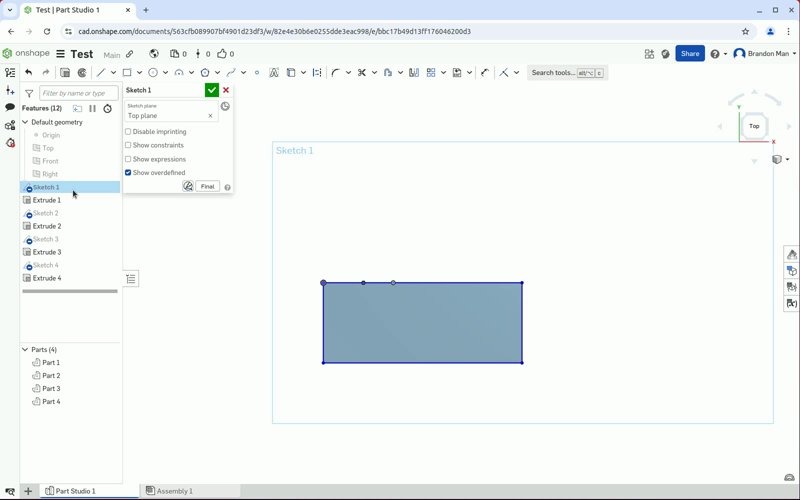
mouse_move(229, 92)
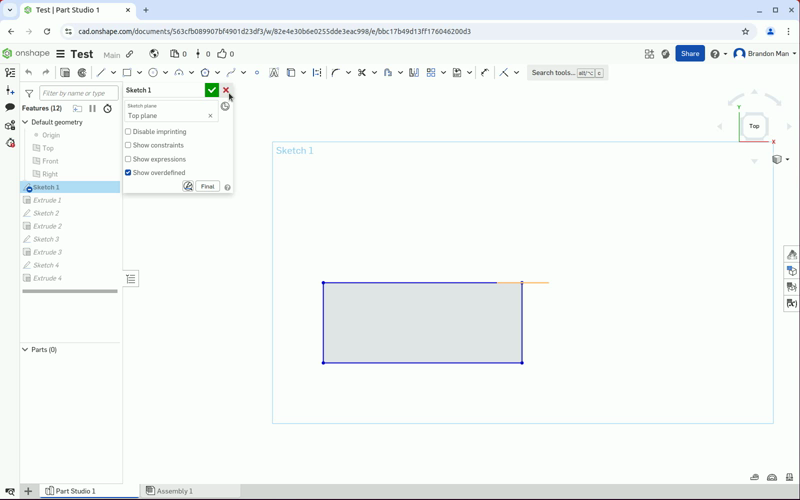
click(229, 92)
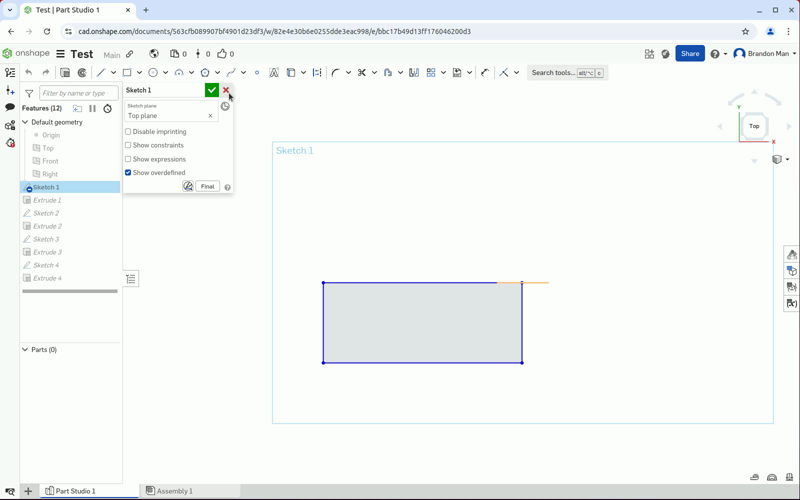
key(shift+s)
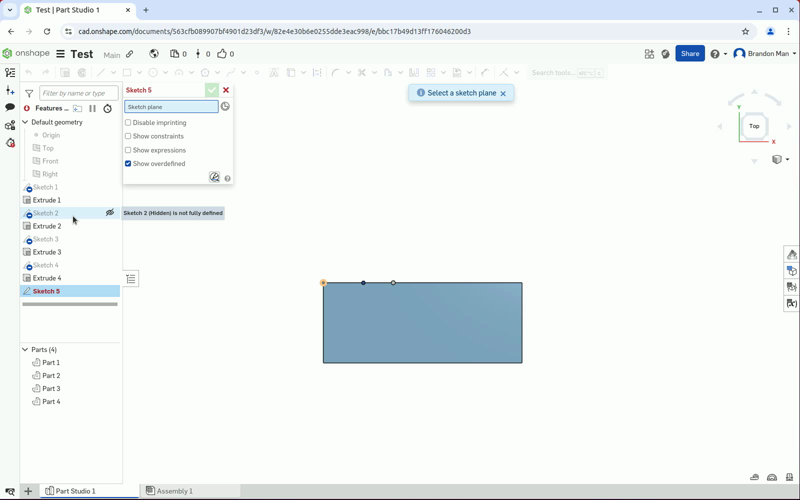
scroll(3)
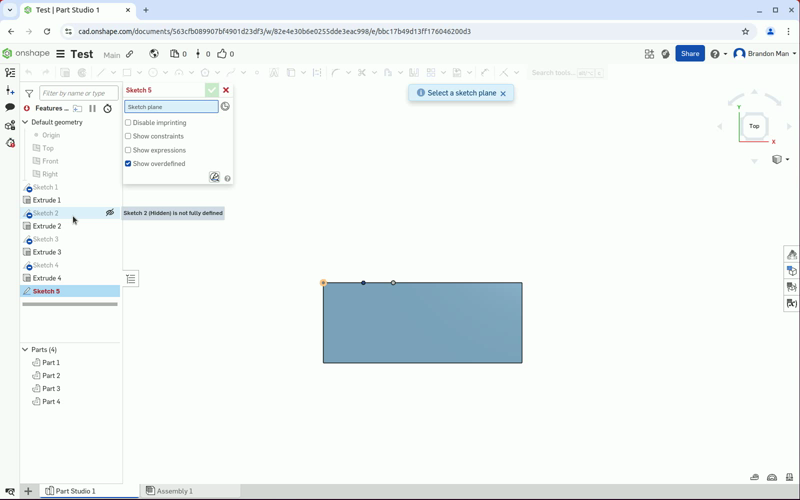
mouse_move(73, 150)
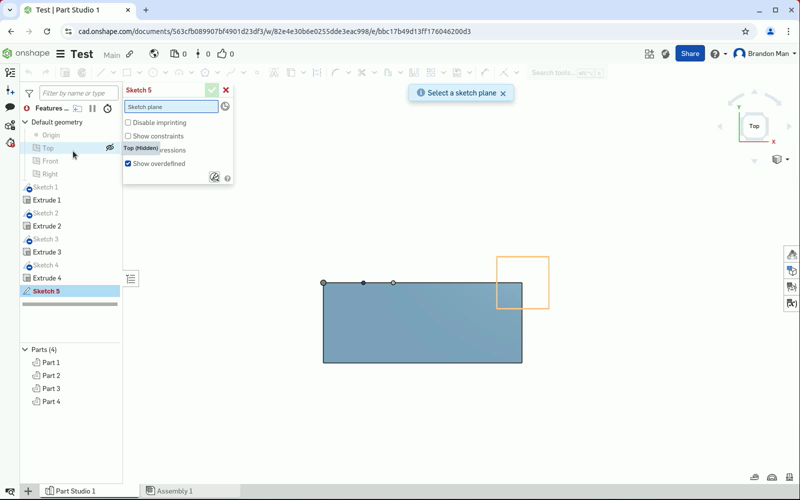
click(73, 150)
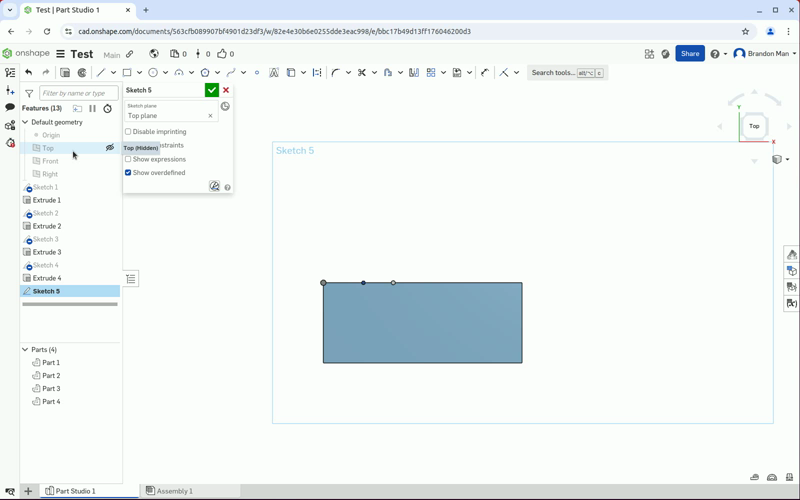
mouse_move(73, 352)
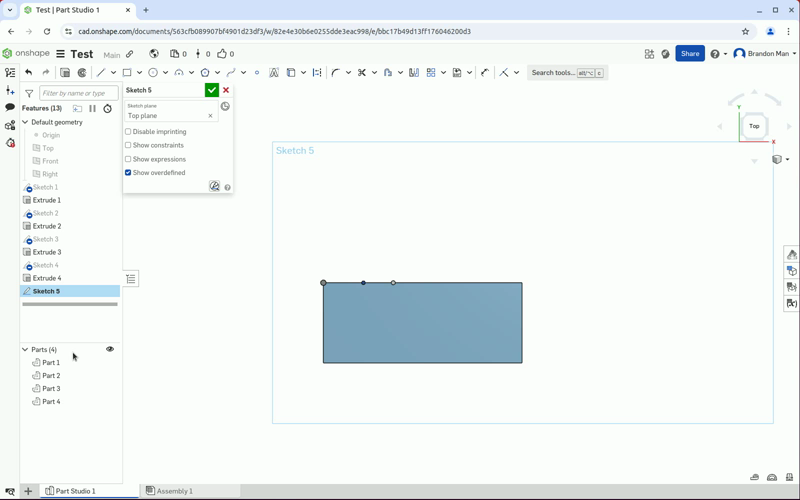
key(y)
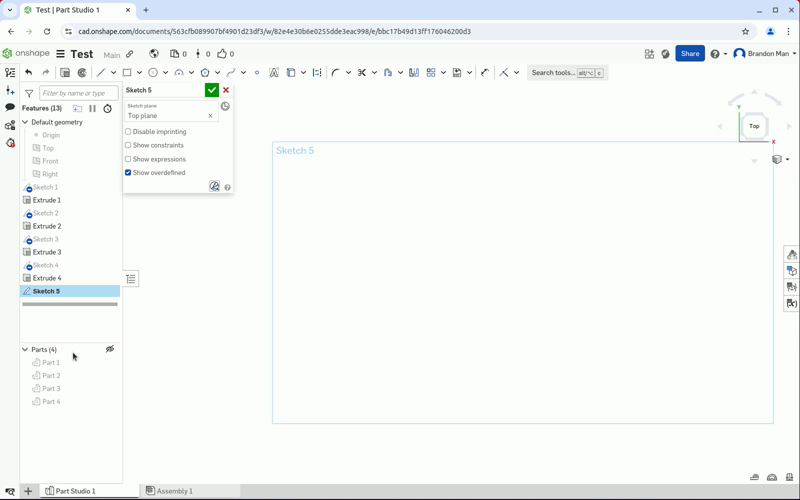
key(c)
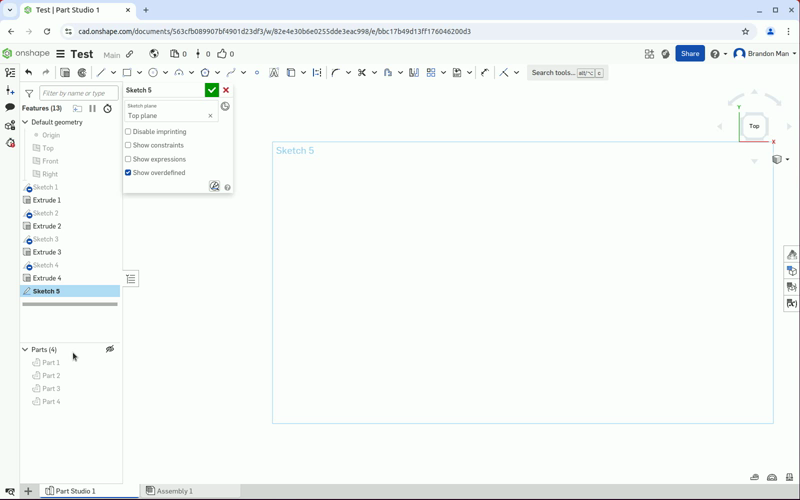
key_down(shift)
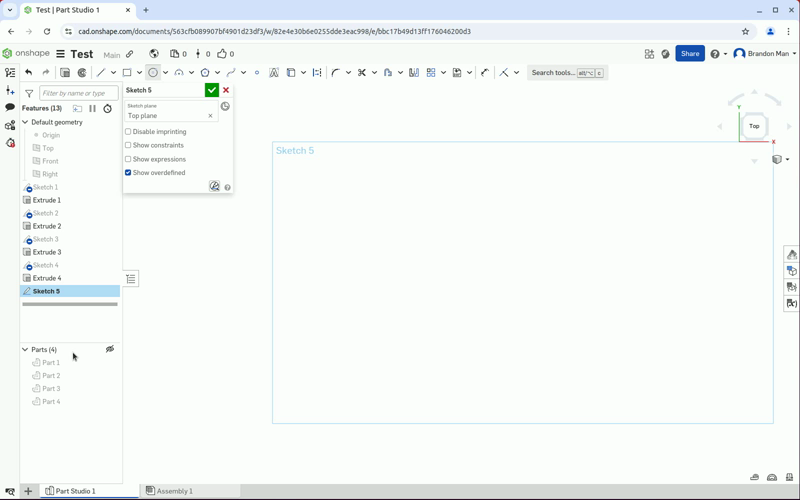
mouse_move(416, 282)
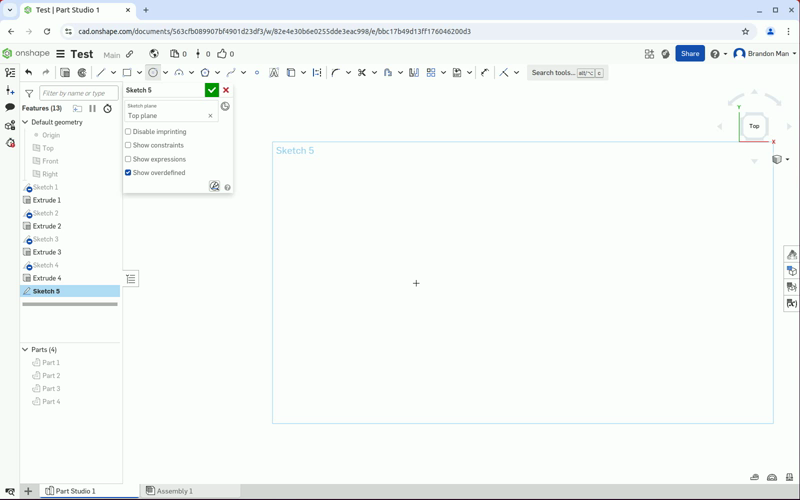
click(416, 282)
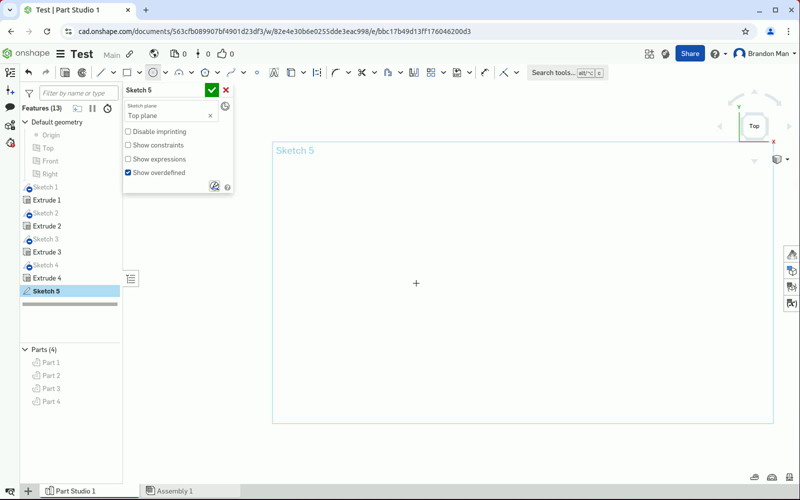
key_up(shift)
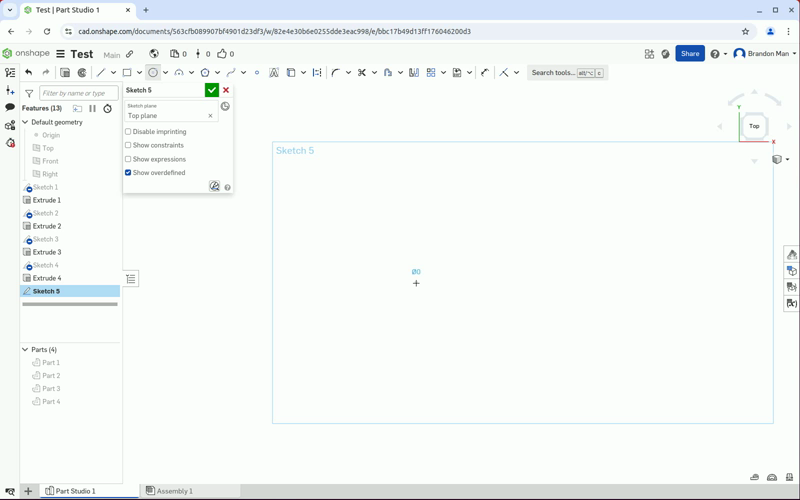
mouse_move(417, 282)
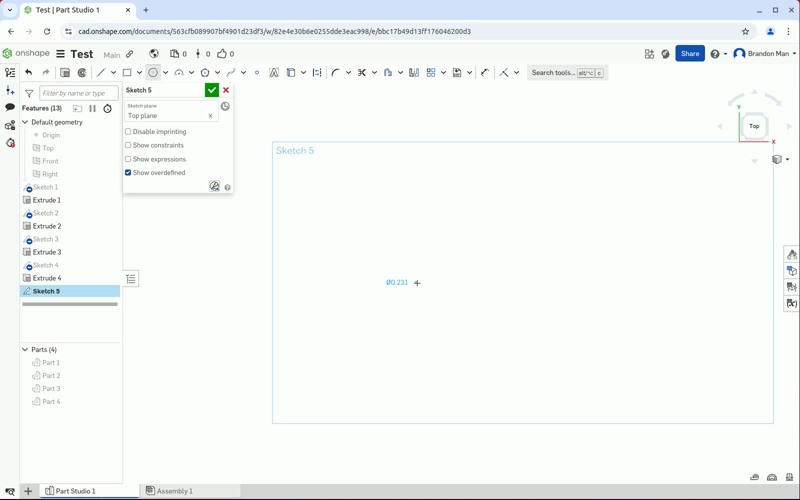
scroll(6)
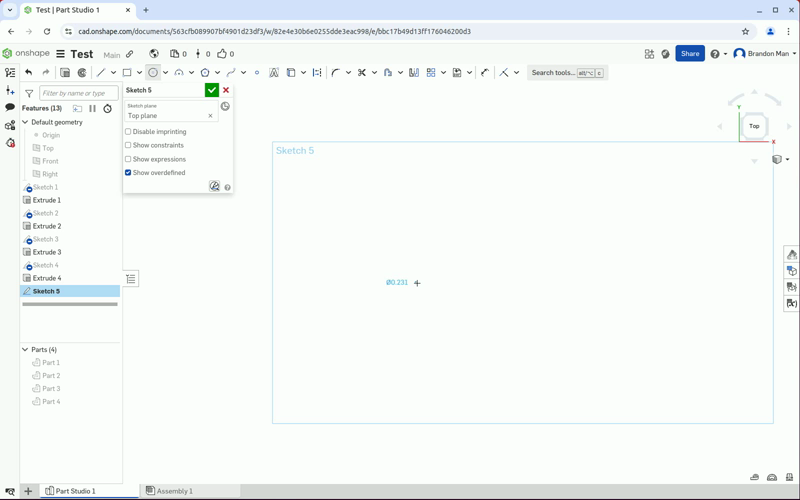
scroll(6)
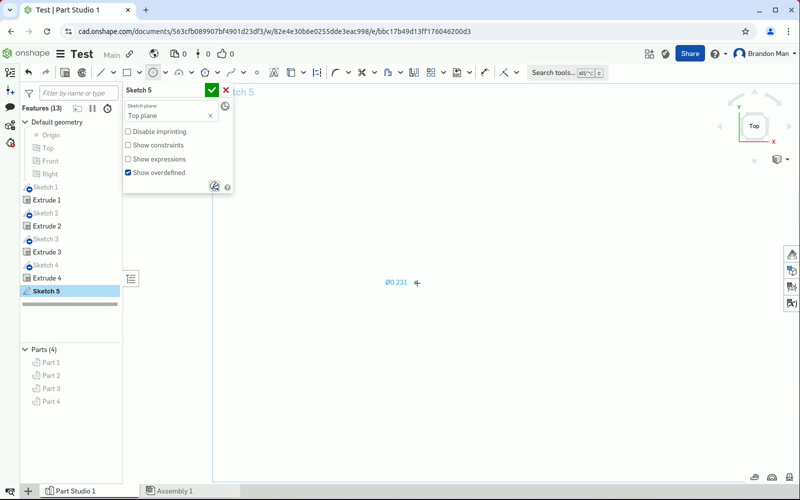
scroll(6)
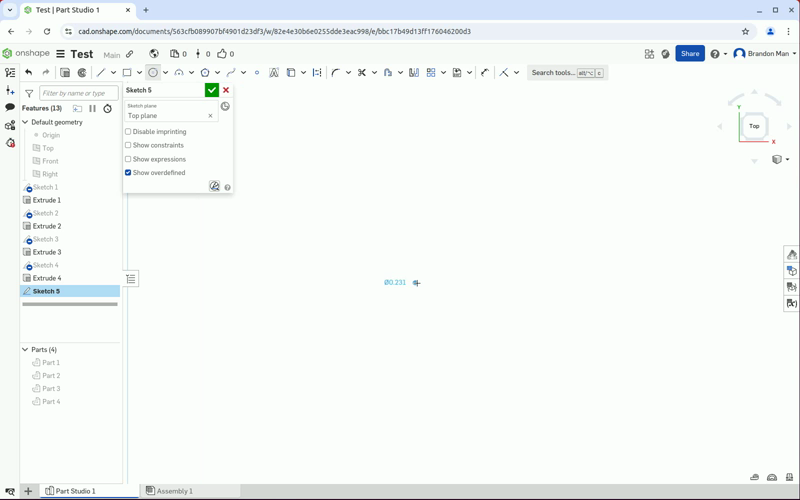
scroll(6)
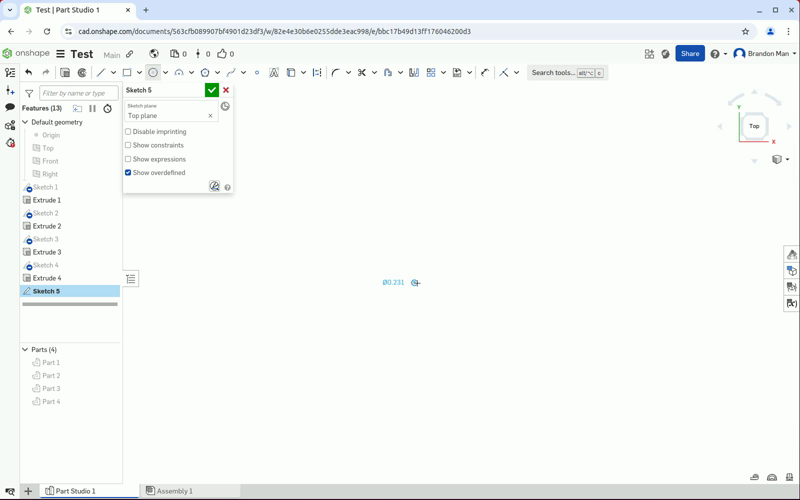
scroll(6)
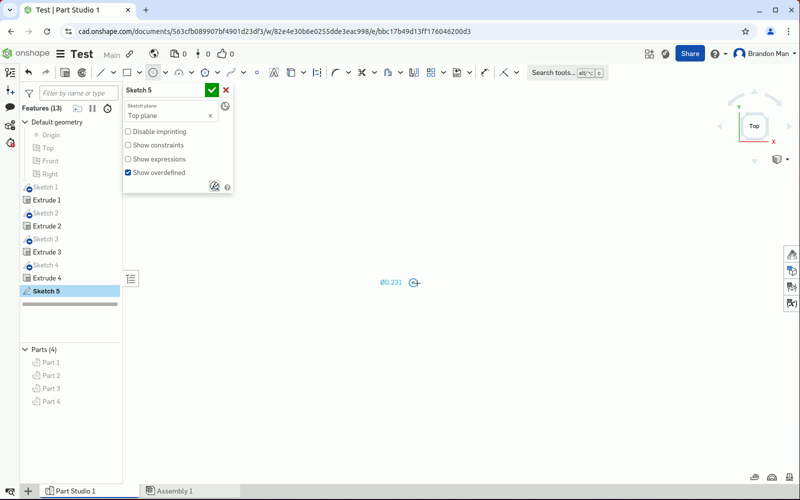
scroll(6)
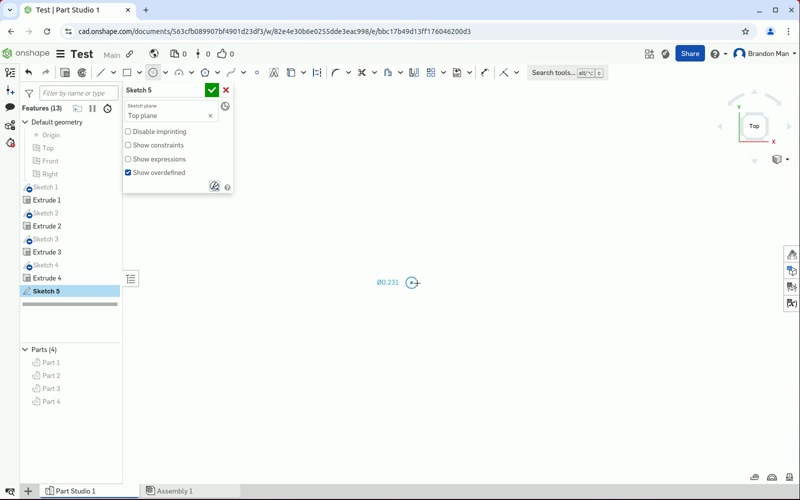
scroll(6)
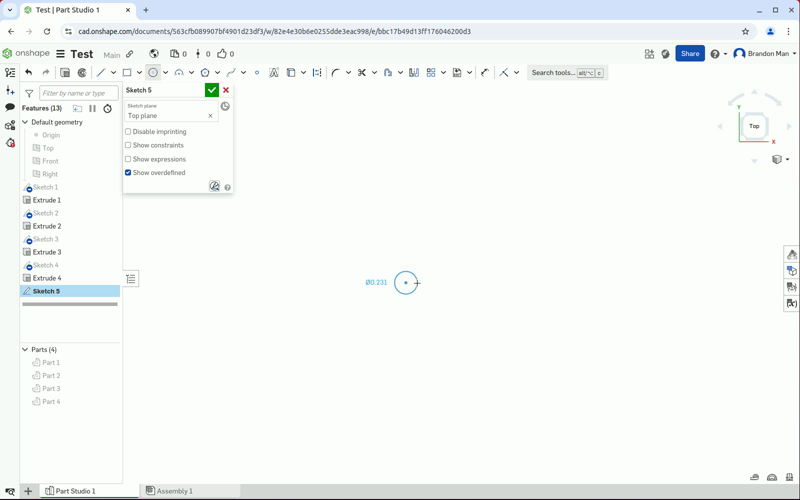
click(417, 282)
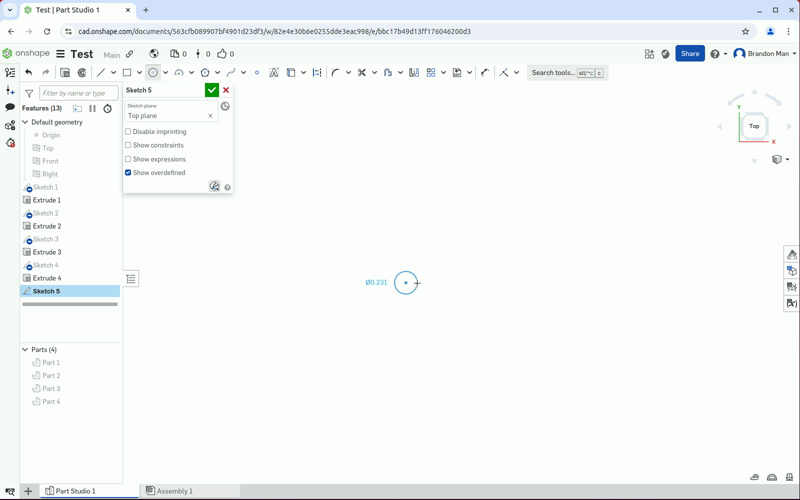
scroll(-6)
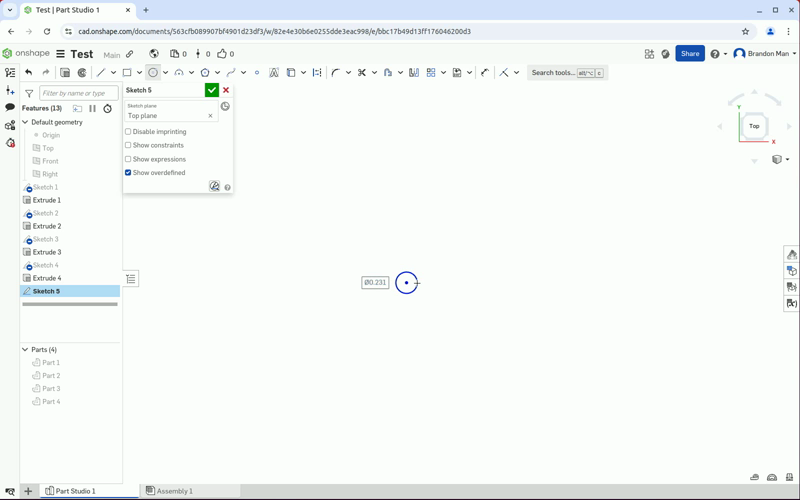
scroll(-6)
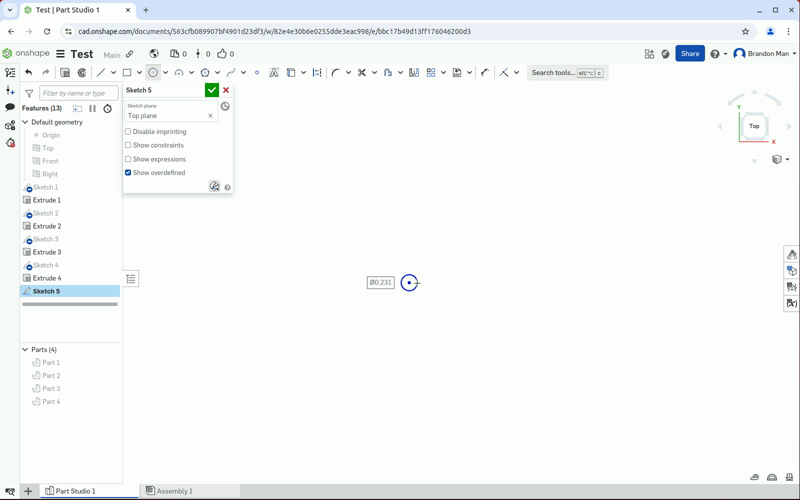
scroll(-6)
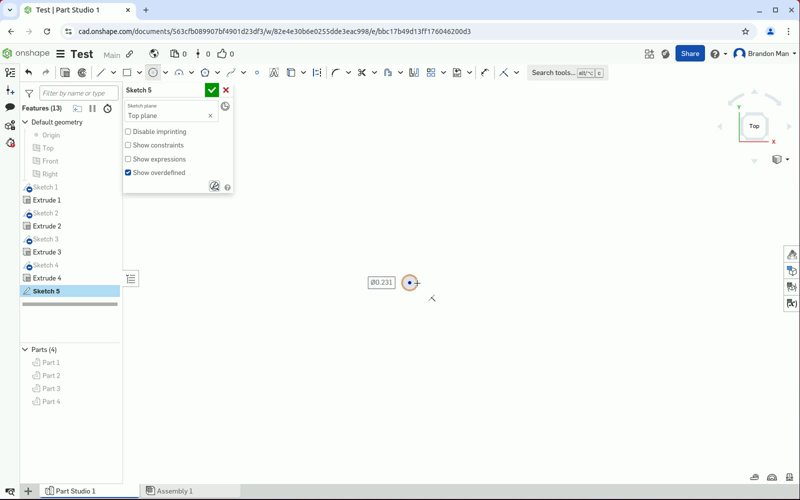
scroll(-6)
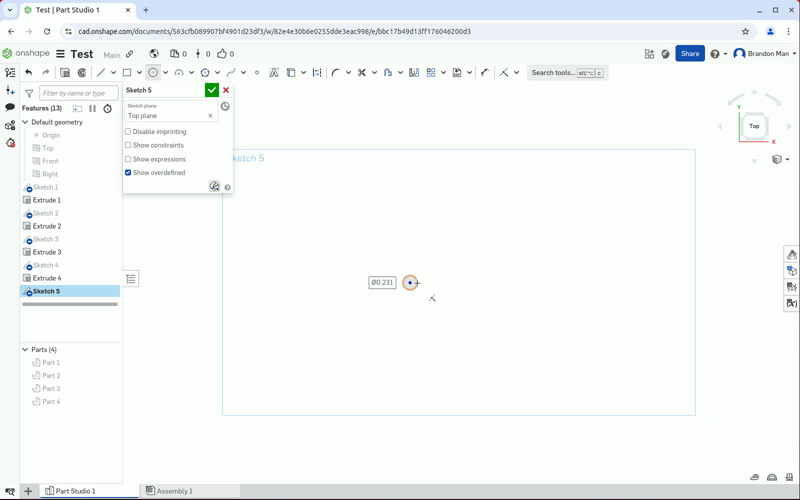
scroll(-6)
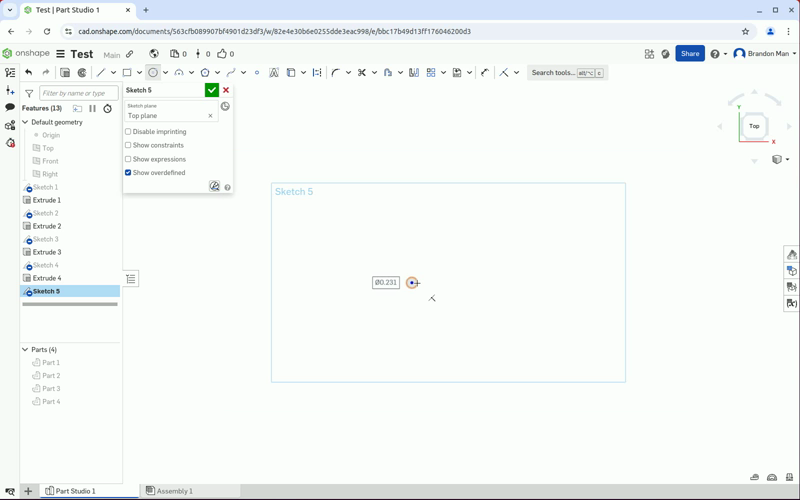
scroll(-6)
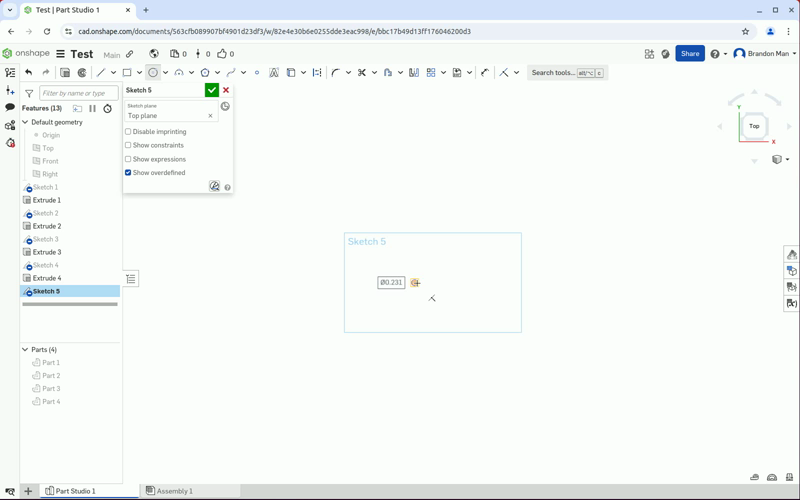
scroll(-6)
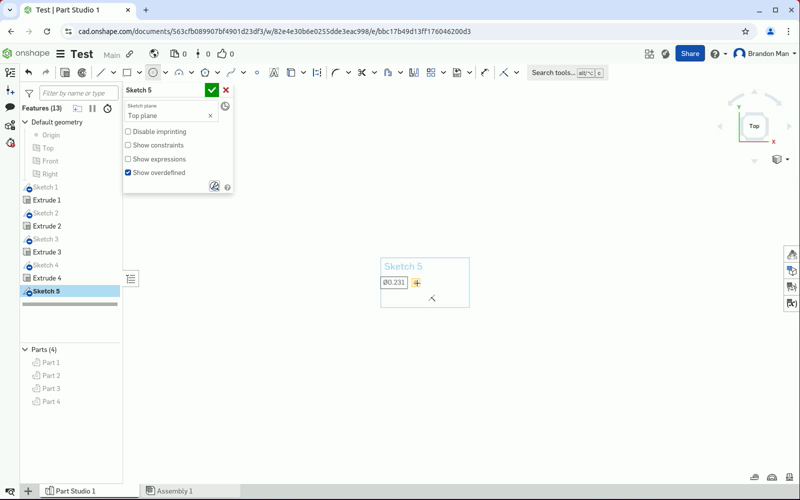
key(esc)
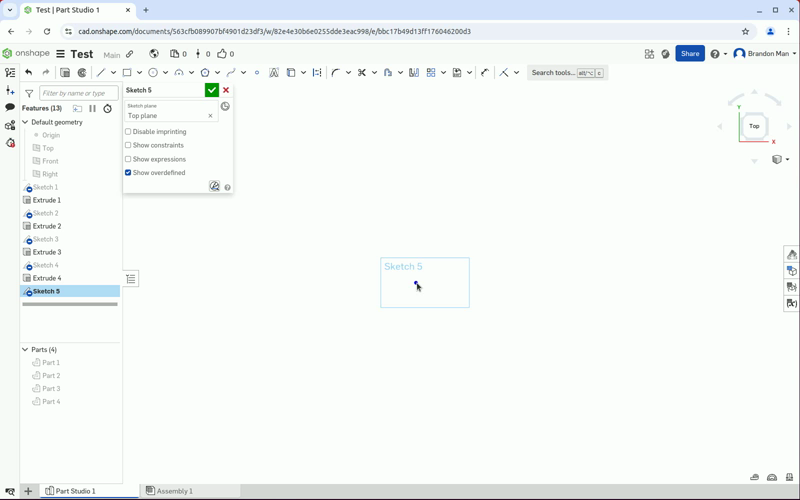
mouse_move(416, 282)
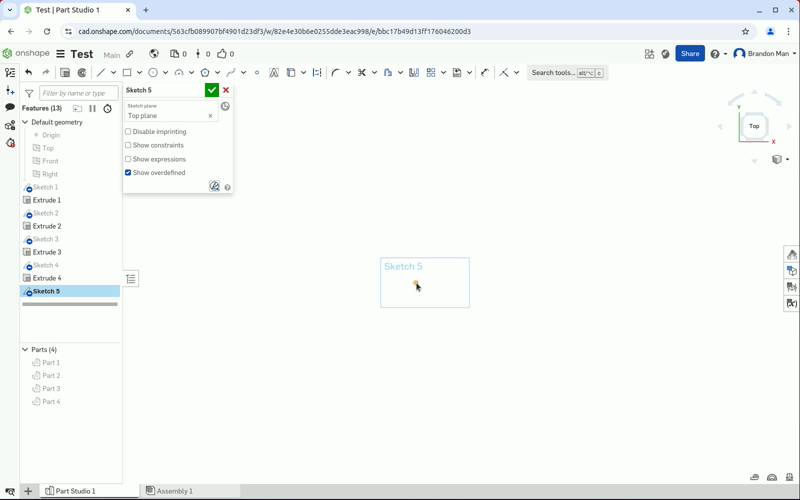
scroll(6)
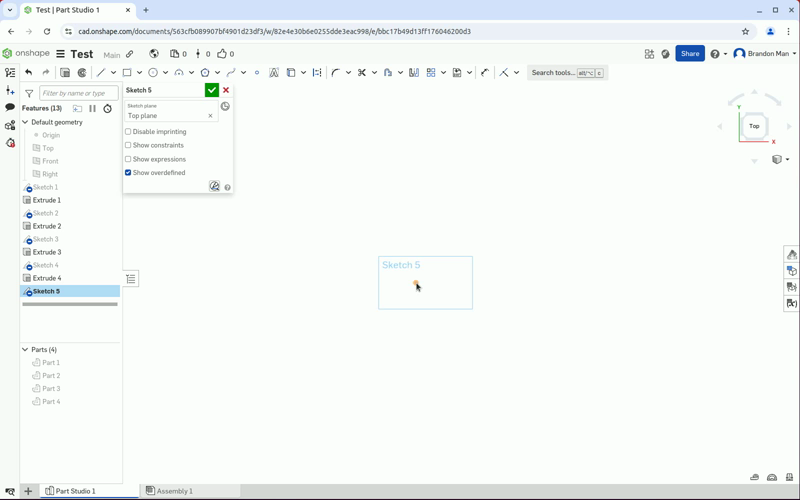
scroll(6)
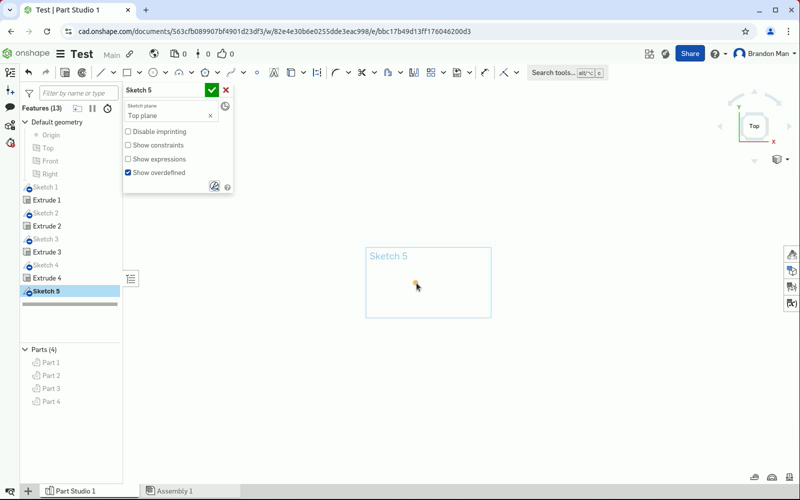
scroll(6)
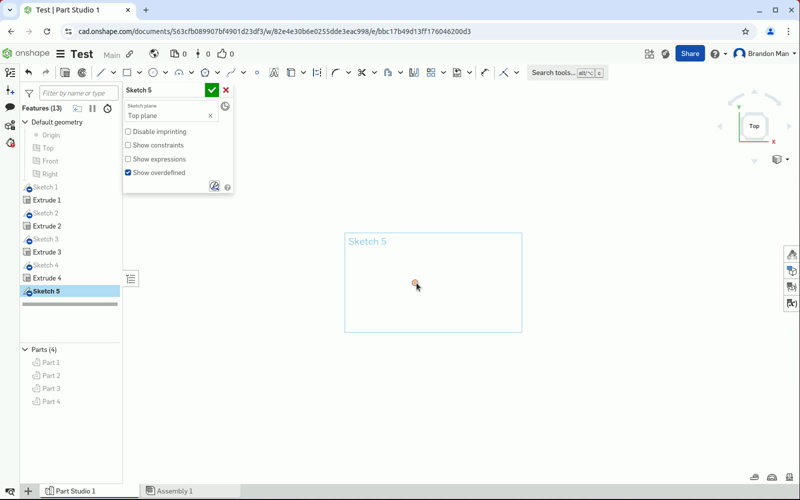
scroll(6)
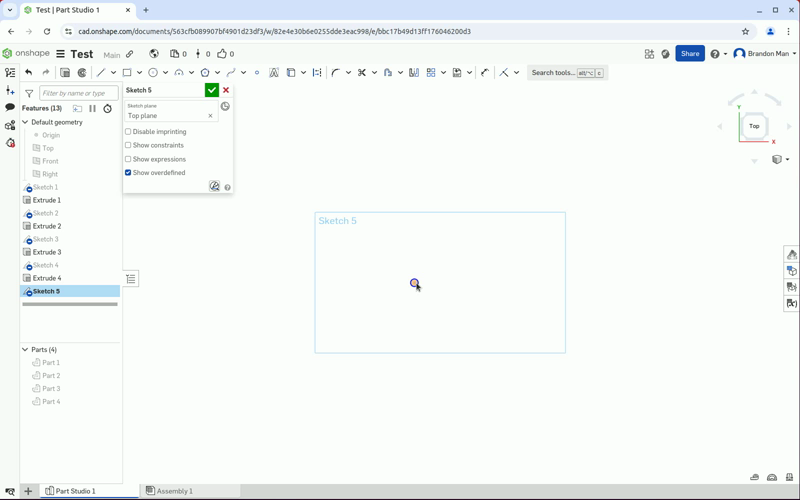
scroll(6)
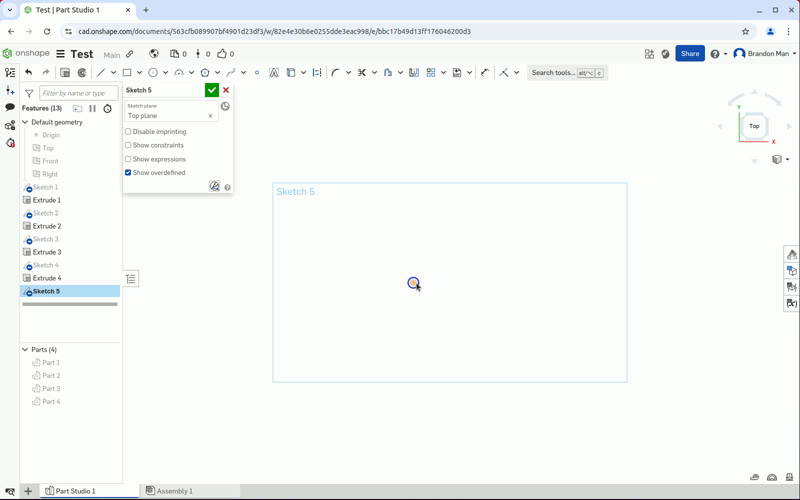
scroll(6)
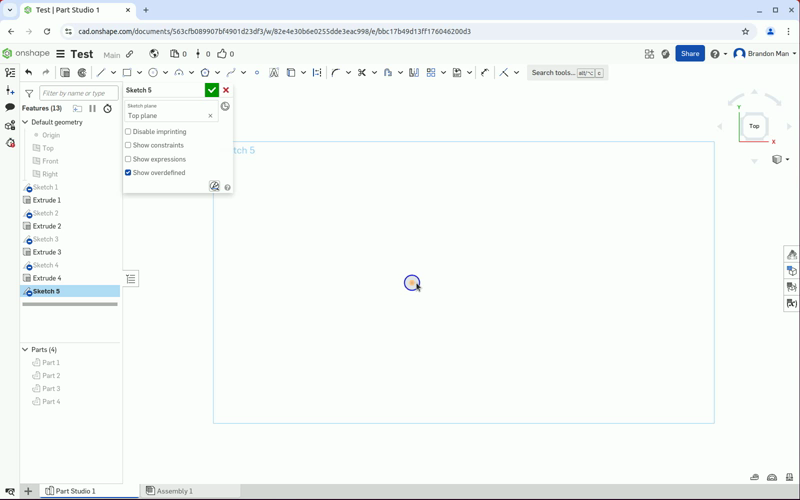
scroll(6)
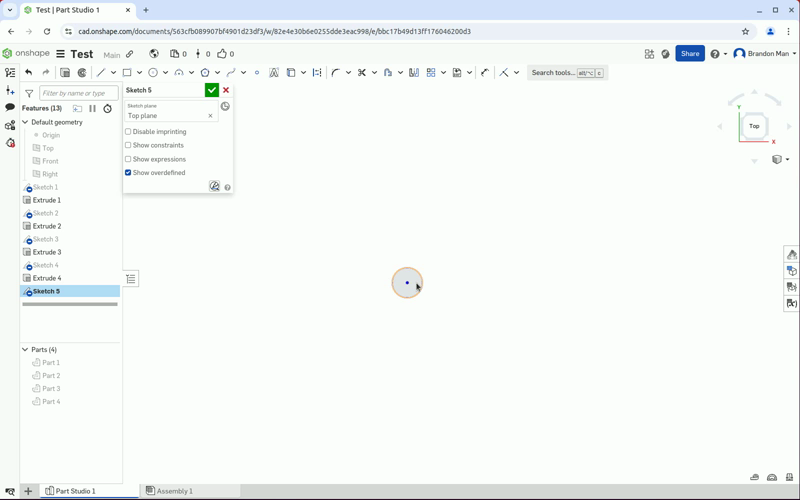
click(416, 282)
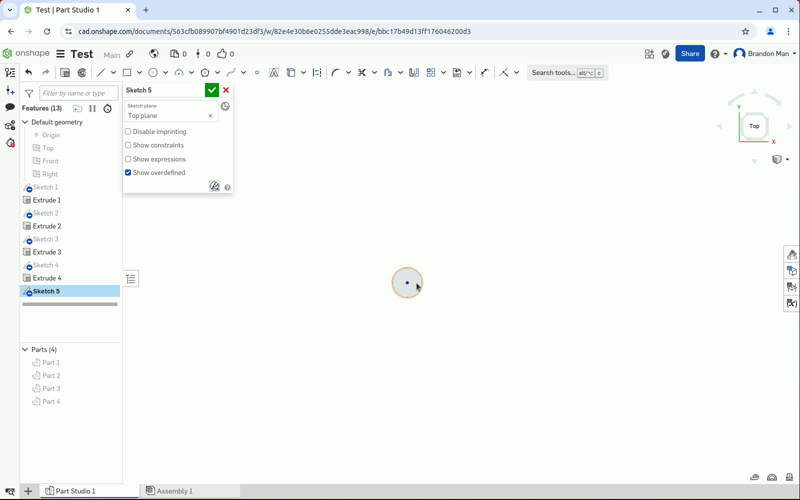
scroll(-6)
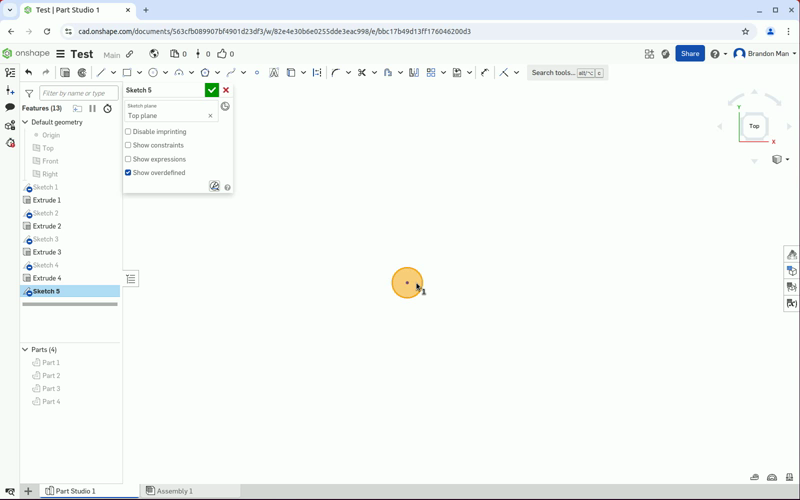
scroll(-6)
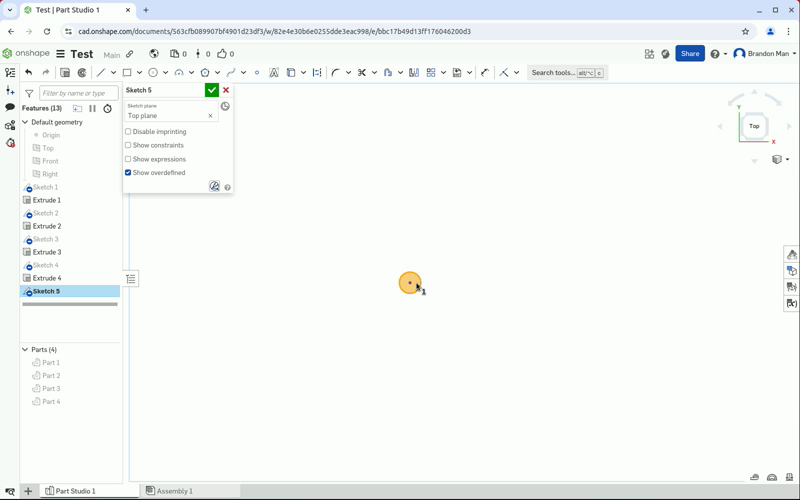
scroll(-6)
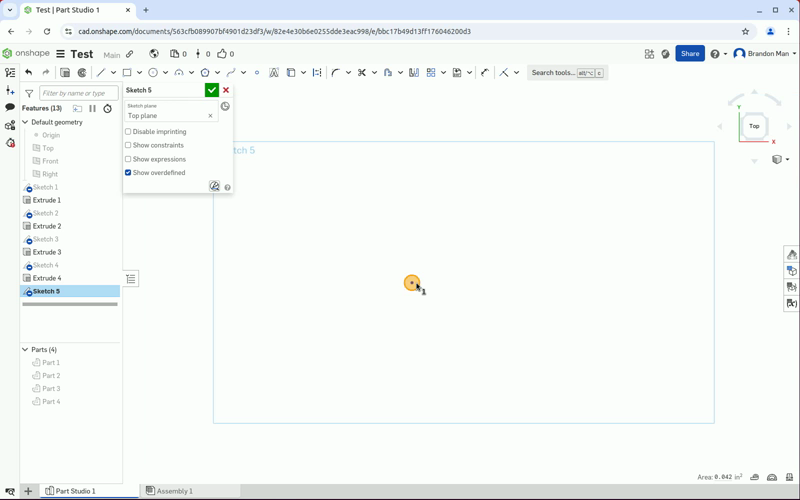
scroll(-6)
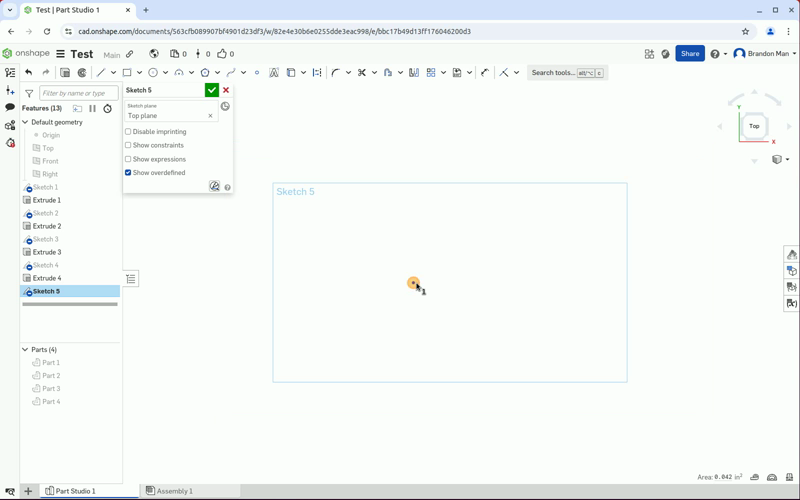
scroll(-6)
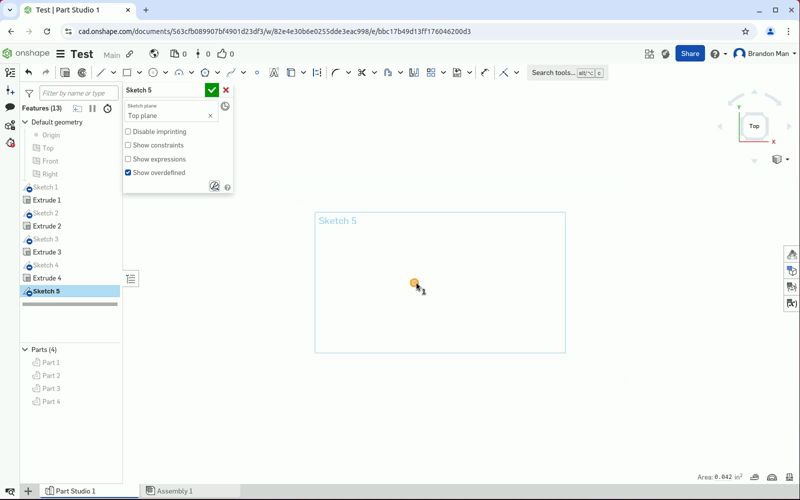
scroll(-6)
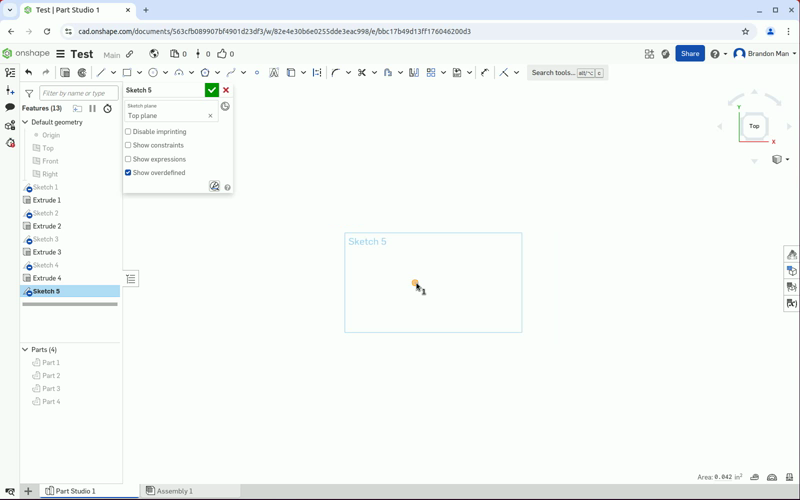
scroll(-6)
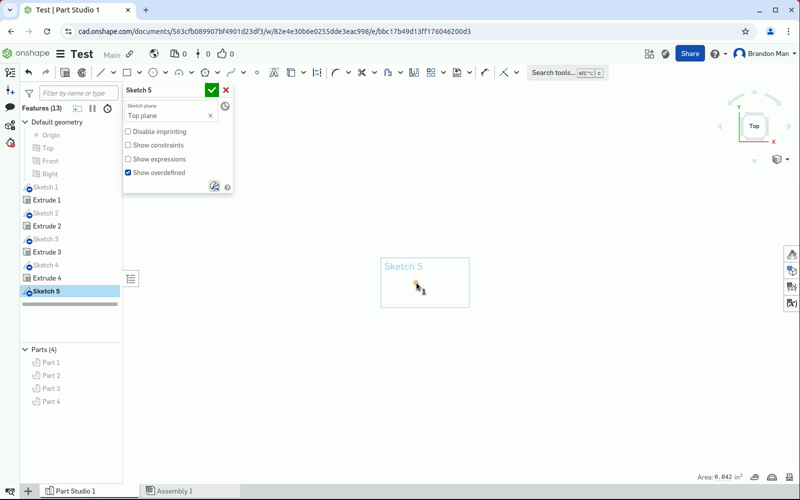
mouse_move(73, 352)
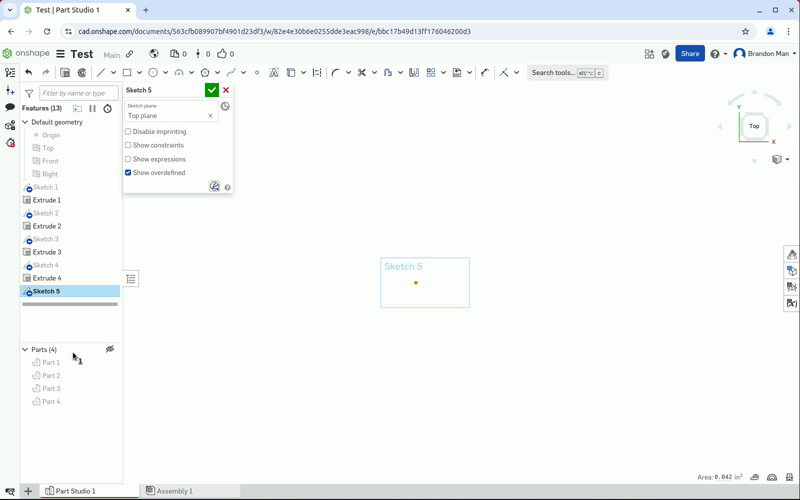
key(shift+y)
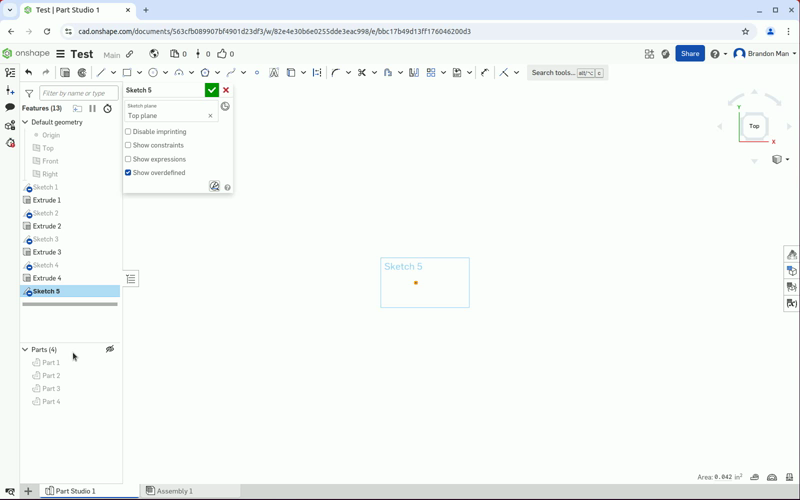
key(shift+e)
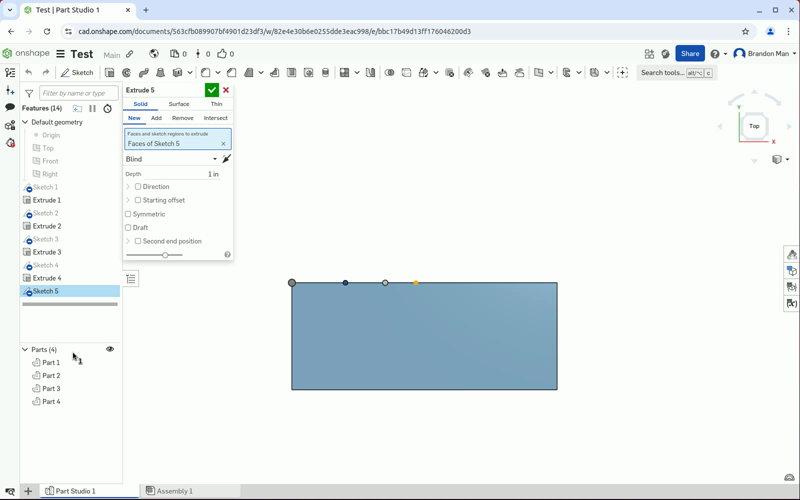
mouse_move(143, 106)
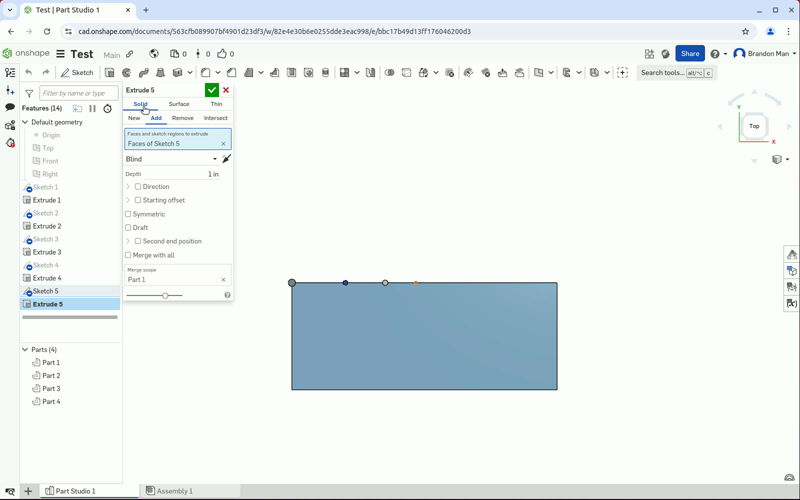
click(143, 106)
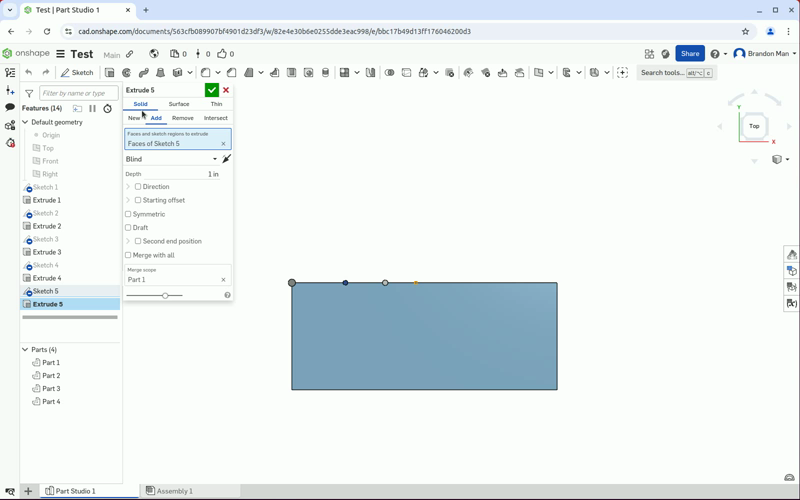
mouse_move(137, 120)
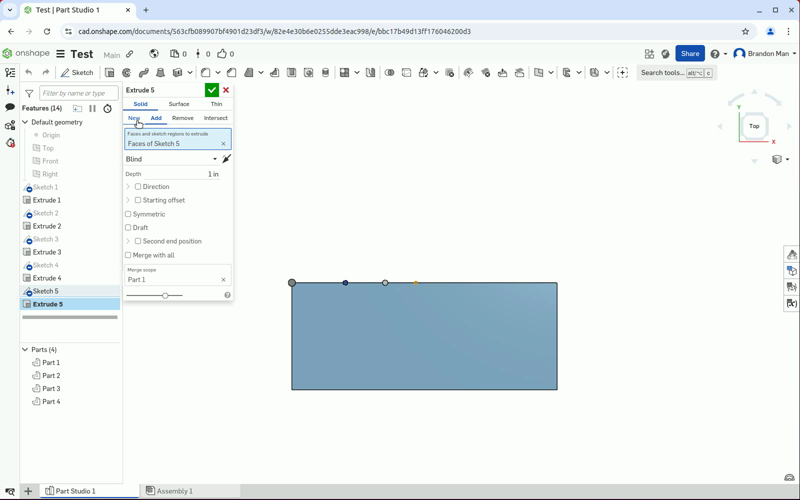
click(137, 120)
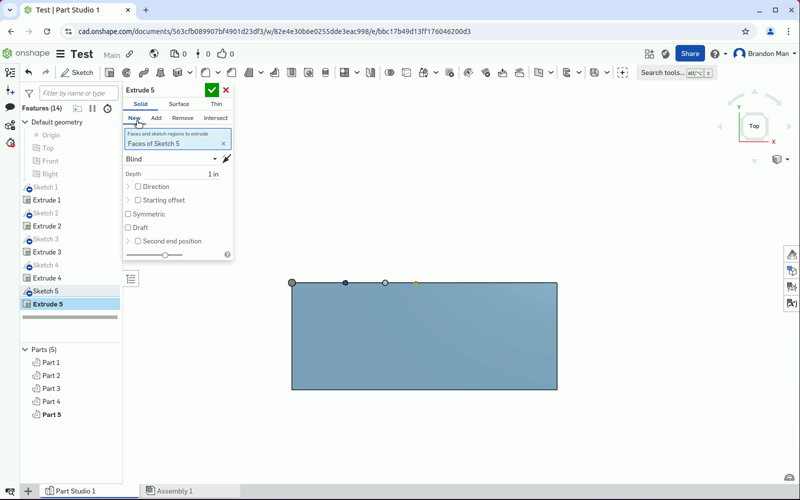
key(tab, 4)
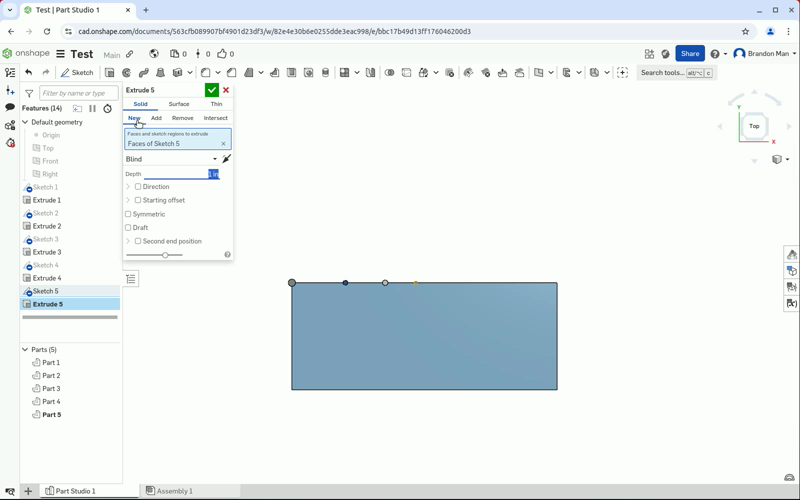
text(11.073)
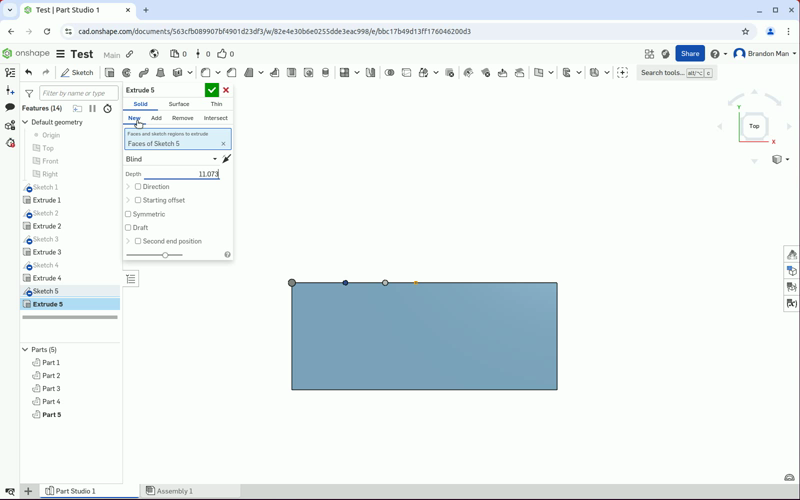
key(enter)
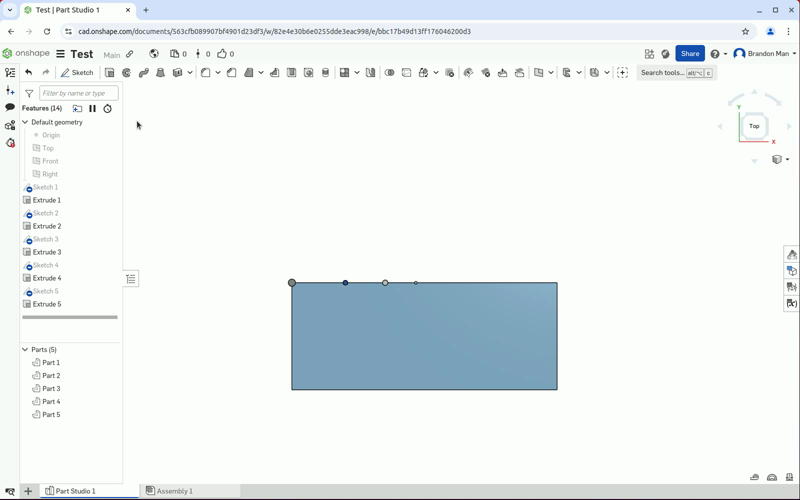
key(shift+h)
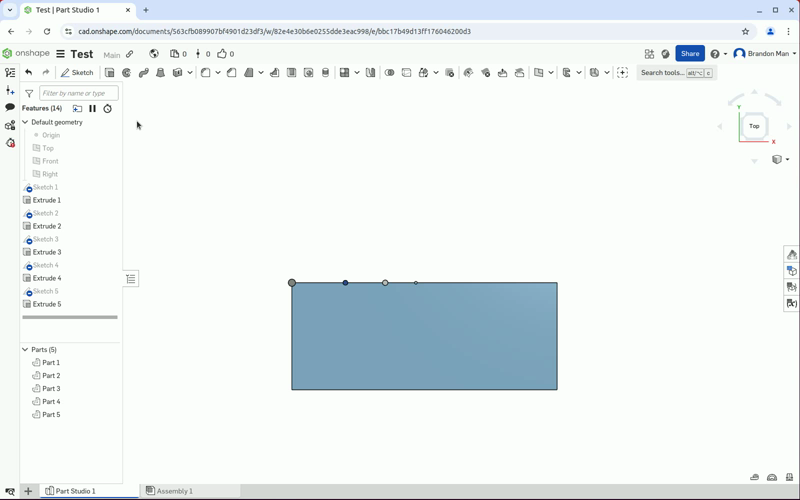
key(shift+h)
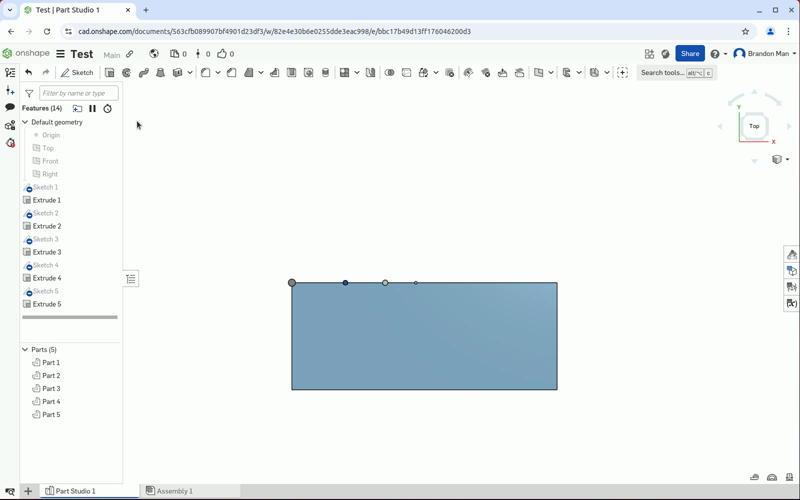
mouse_move(73, 189)
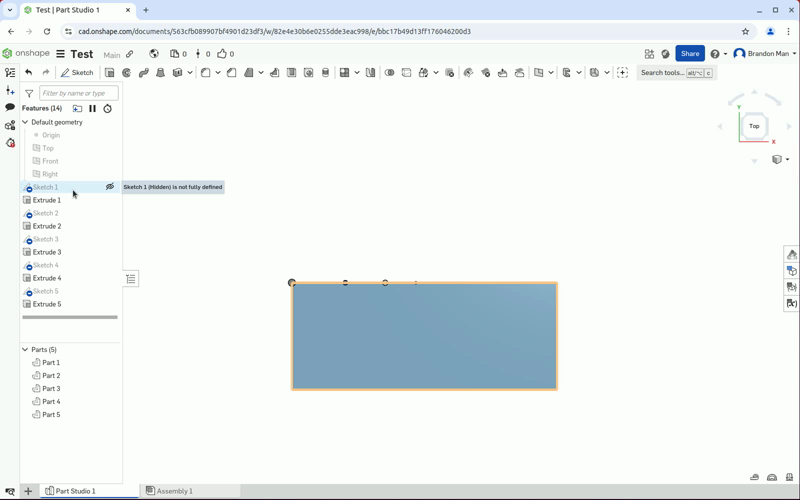
click(73, 189)
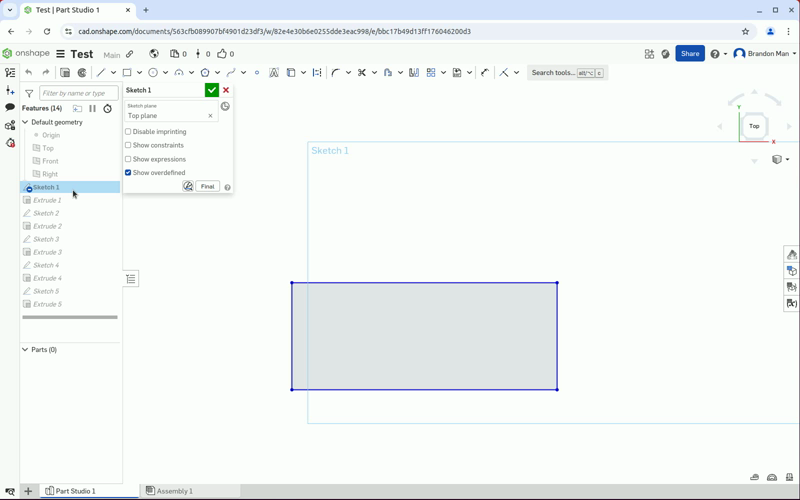
mouse_move(229, 92)
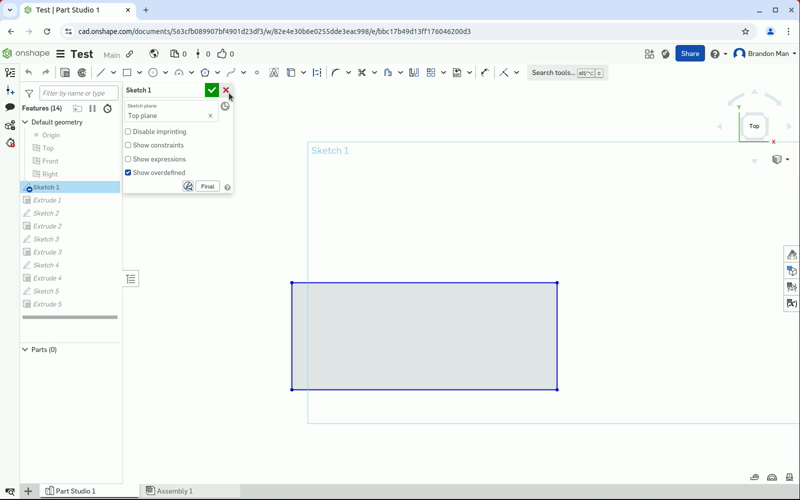
click(229, 92)
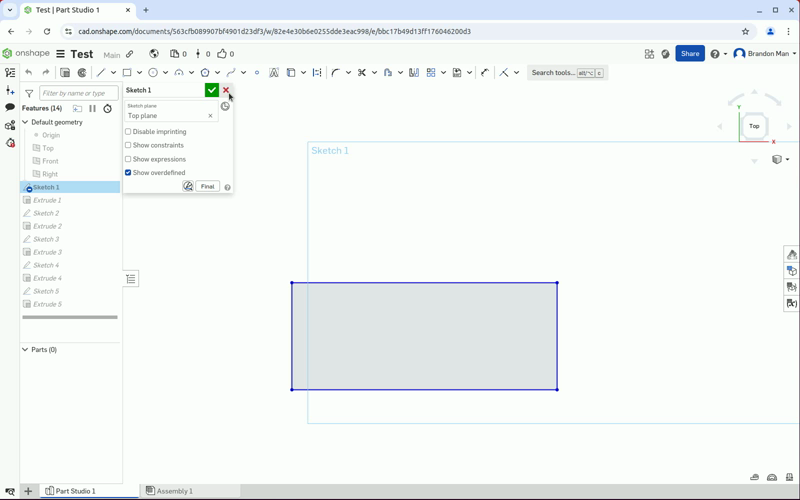
key(shift+s)
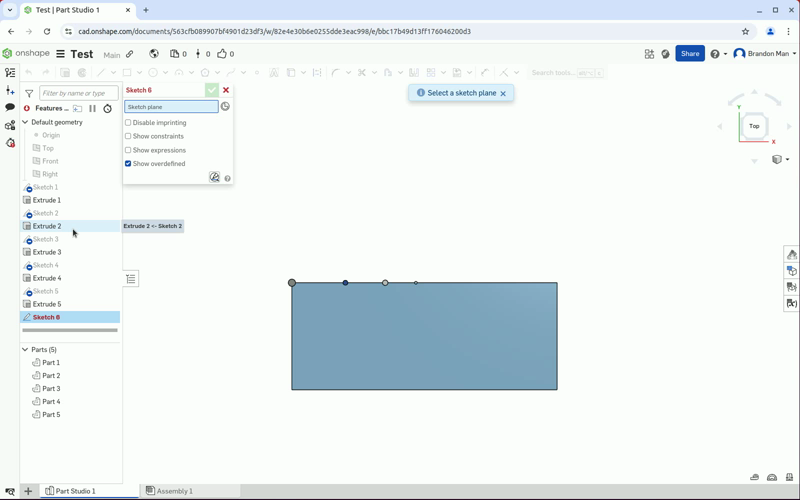
scroll(3)
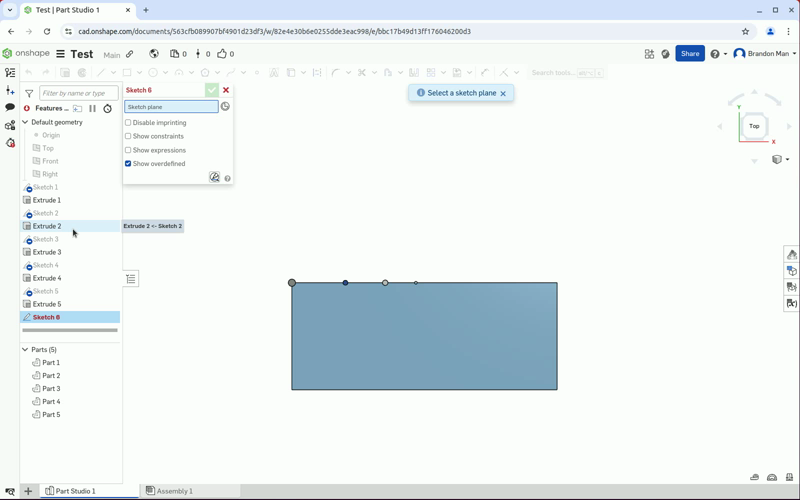
mouse_move(73, 150)
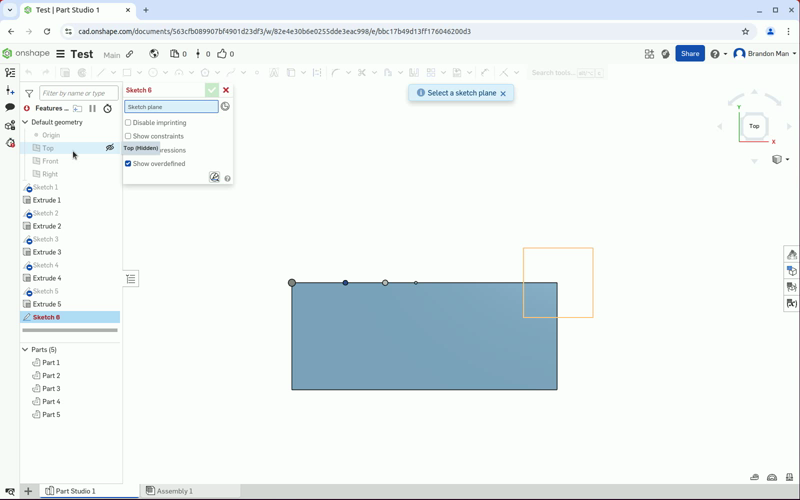
click(73, 150)
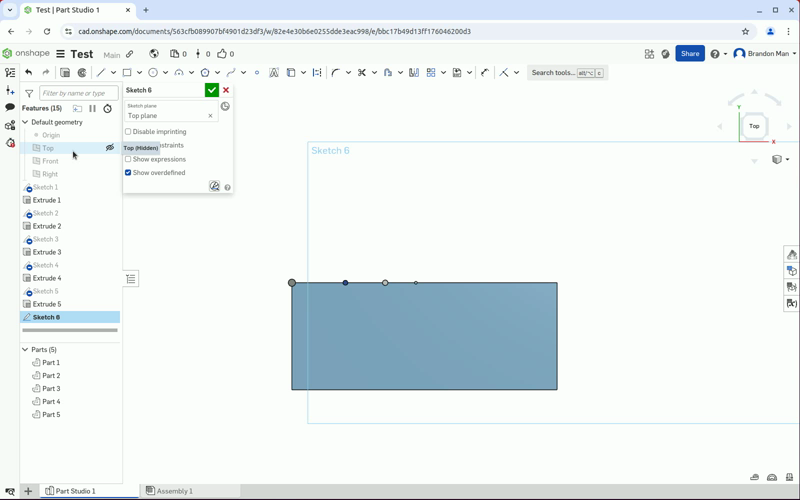
mouse_move(73, 352)
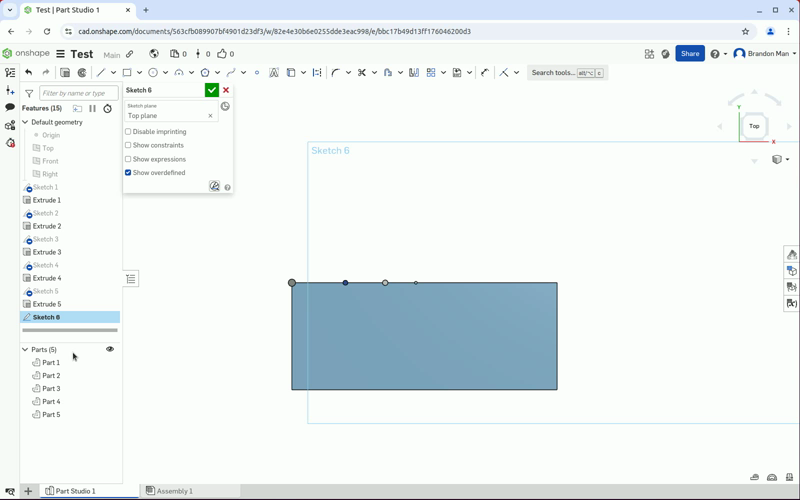
key(y)
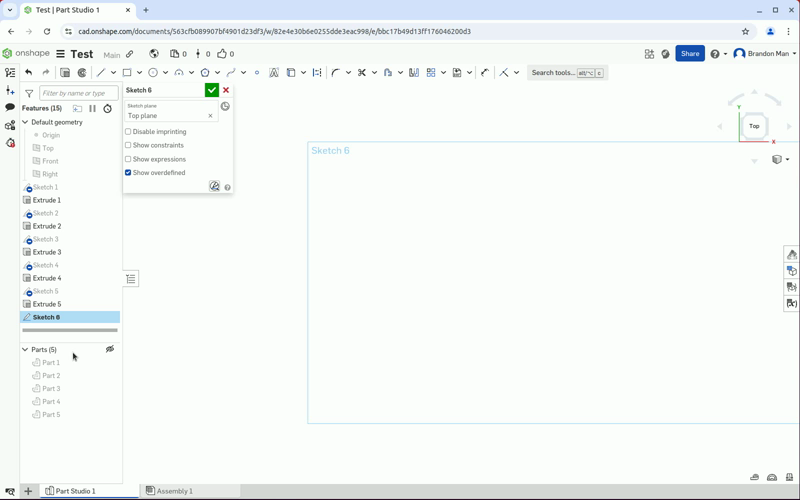
key(c)
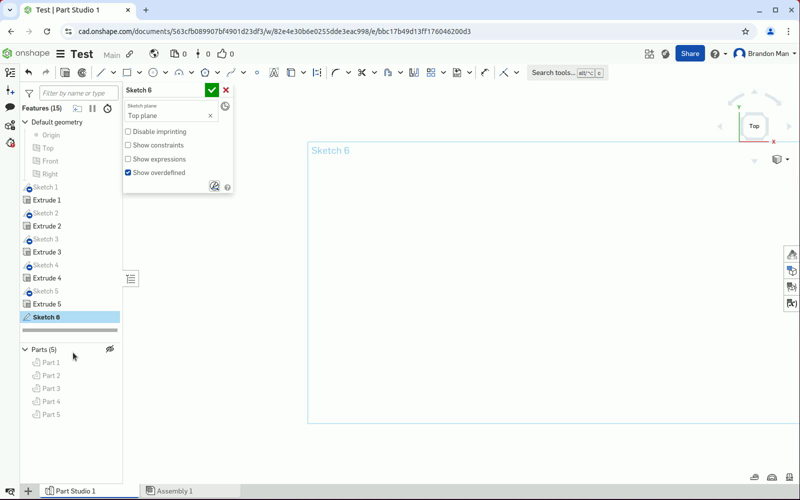
key_down(shift)
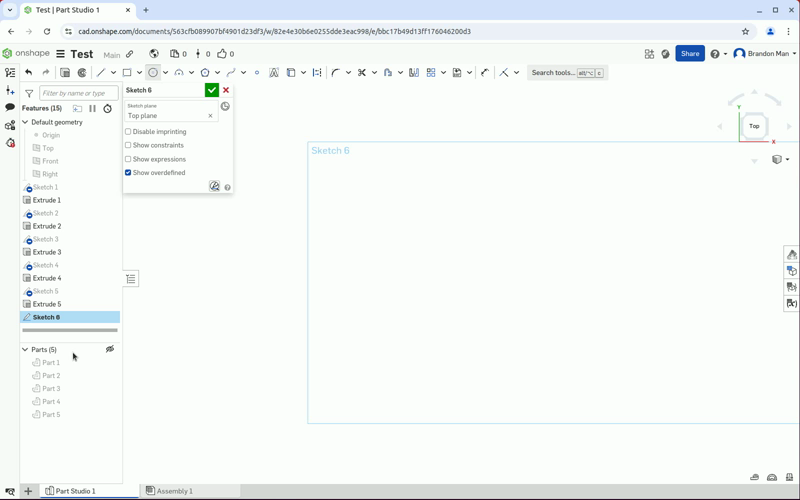
mouse_move(438, 282)
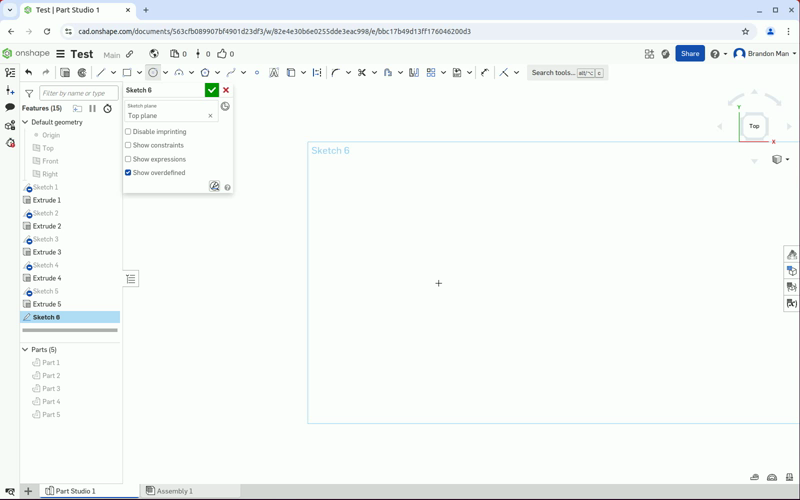
click(438, 282)
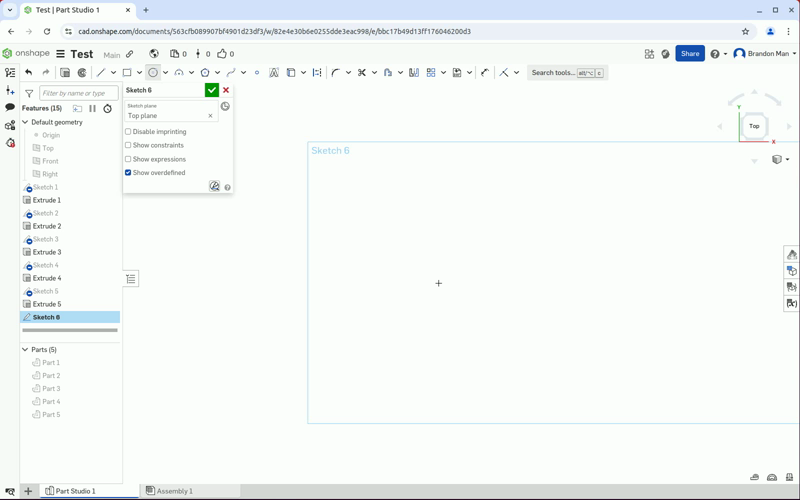
key_up(shift)
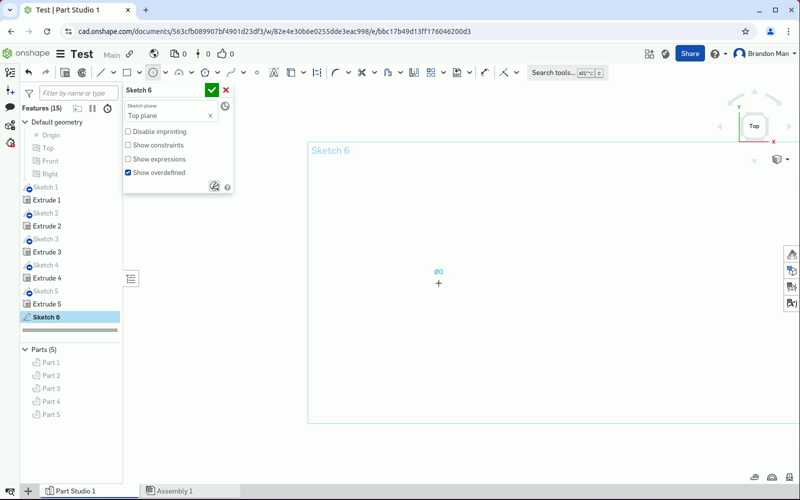
mouse_move(439, 282)
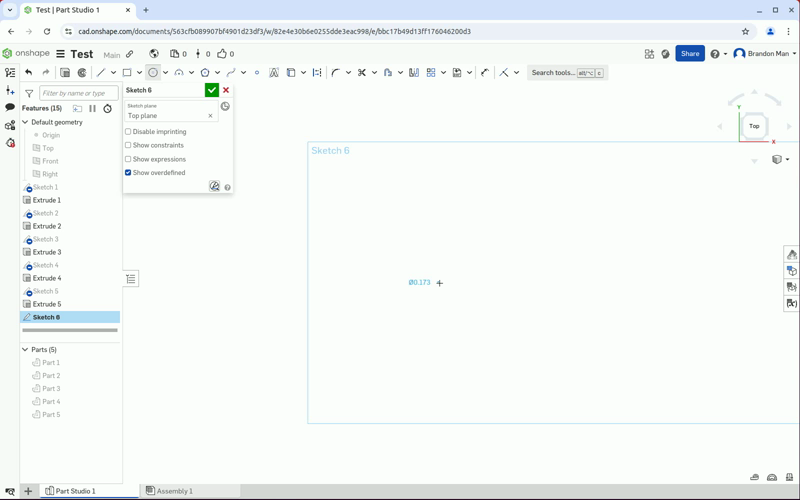
scroll(6)
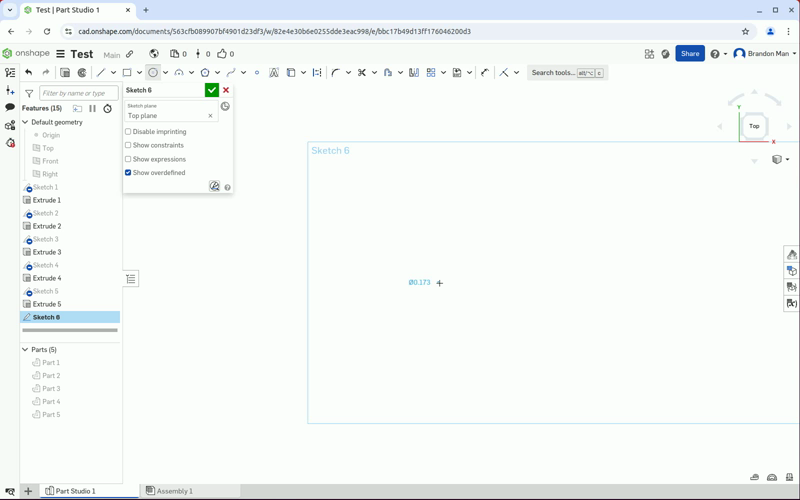
scroll(6)
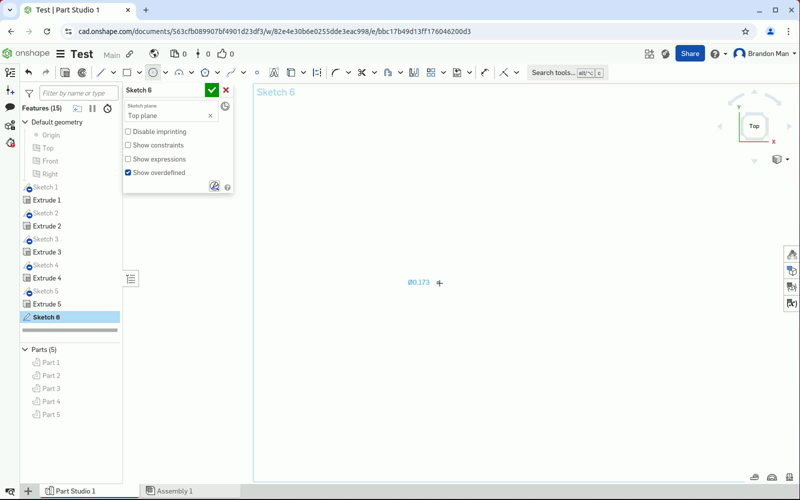
scroll(6)
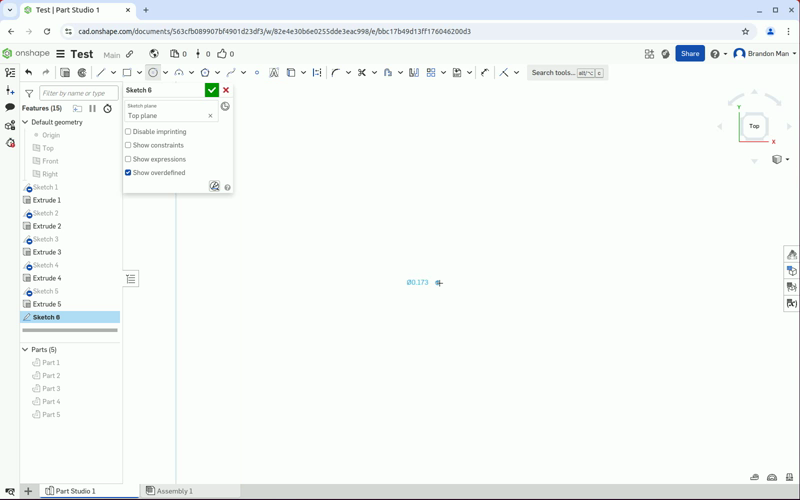
scroll(6)
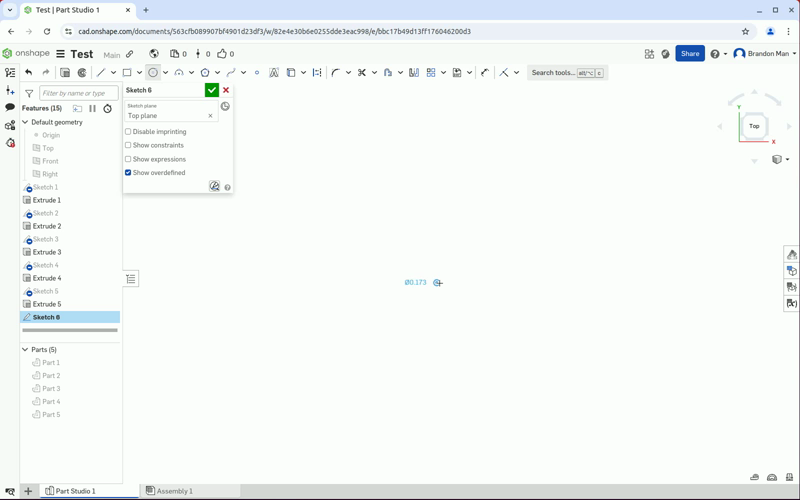
scroll(6)
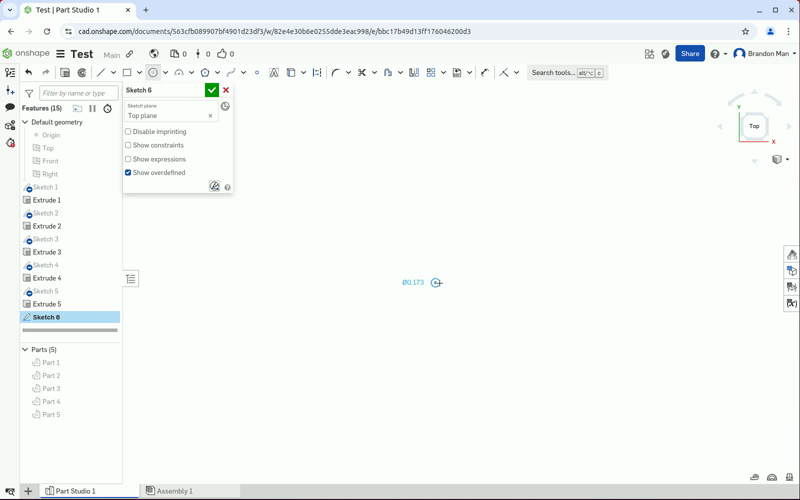
scroll(6)
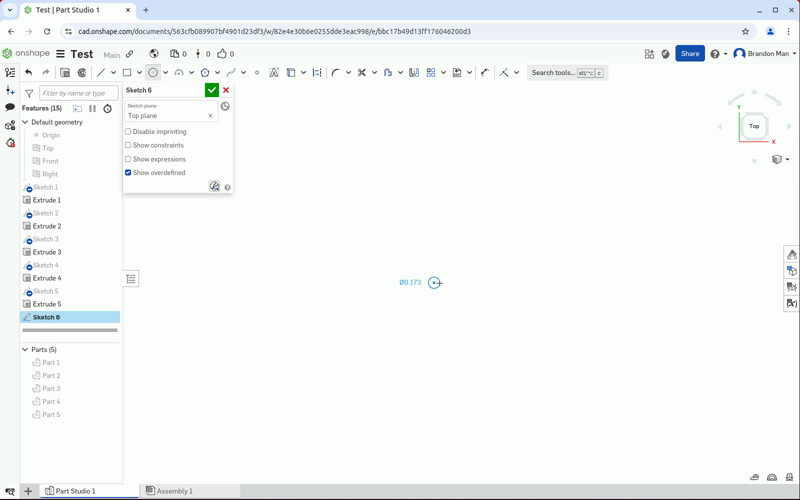
scroll(6)
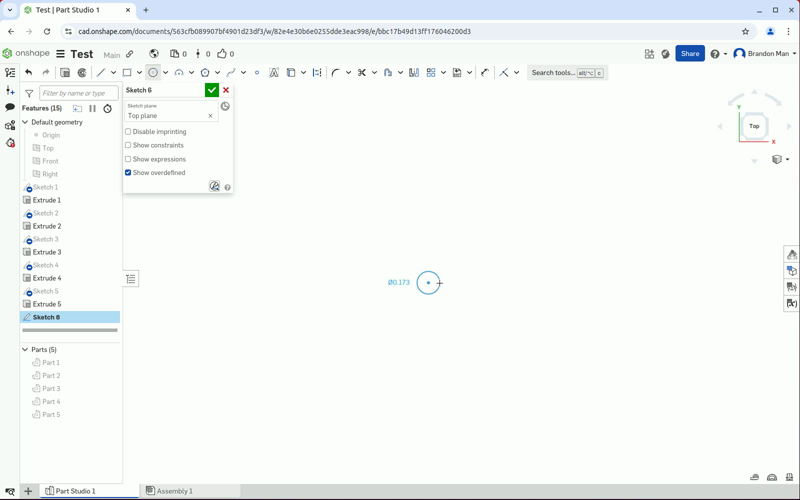
click(439, 282)
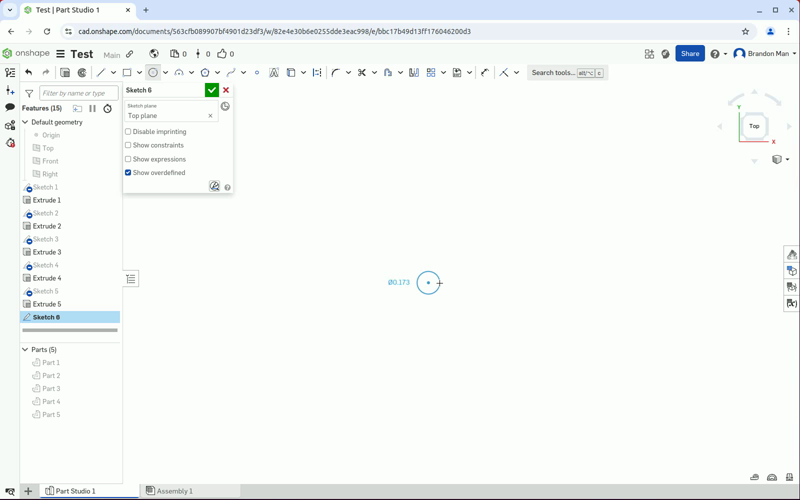
scroll(-6)
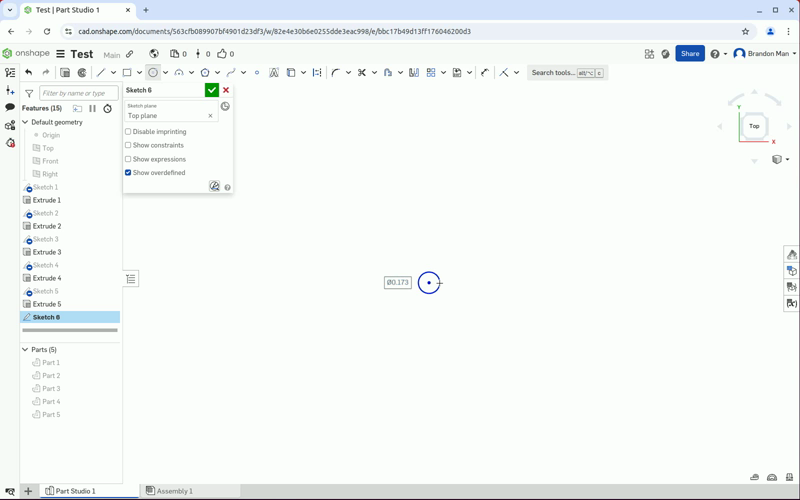
scroll(-6)
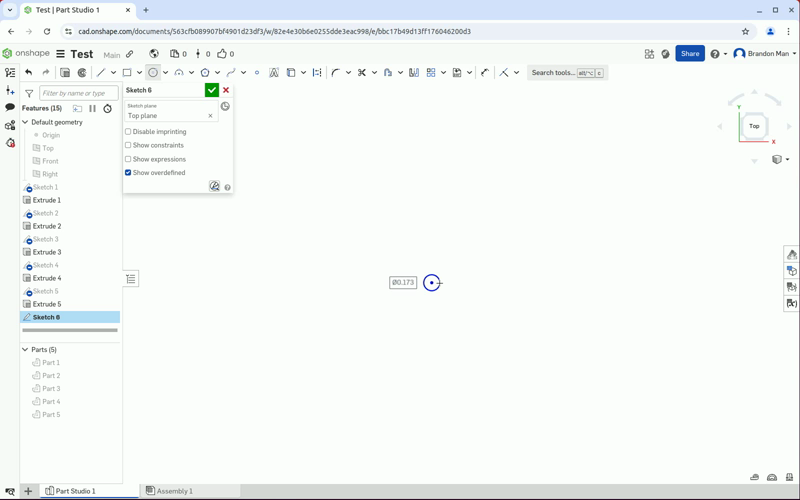
scroll(-6)
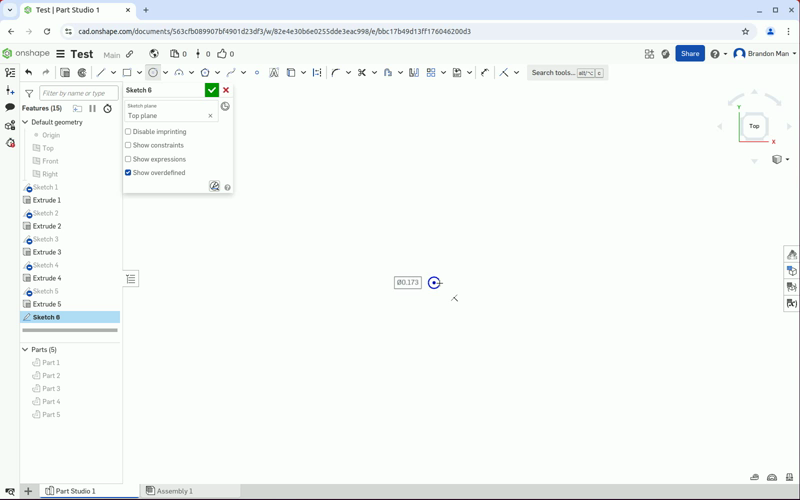
scroll(-6)
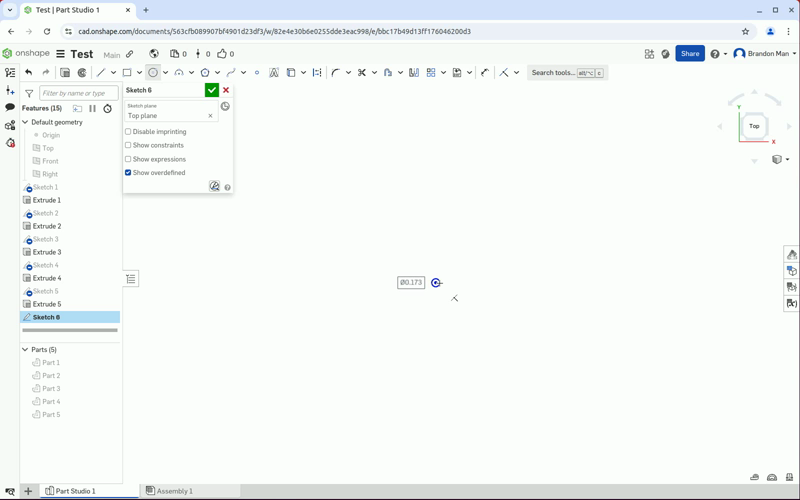
scroll(-6)
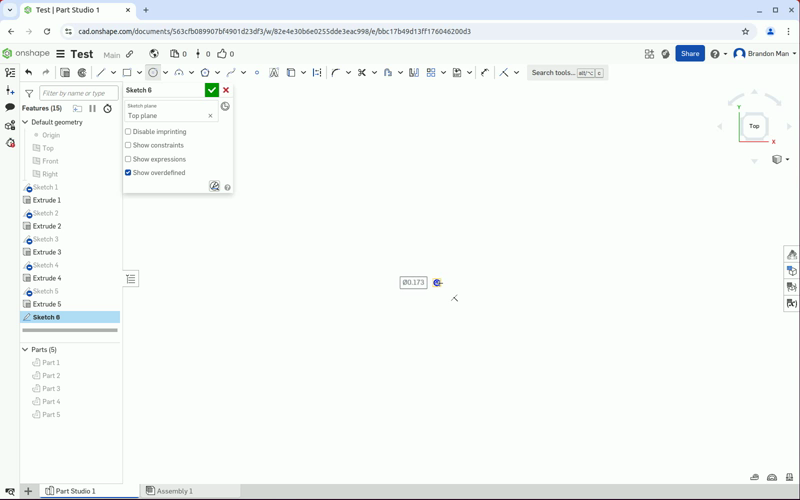
scroll(-6)
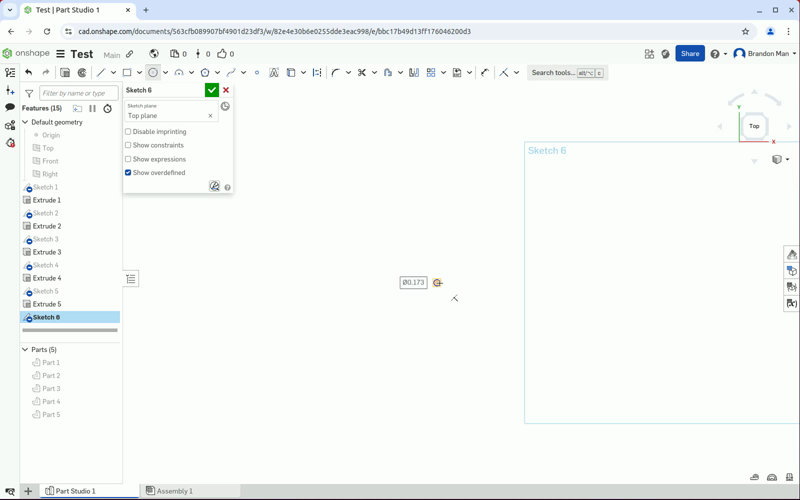
scroll(-6)
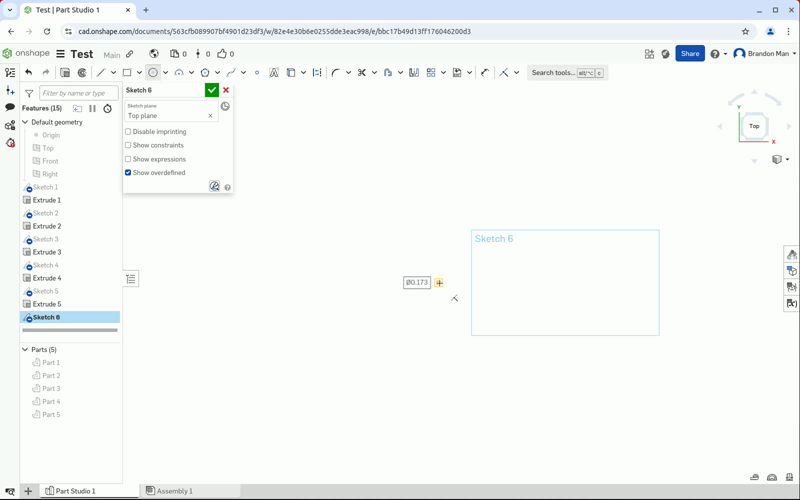
key(esc)
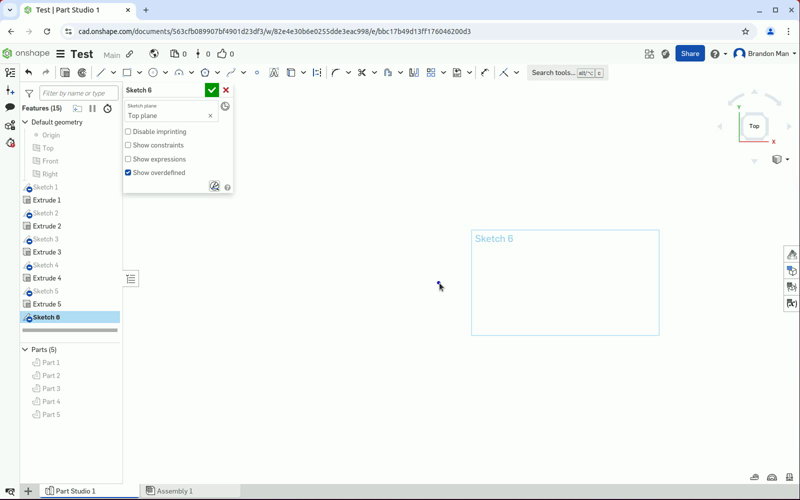
mouse_move(439, 283)
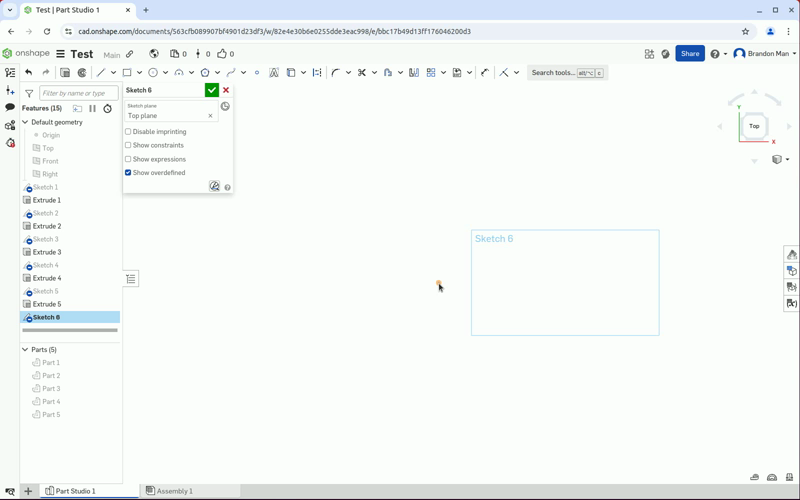
scroll(6)
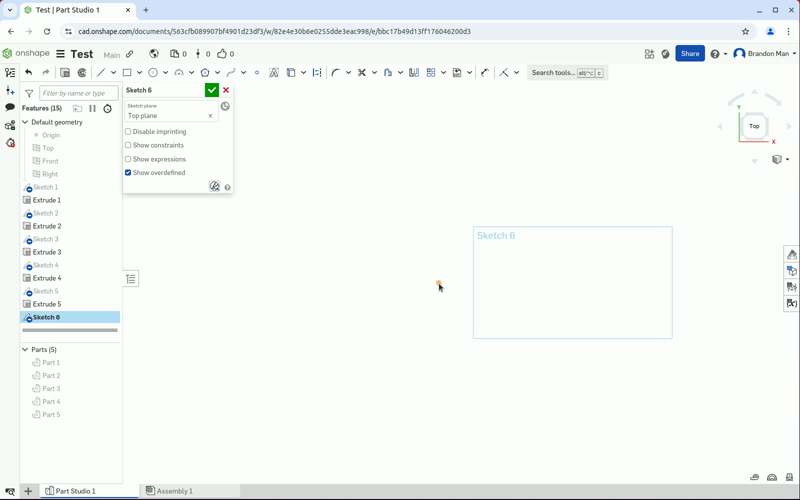
scroll(6)
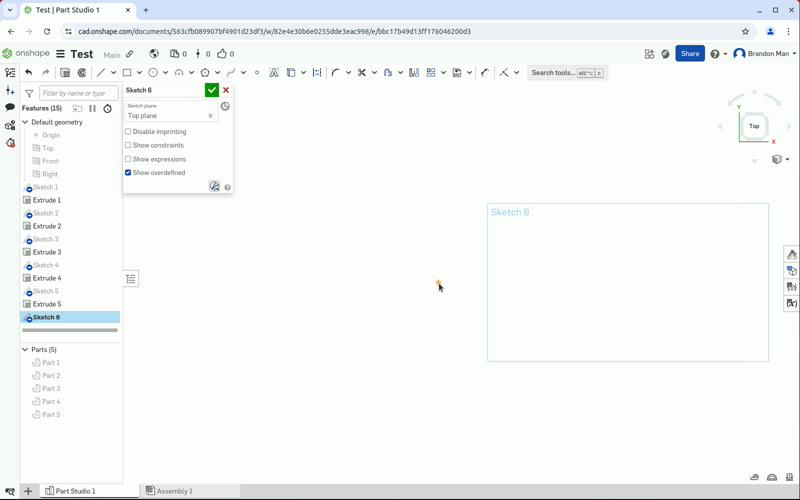
scroll(6)
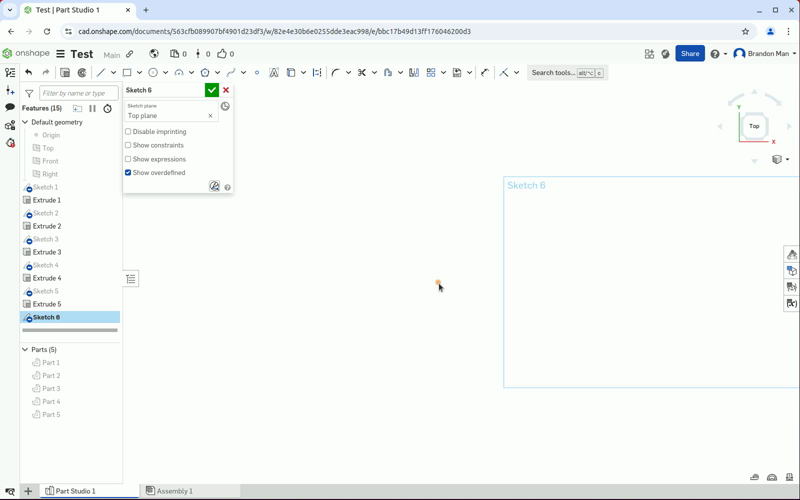
scroll(6)
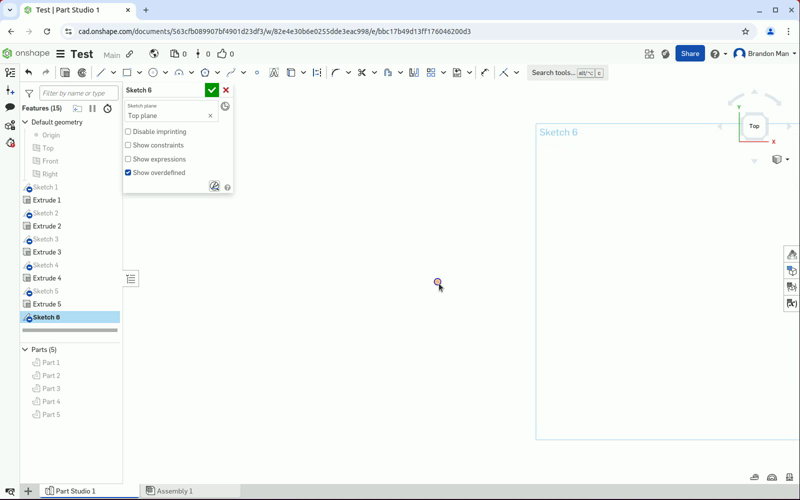
scroll(6)
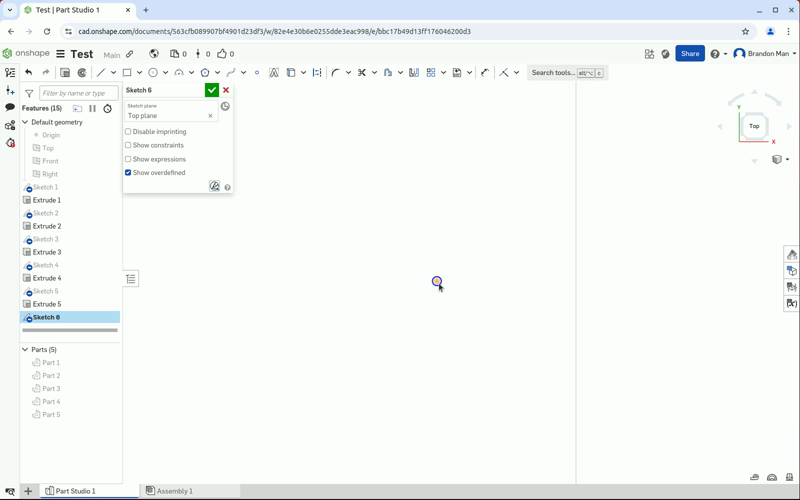
scroll(6)
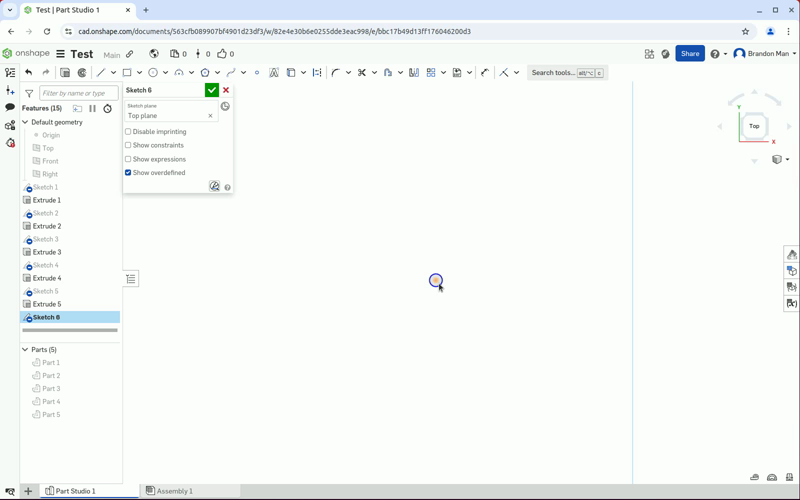
scroll(6)
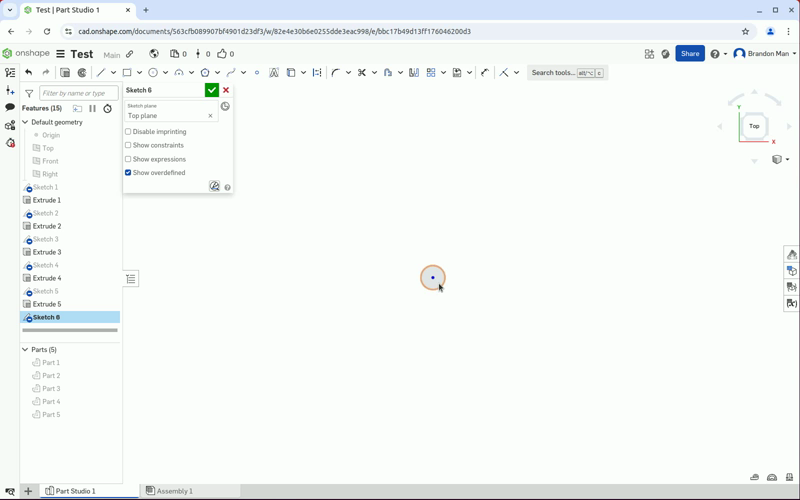
click(439, 283)
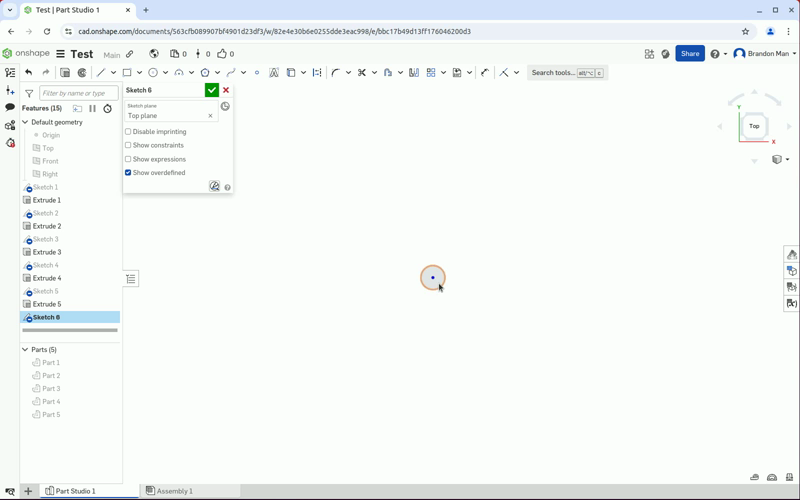
scroll(-6)
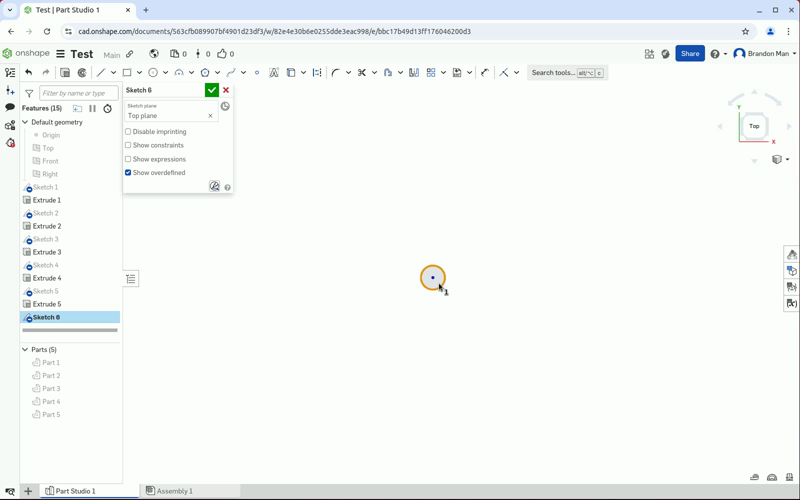
scroll(-6)
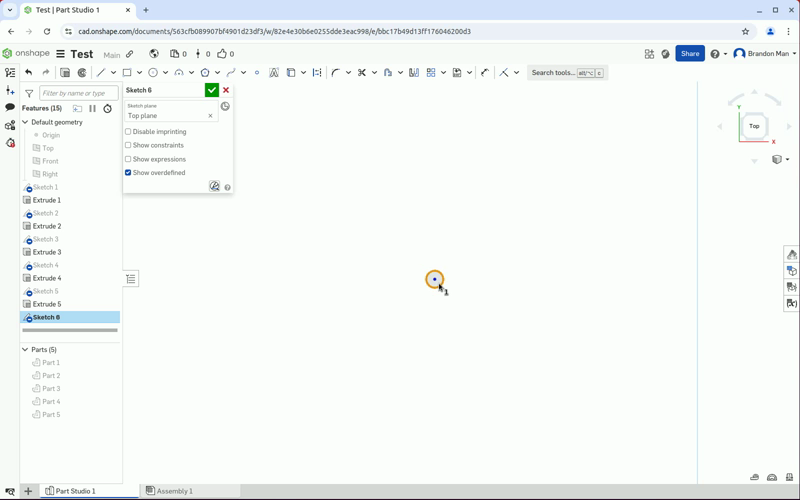
scroll(-6)
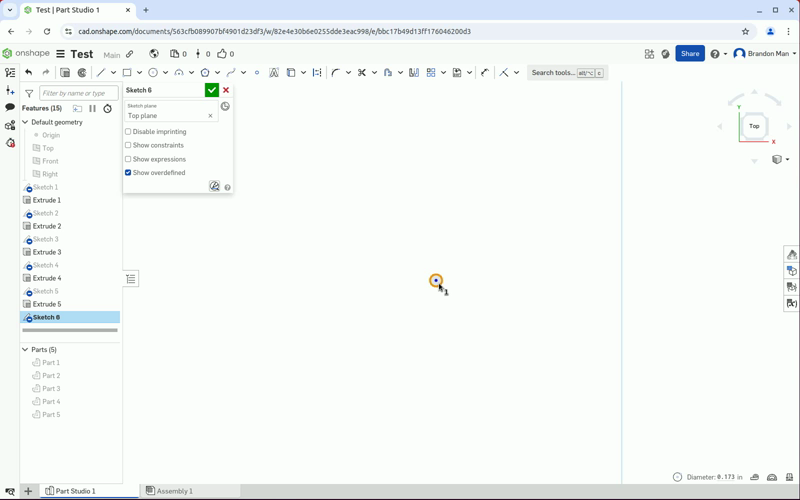
scroll(-6)
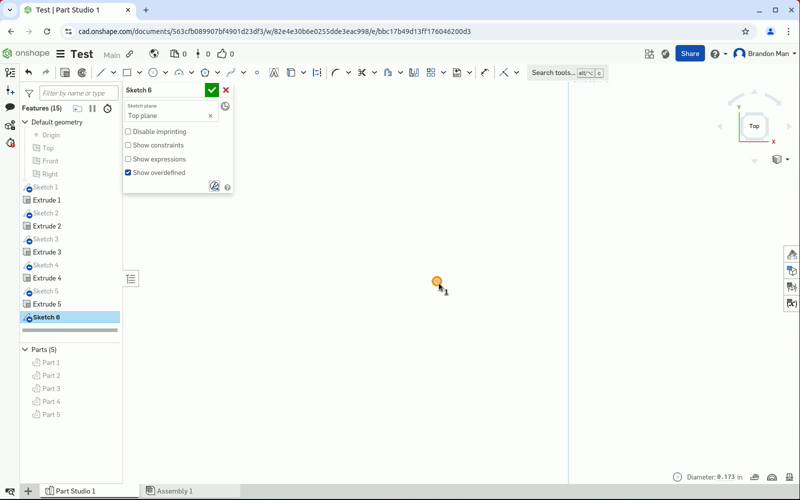
scroll(-6)
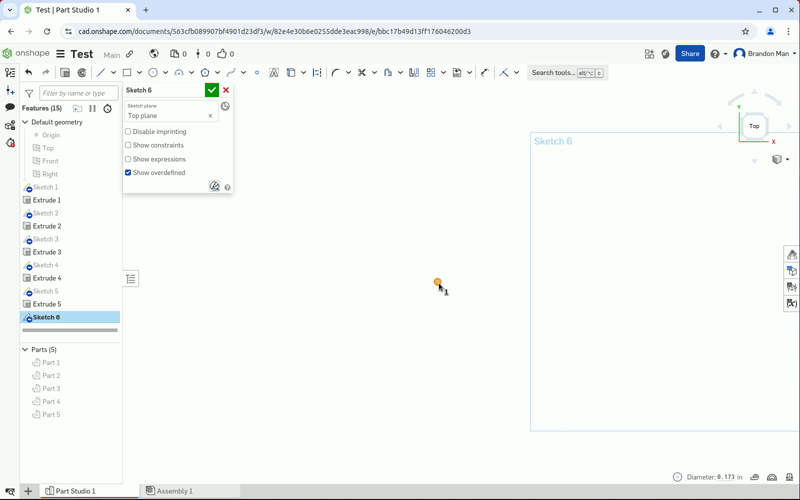
scroll(-6)
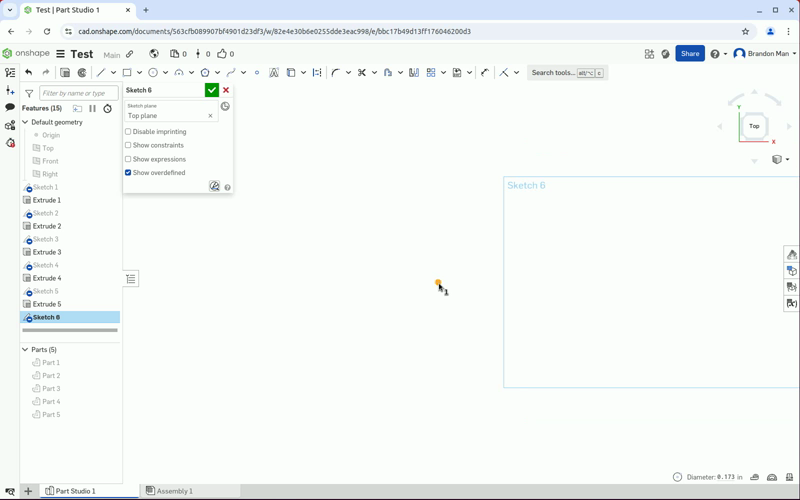
scroll(-6)
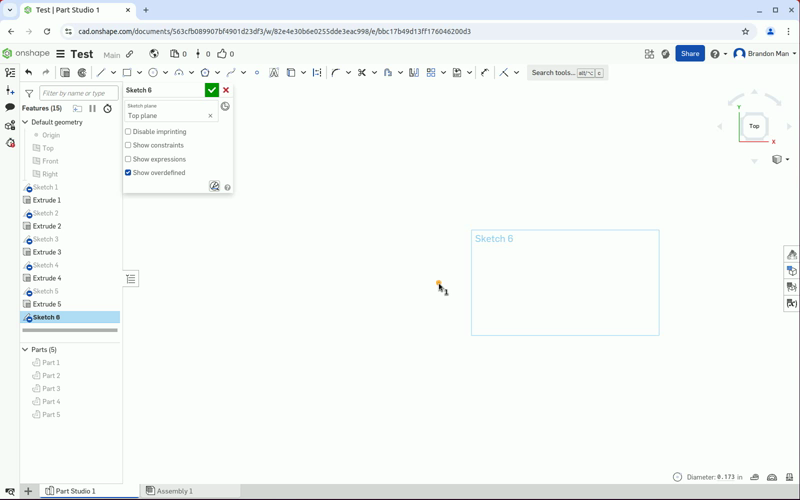
mouse_move(73, 352)
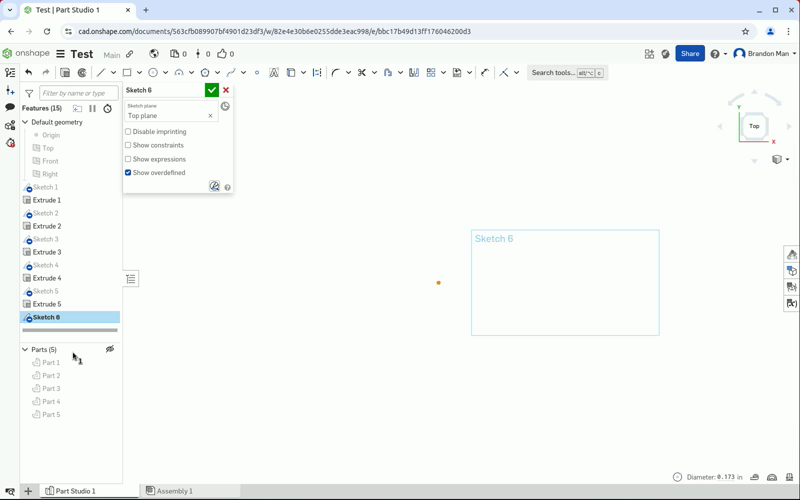
key(shift+y)
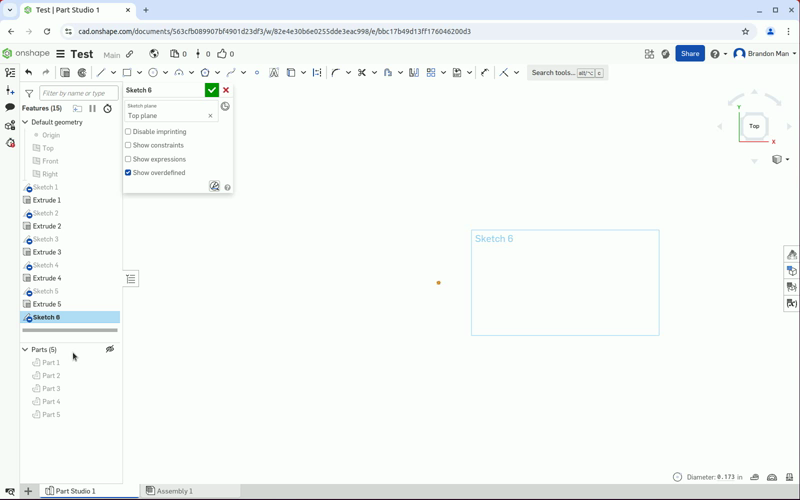
key(shift+e)
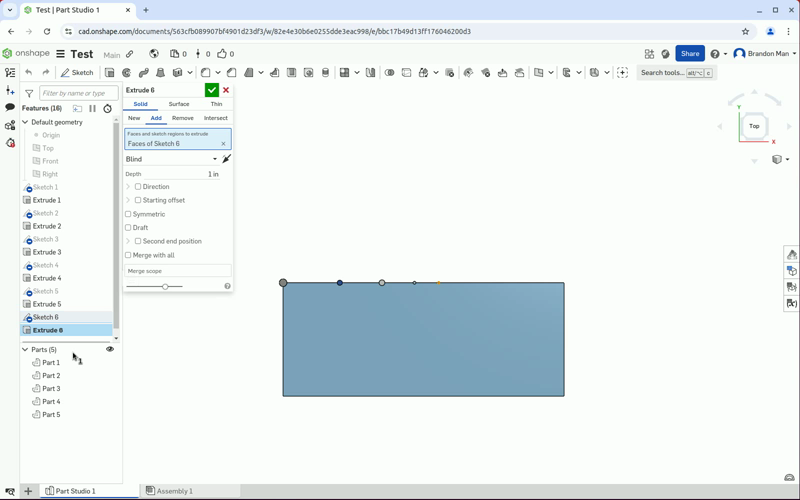
mouse_move(143, 106)
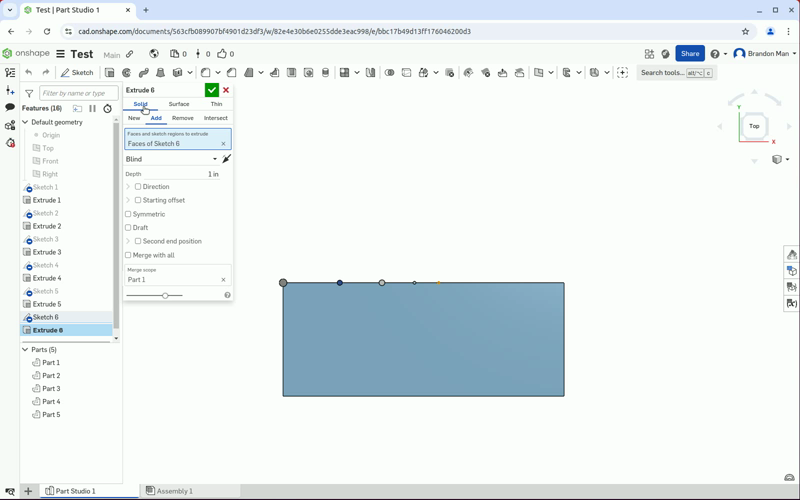
click(143, 106)
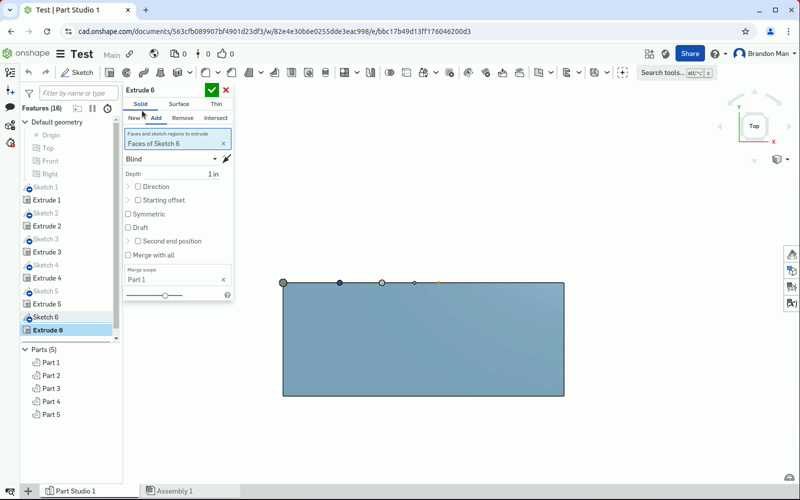
mouse_move(137, 120)
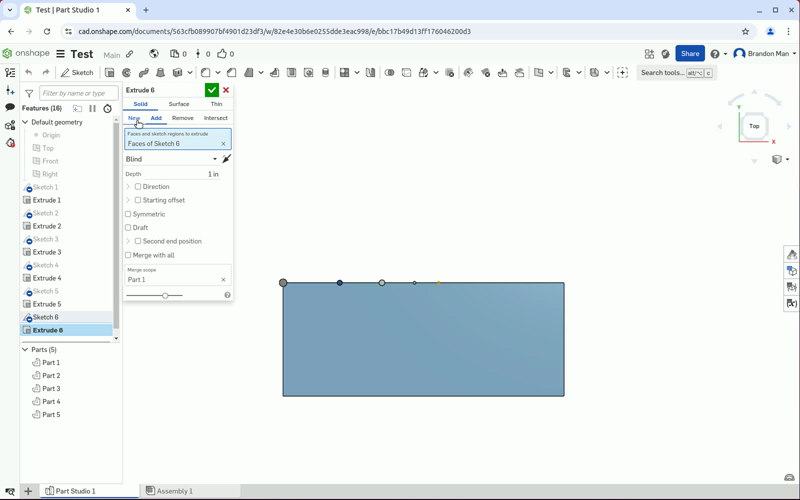
click(137, 120)
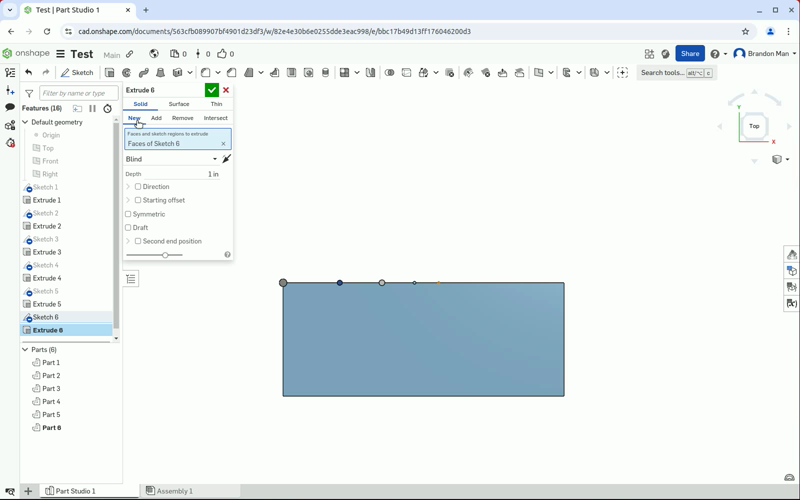
key(tab, 4)
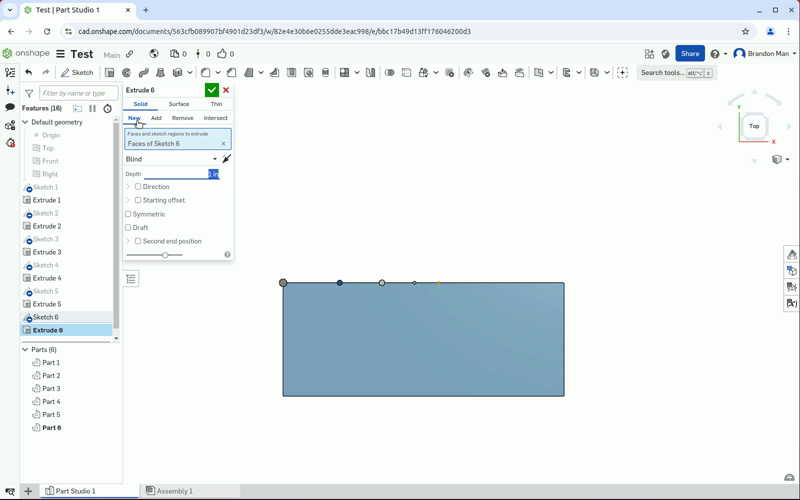
text(11.073)
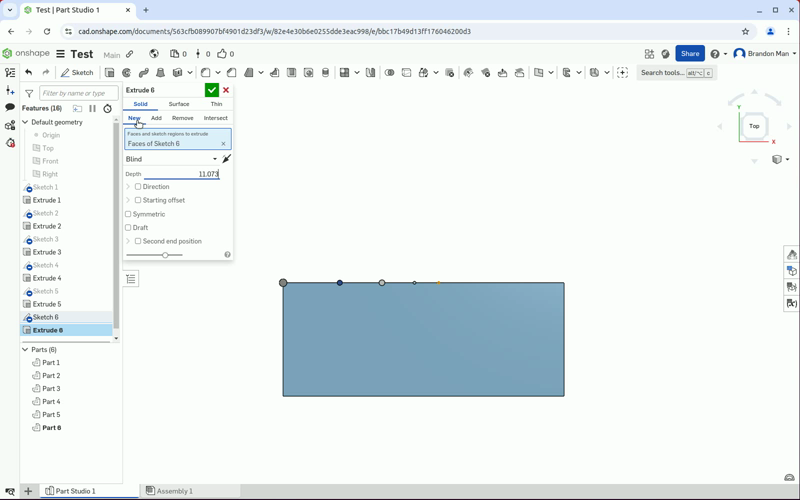
key(enter)
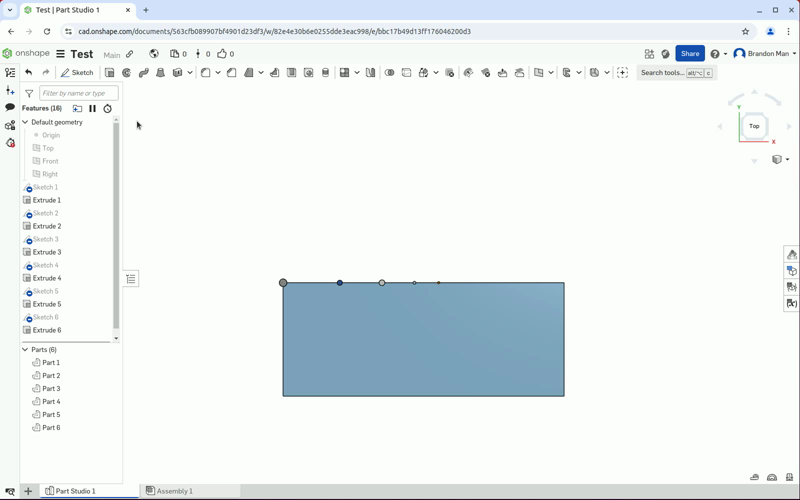
key(shift+h)
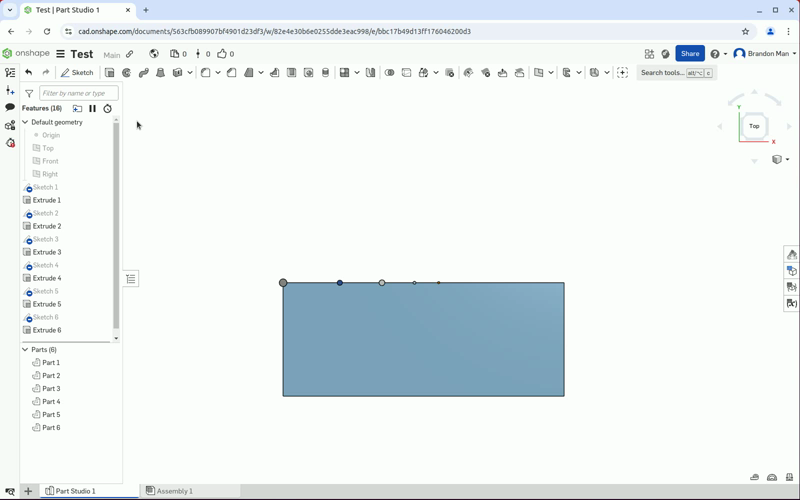
key(shift+h)
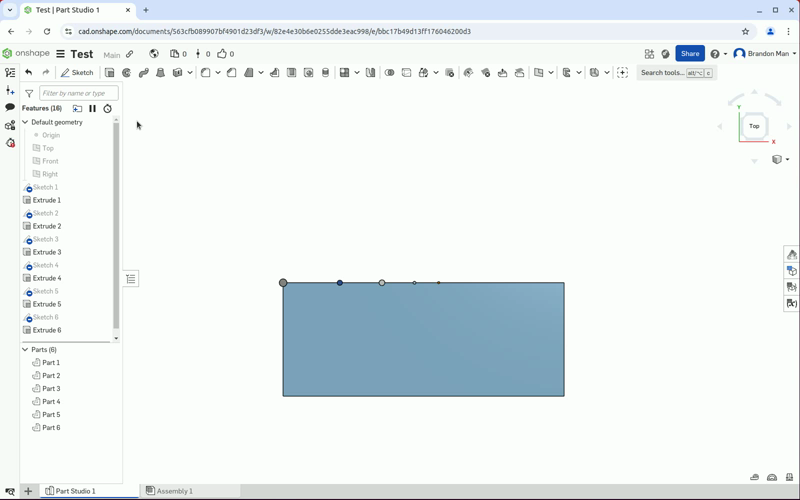
mouse_move(69, 189)
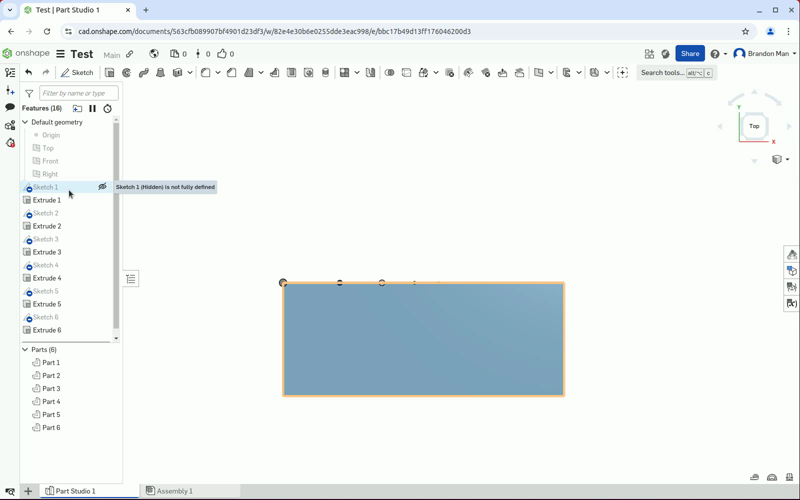
click(69, 189)
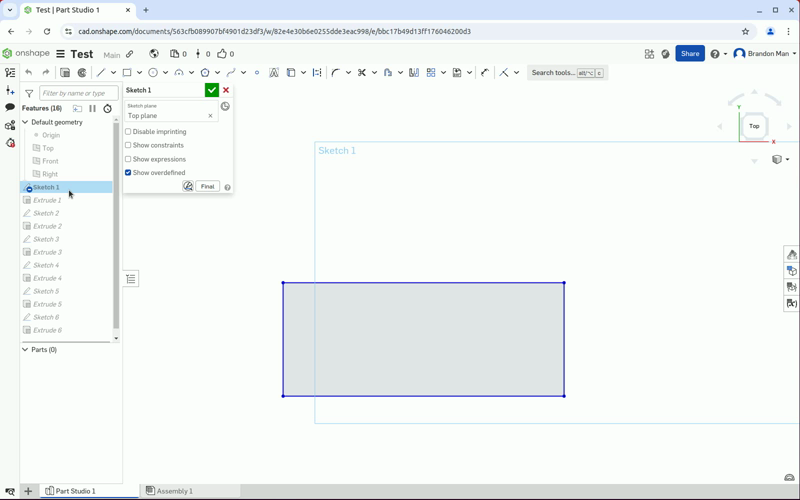
mouse_move(229, 92)
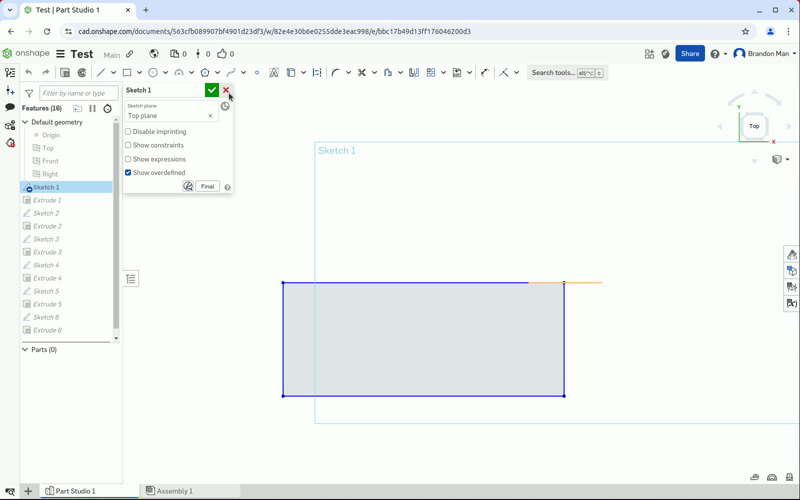
click(229, 92)
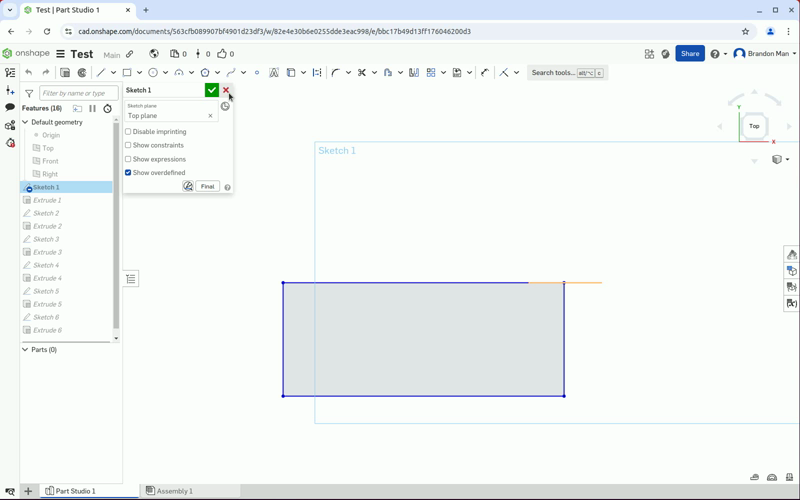
key(shift+s)
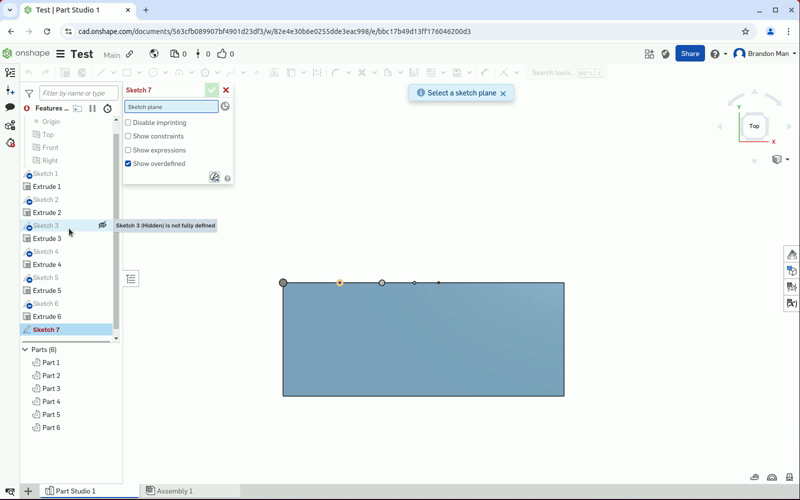
scroll(3)
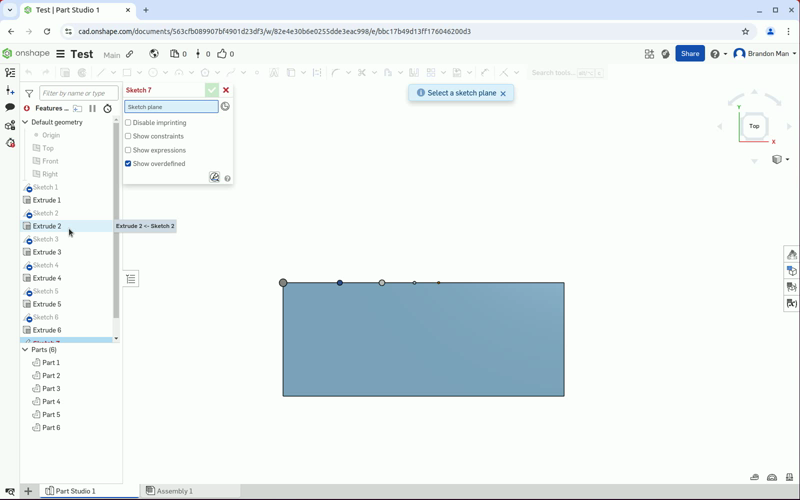
mouse_move(69, 150)
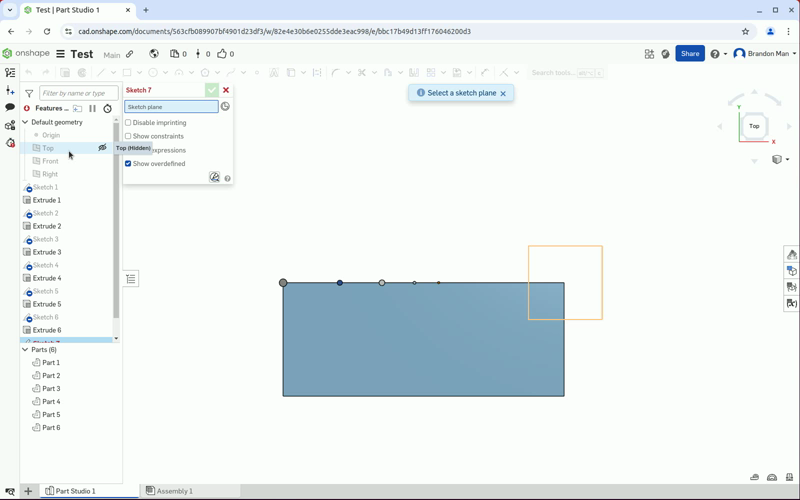
click(69, 150)
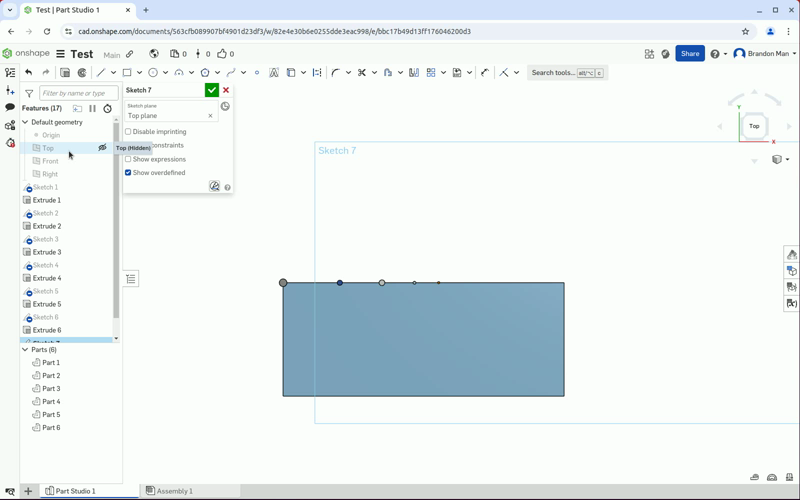
mouse_move(73, 352)
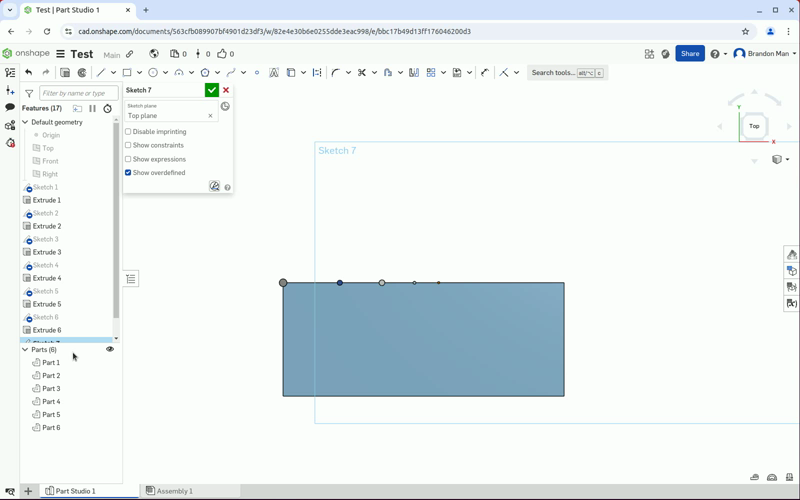
key(y)
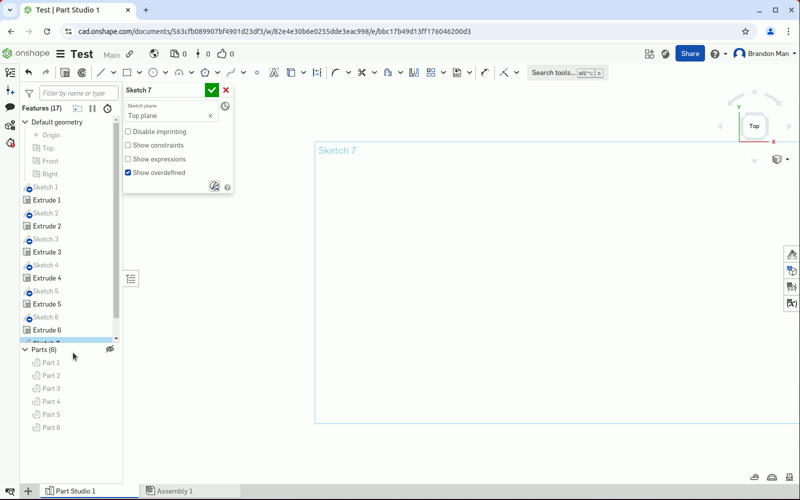
key(c)
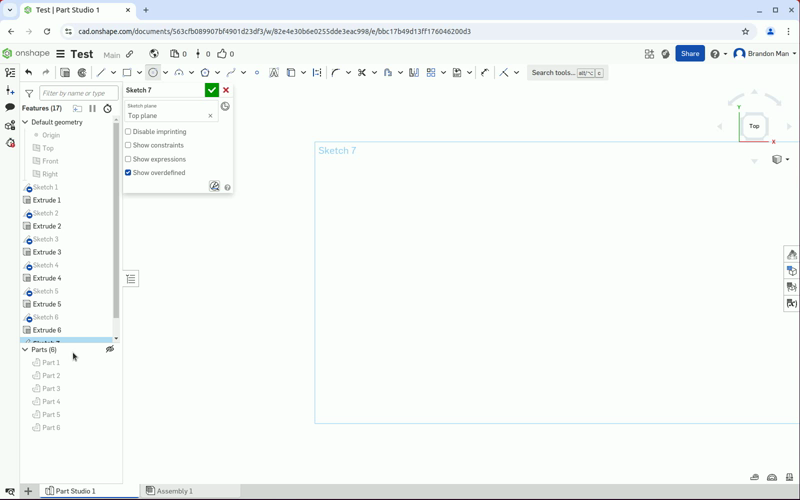
key_down(shift)
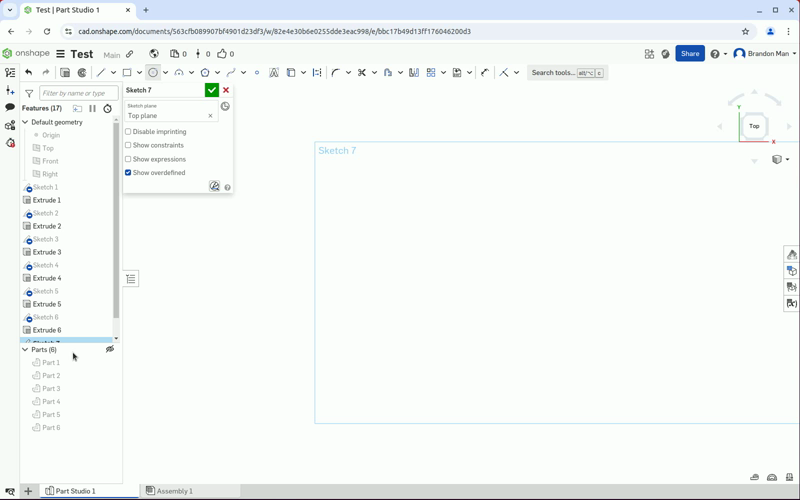
mouse_move(460, 282)
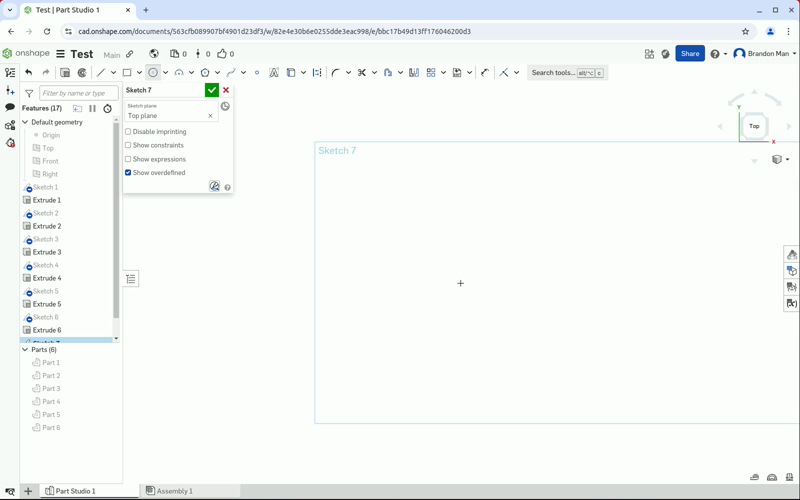
click(460, 282)
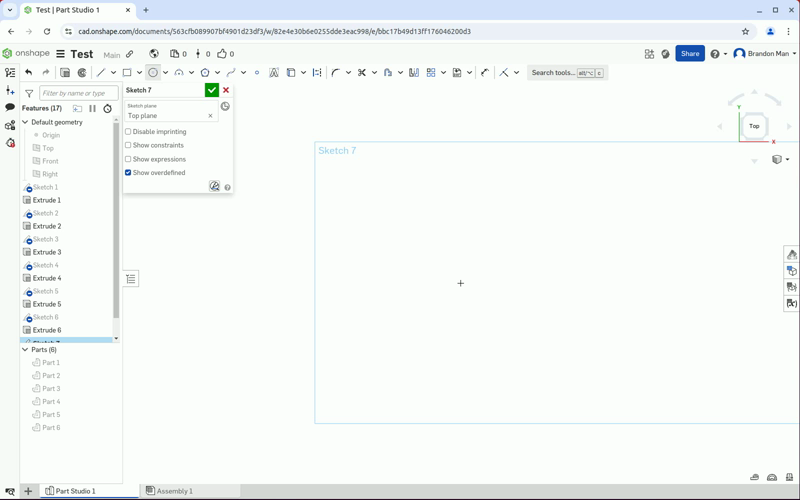
key_up(shift)
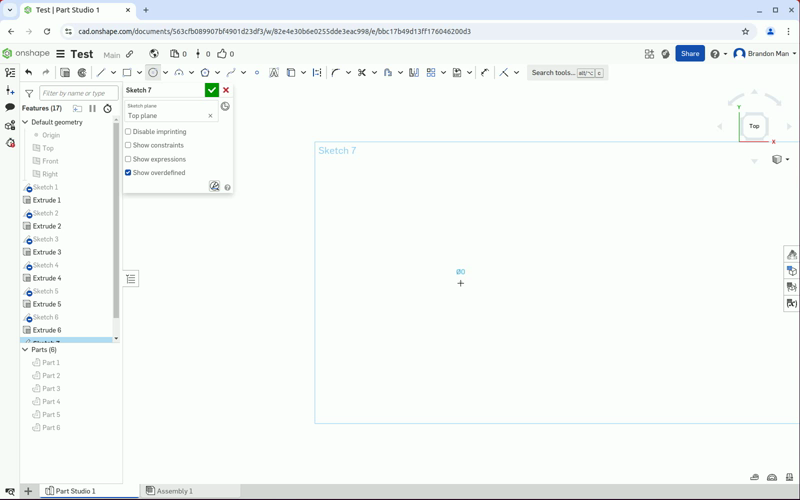
mouse_move(461, 282)
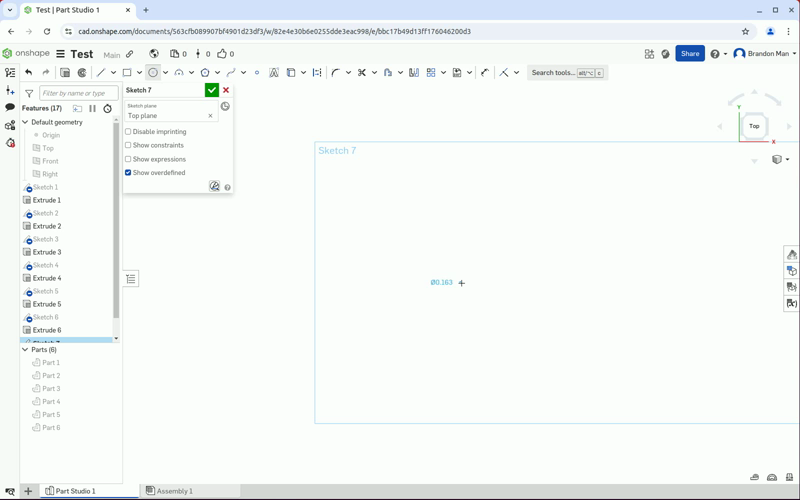
scroll(6)
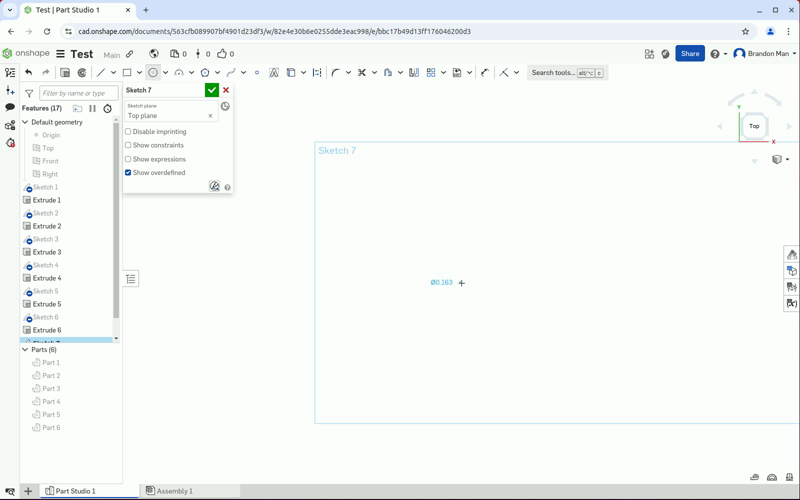
scroll(6)
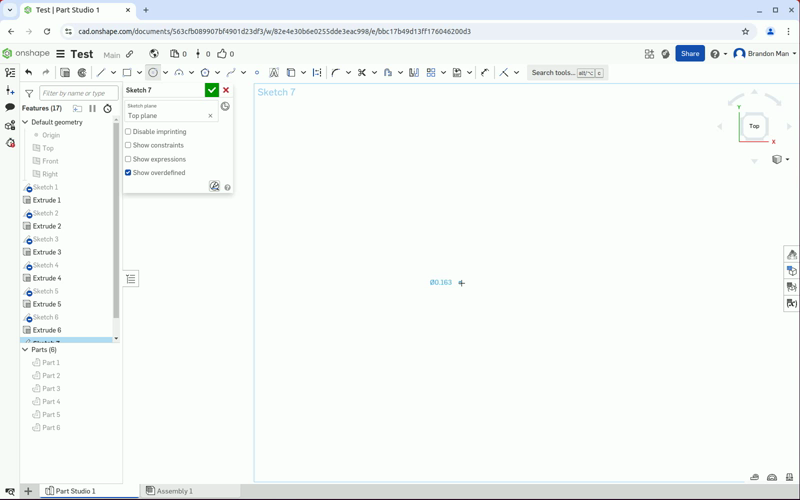
scroll(6)
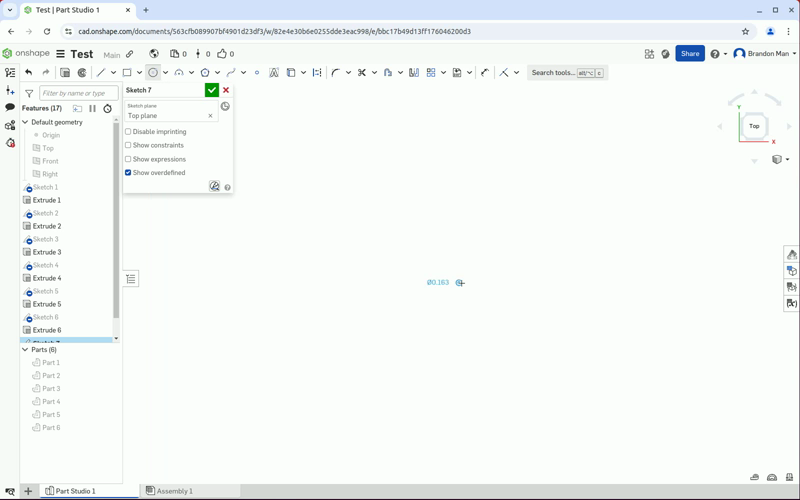
scroll(6)
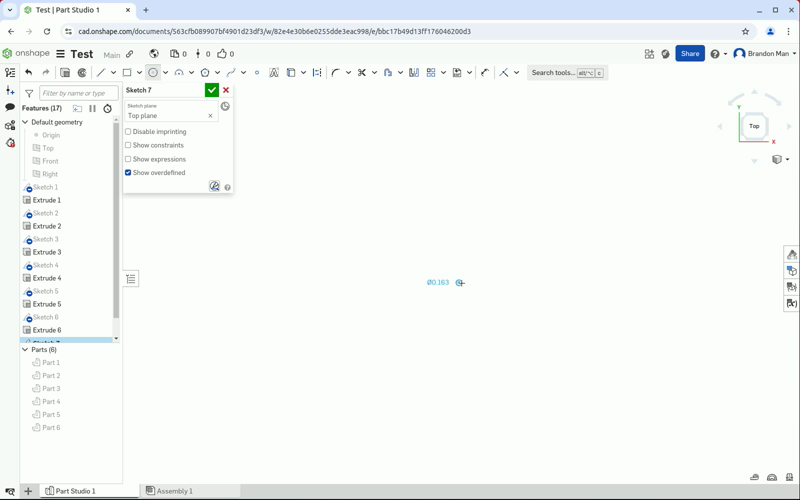
scroll(6)
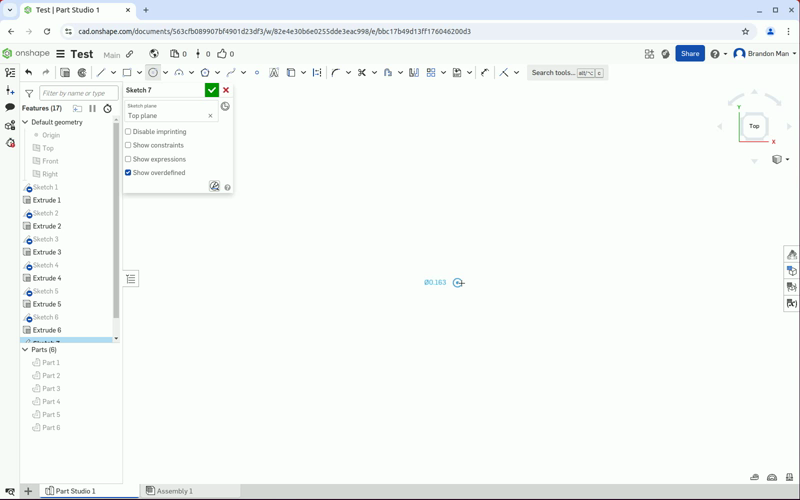
scroll(6)
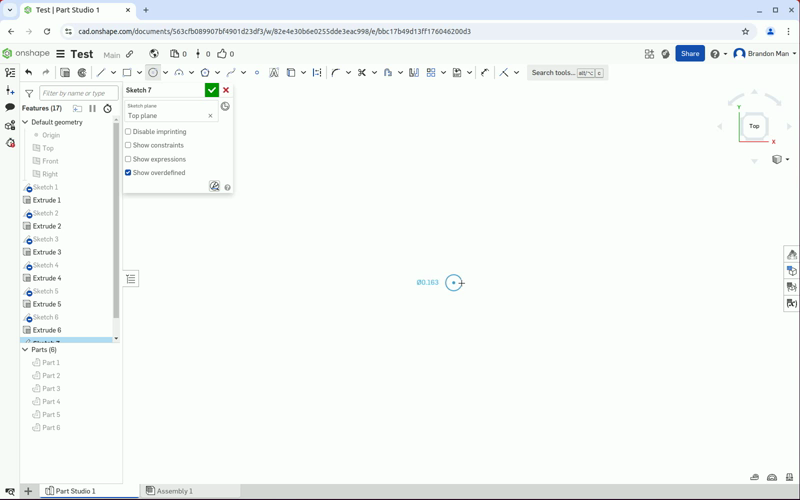
scroll(6)
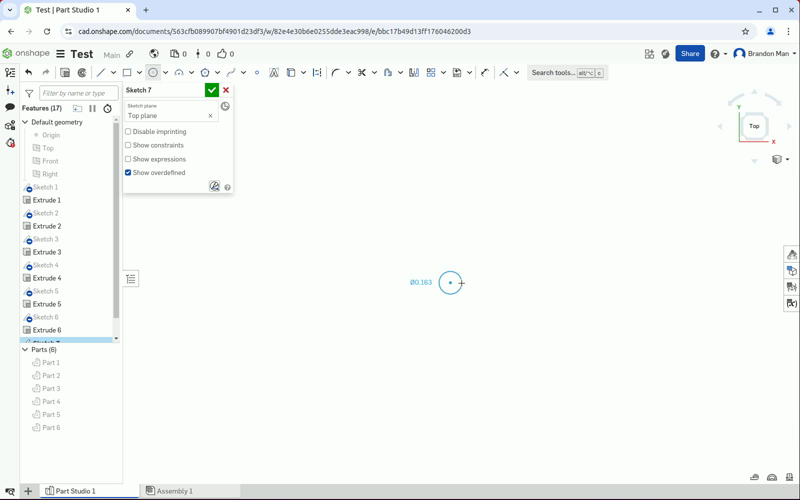
click(461, 282)
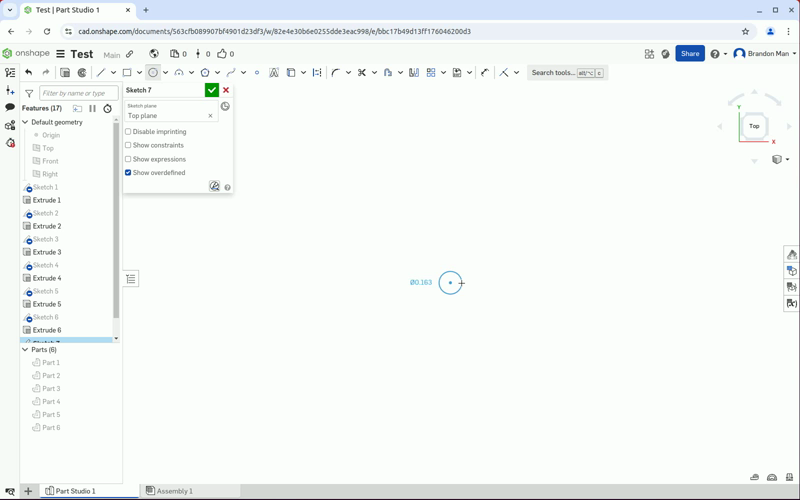
scroll(-6)
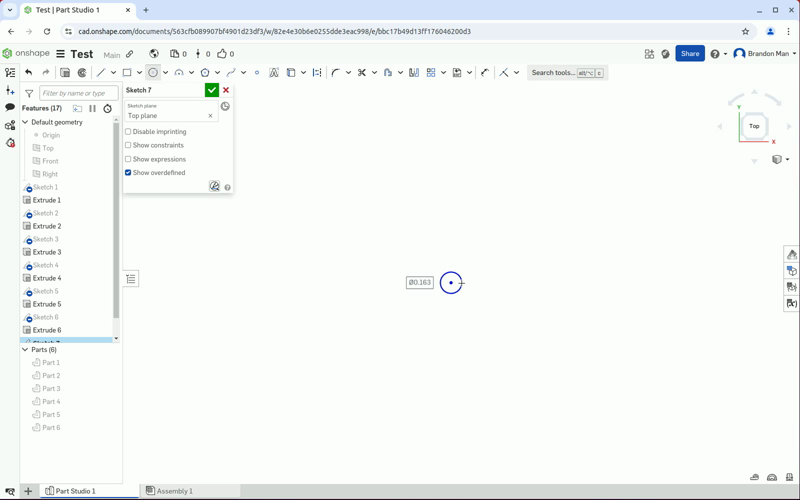
scroll(-6)
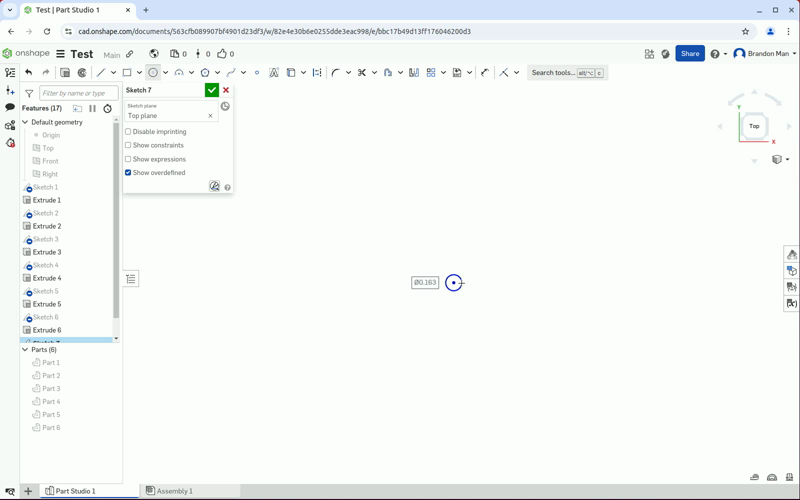
scroll(-6)
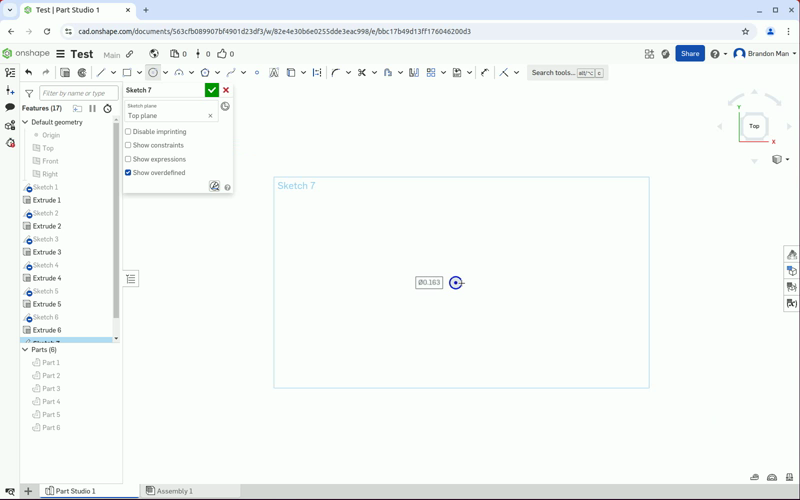
scroll(-6)
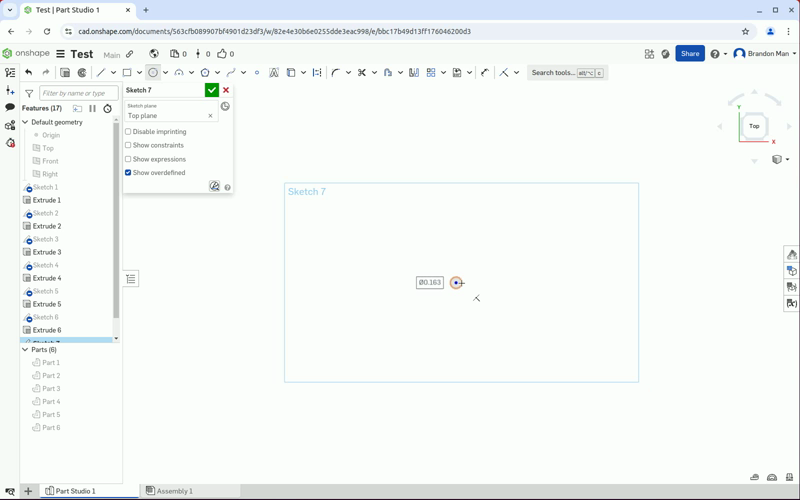
scroll(-6)
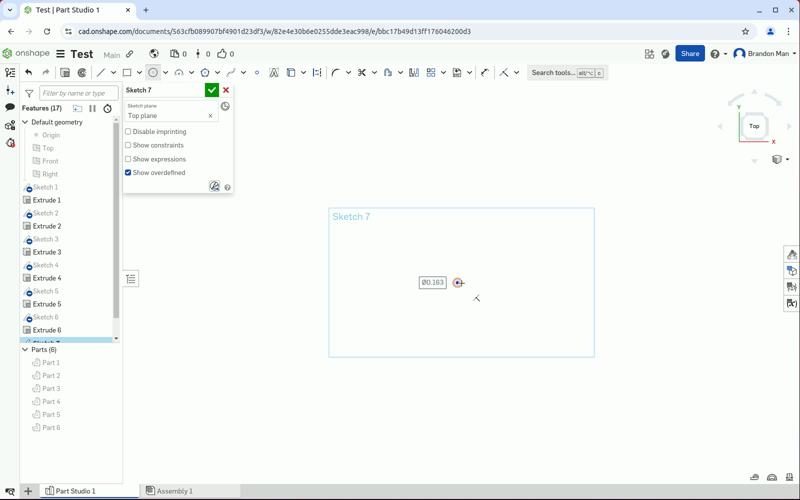
scroll(-6)
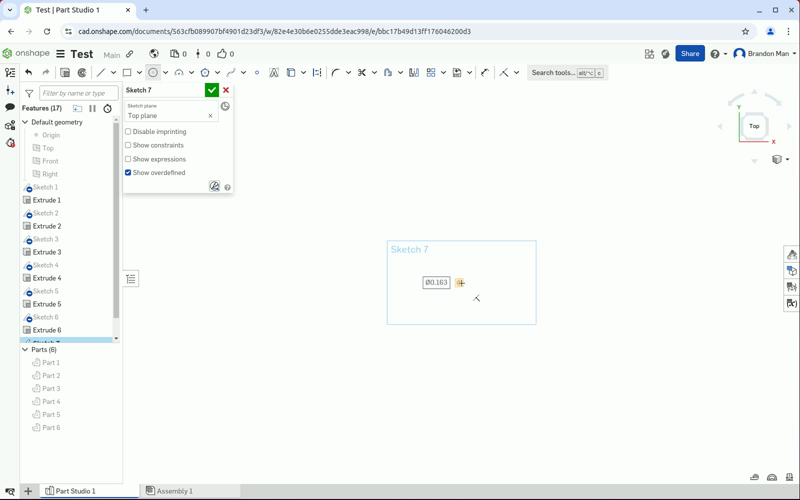
scroll(-6)
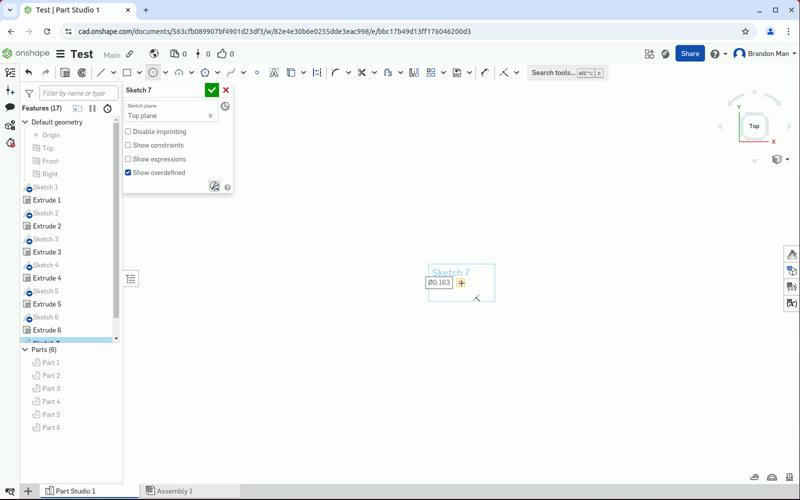
key(esc)
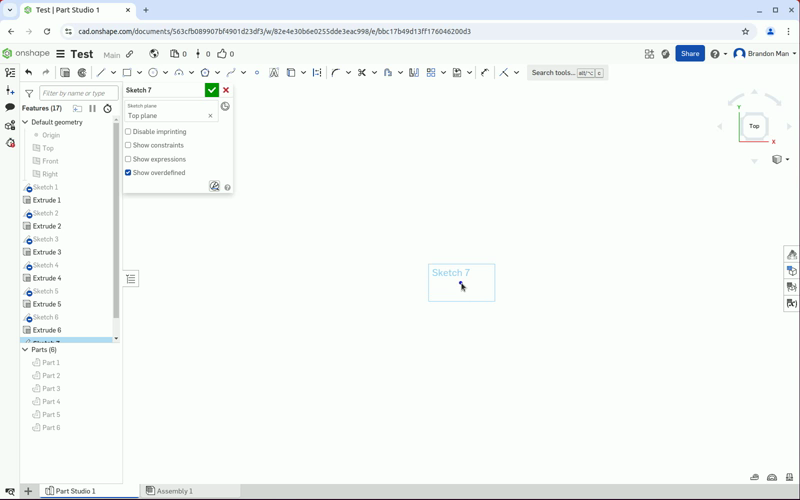
mouse_move(461, 281)
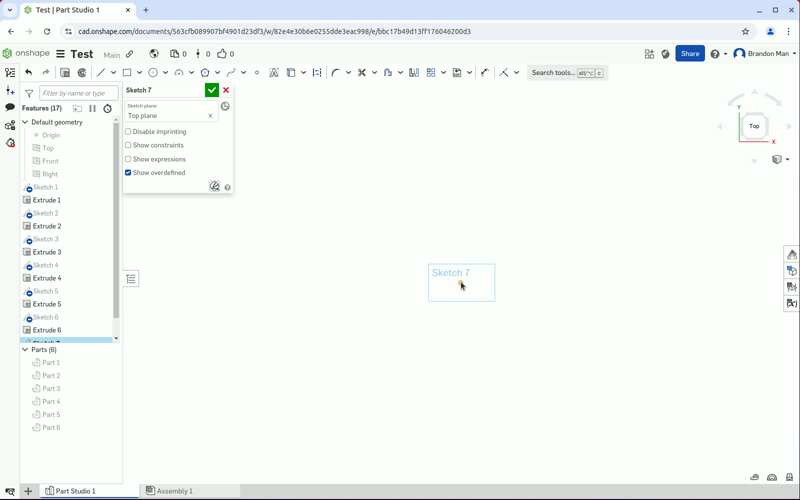
scroll(6)
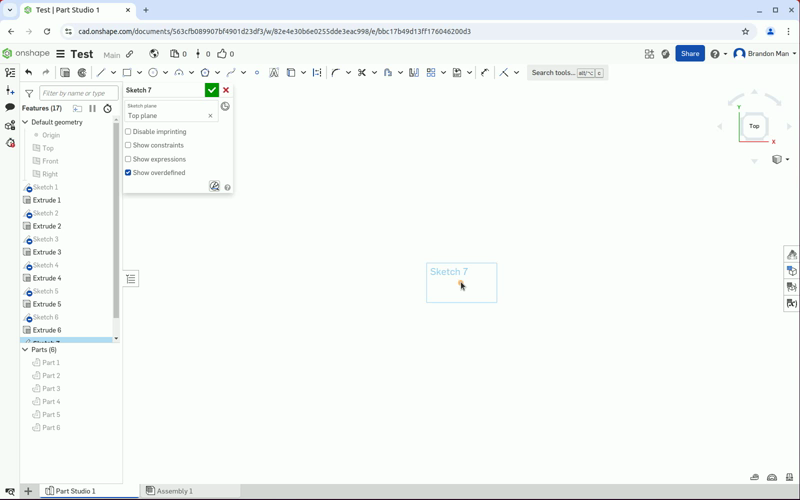
scroll(6)
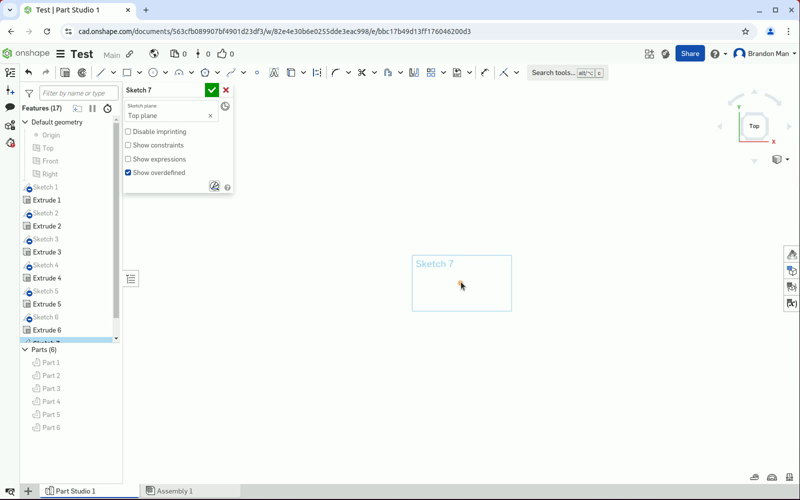
scroll(6)
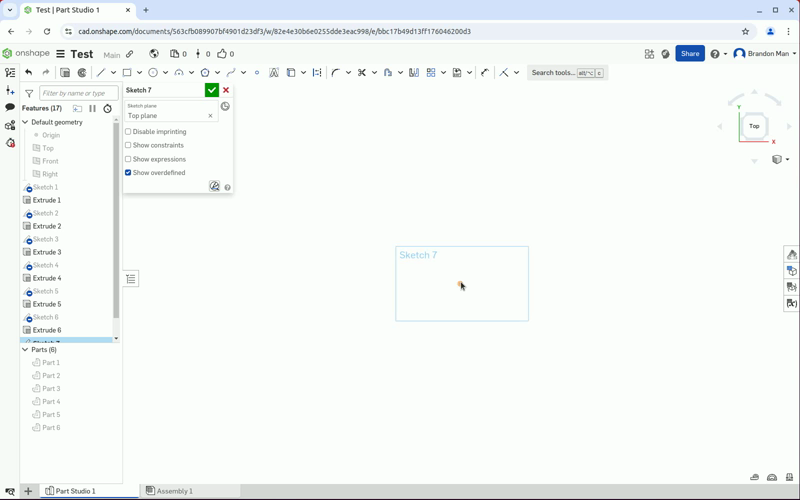
scroll(6)
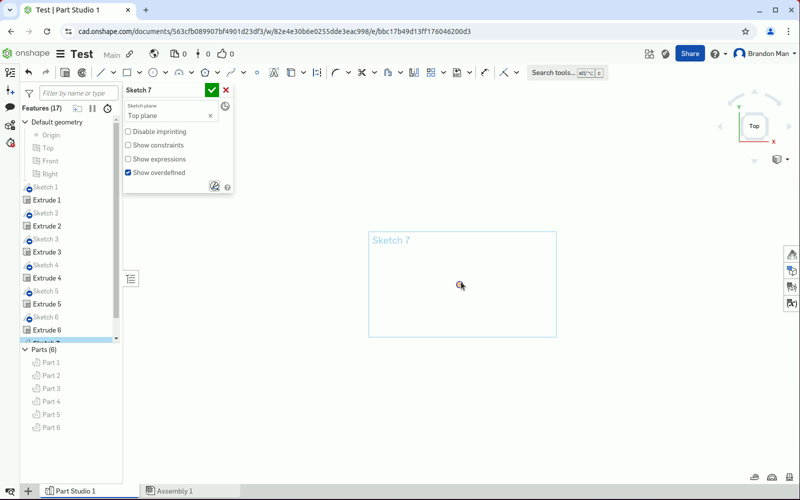
scroll(6)
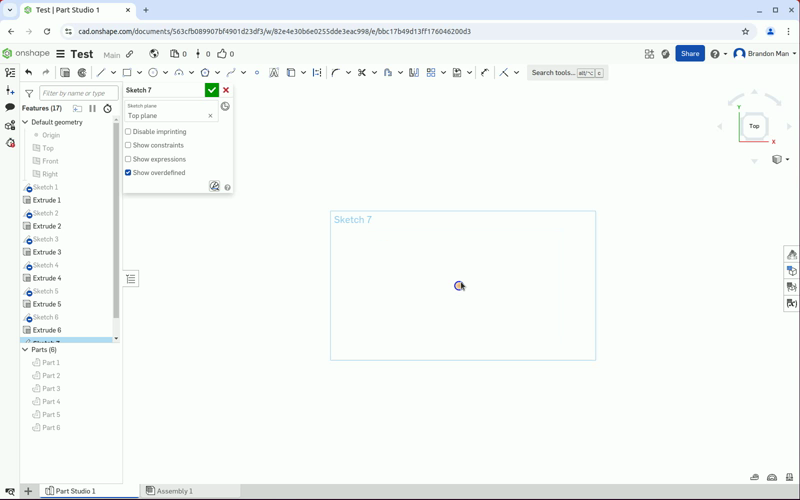
scroll(6)
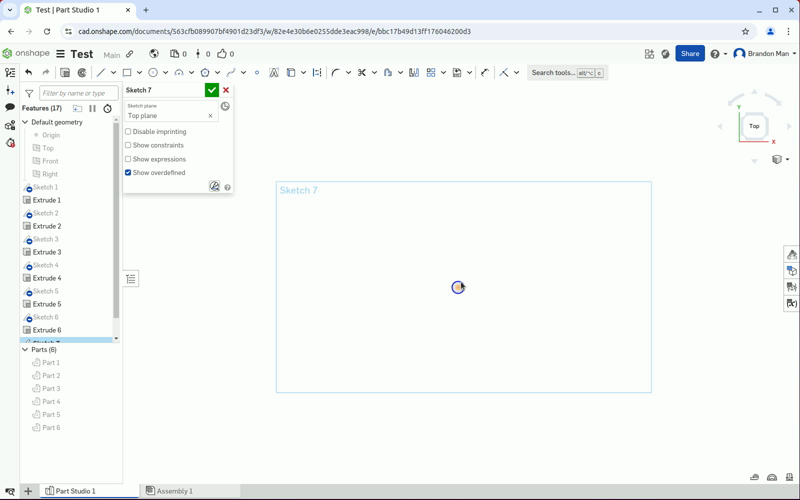
scroll(6)
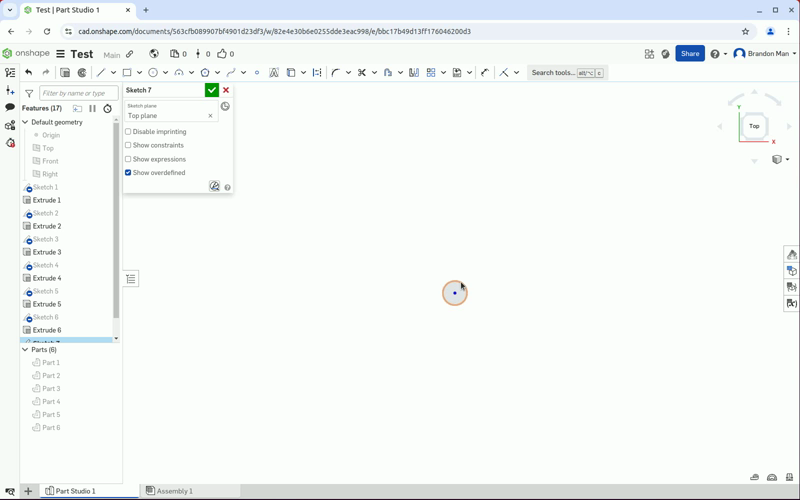
click(461, 281)
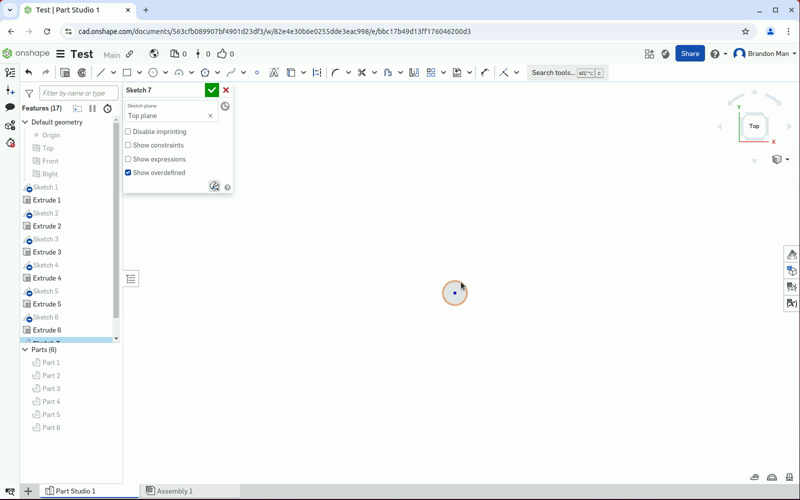
scroll(-6)
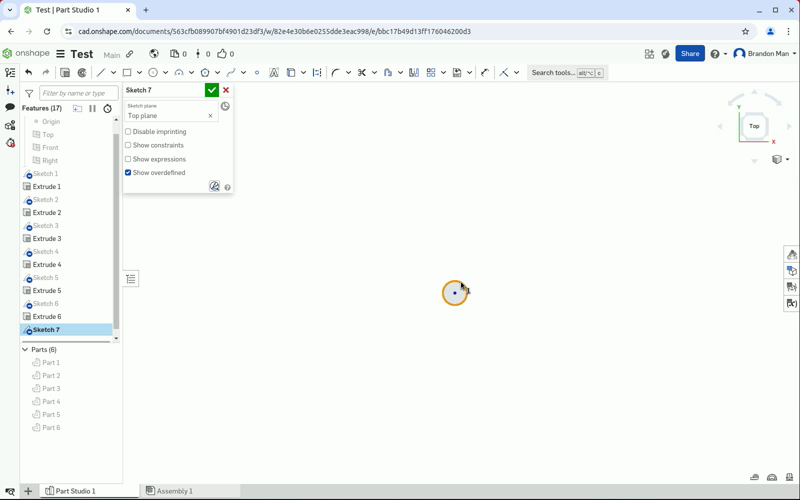
scroll(-6)
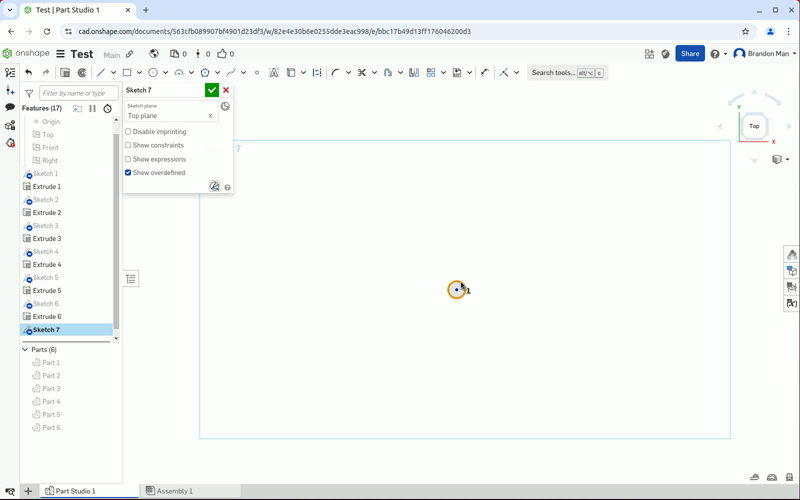
scroll(-6)
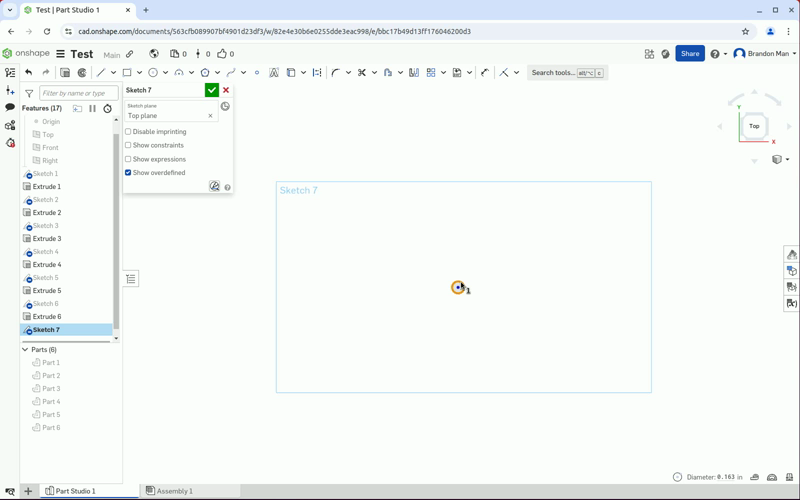
scroll(-6)
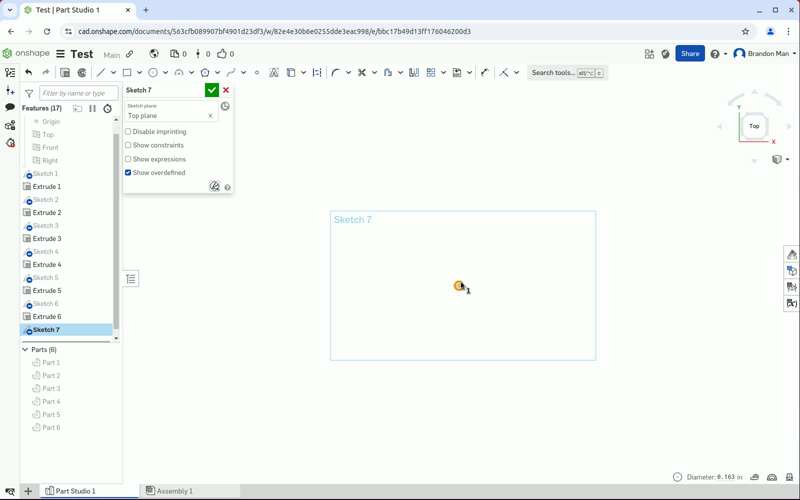
scroll(-6)
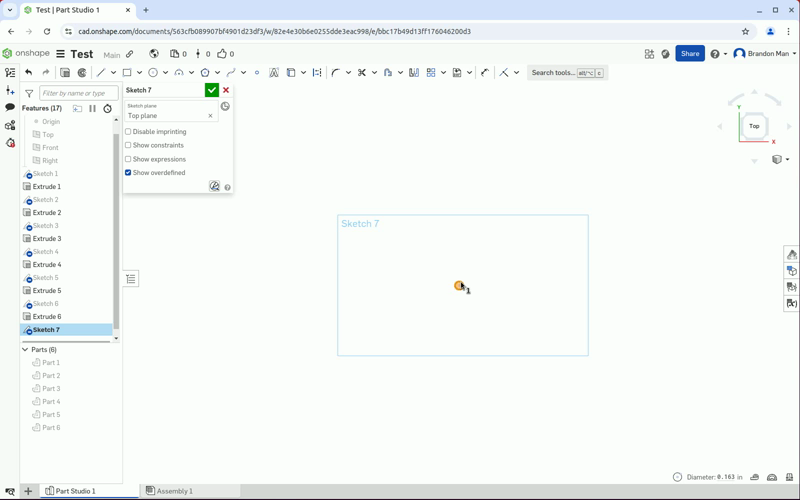
scroll(-6)
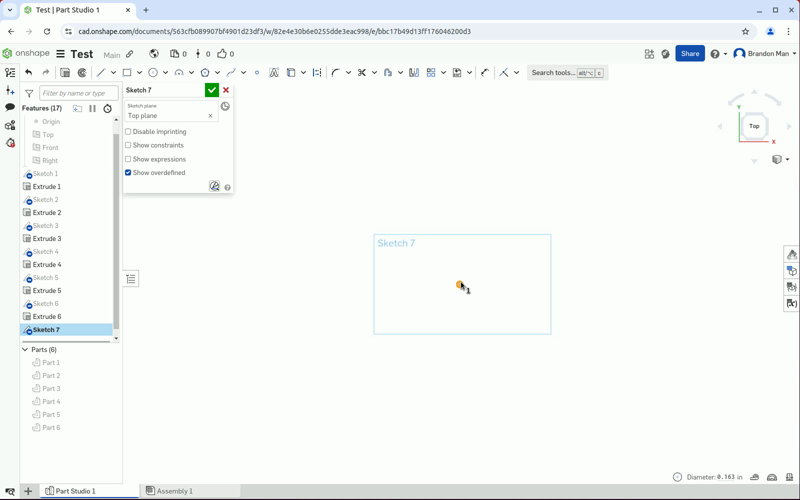
scroll(-6)
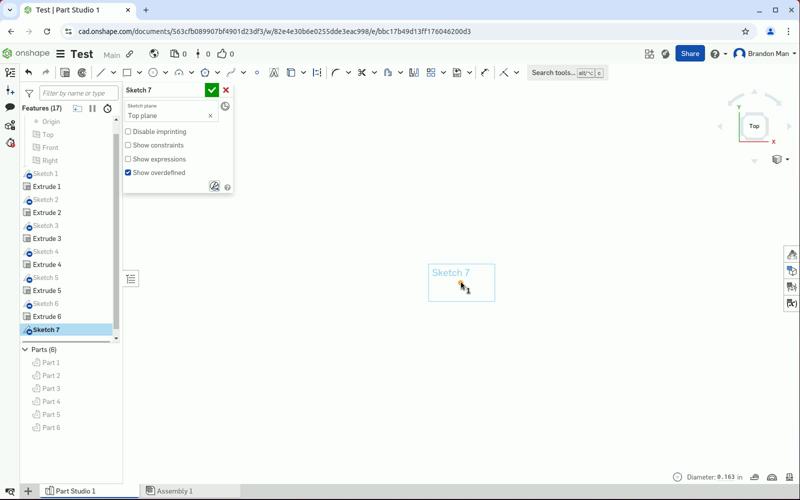
mouse_move(73, 352)
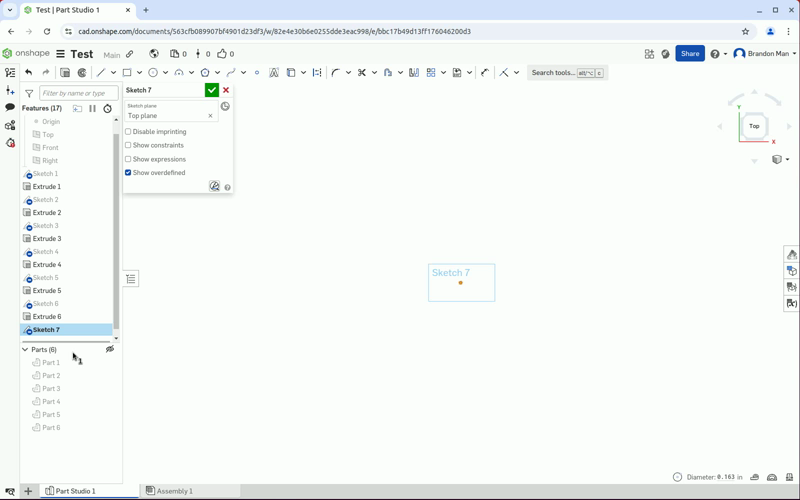
key(shift+y)
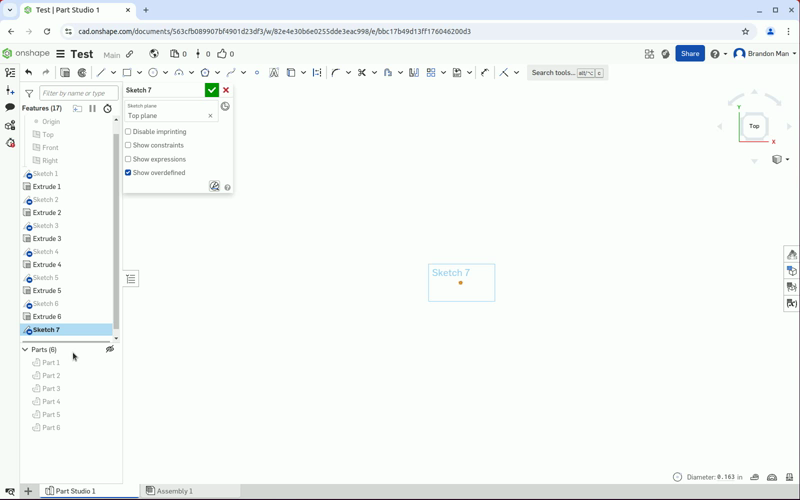
key(shift+e)
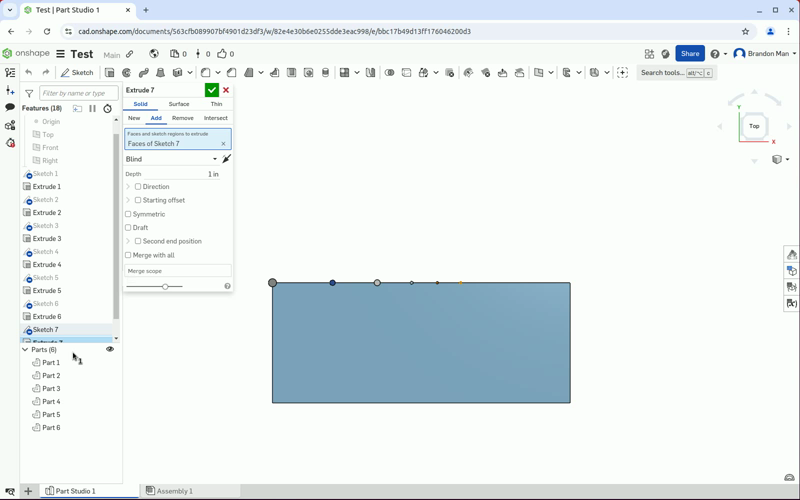
mouse_move(143, 106)
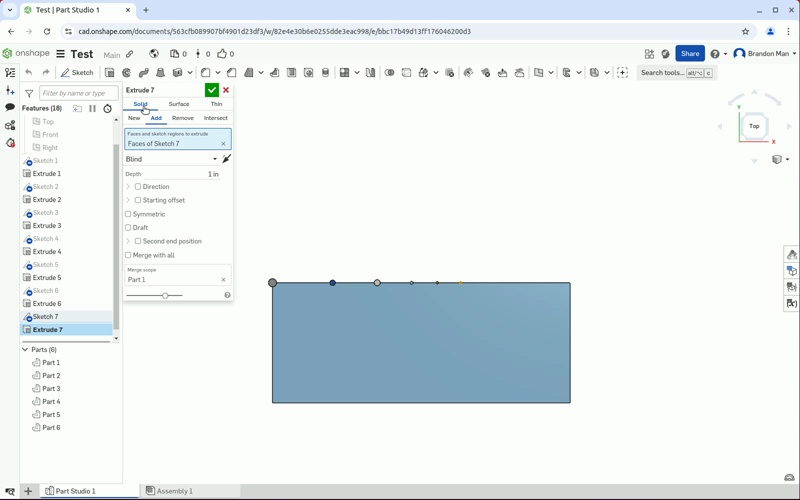
click(143, 106)
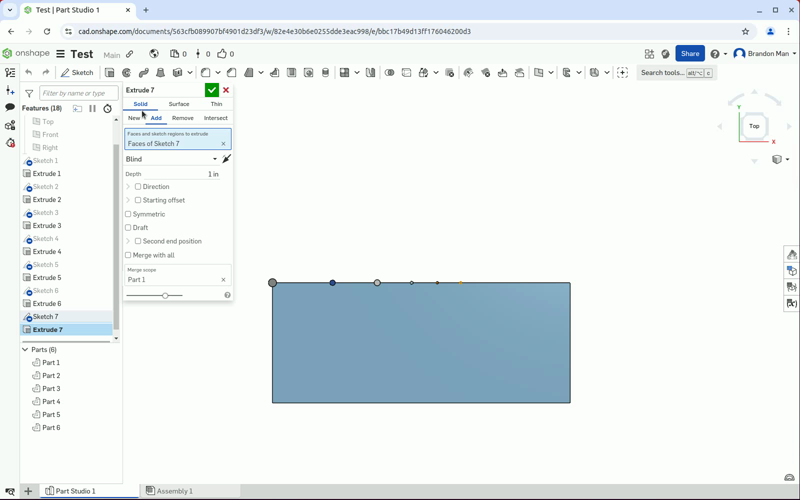
mouse_move(137, 120)
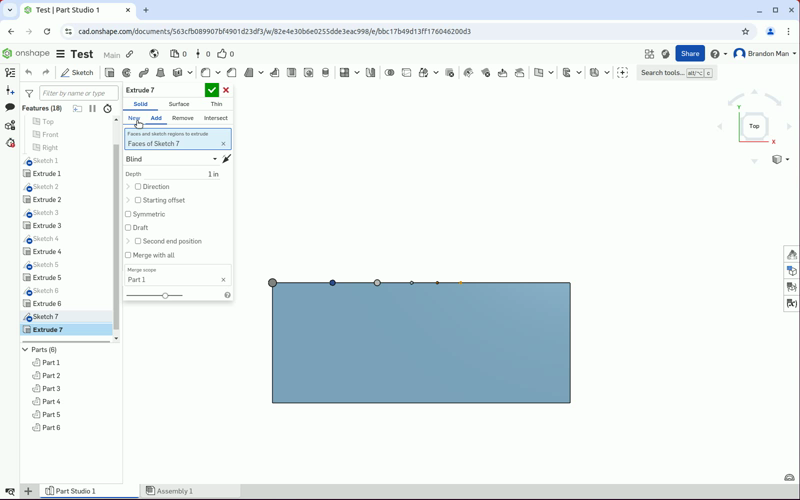
click(137, 120)
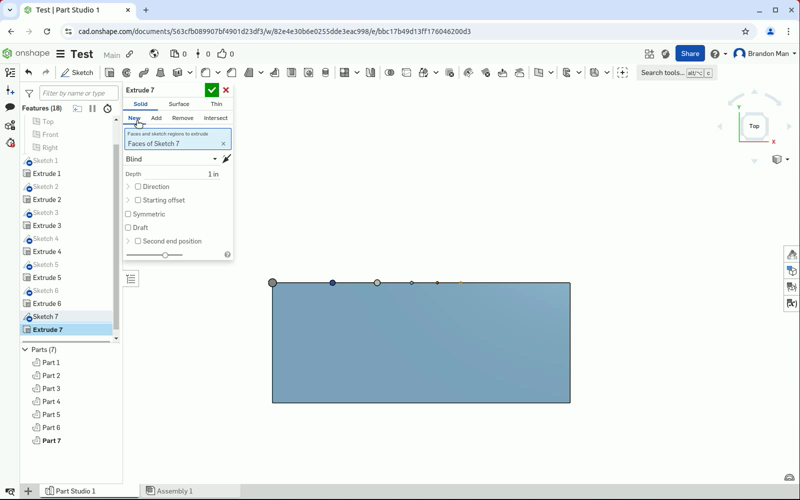
key(tab, 4)
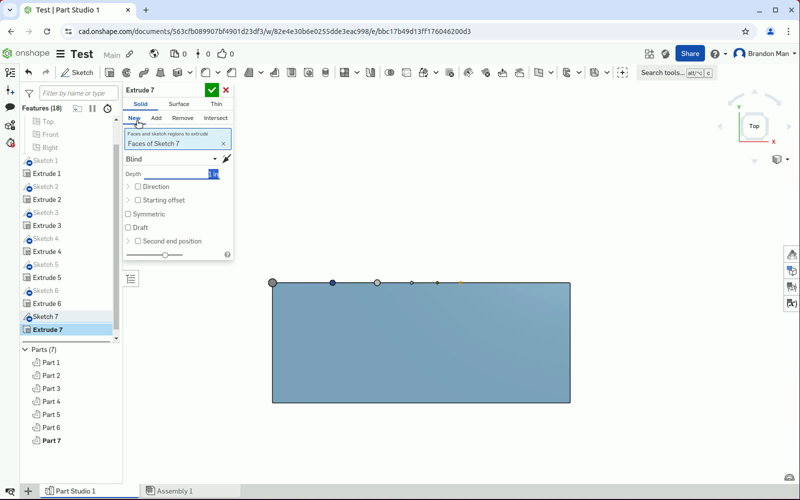
text(11.073)
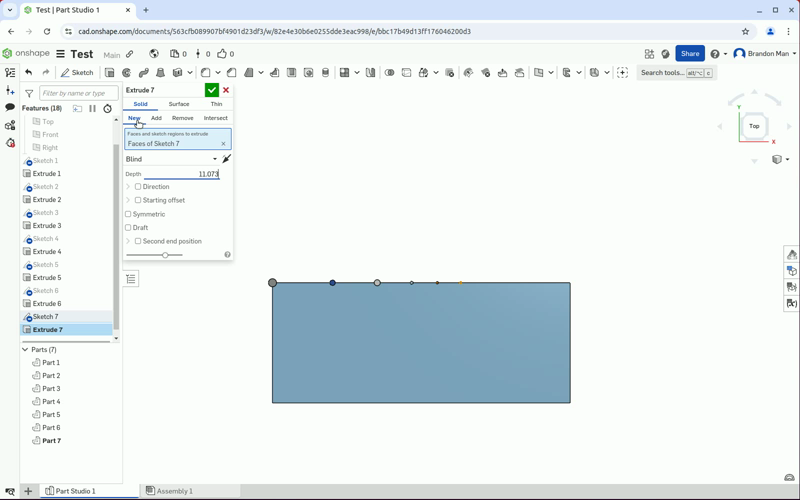
key(enter)
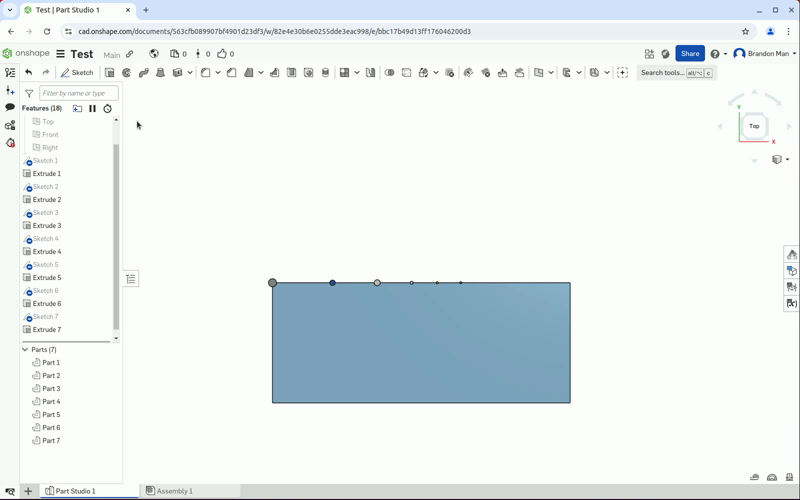
key(shift+h)
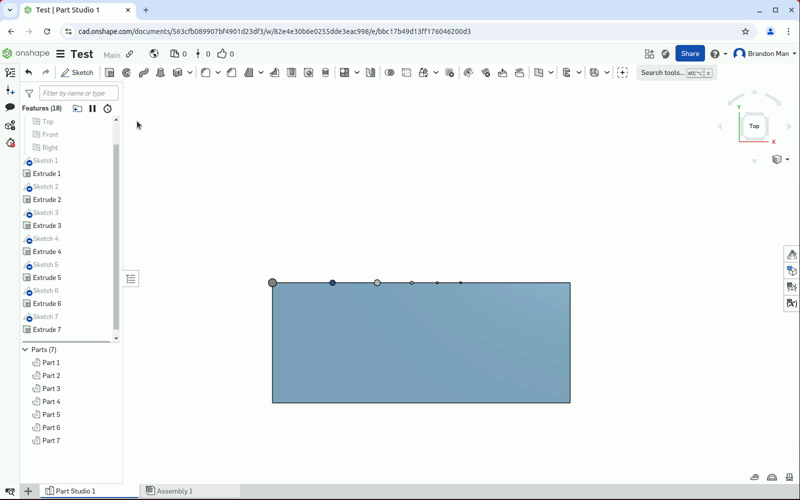
key(shift+h)
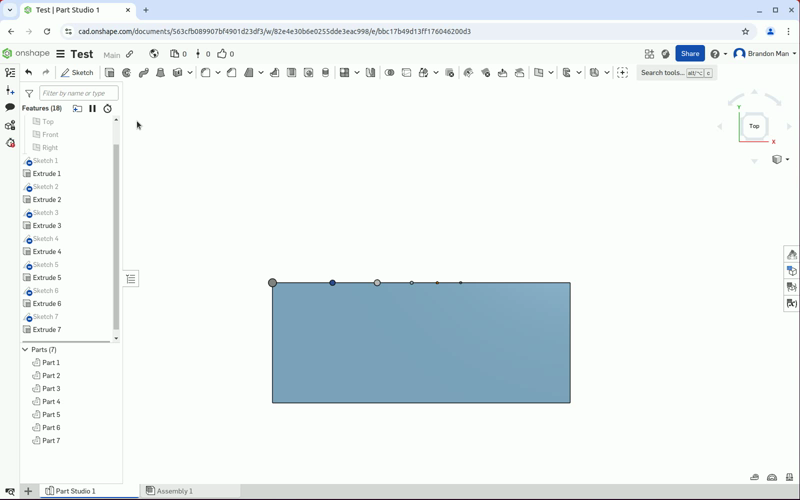
mouse_move(69, 163)
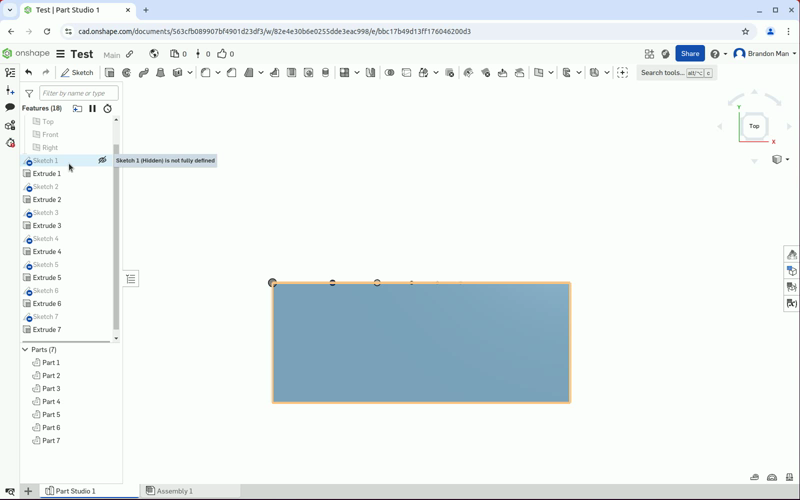
click(69, 163)
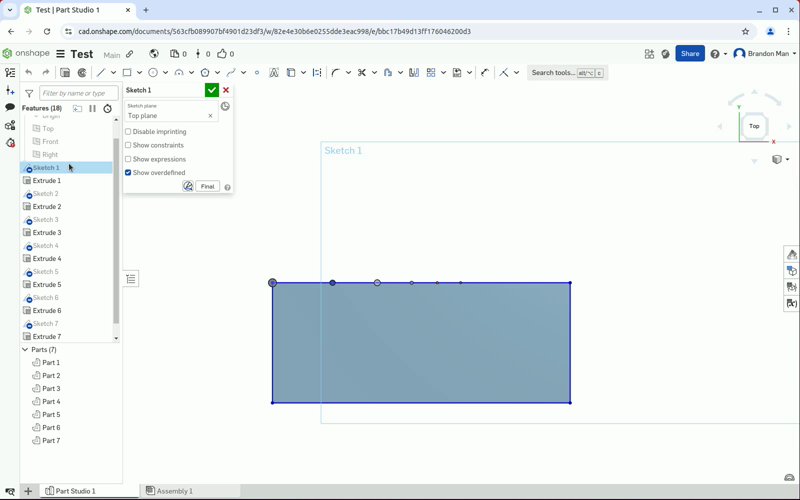
mouse_move(229, 92)
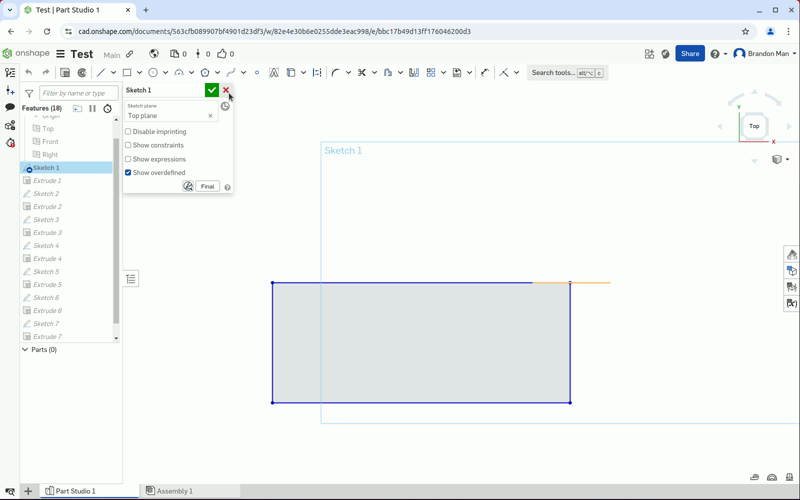
click(229, 92)
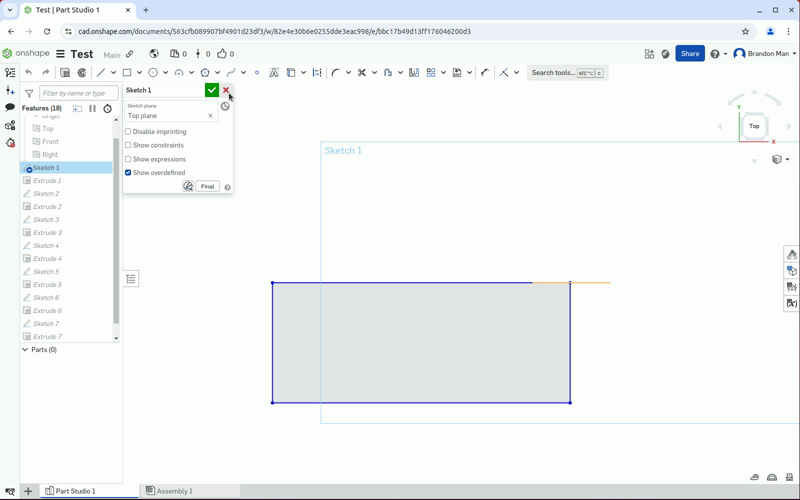
key(shift+s)
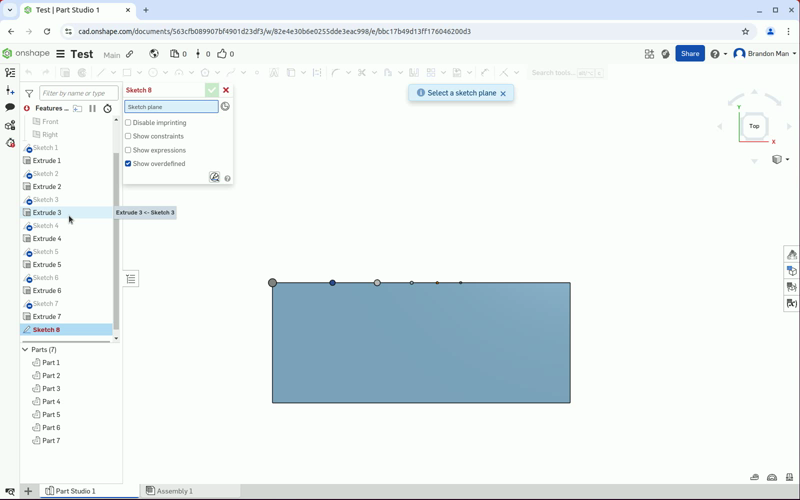
scroll(3)
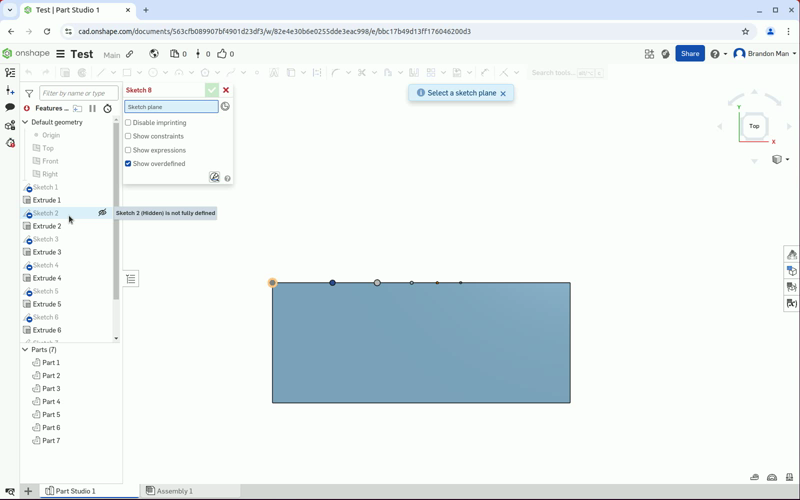
mouse_move(69, 150)
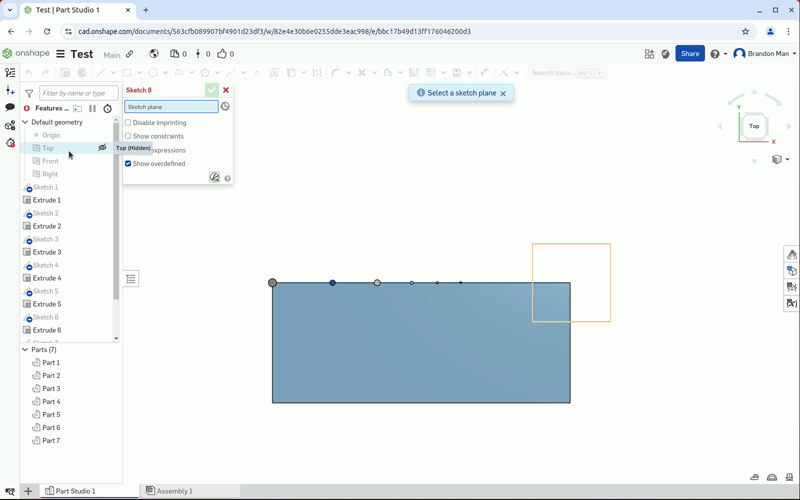
click(69, 150)
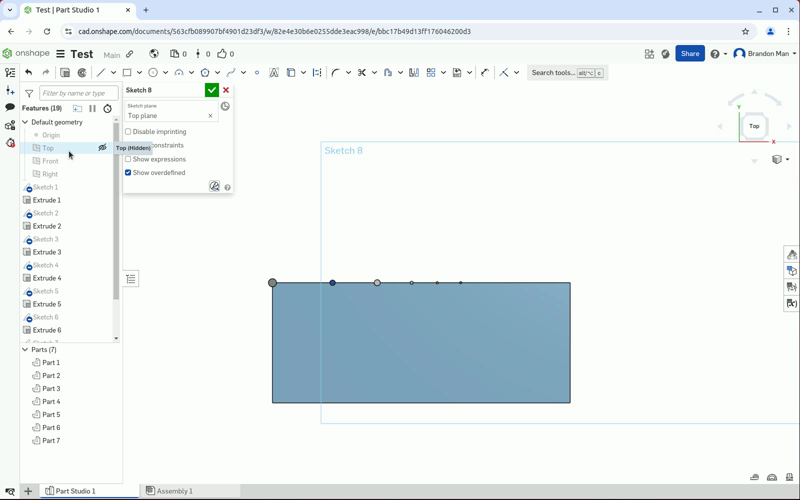
mouse_move(73, 352)
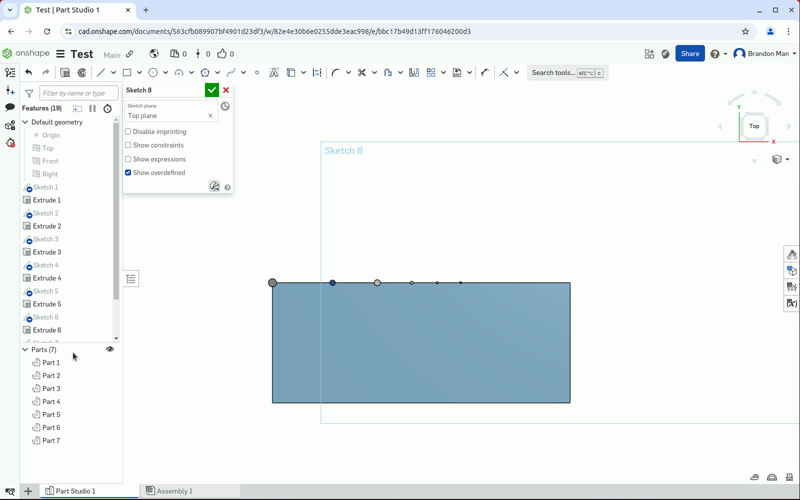
key(y)
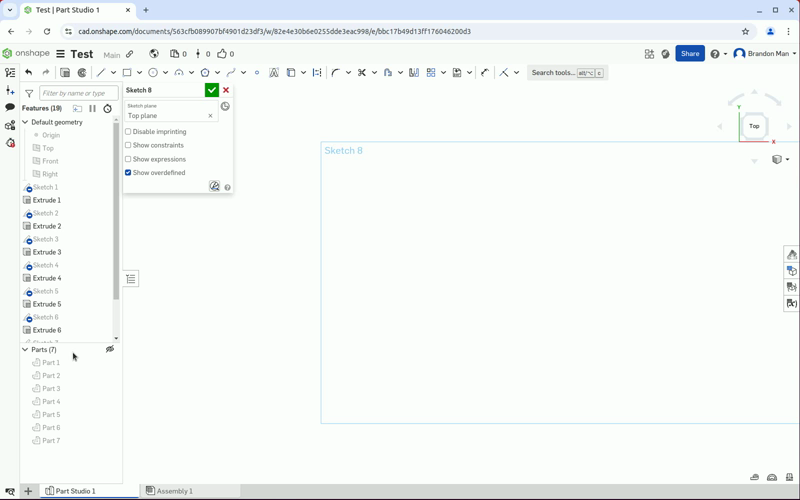
key(c)
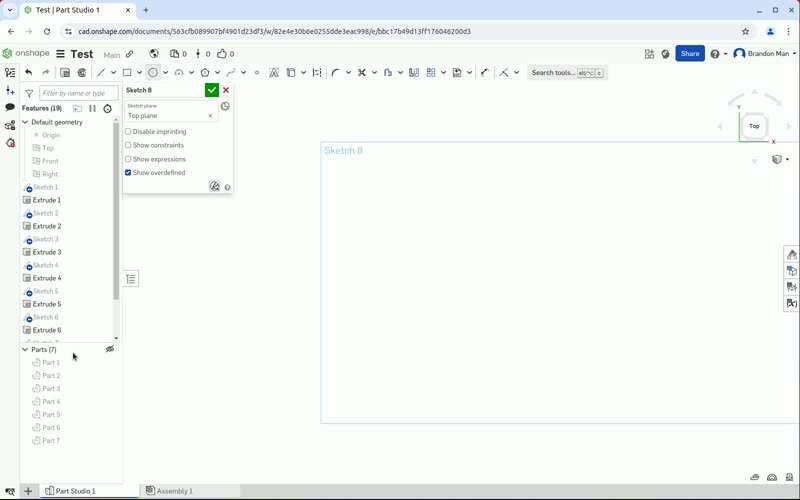
key_down(shift)
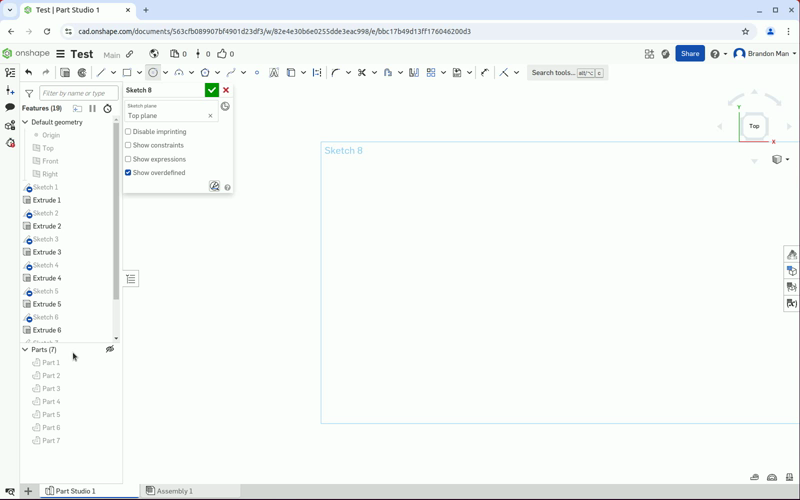
mouse_move(460, 327)
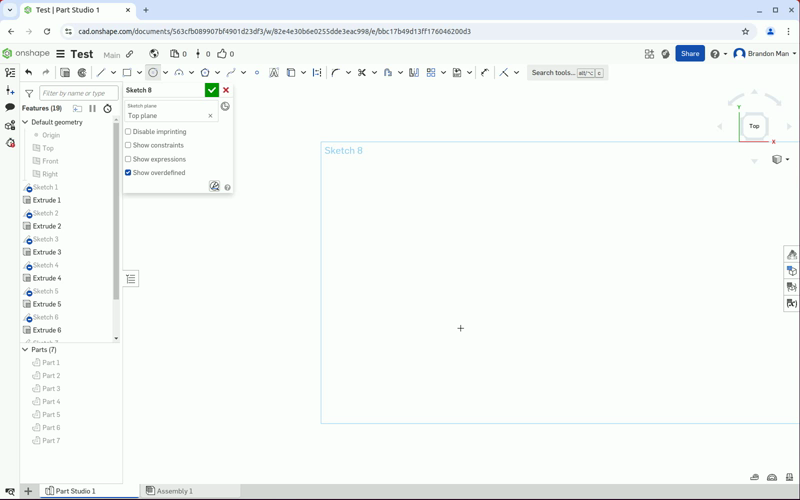
click(460, 327)
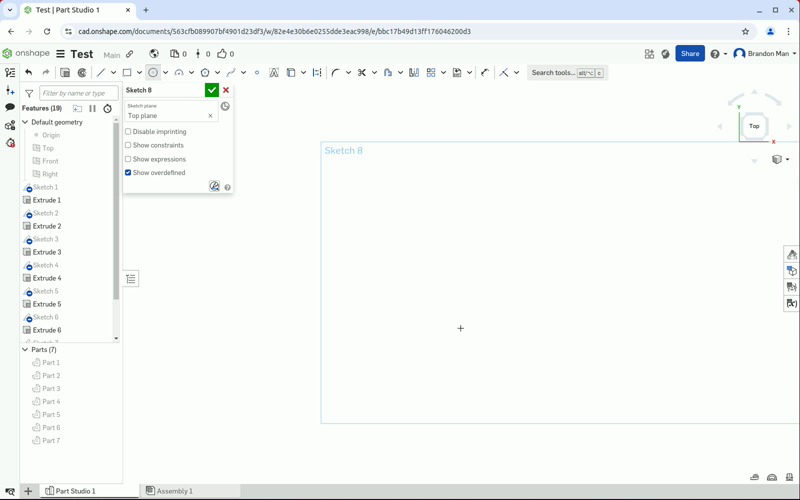
key_up(shift)
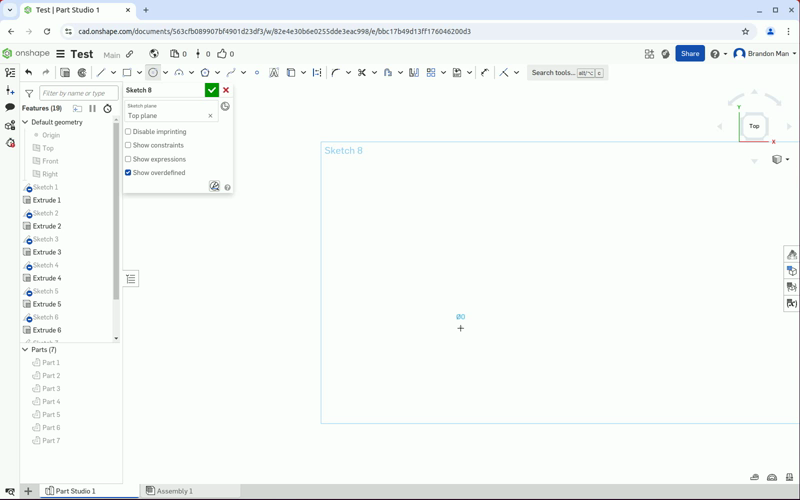
mouse_move(461, 327)
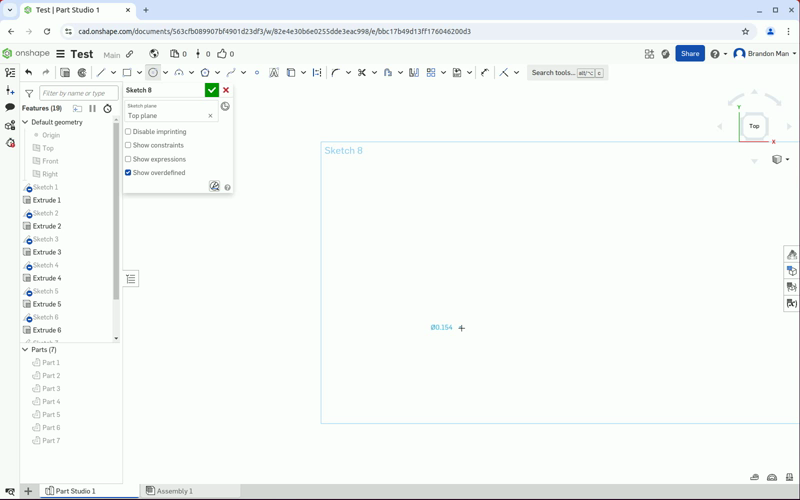
scroll(6)
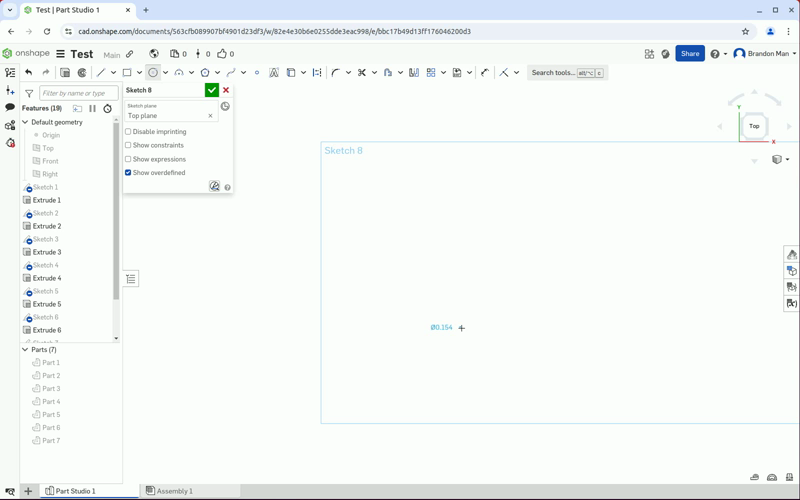
scroll(6)
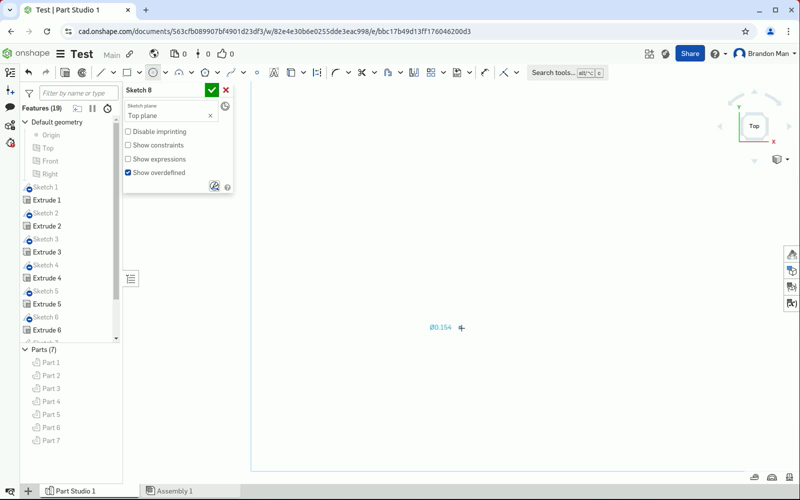
scroll(6)
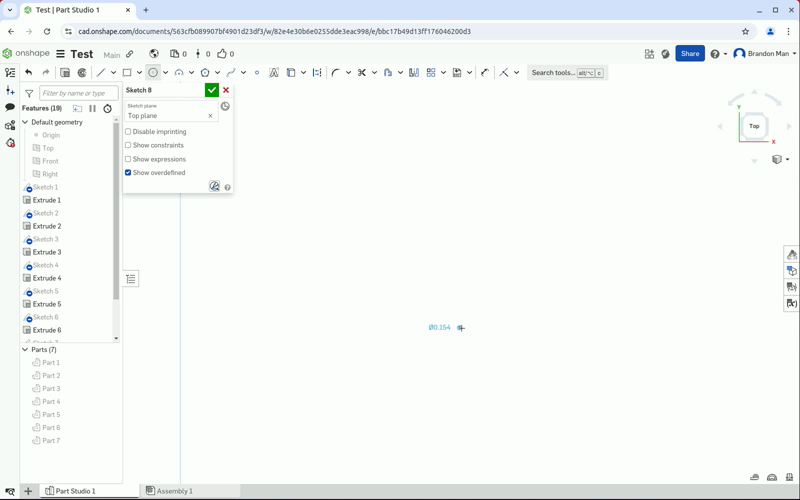
scroll(6)
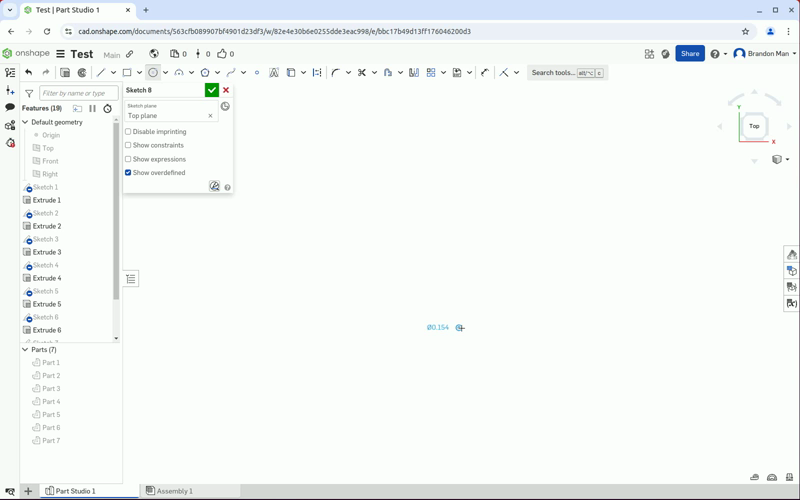
scroll(6)
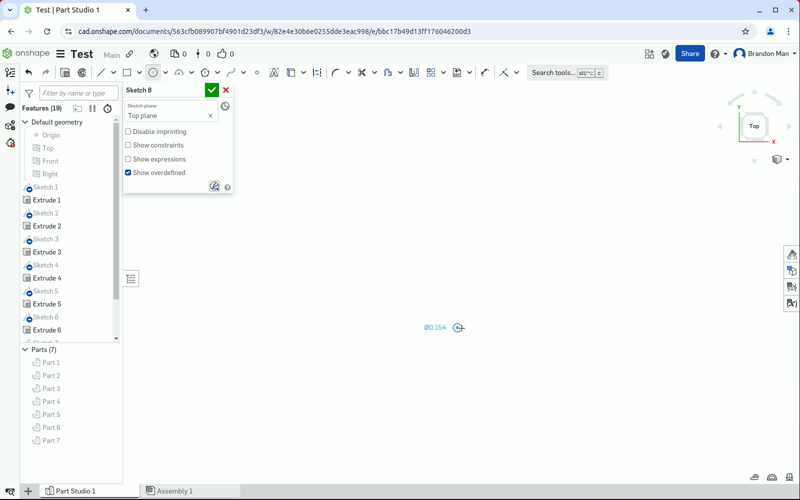
scroll(6)
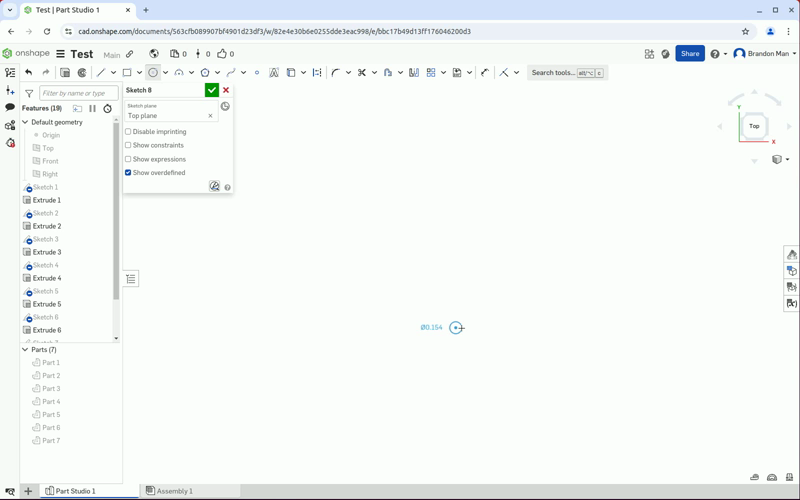
scroll(6)
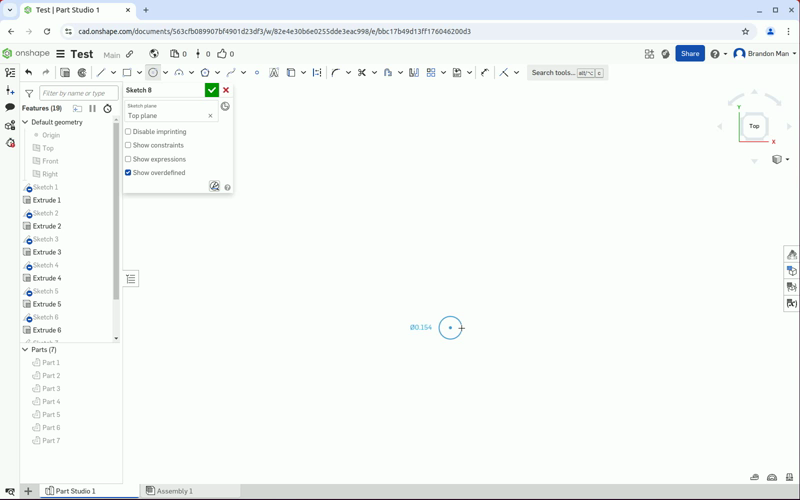
click(461, 327)
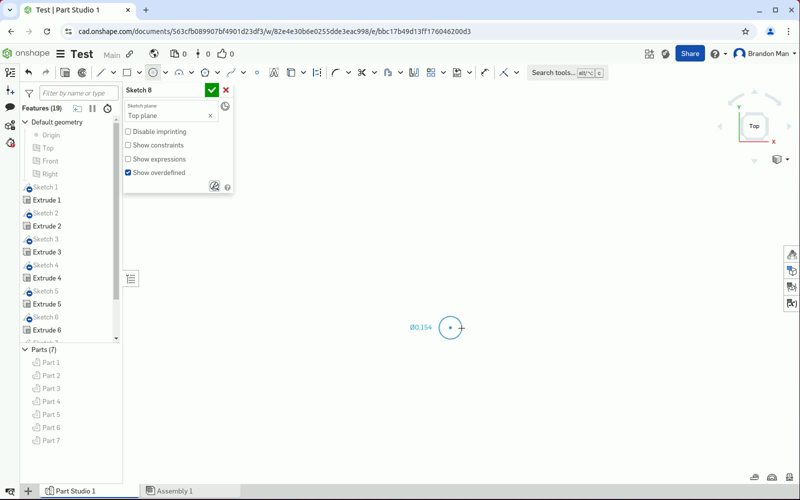
scroll(-6)
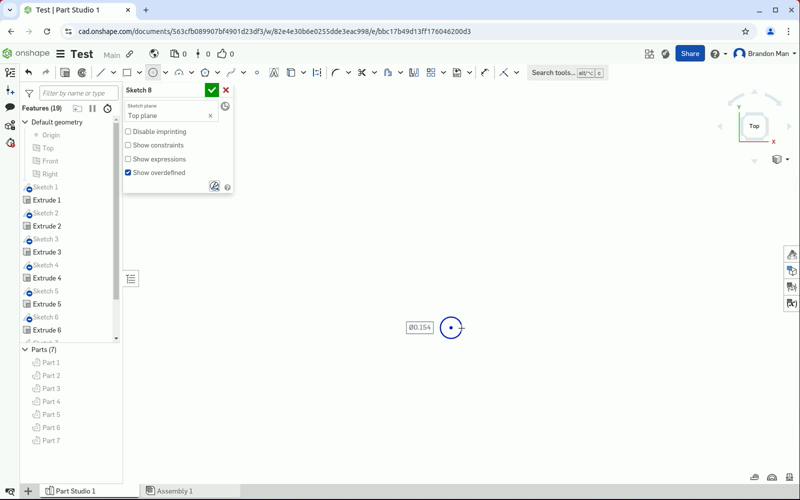
scroll(-6)
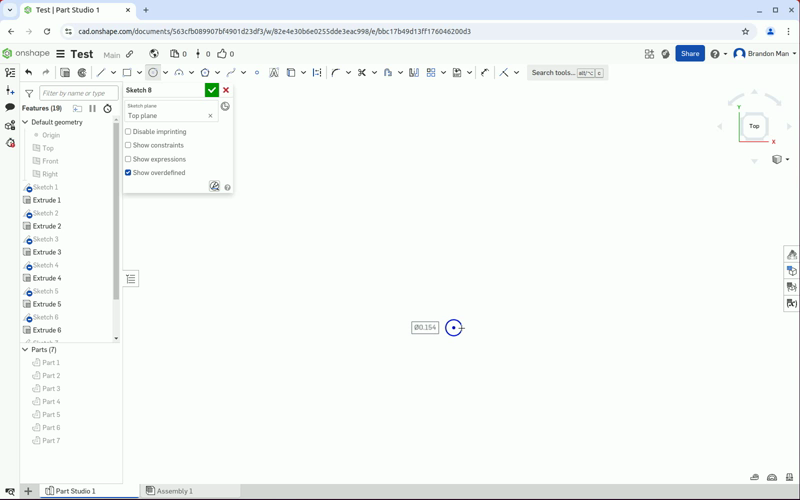
scroll(-6)
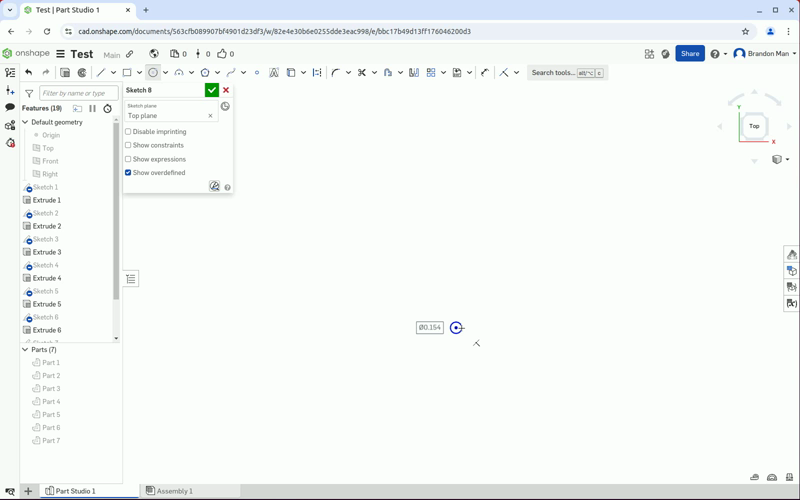
scroll(-6)
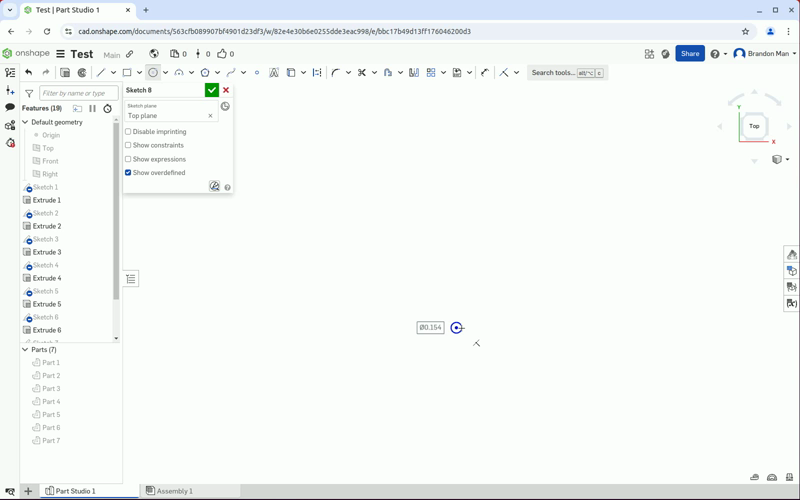
scroll(-6)
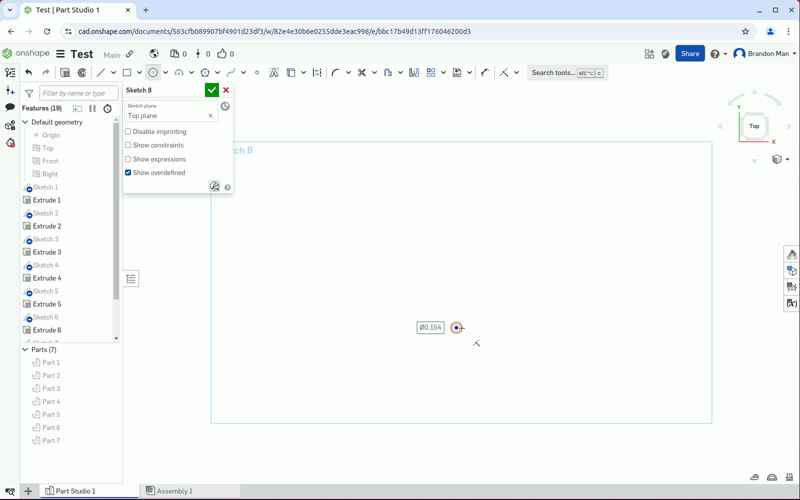
scroll(-6)
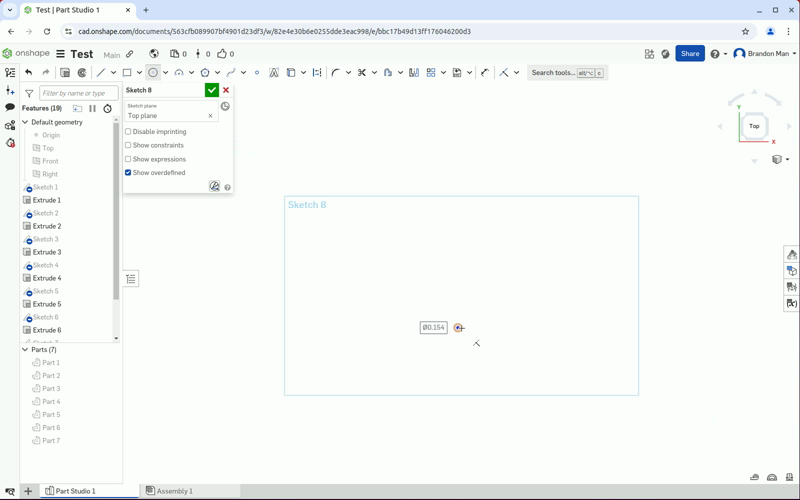
scroll(-6)
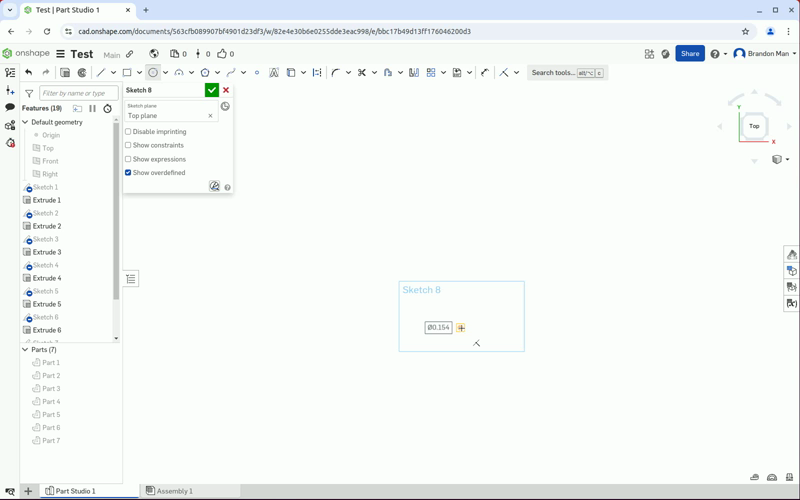
key(esc)
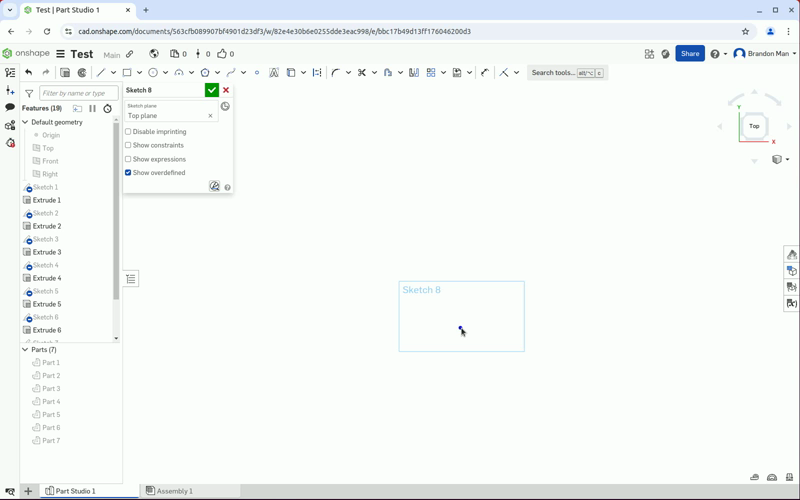
mouse_move(460, 328)
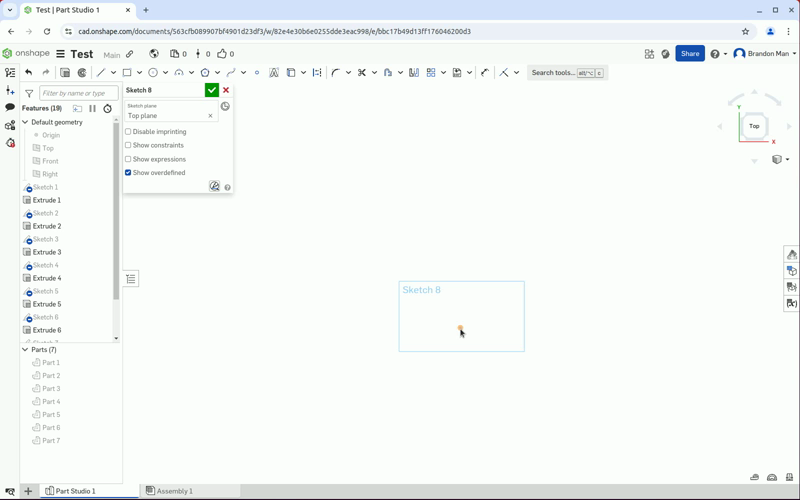
scroll(6)
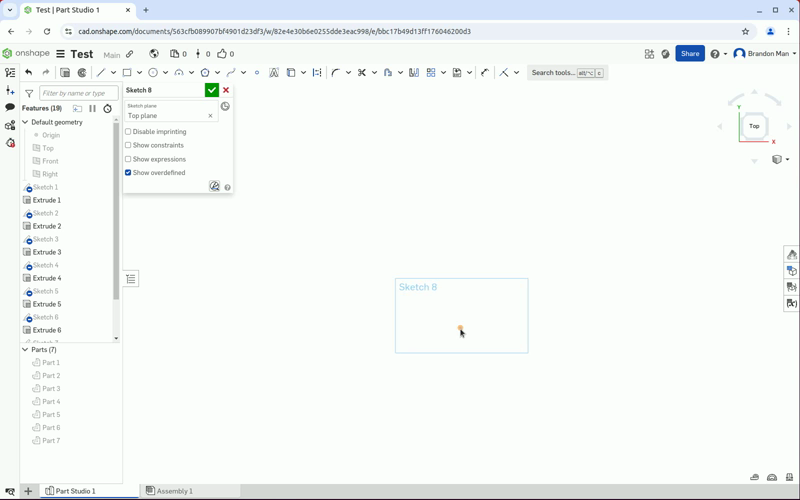
scroll(6)
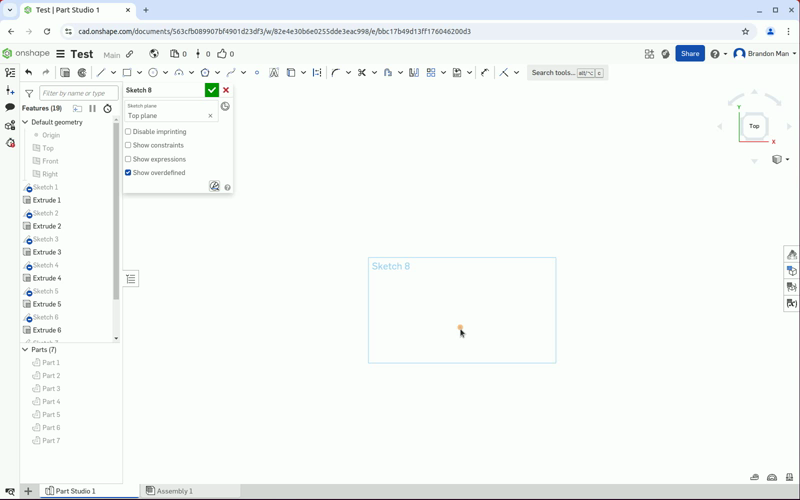
scroll(6)
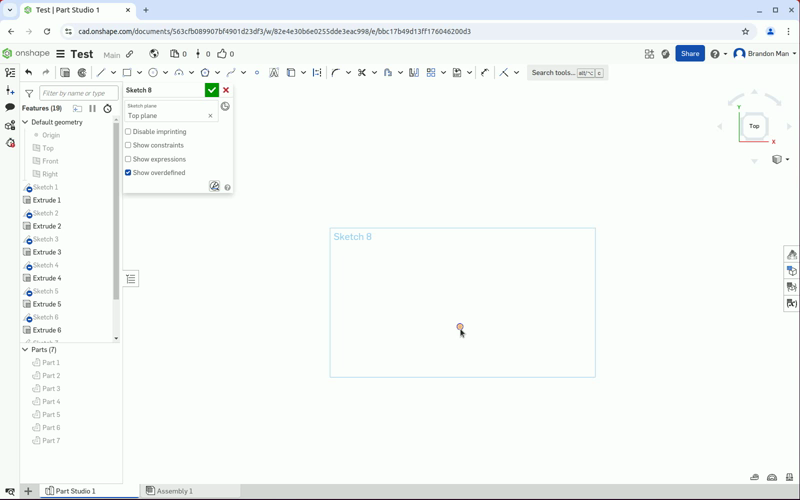
scroll(6)
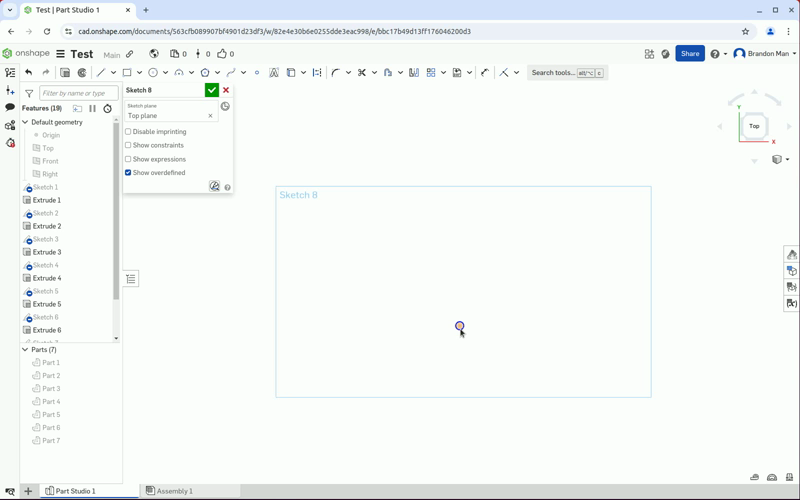
scroll(6)
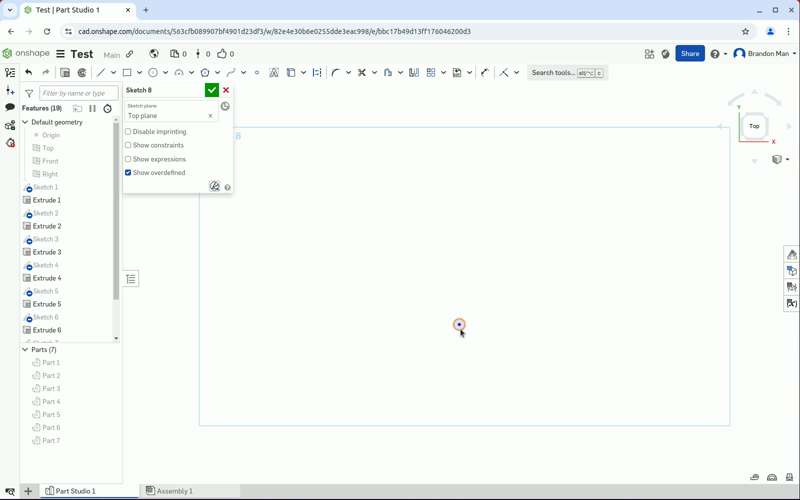
scroll(6)
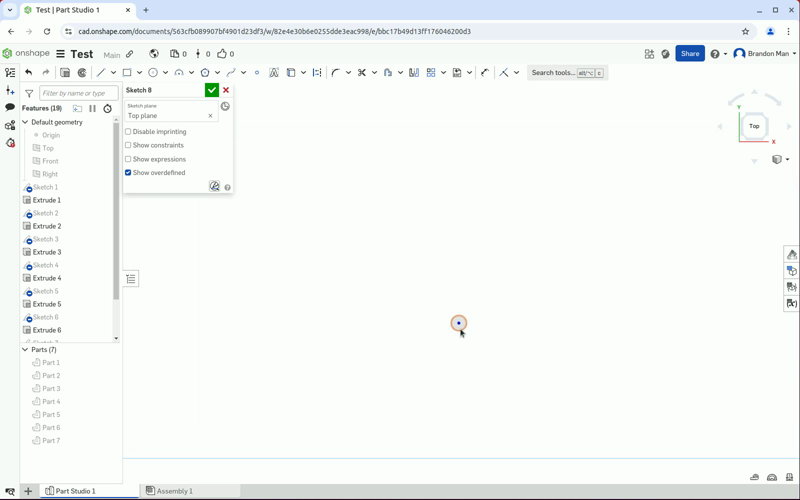
scroll(6)
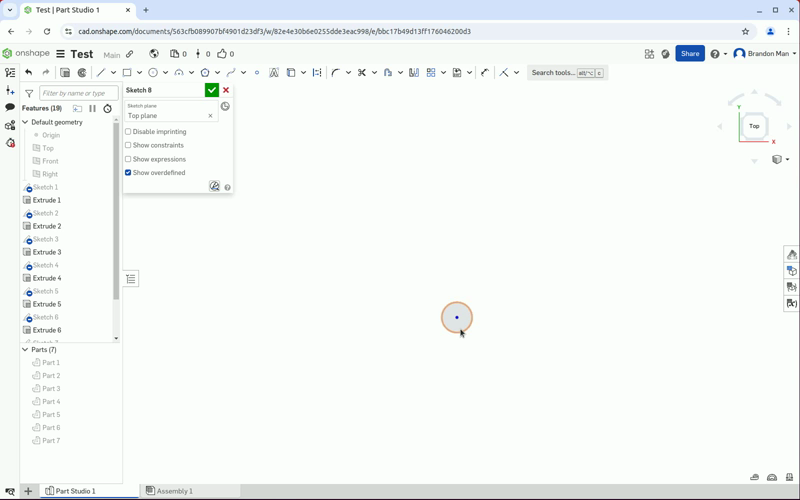
click(460, 328)
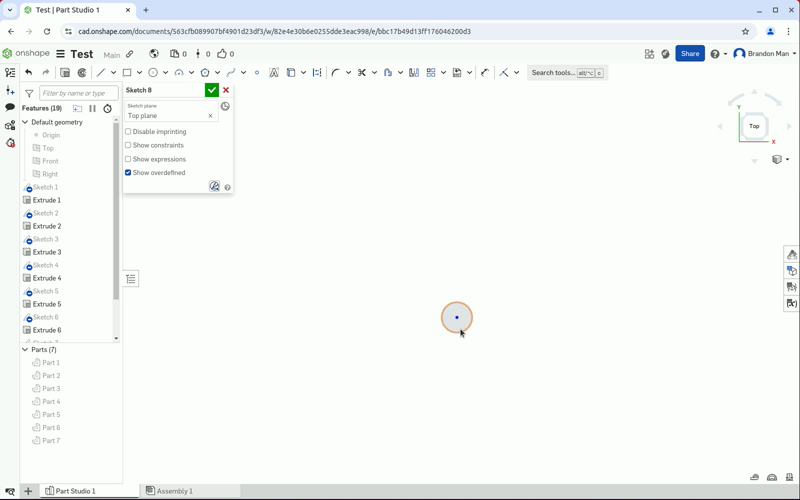
scroll(-6)
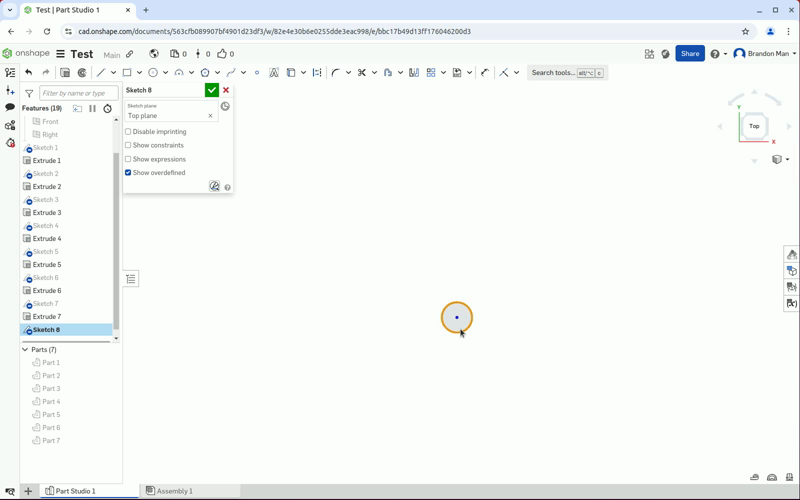
scroll(-6)
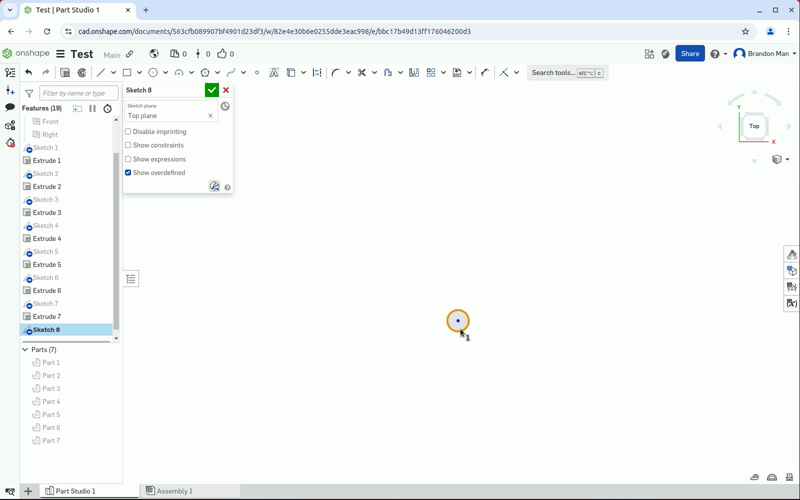
scroll(-6)
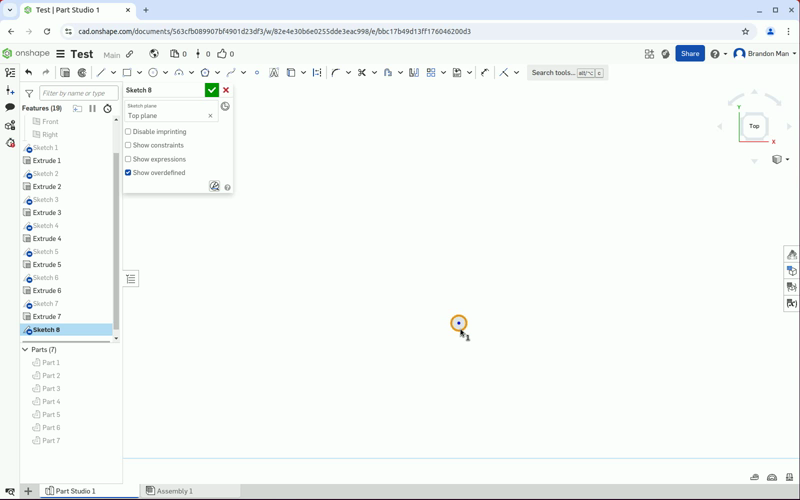
scroll(-6)
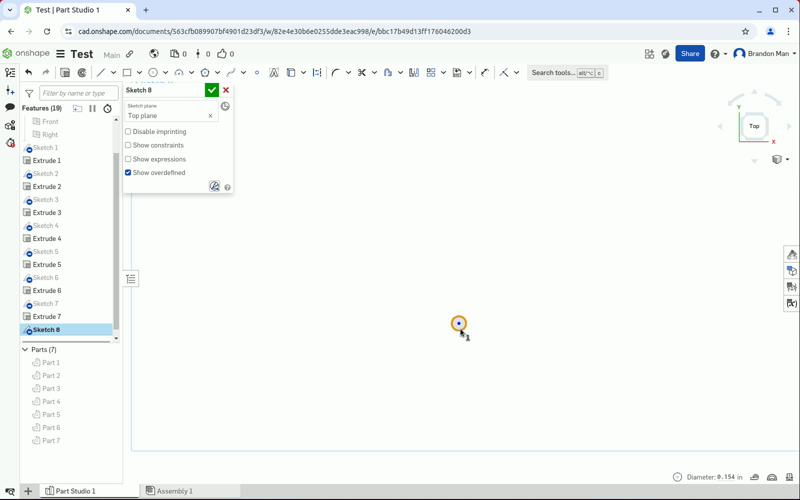
scroll(-6)
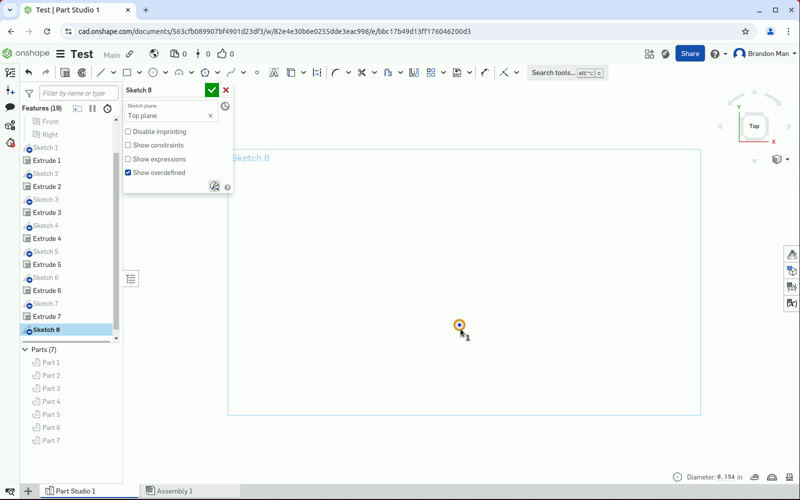
scroll(-6)
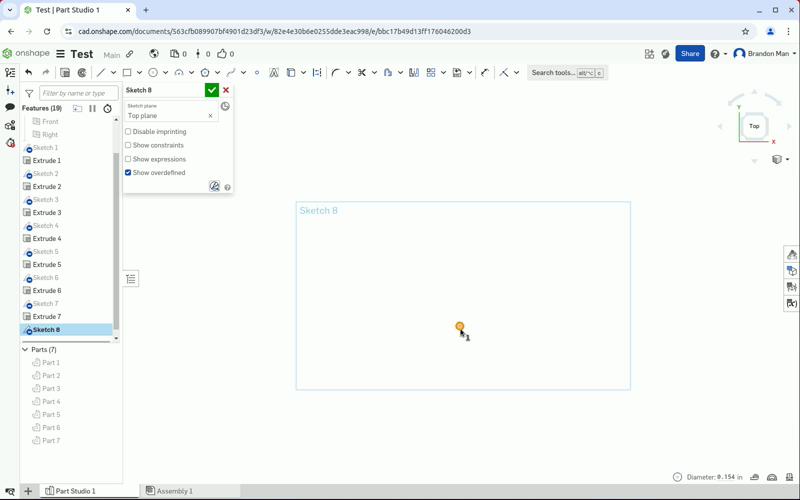
scroll(-6)
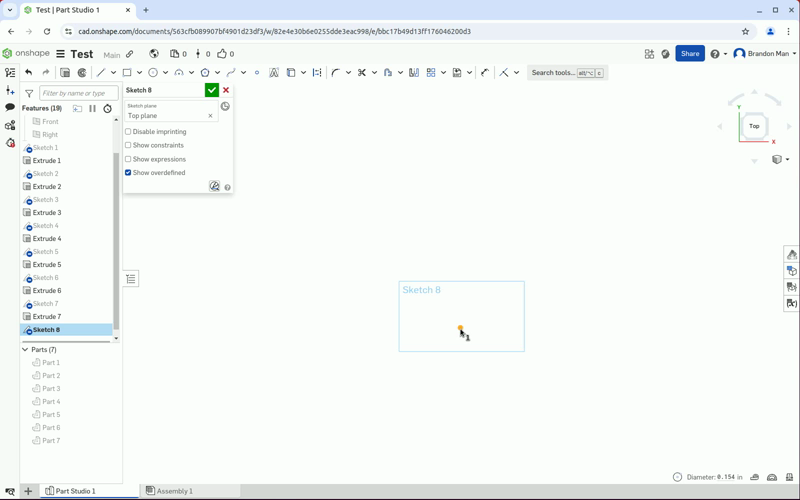
mouse_move(73, 352)
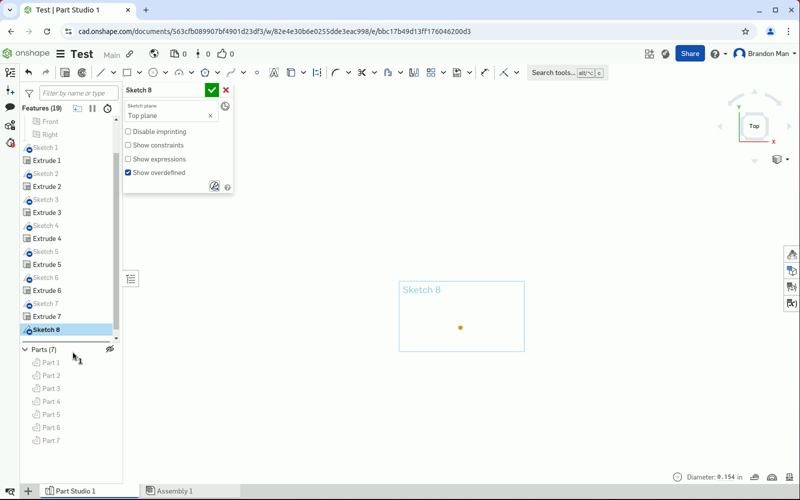
key(shift+y)
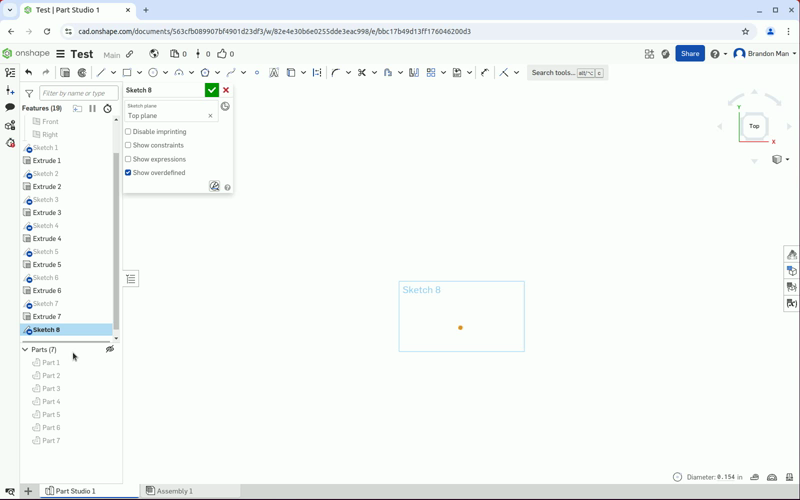
key(shift+e)
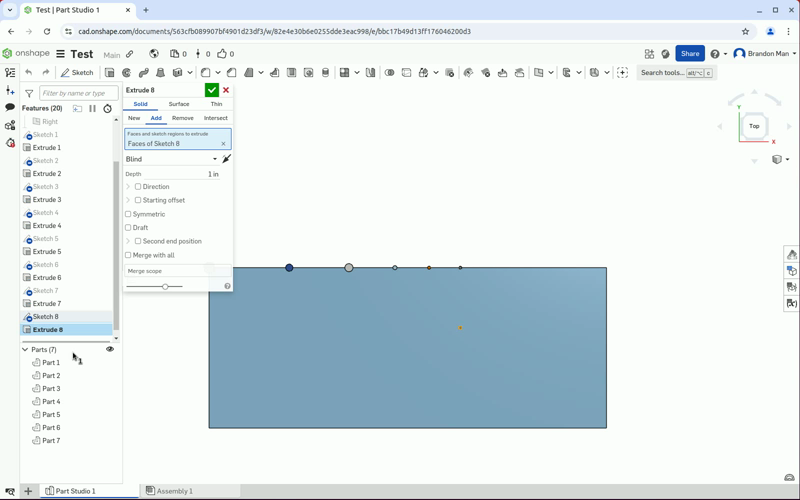
mouse_move(143, 106)
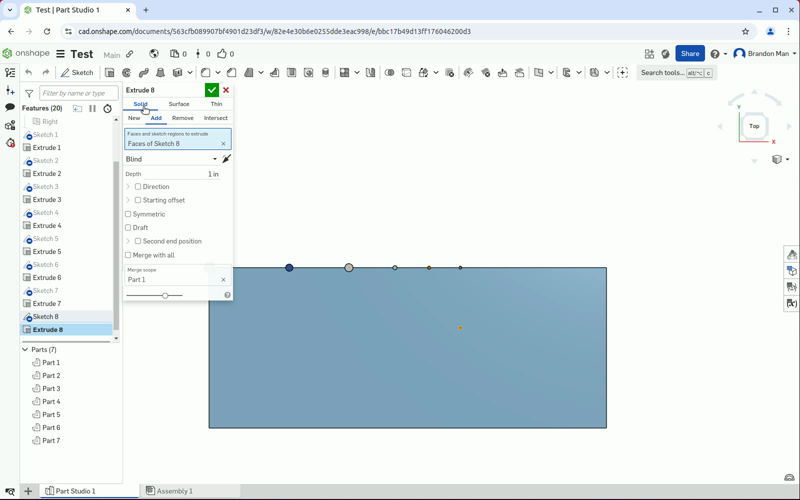
click(143, 106)
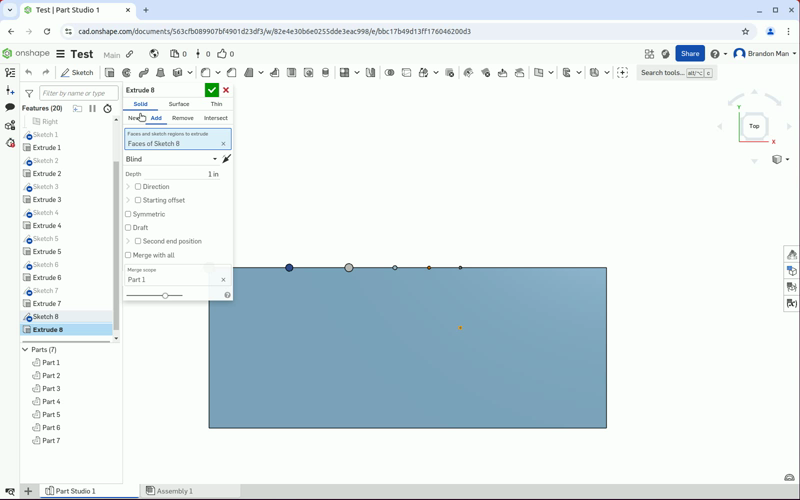
mouse_move(137, 120)
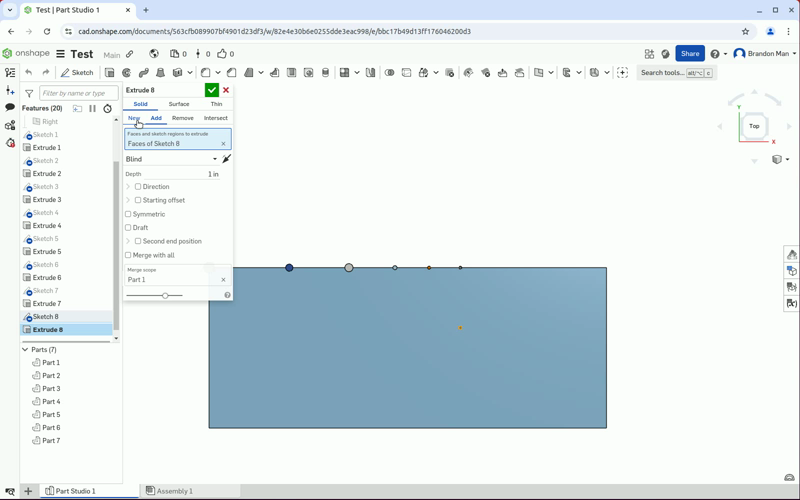
click(137, 120)
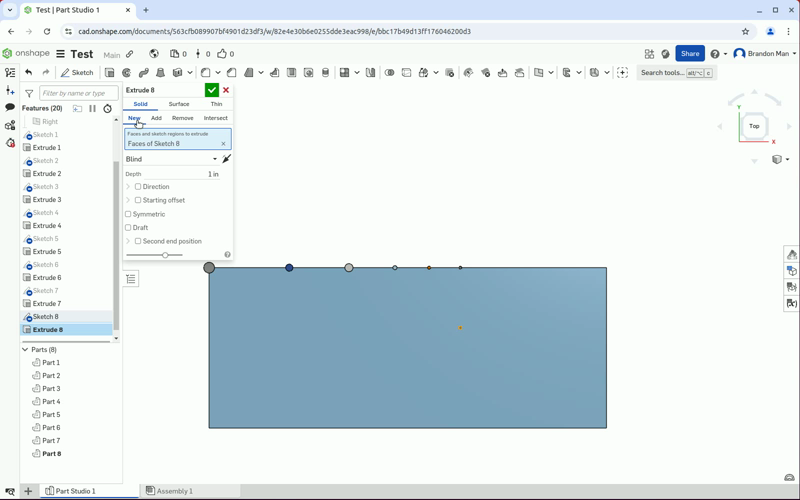
key(tab, 4)
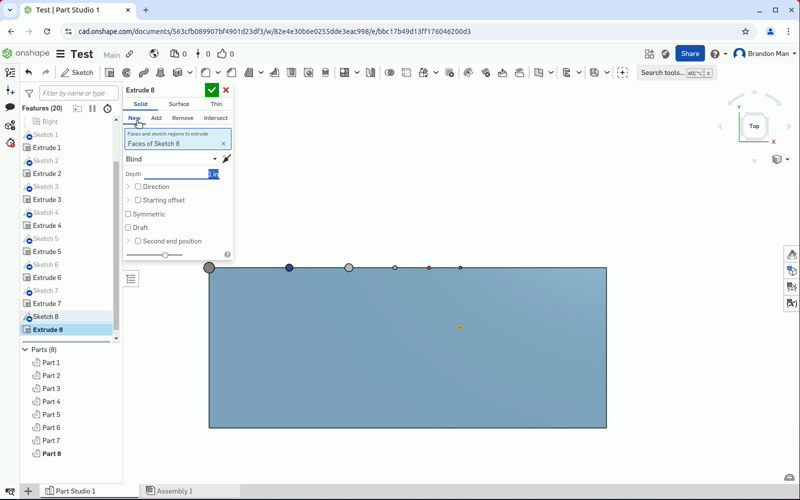
text(11.073)
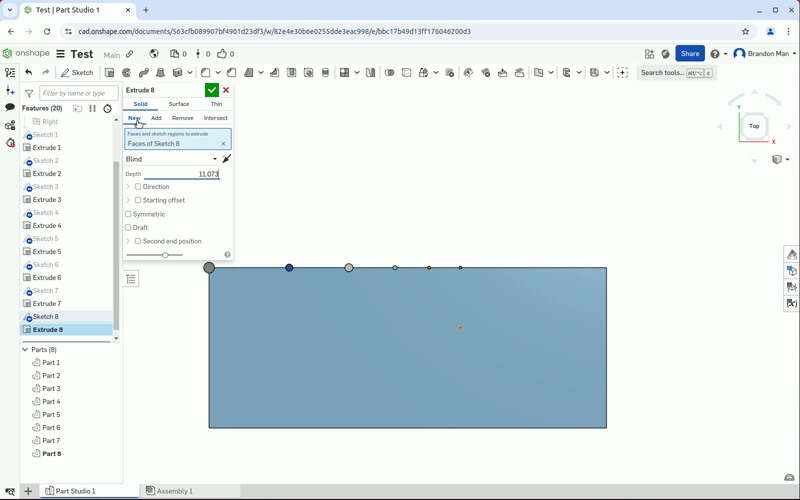
key(enter)
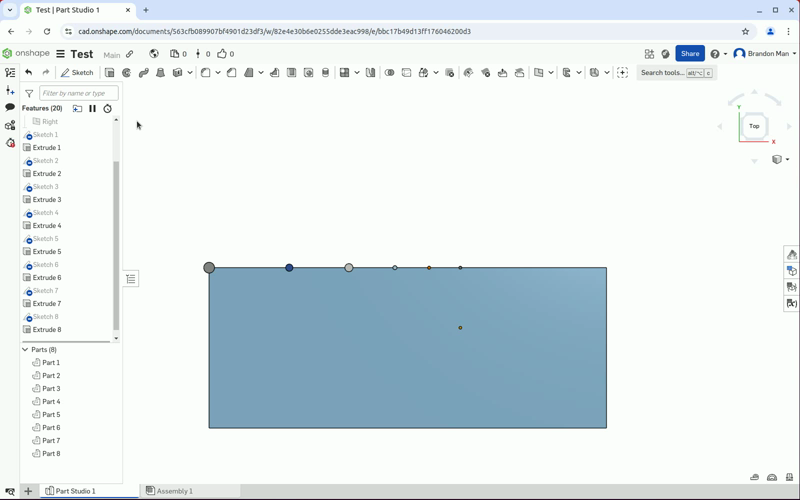
key(shift+h)
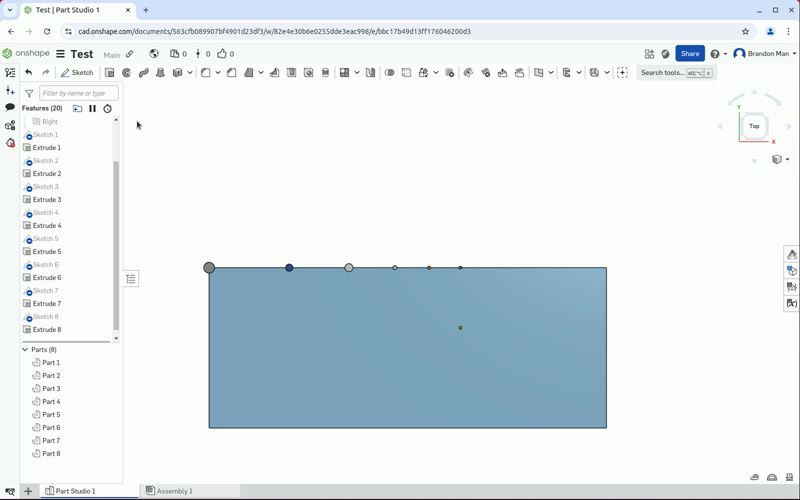
key(shift+h)
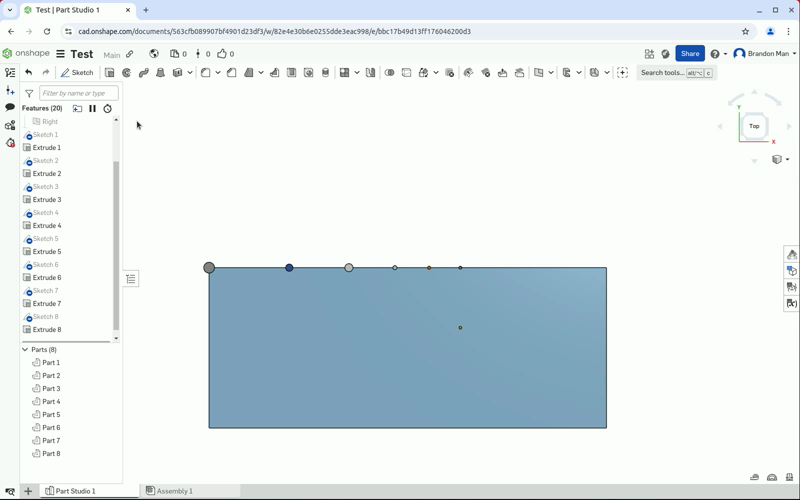
mouse_move(69, 137)
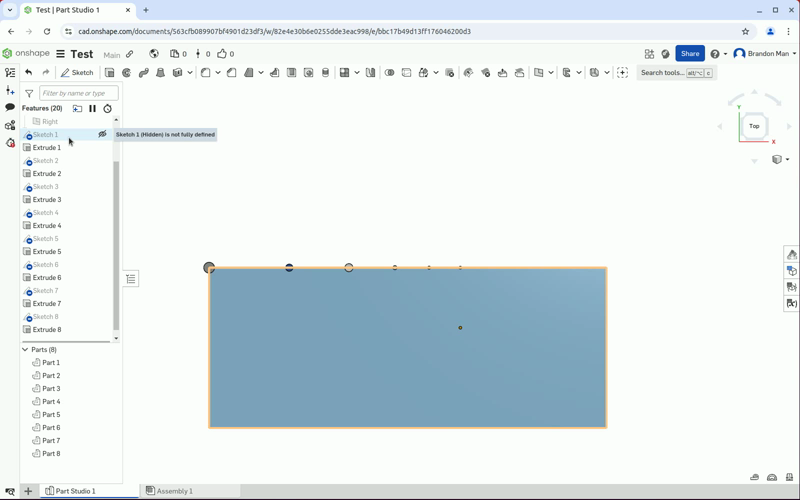
click(69, 137)
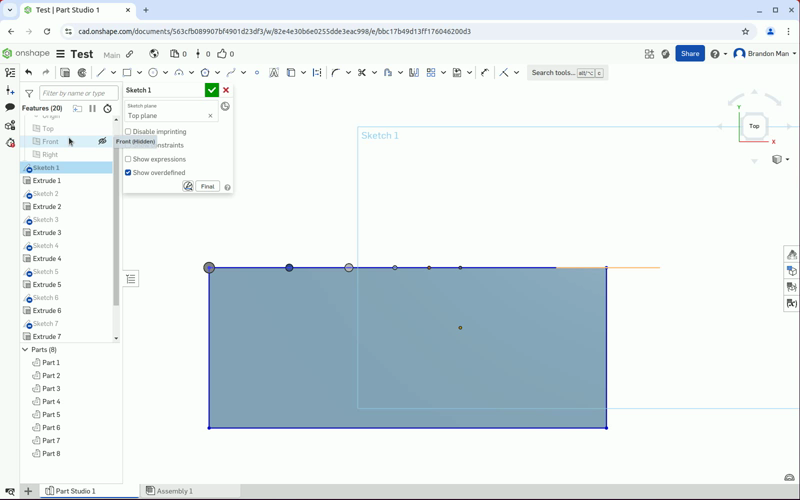
mouse_move(229, 92)
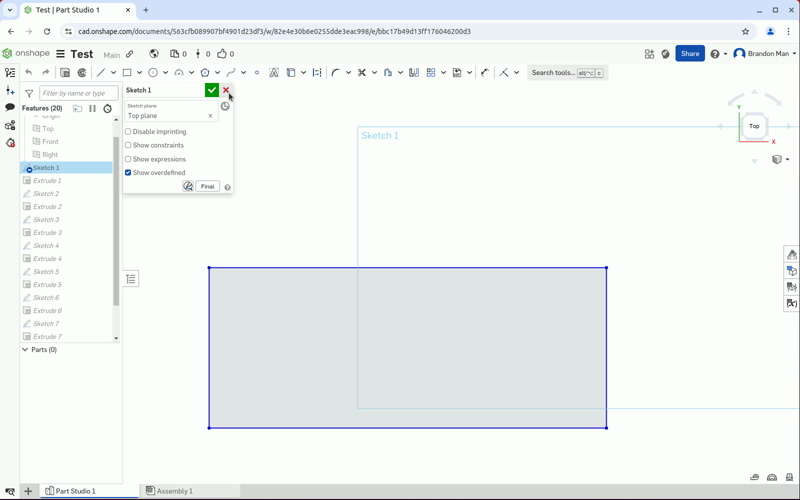
click(229, 92)
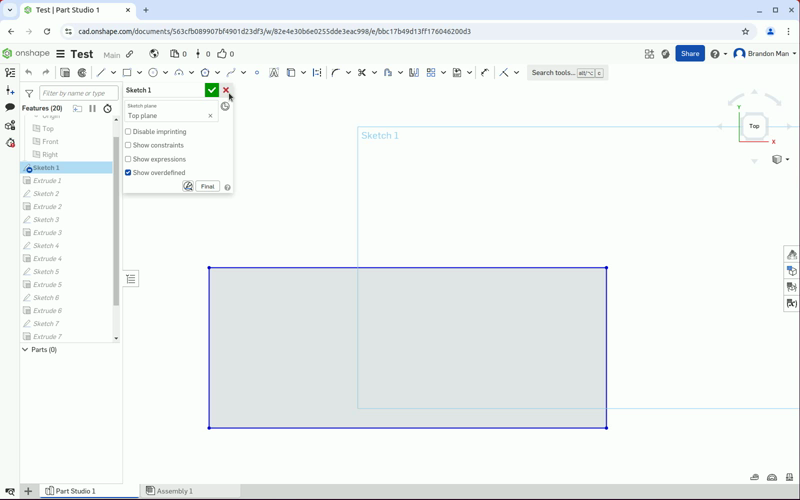
key(shift+s)
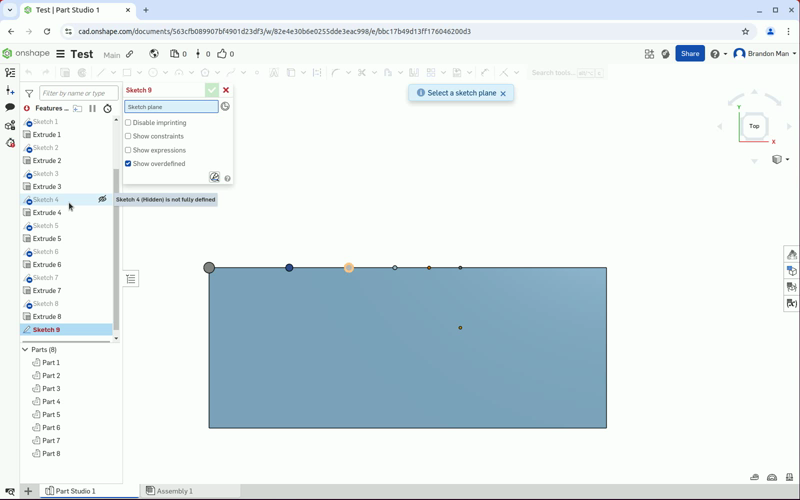
scroll(3)
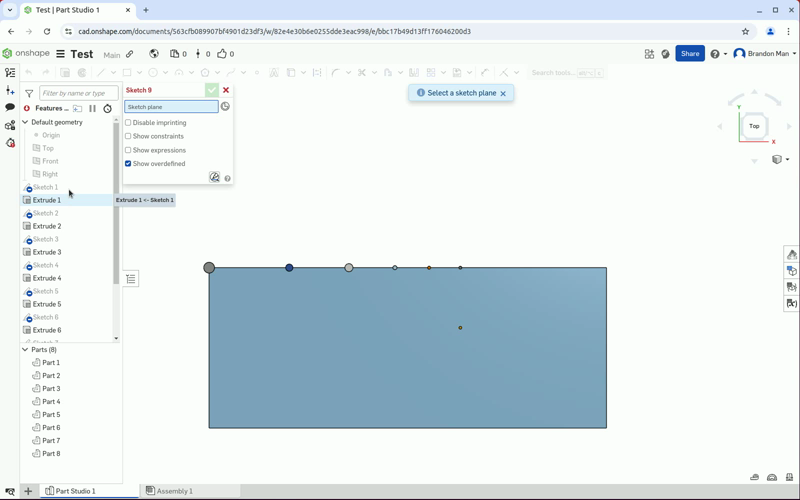
mouse_move(69, 150)
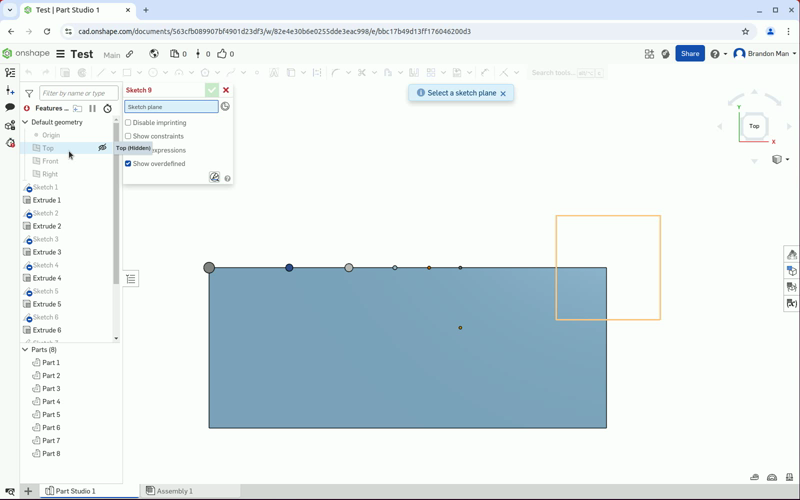
click(69, 150)
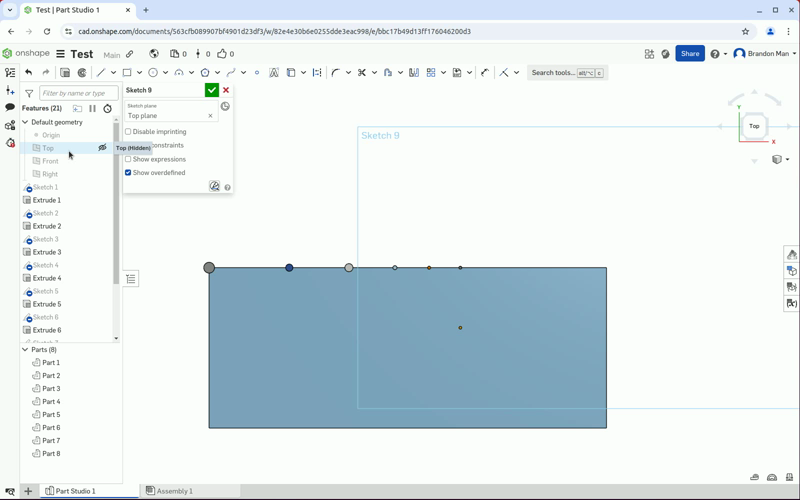
mouse_move(73, 352)
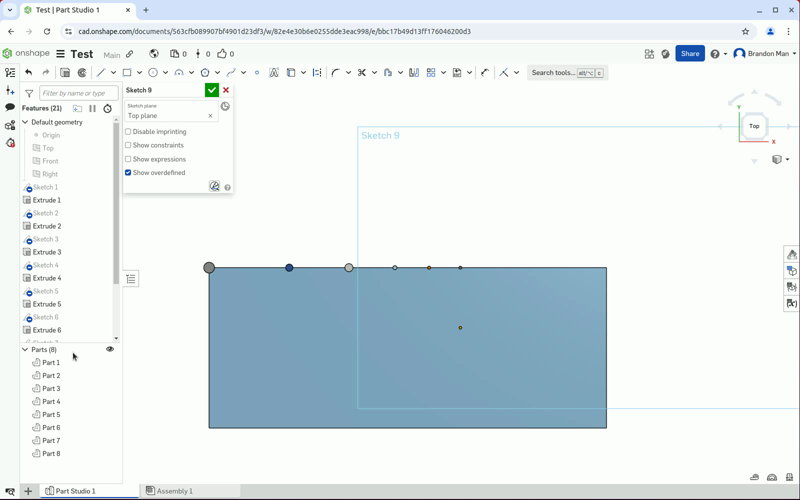
key(y)
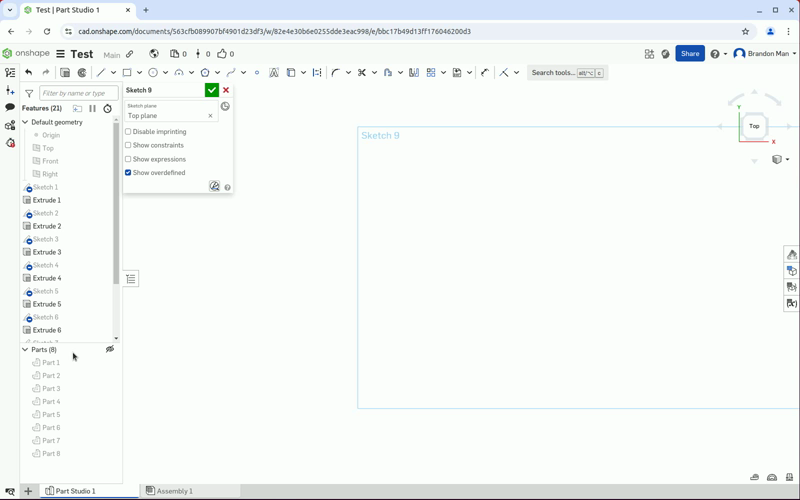
key(c)
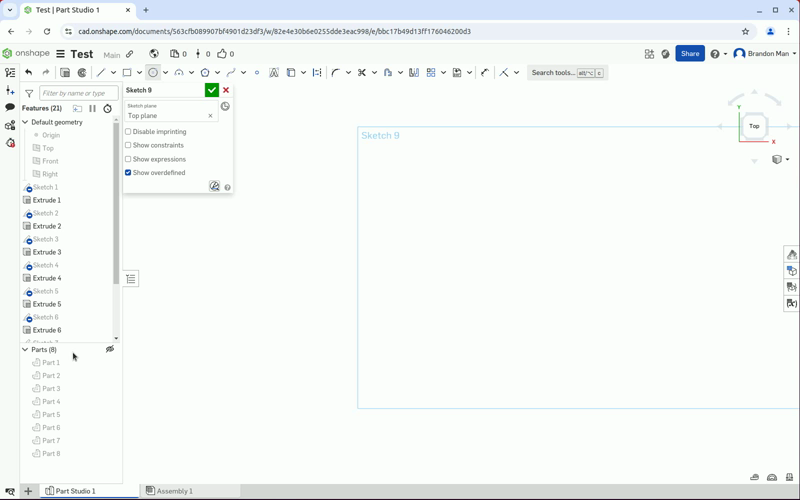
key_down(shift)
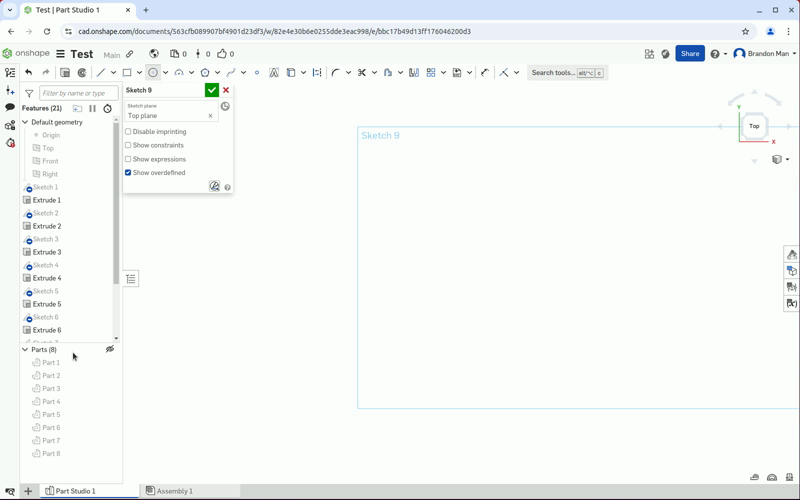
mouse_move(460, 305)
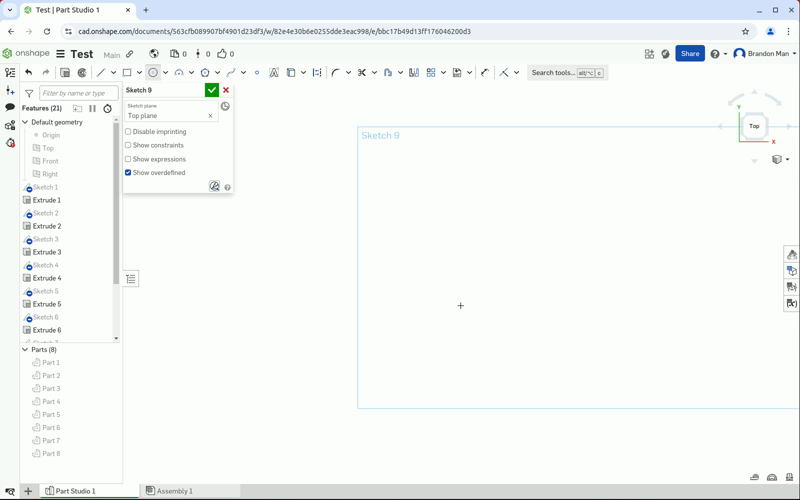
click(460, 305)
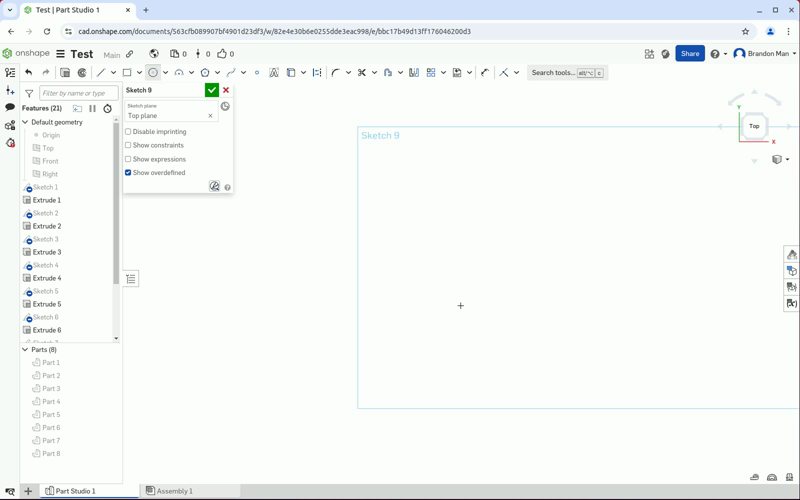
key_up(shift)
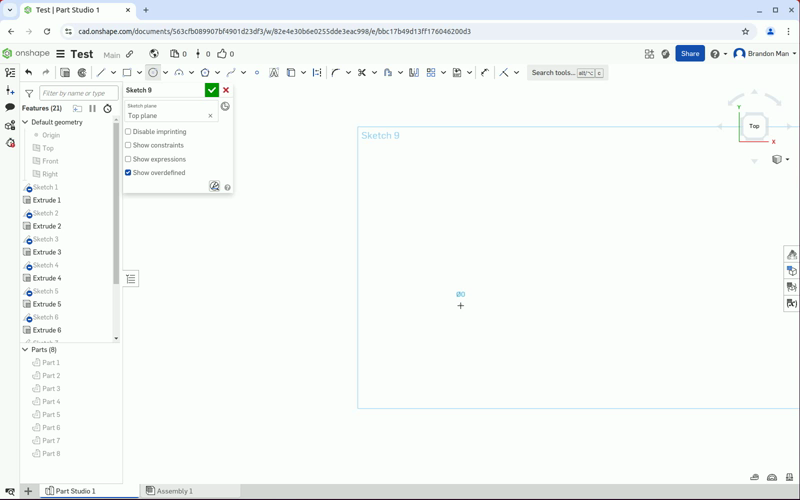
mouse_move(461, 305)
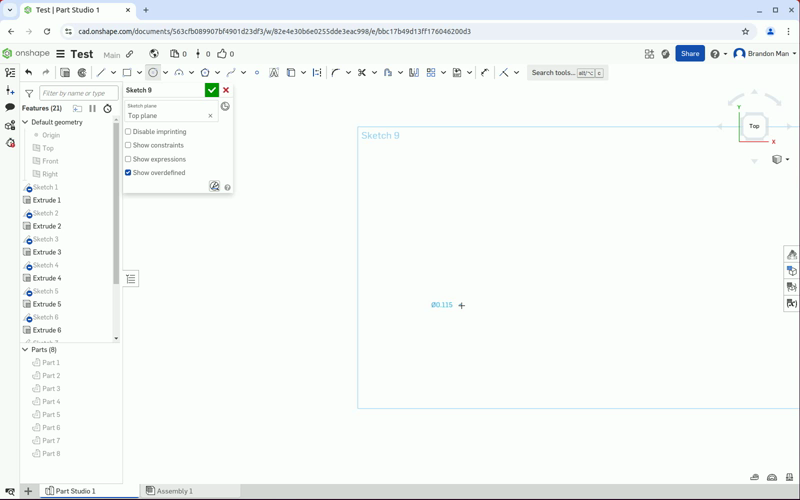
scroll(6)
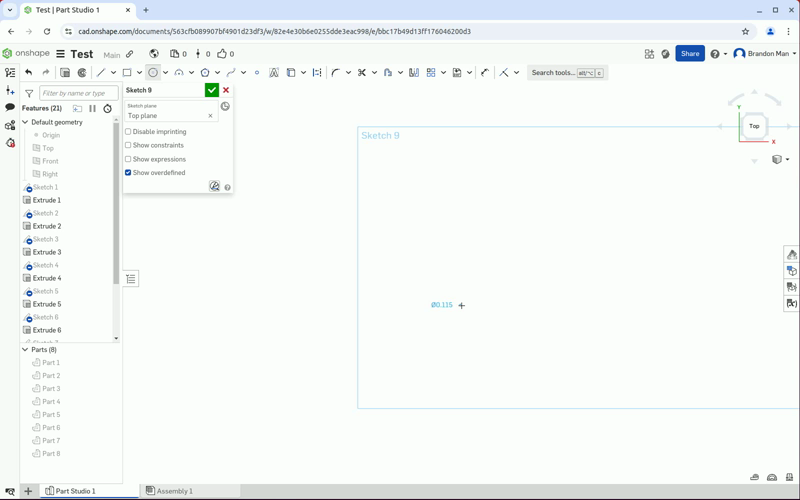
scroll(6)
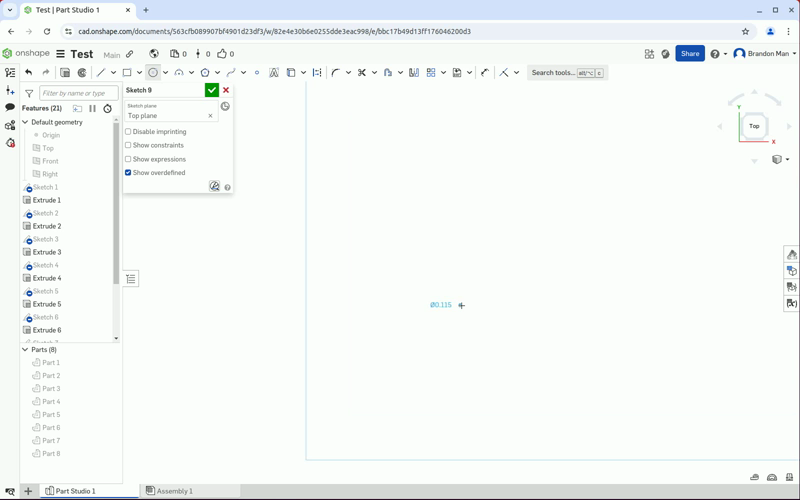
scroll(6)
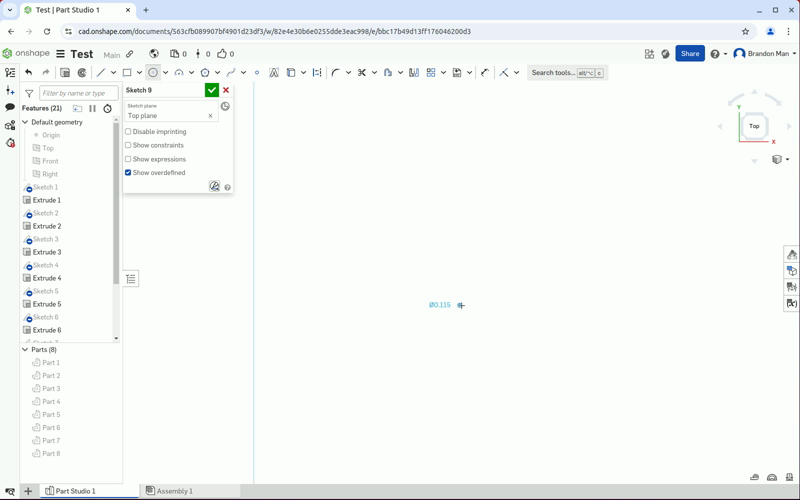
scroll(6)
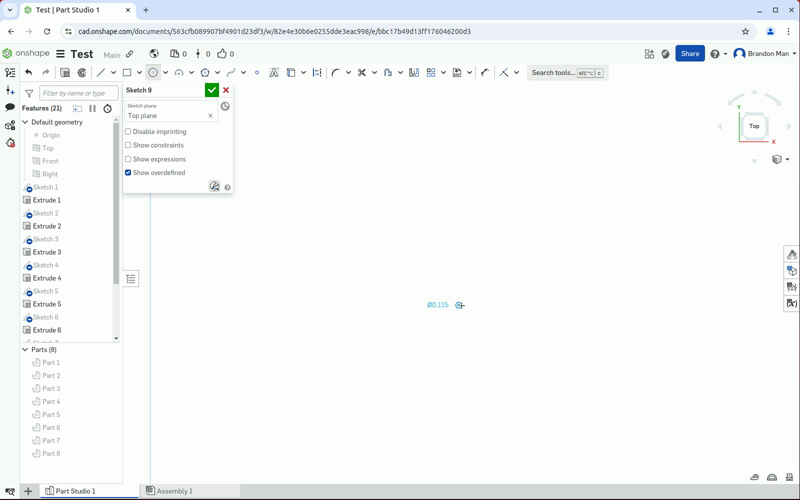
scroll(6)
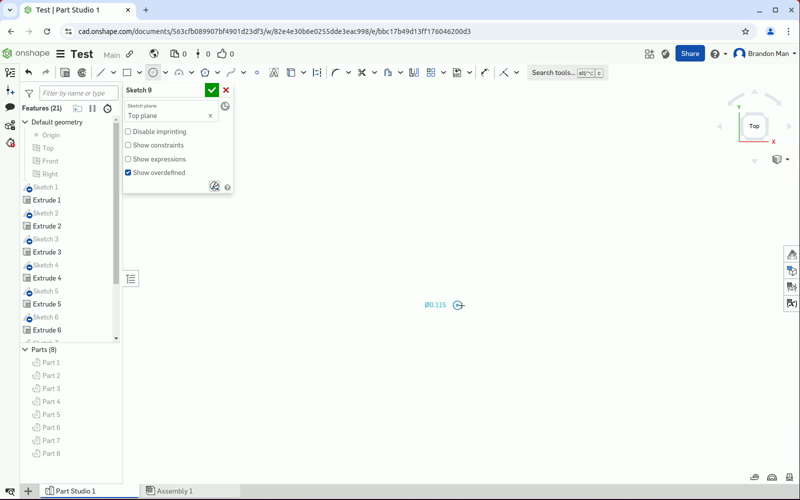
scroll(6)
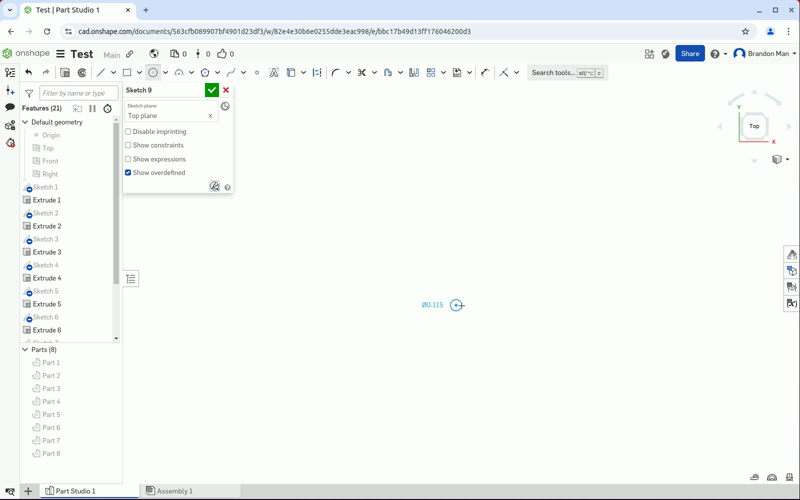
scroll(6)
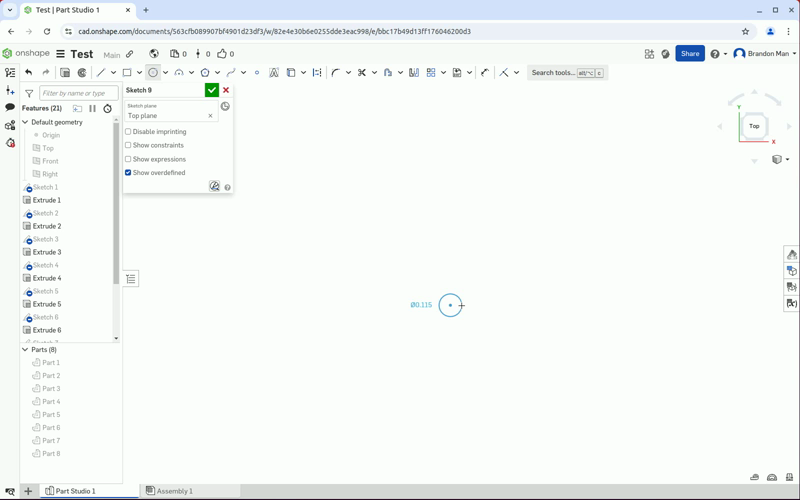
click(461, 305)
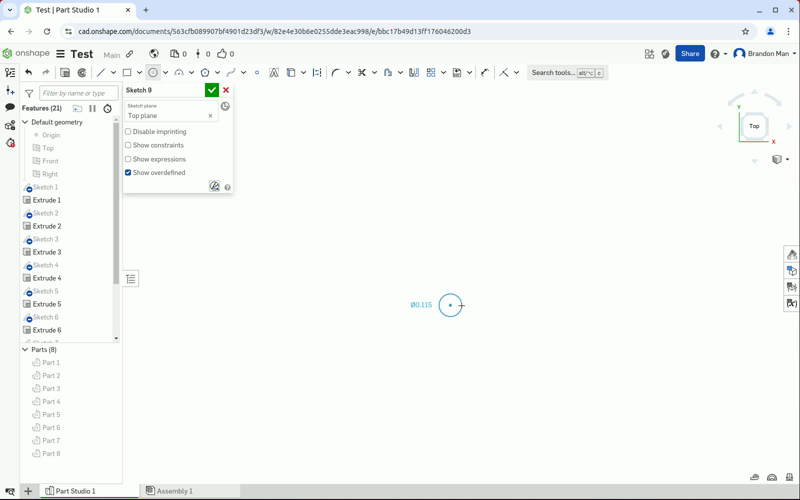
scroll(-6)
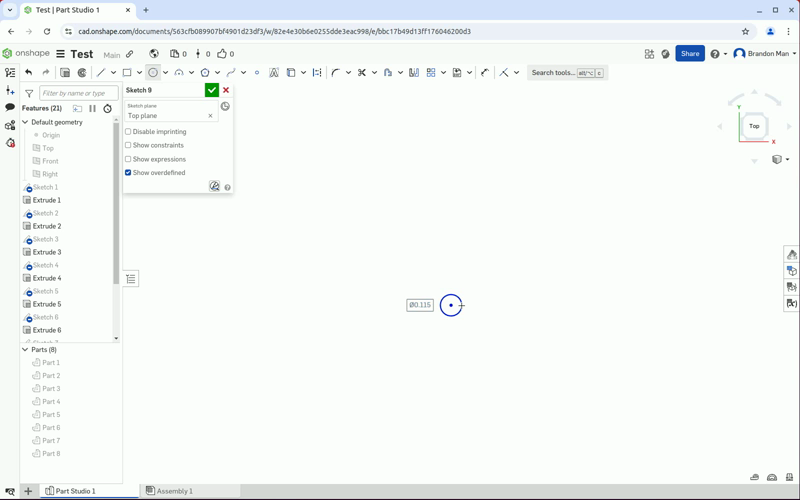
scroll(-6)
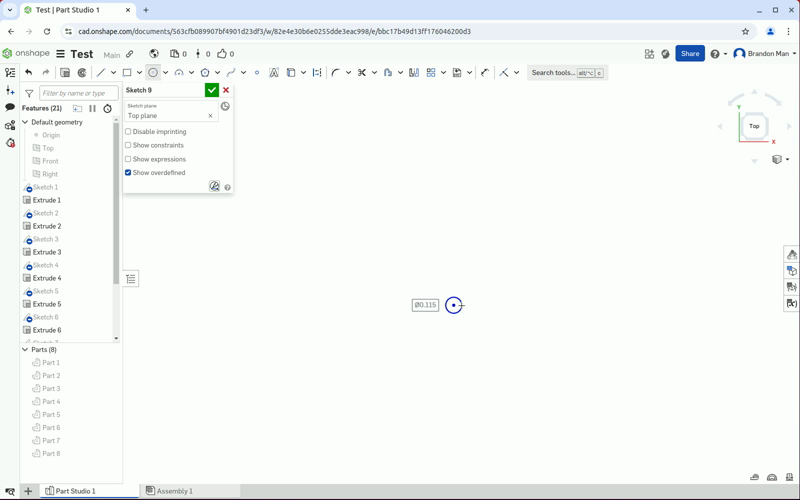
scroll(-6)
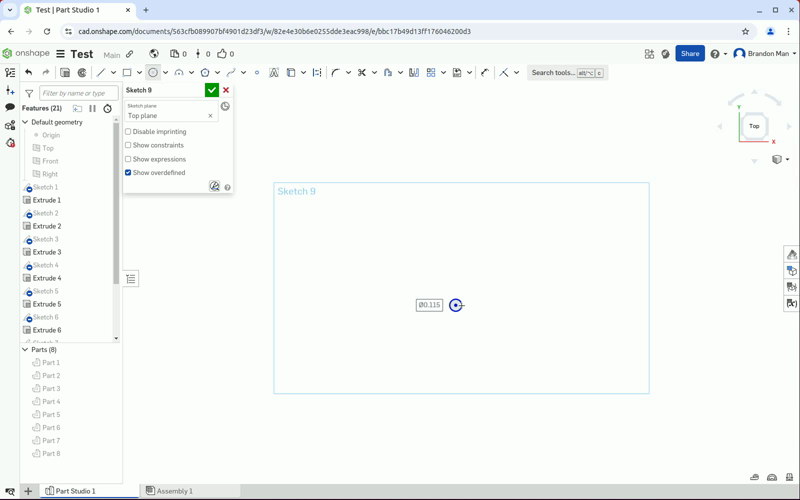
scroll(-6)
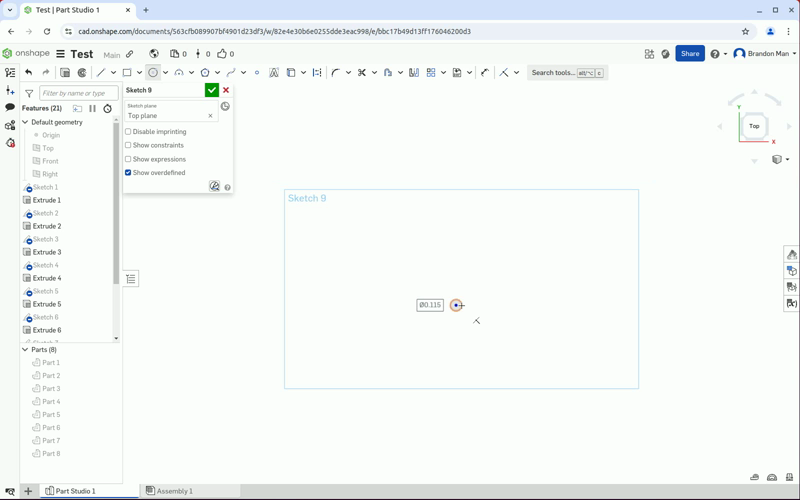
scroll(-6)
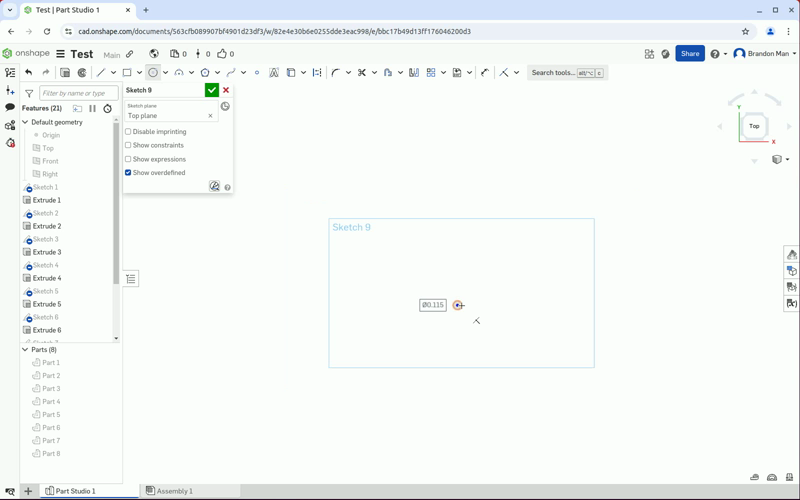
scroll(-6)
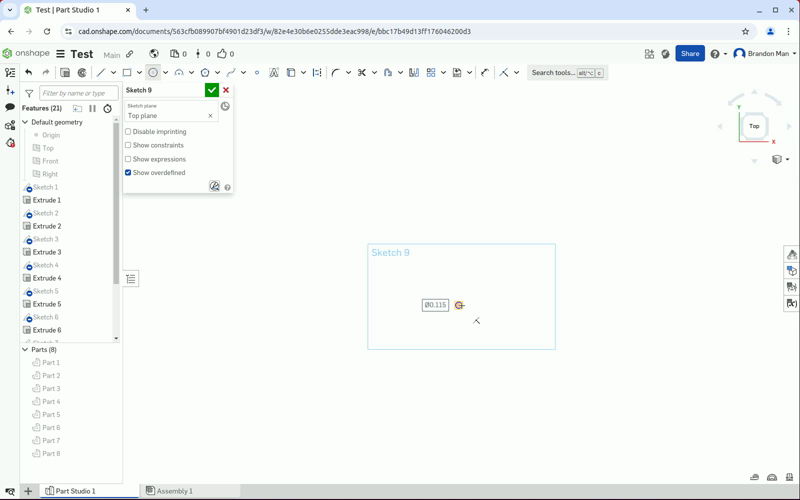
scroll(-6)
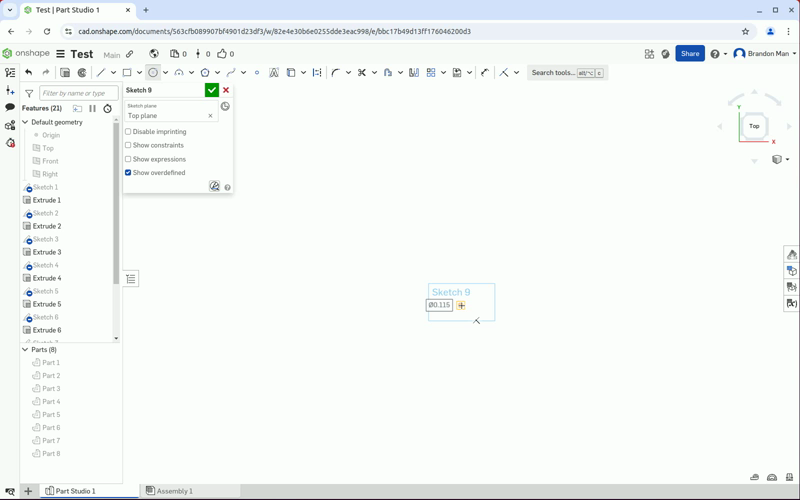
key(esc)
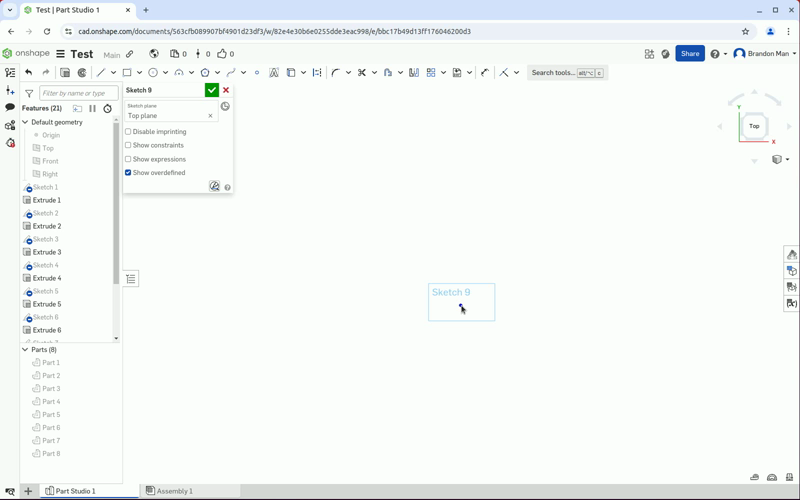
mouse_move(460, 305)
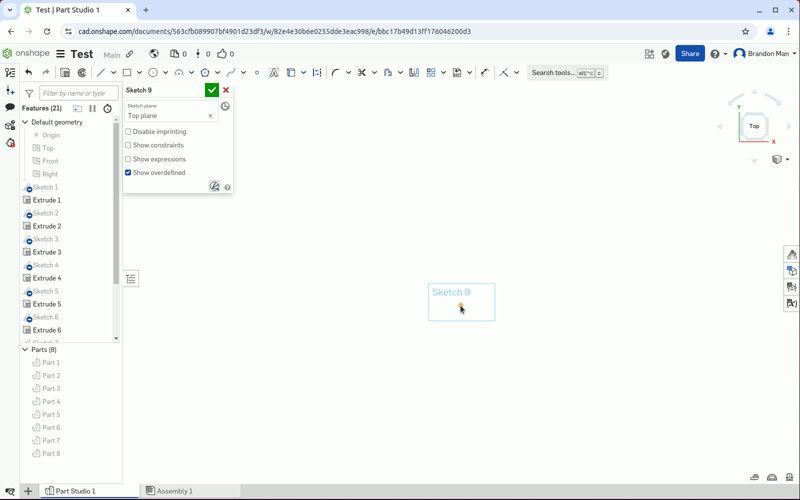
scroll(6)
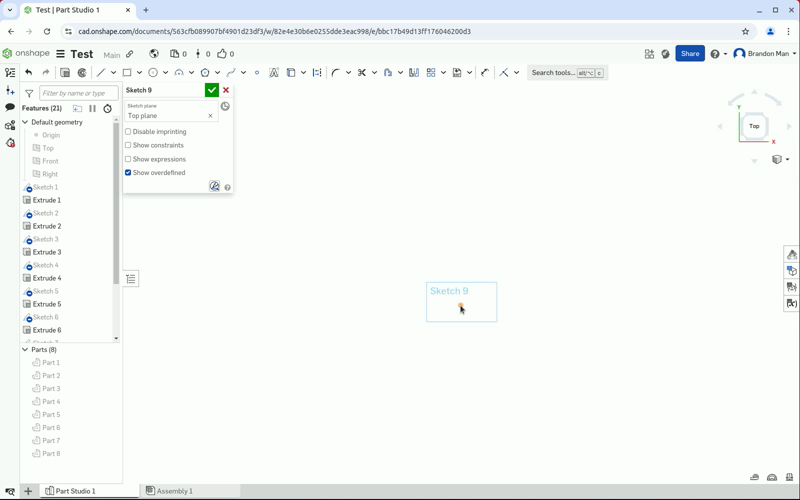
scroll(6)
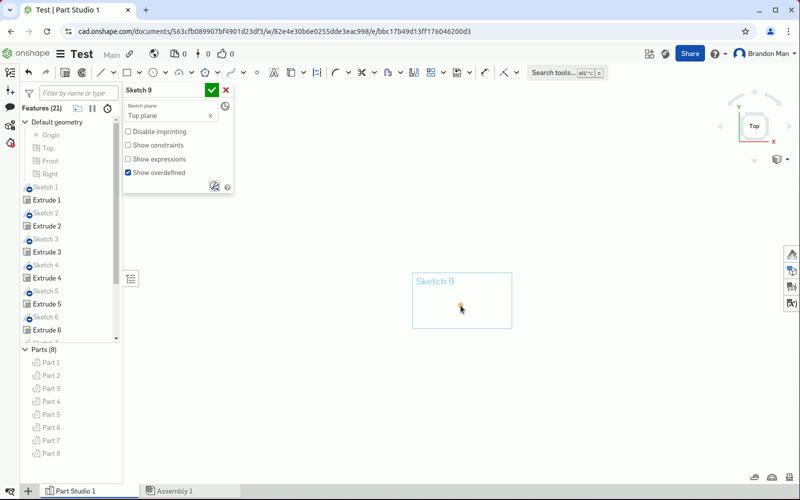
scroll(6)
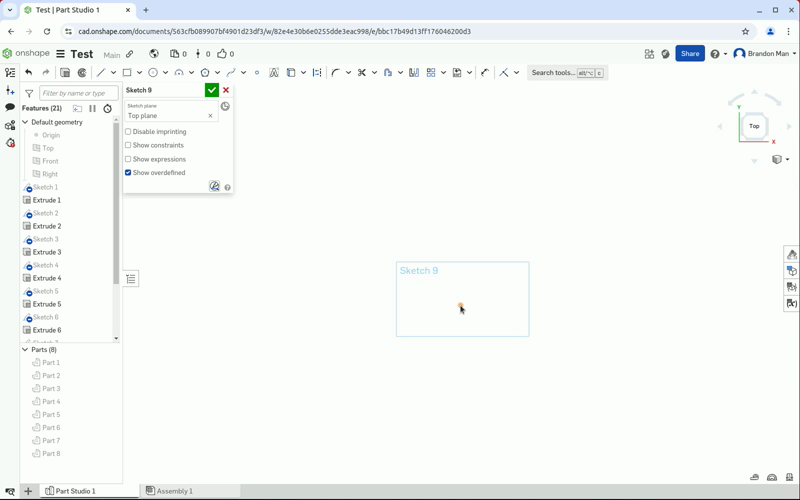
scroll(6)
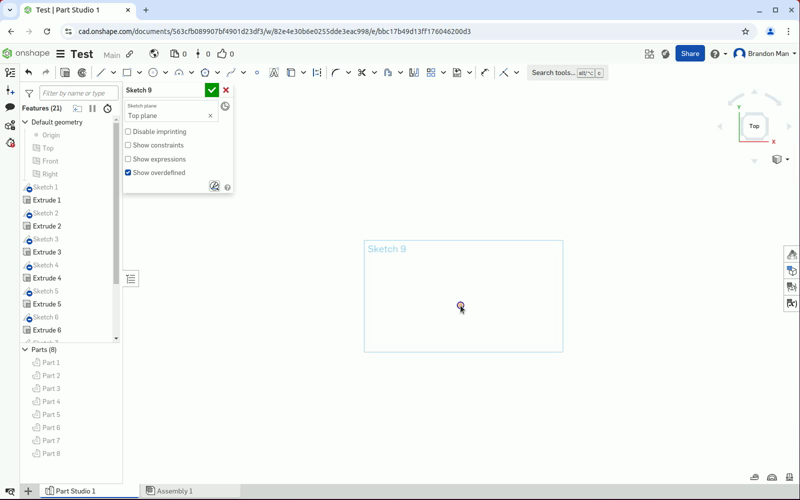
scroll(6)
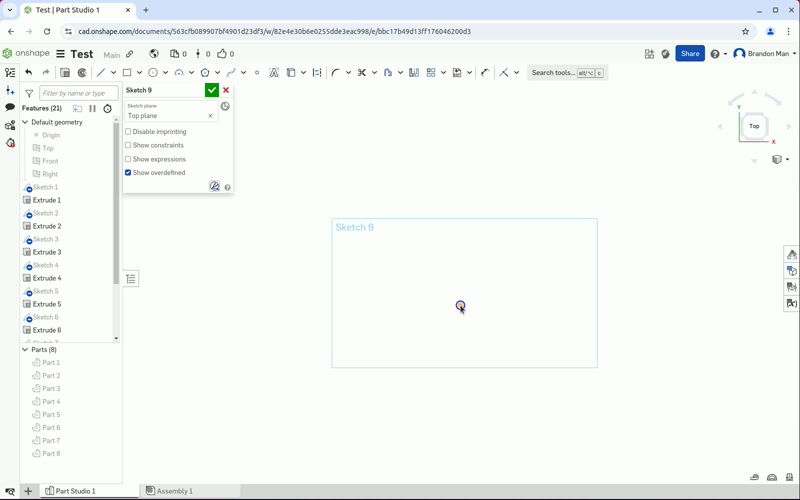
scroll(6)
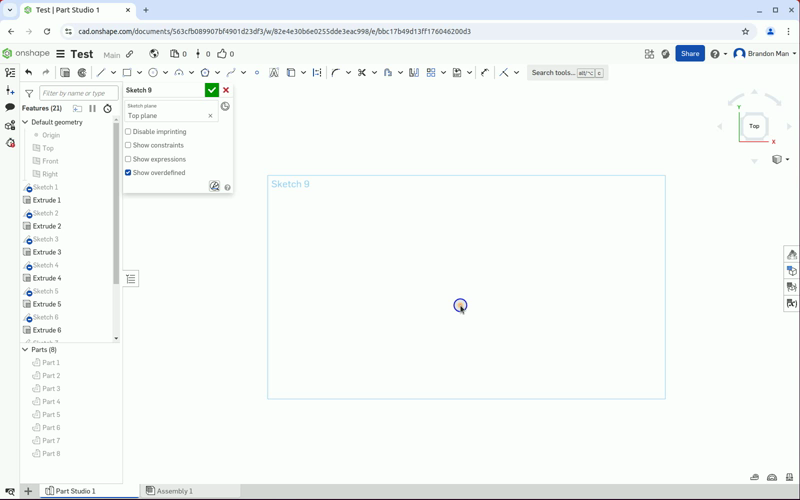
scroll(6)
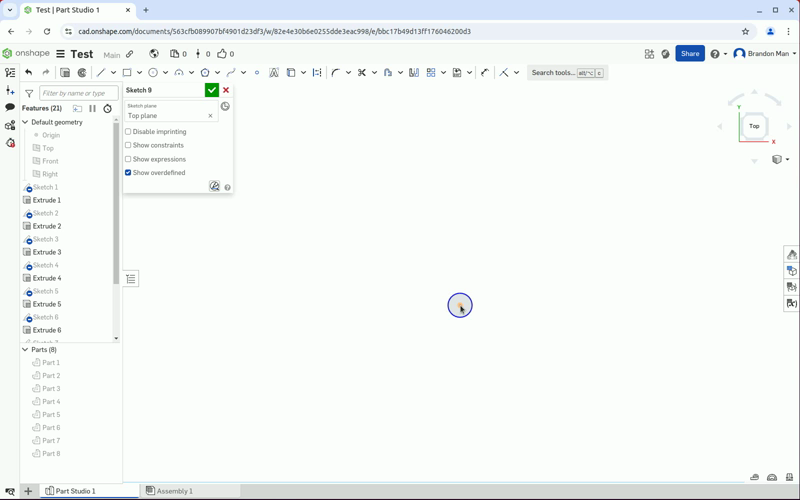
click(460, 305)
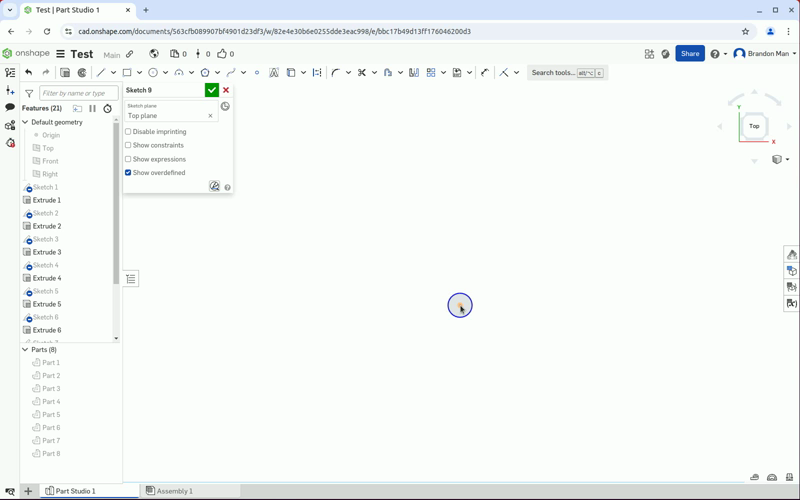
scroll(-6)
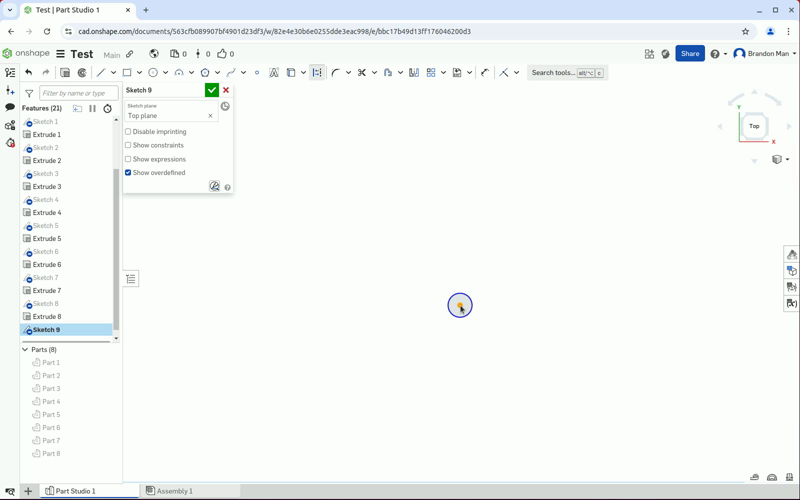
scroll(-6)
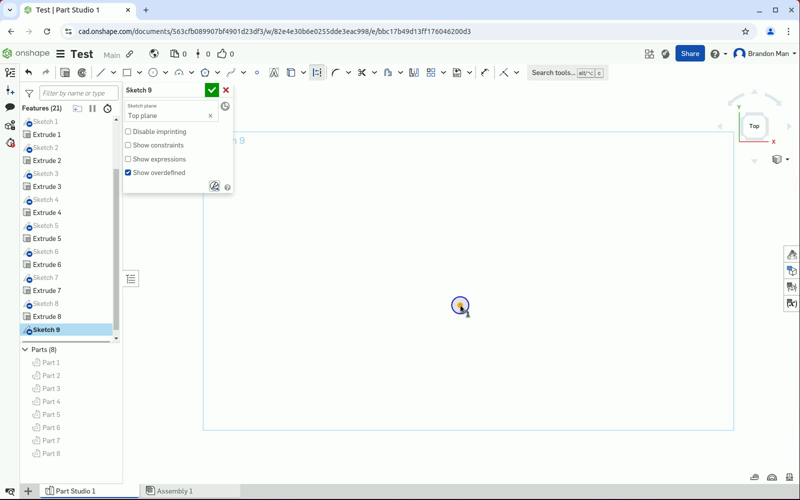
scroll(-6)
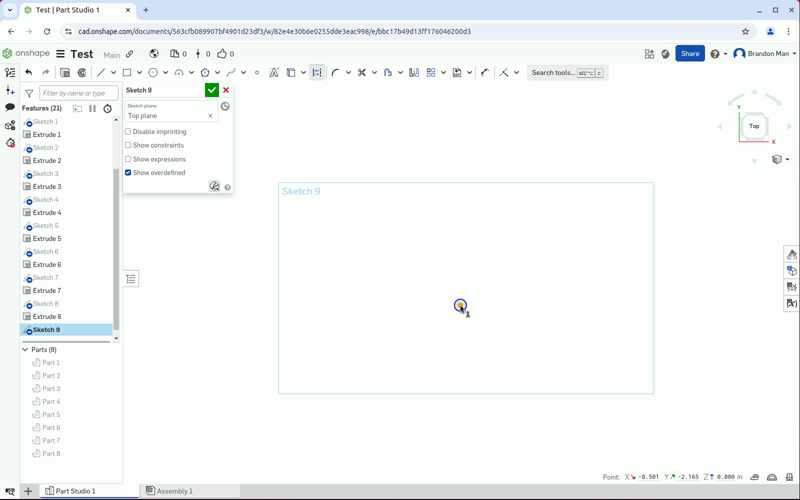
scroll(-6)
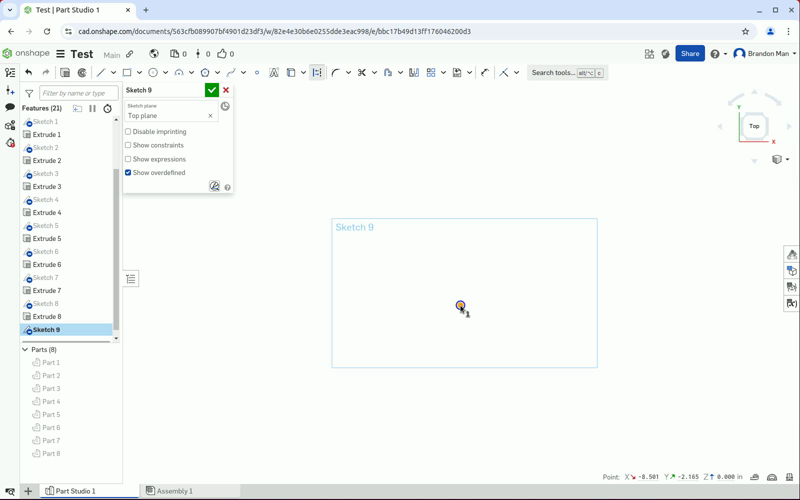
scroll(-6)
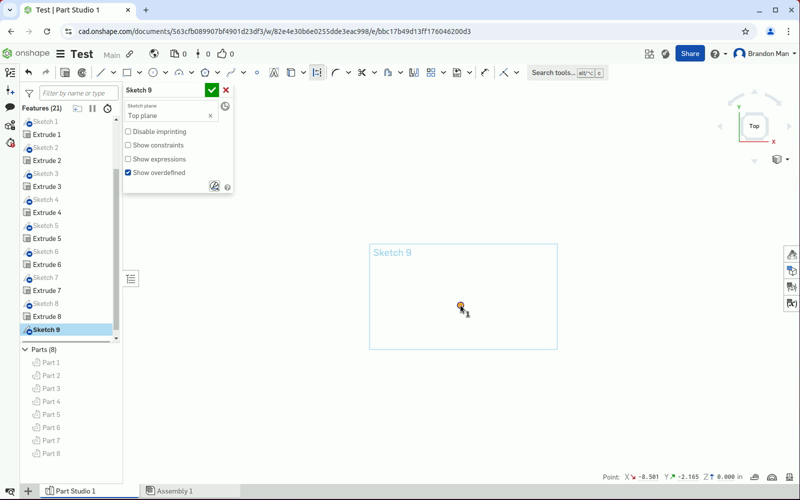
scroll(-6)
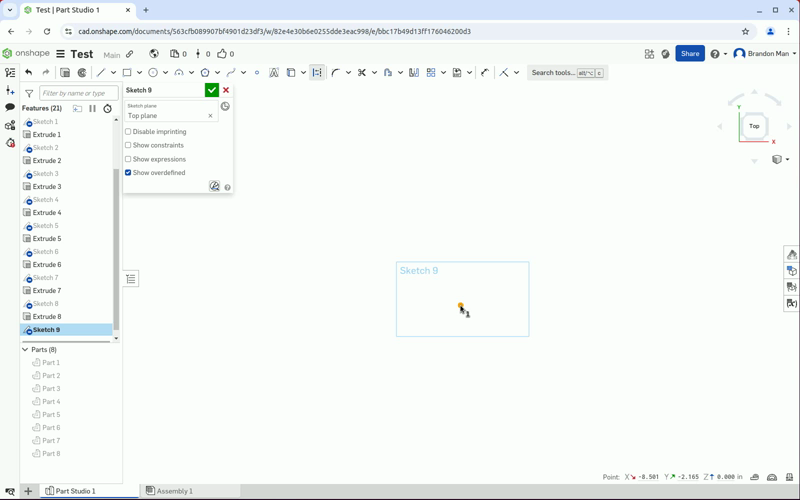
scroll(-6)
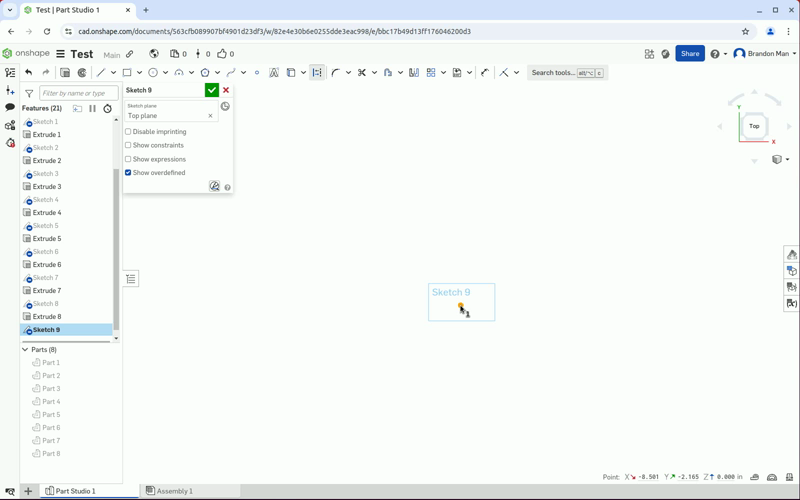
mouse_move(73, 352)
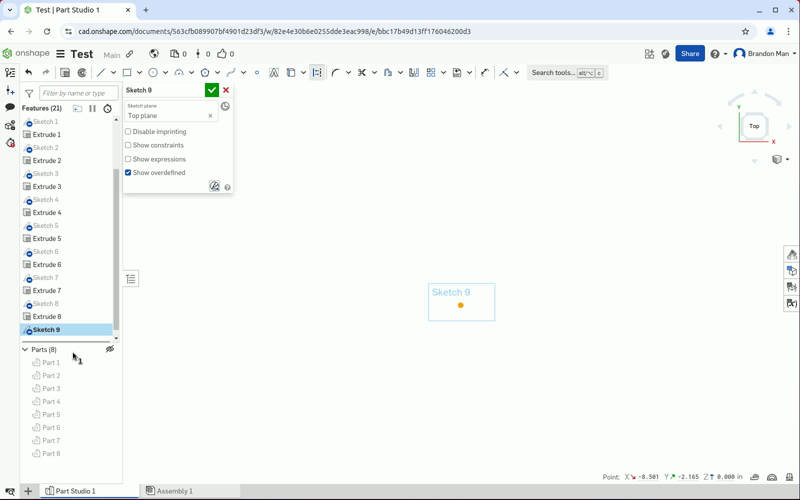
key(shift+y)
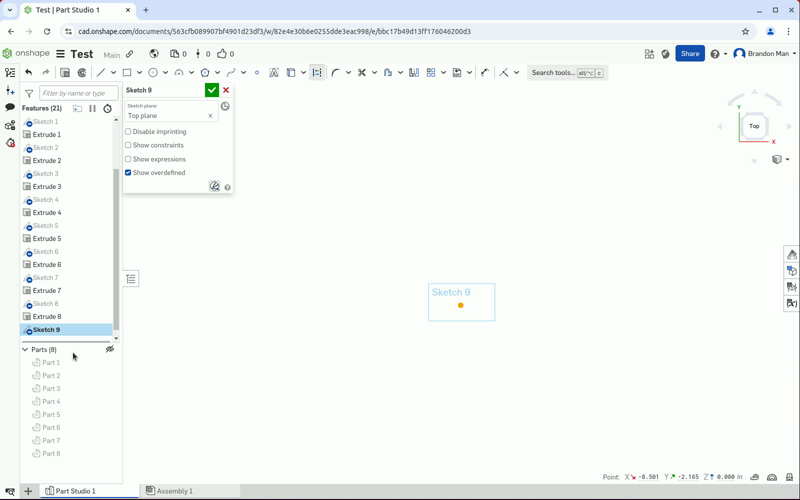
key(shift+e)
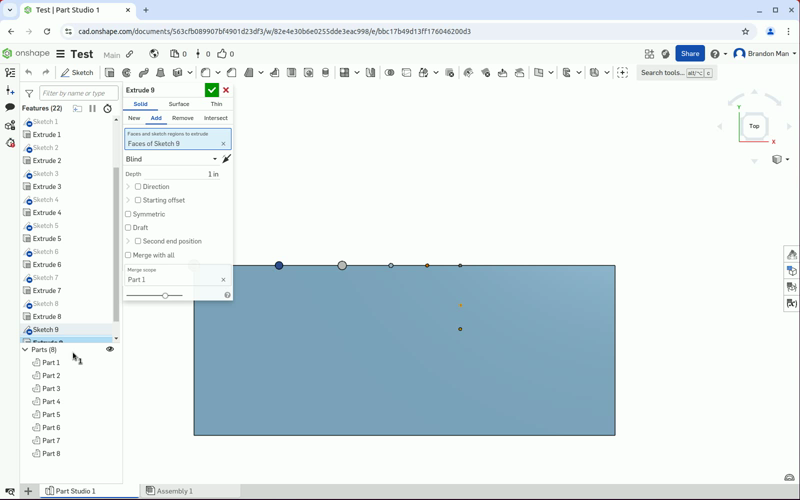
mouse_move(143, 106)
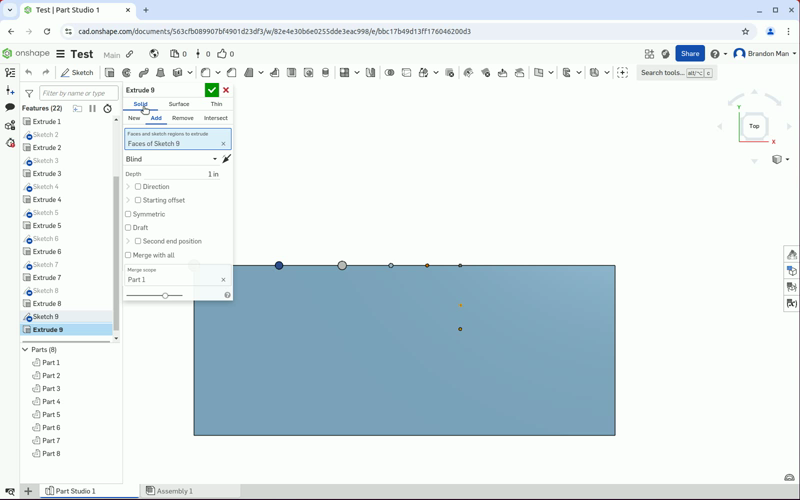
click(143, 106)
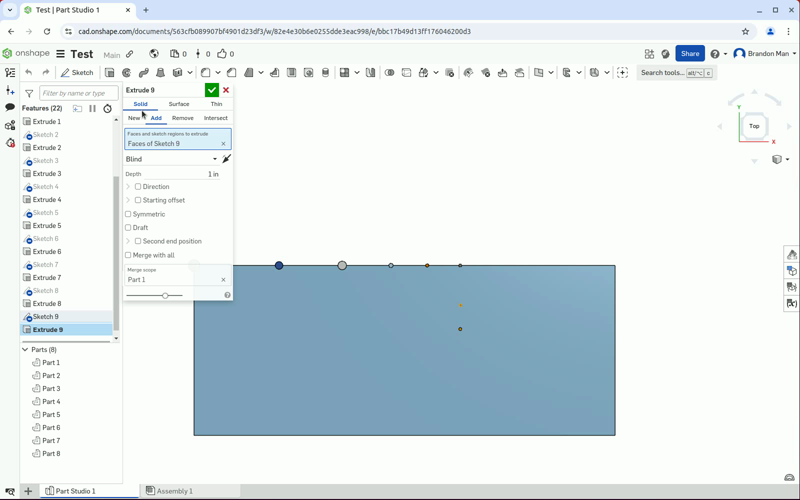
mouse_move(137, 120)
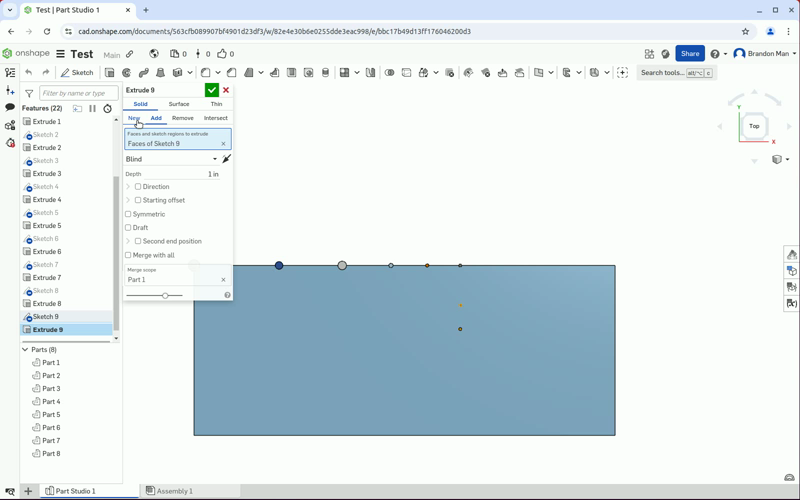
click(137, 120)
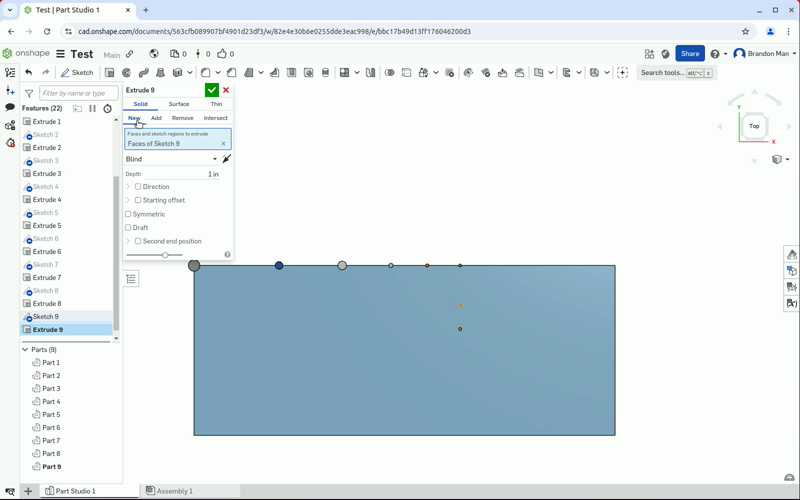
key(tab, 4)
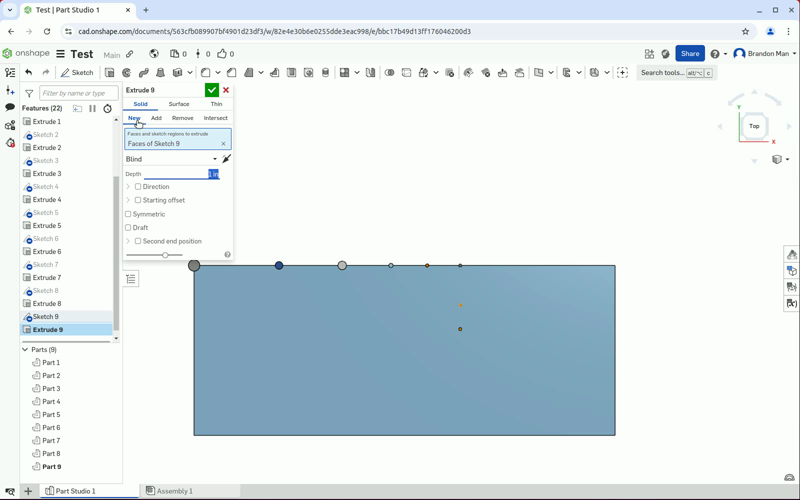
text(11.073)
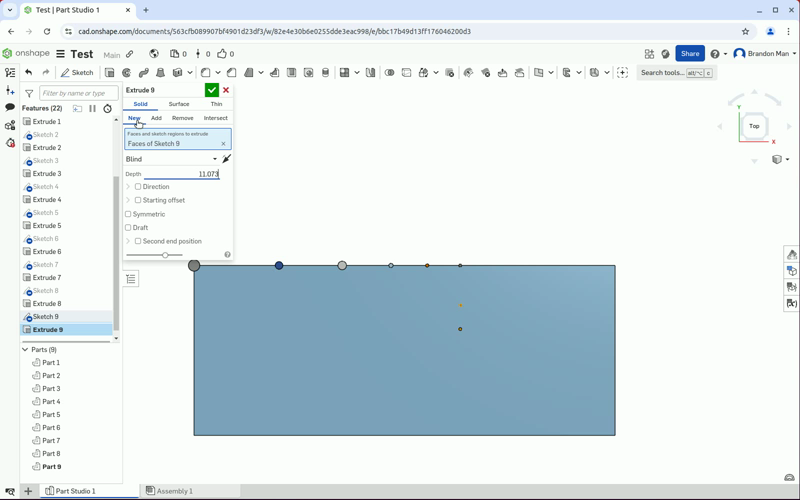
key(enter)
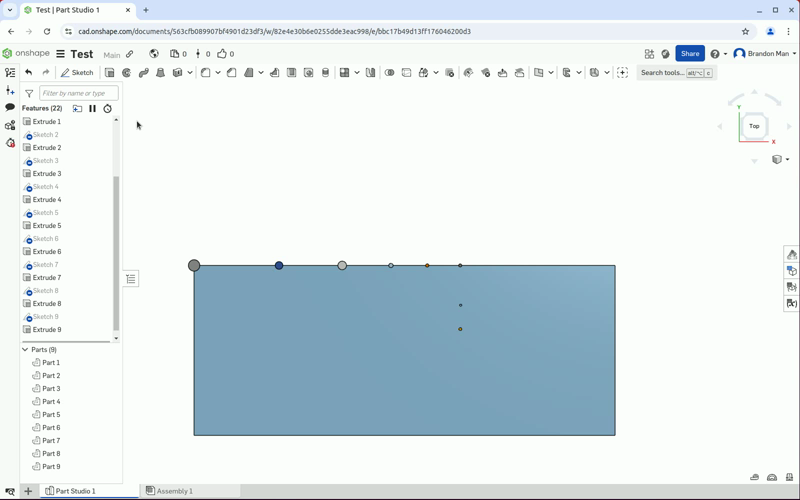
key(shift+h)
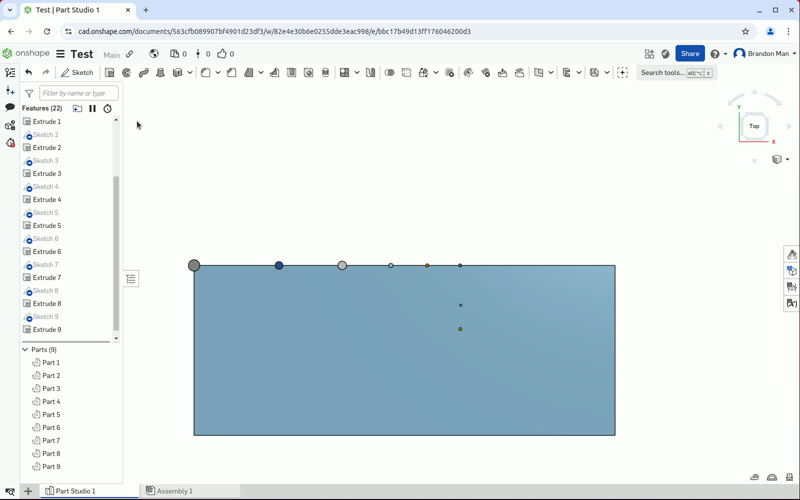
key(shift+h)
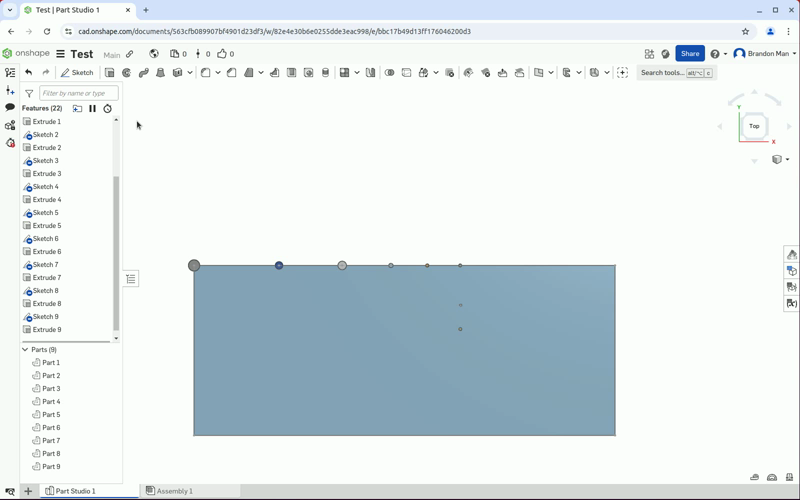
key(shift+7)
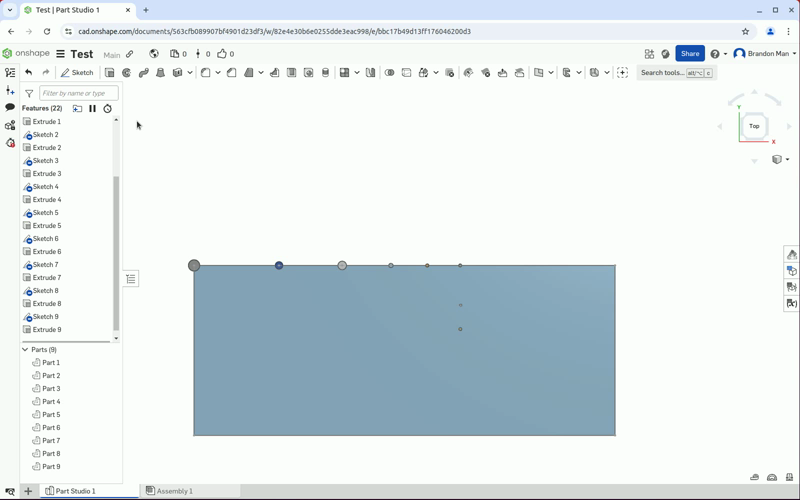
key(up, 3)
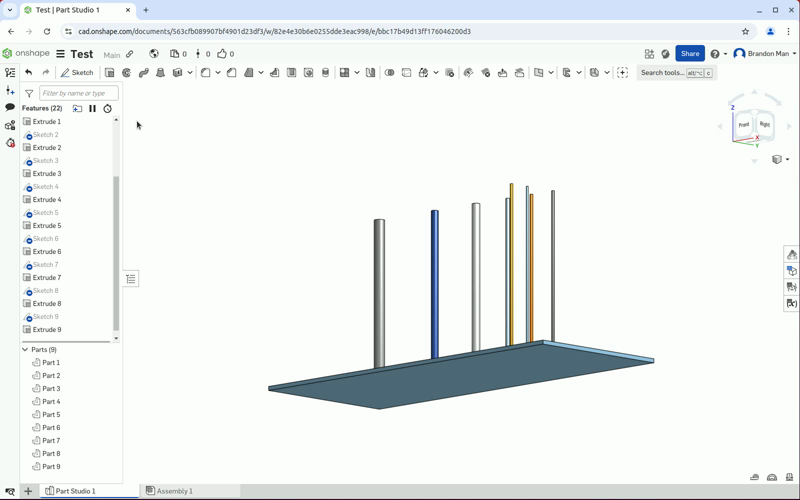
key(left, 3)
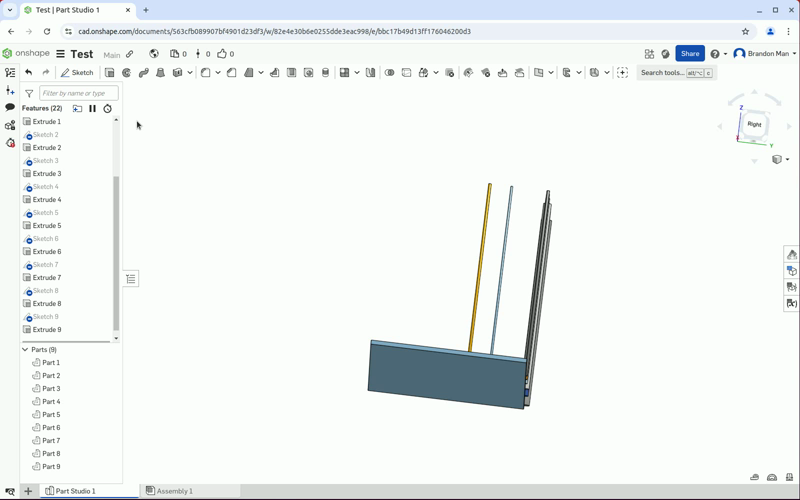
key(right, 3)
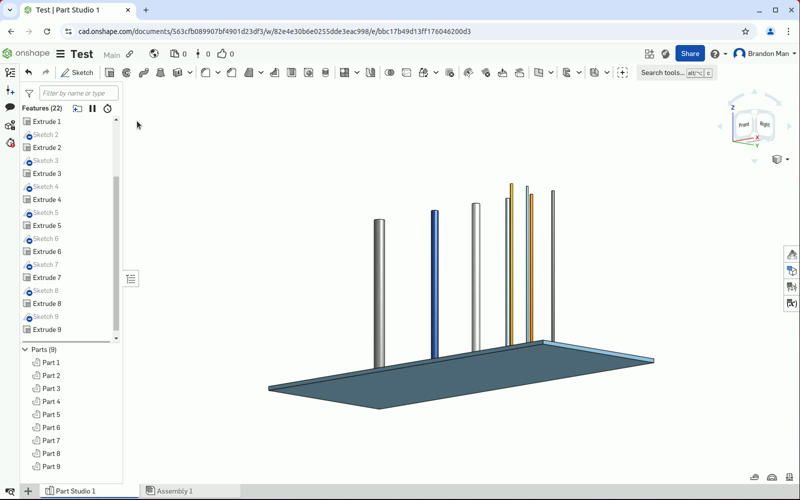
key(down, 3)
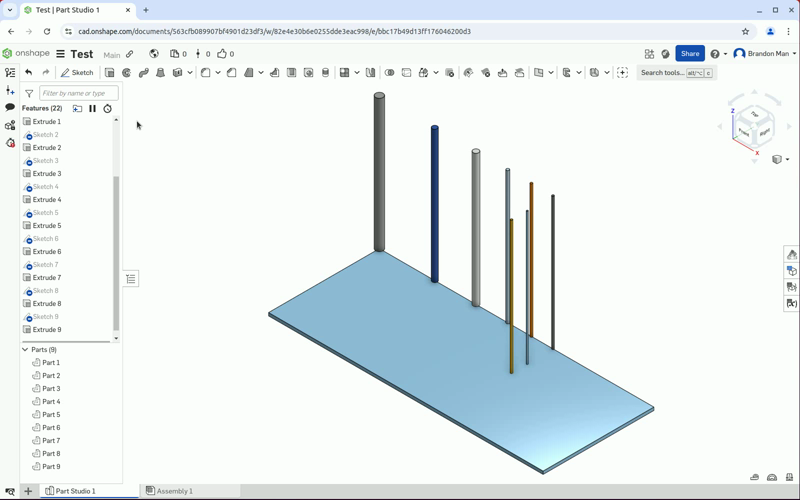
mouse_move(69, 111)
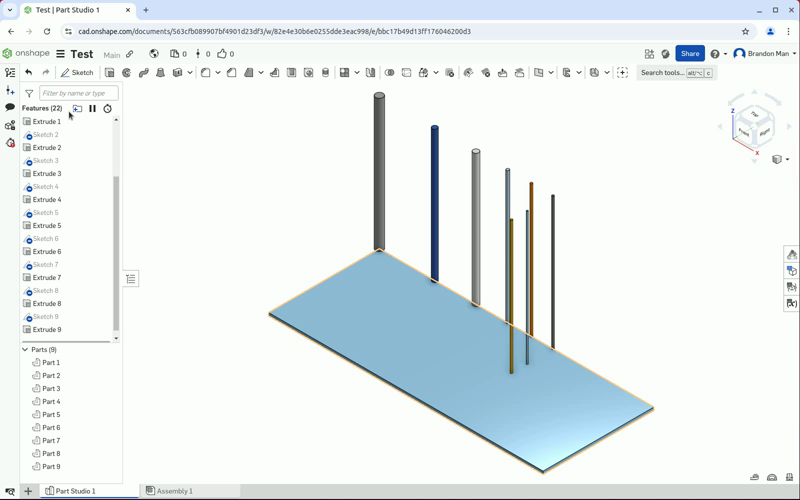
click(69, 111)